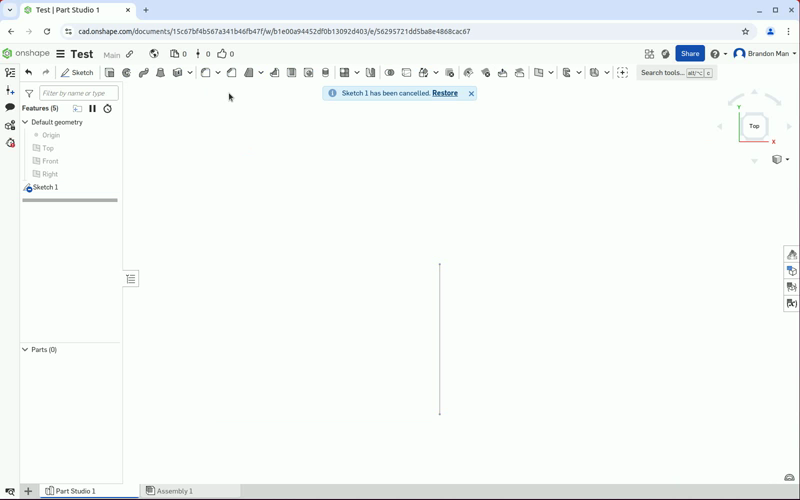
key(shift+h)
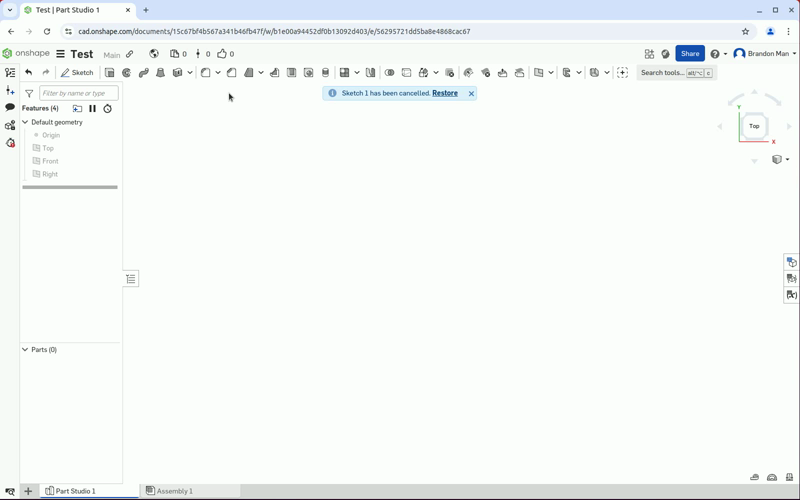
mouse_move(73, 352)
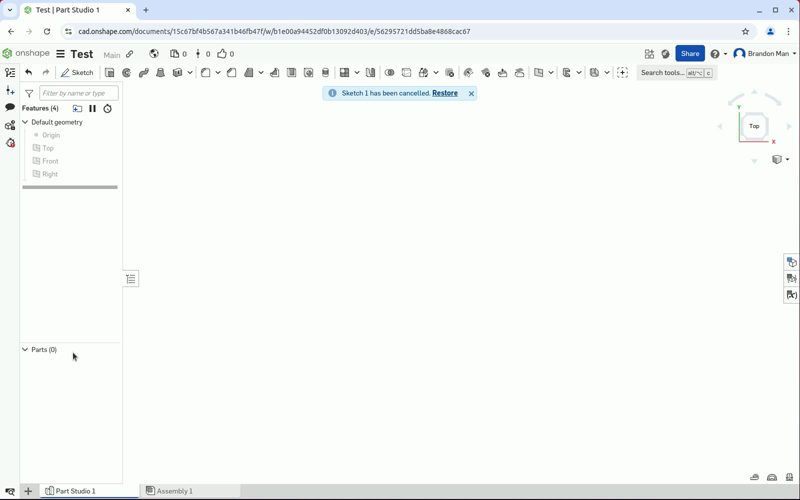
key(y)
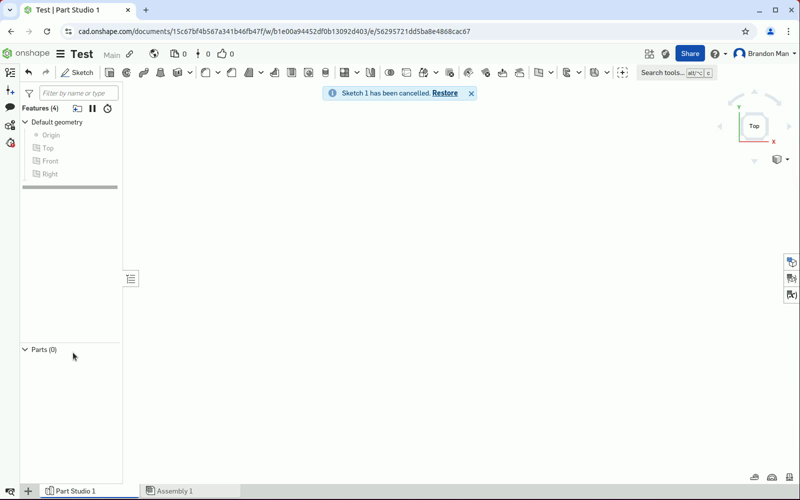
key(shift+p)
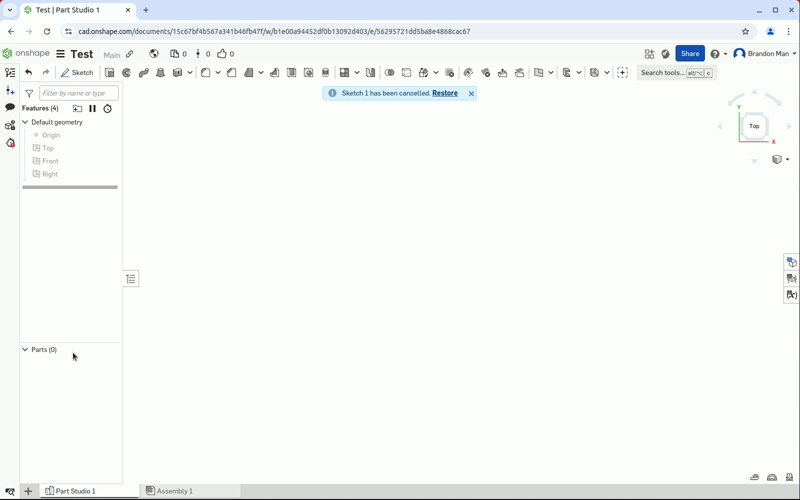
key(space)
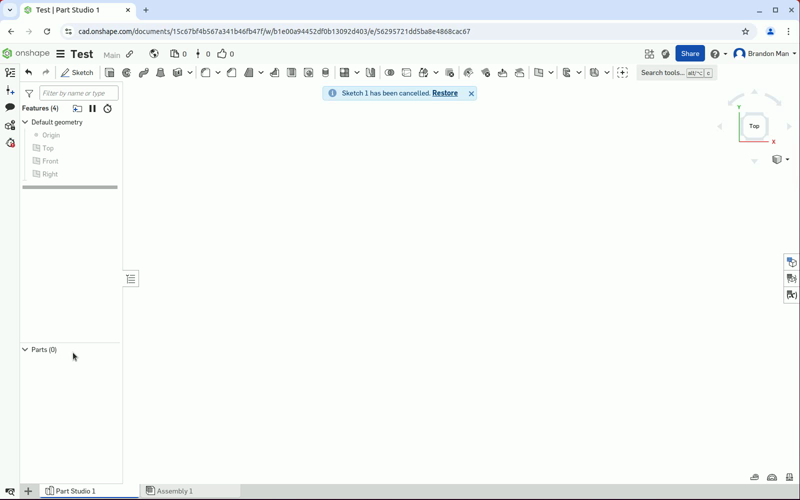
key_down(shift)
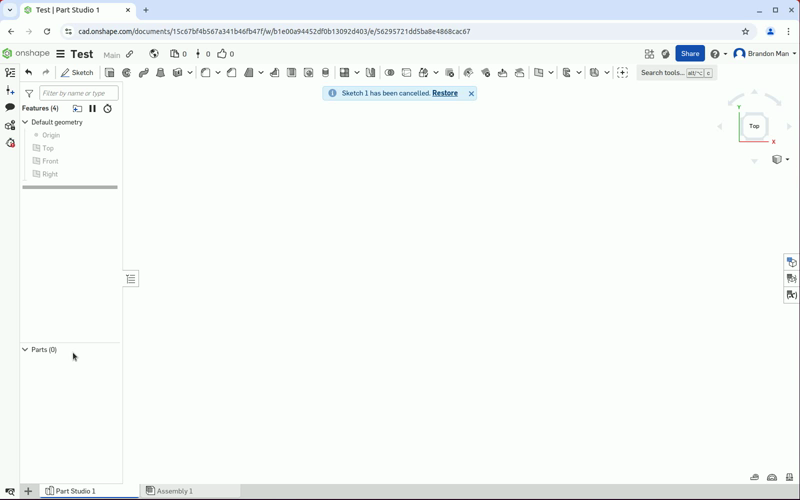
key(up)
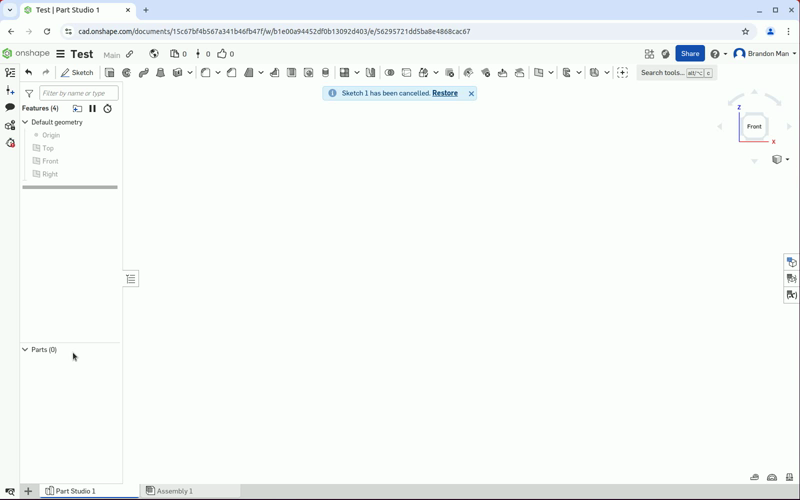
key_up(shift)
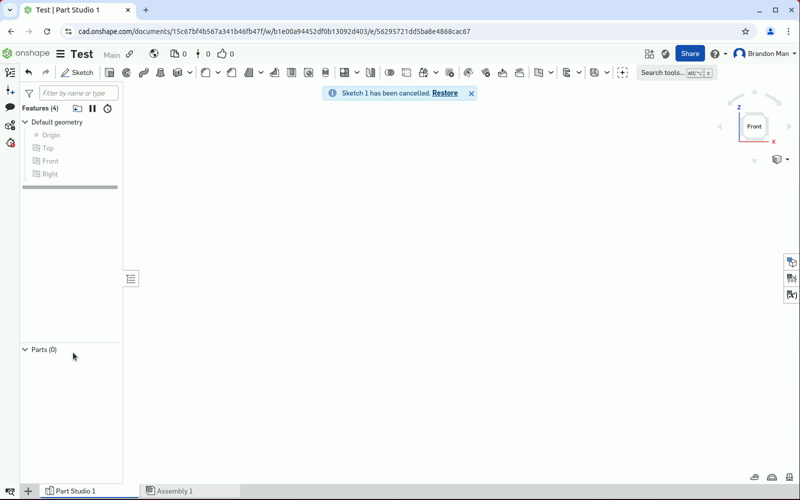
mouse_move(73, 352)
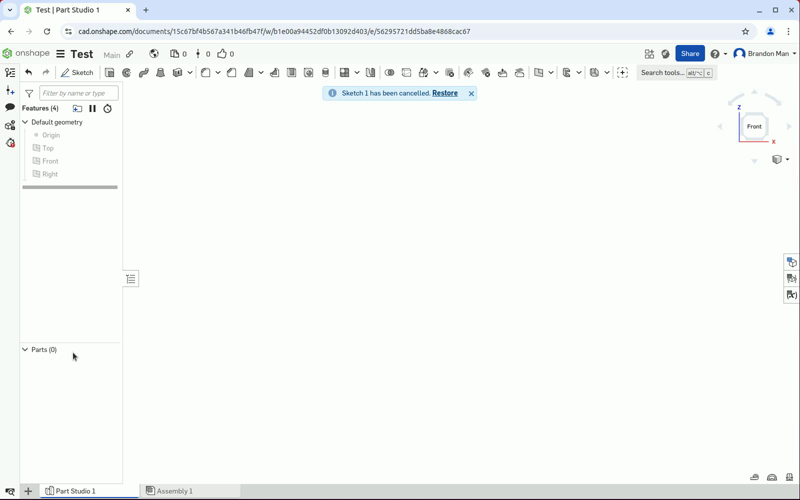
key(shift+y)
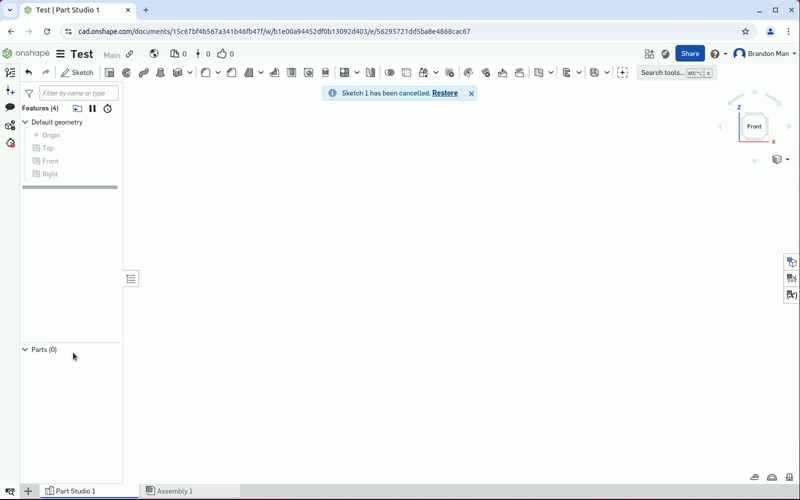
key(shift+s)
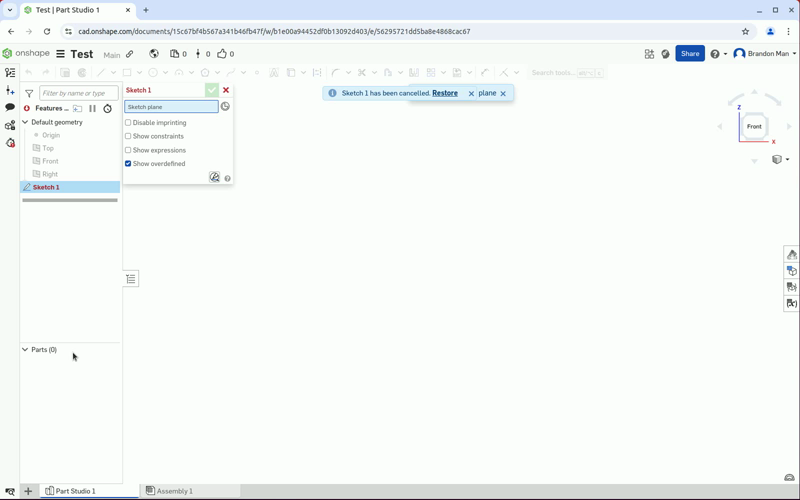
mouse_move(73, 163)
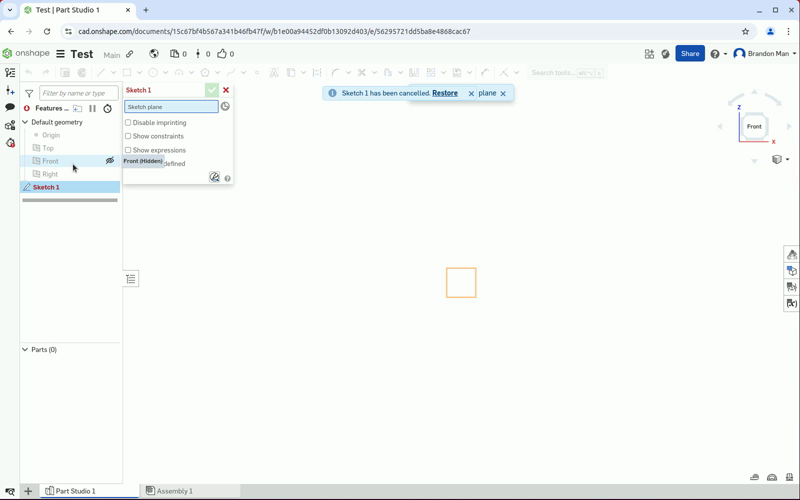
click(73, 163)
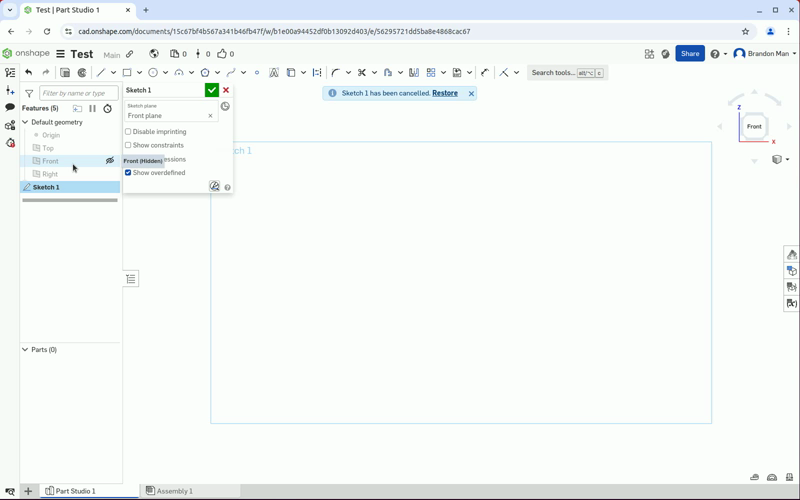
mouse_move(73, 352)
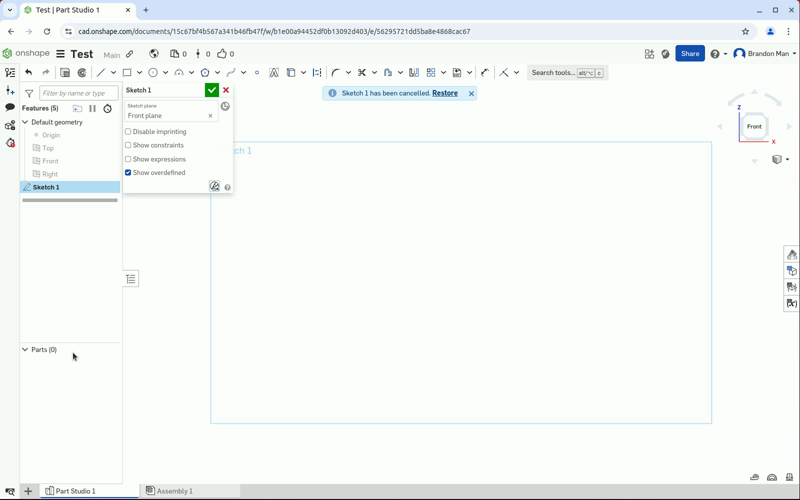
key(y)
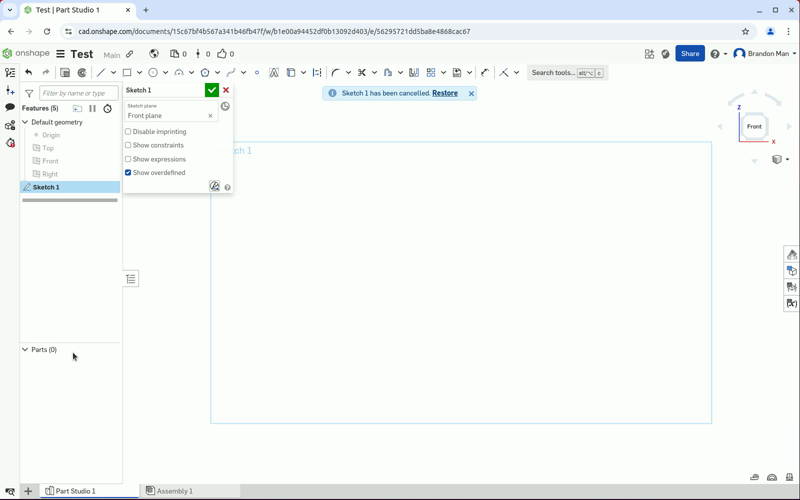
key(a)
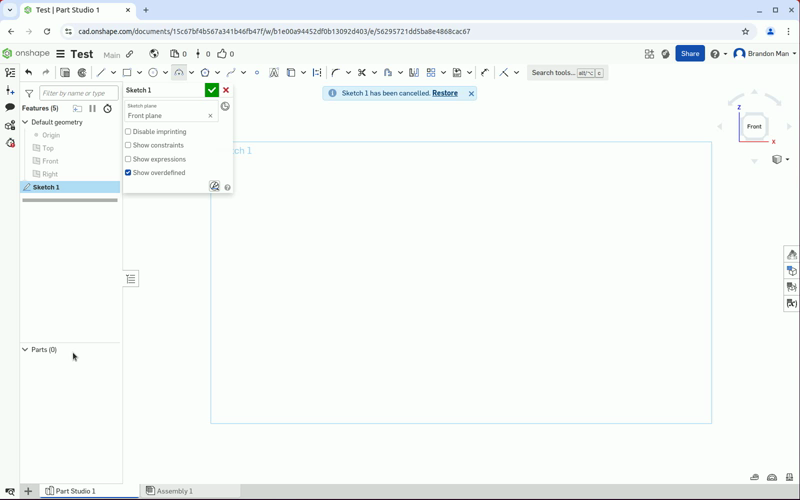
key_down(shift)
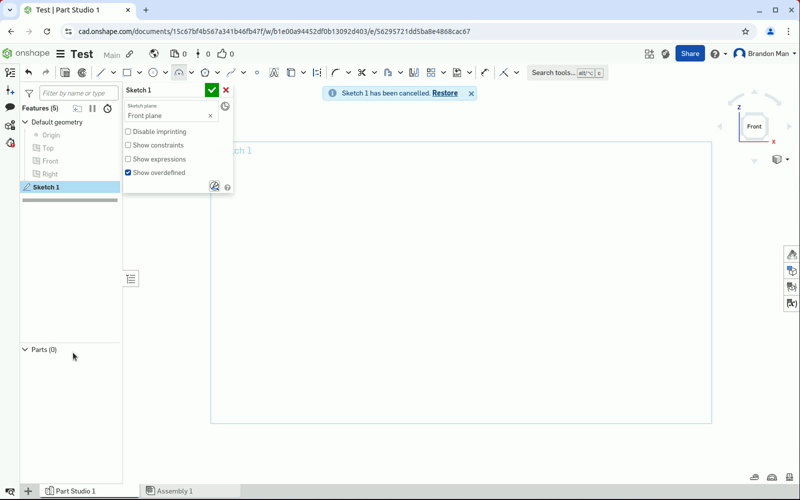
mouse_move(425, 257)
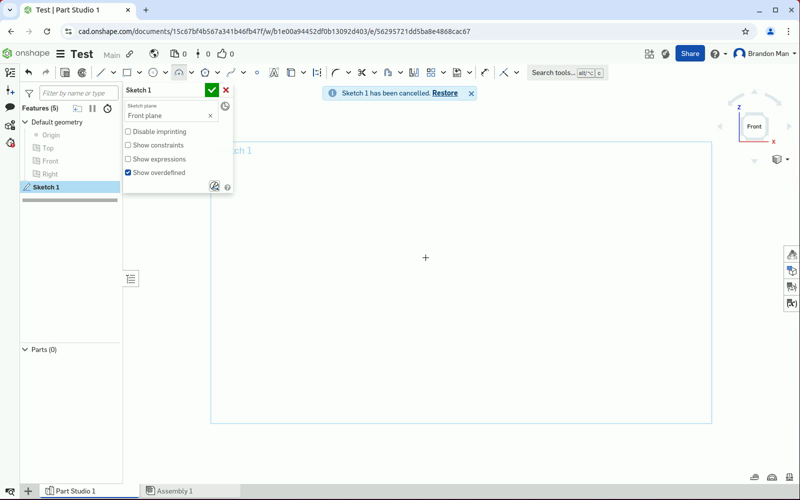
click(425, 257)
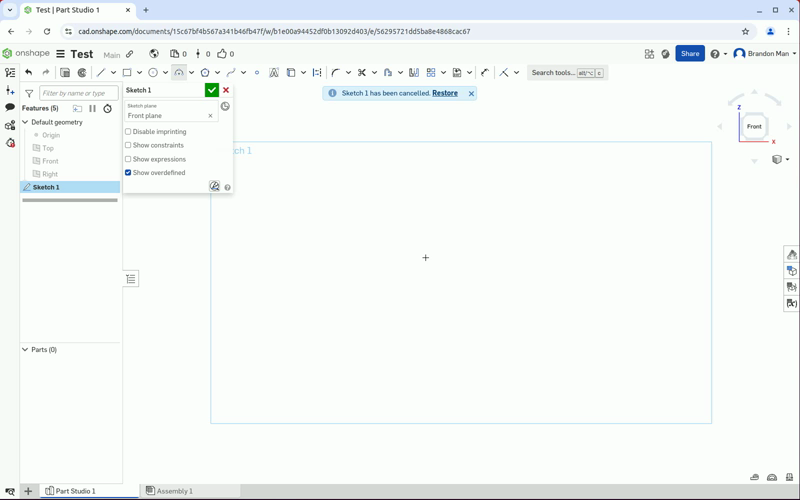
key_up(shift)
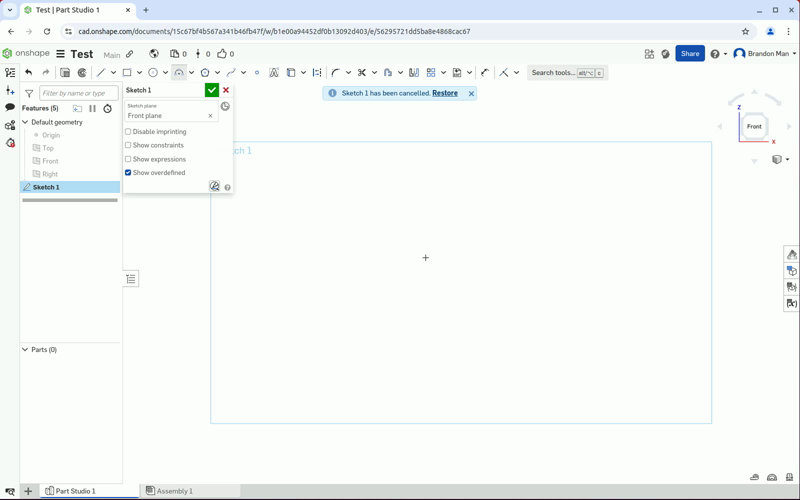
key_down(shift)
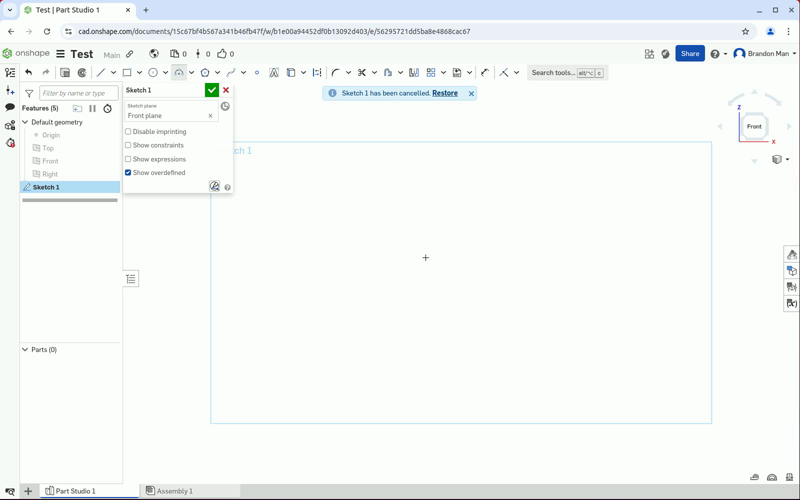
mouse_move(496, 257)
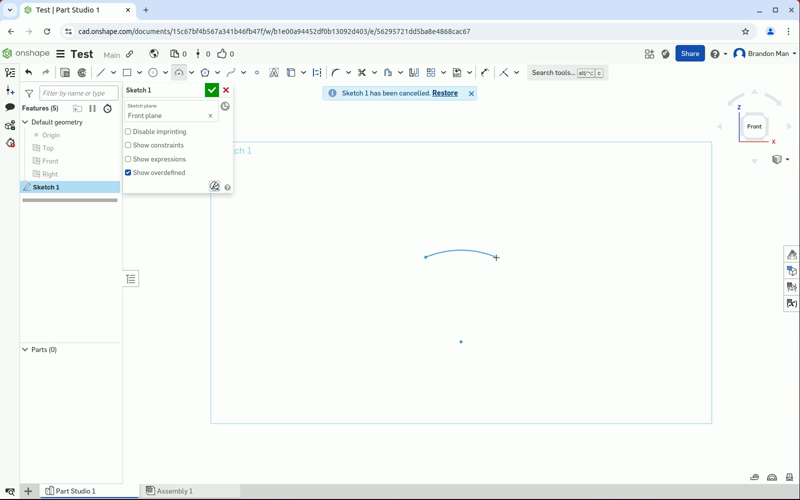
click(496, 257)
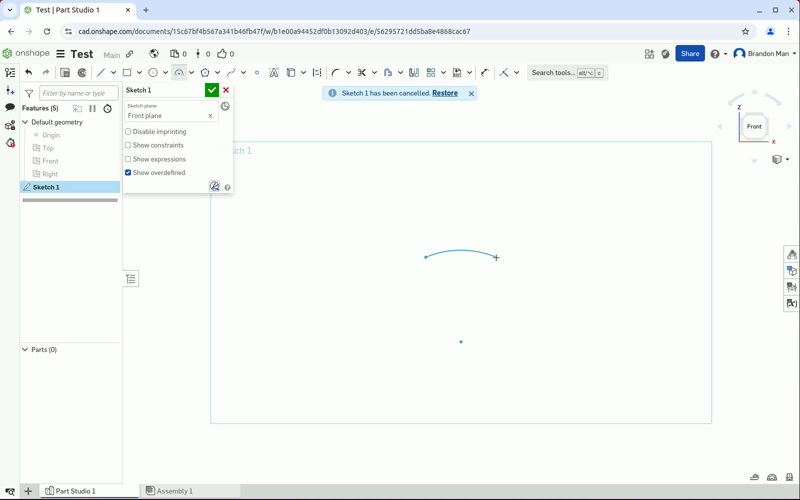
mouse_move(461, 327)
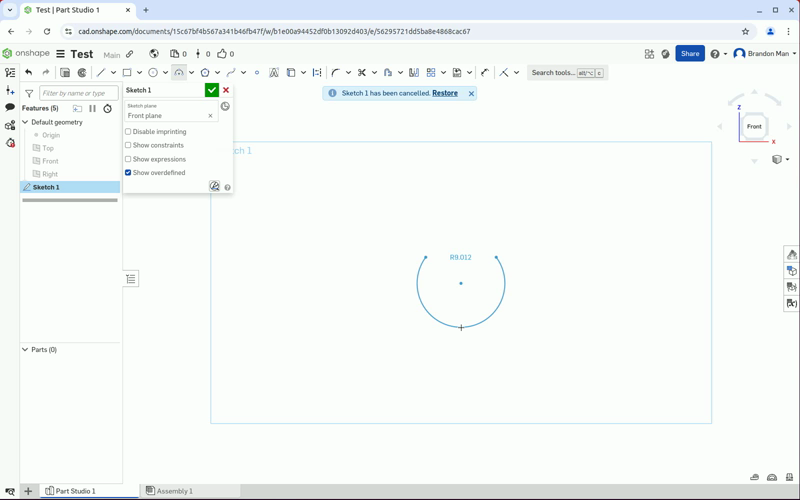
click(461, 327)
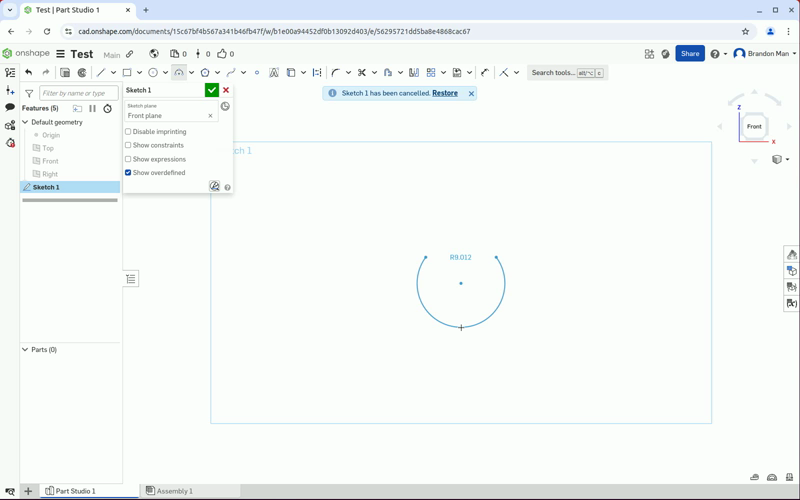
key_up(shift)
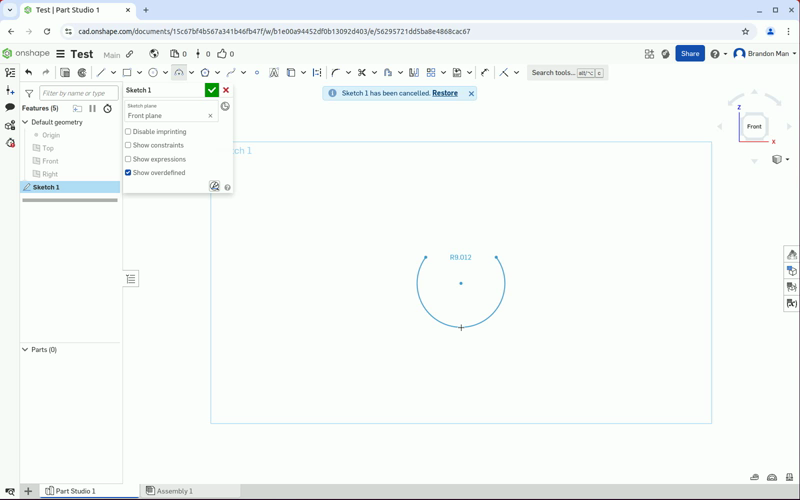
mouse_move(496, 257)
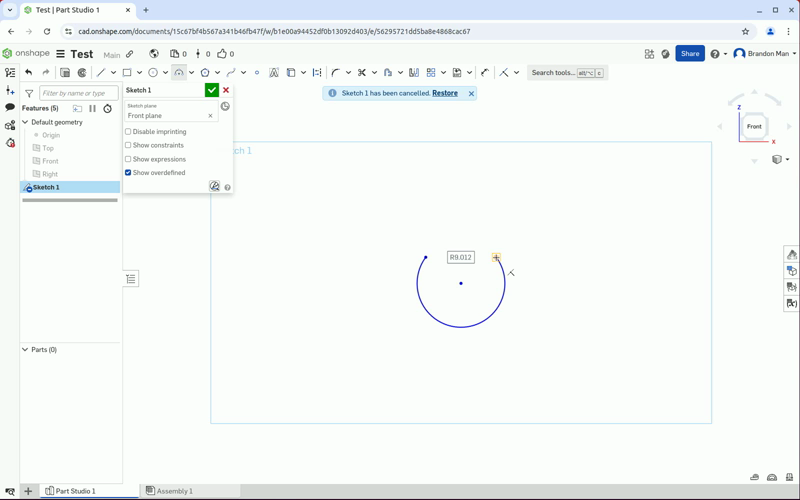
click(496, 257)
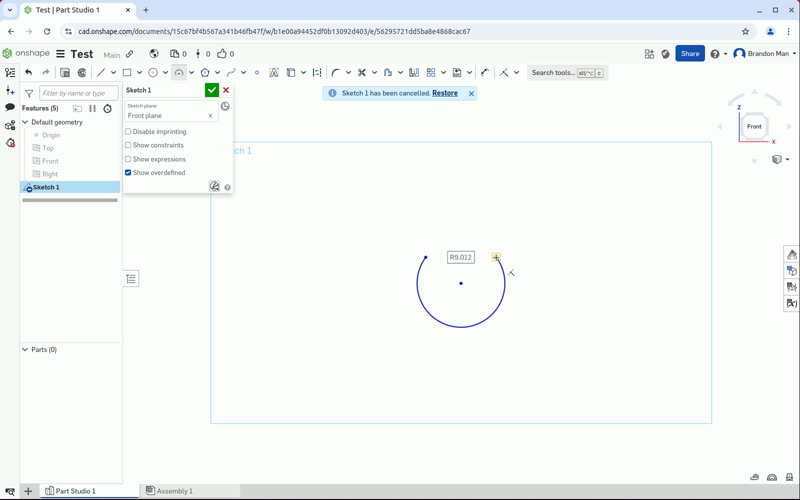
mouse_move(425, 257)
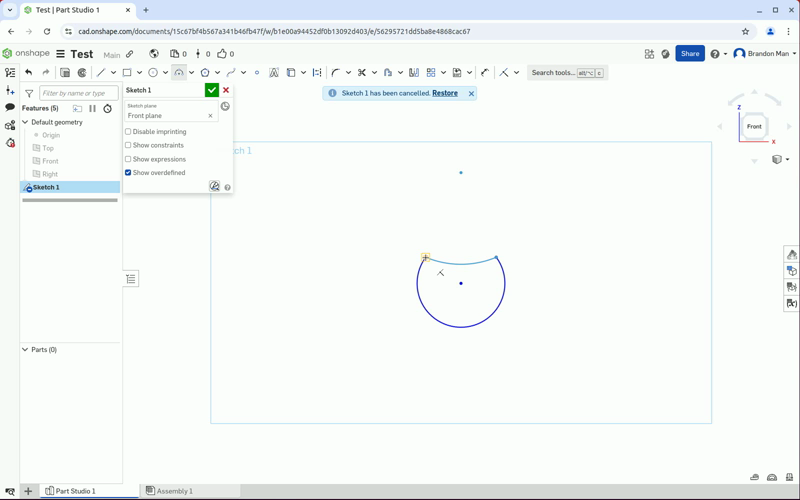
click(425, 257)
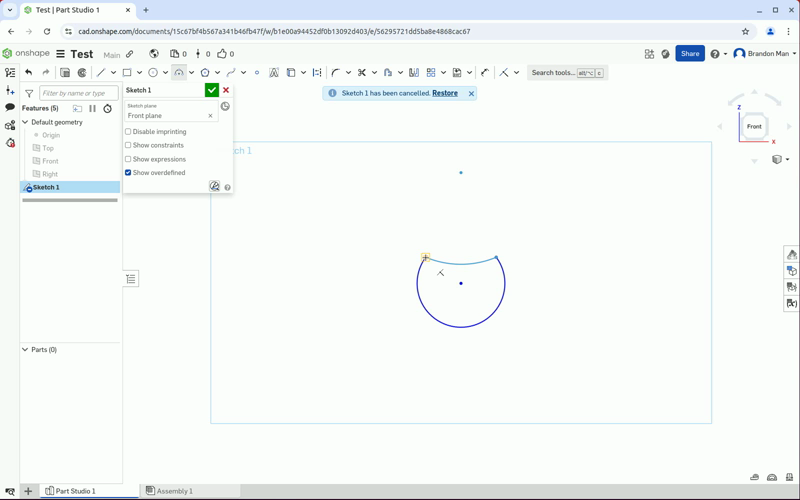
key_down(shift)
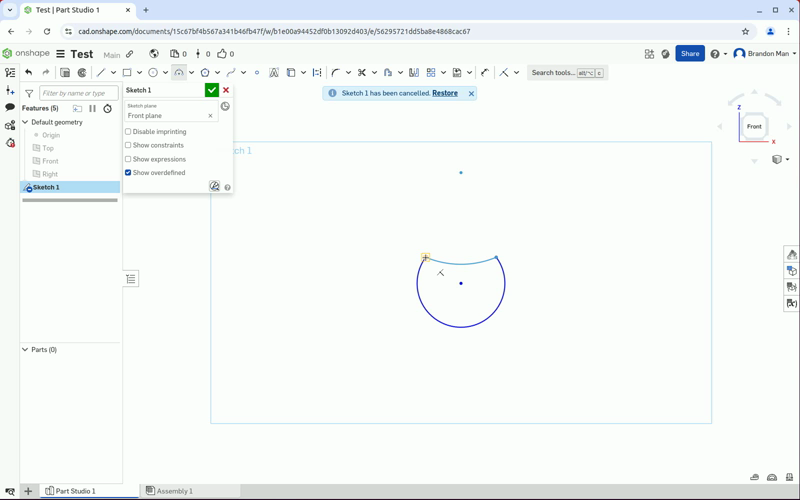
mouse_move(461, 278)
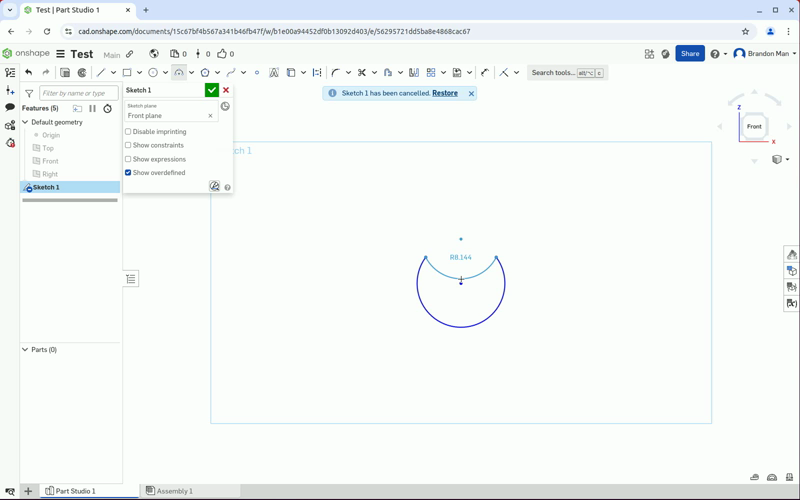
click(461, 278)
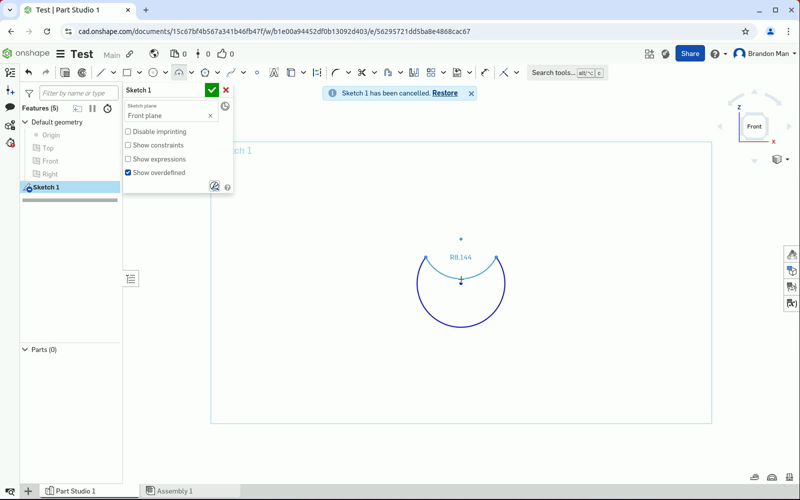
key_up(shift)
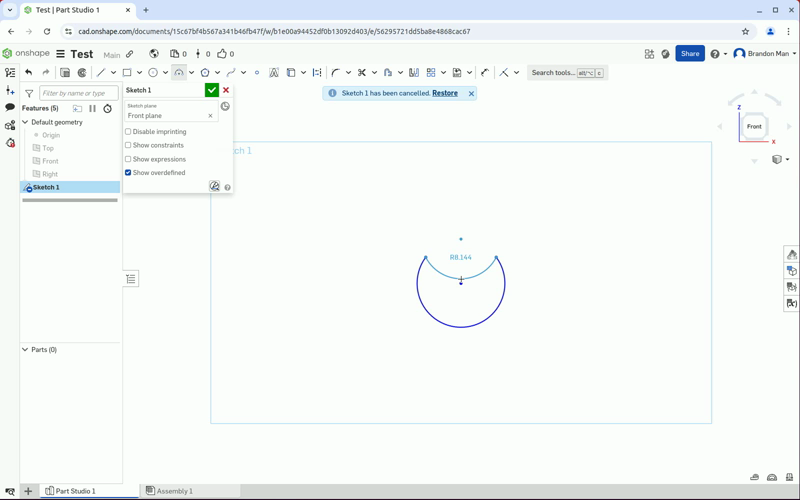
key(esc)
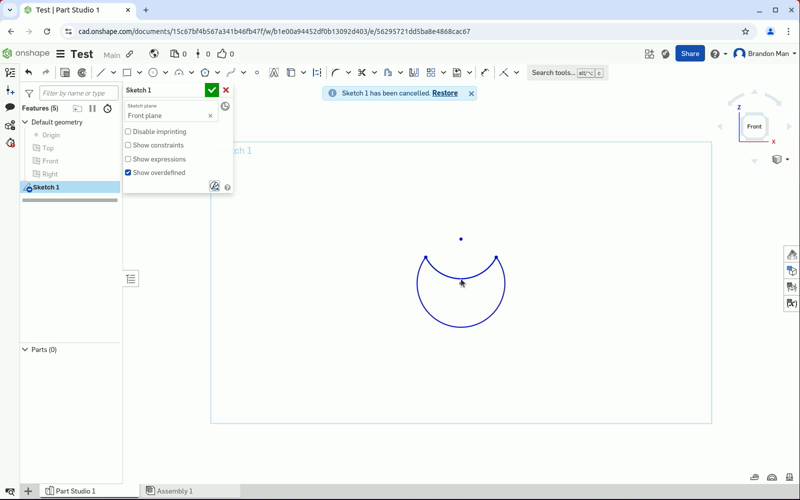
mouse_move(427, 288)
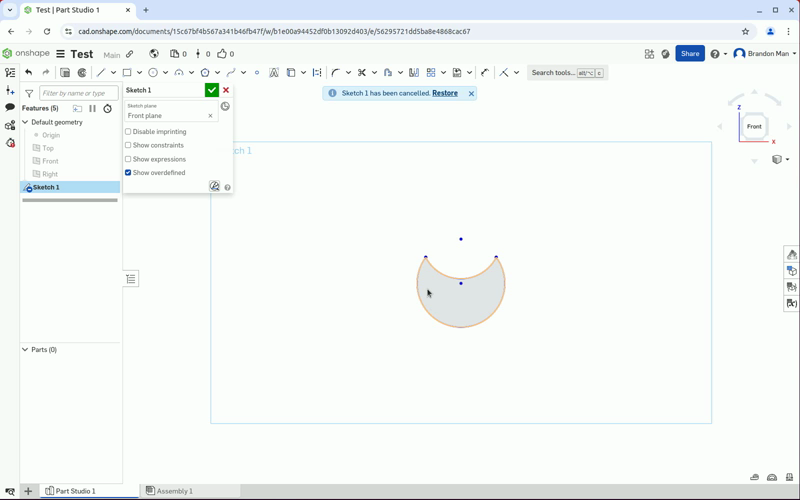
click(427, 288)
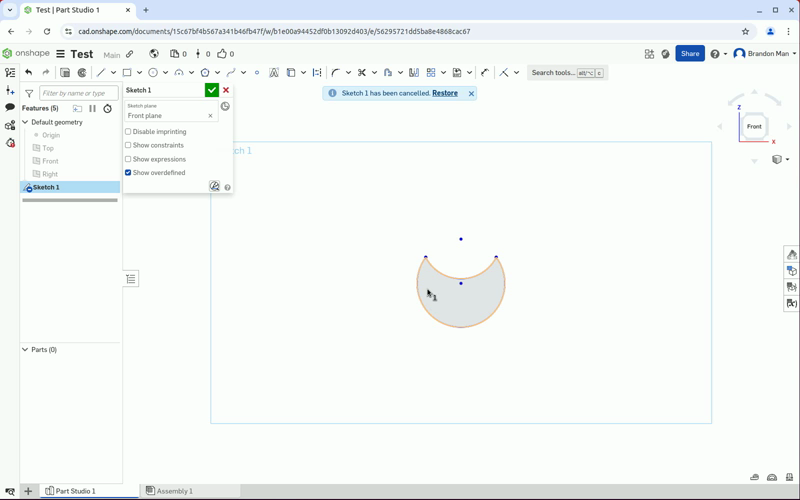
mouse_move(73, 352)
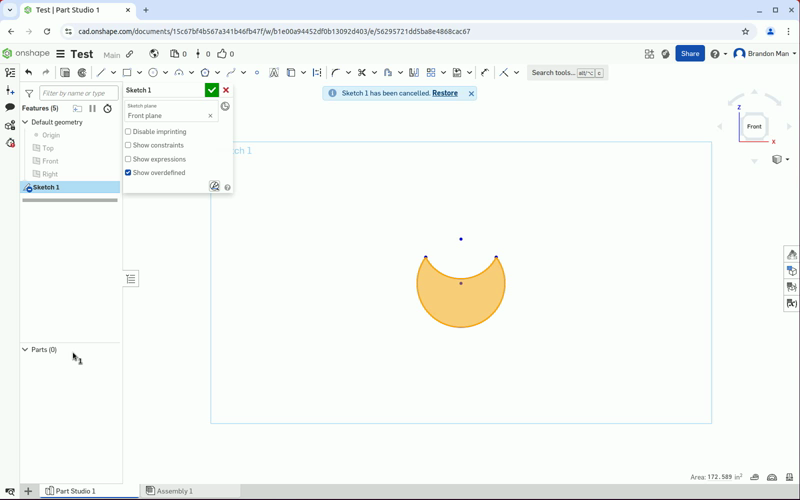
key(shift+y)
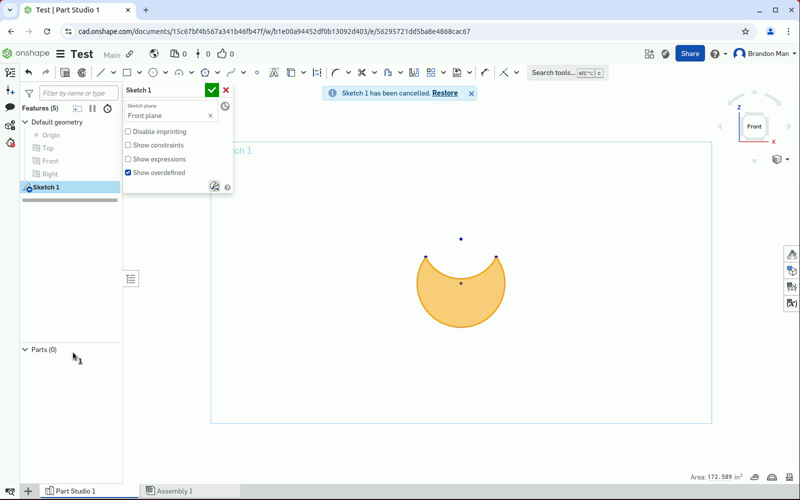
key(shift+e)
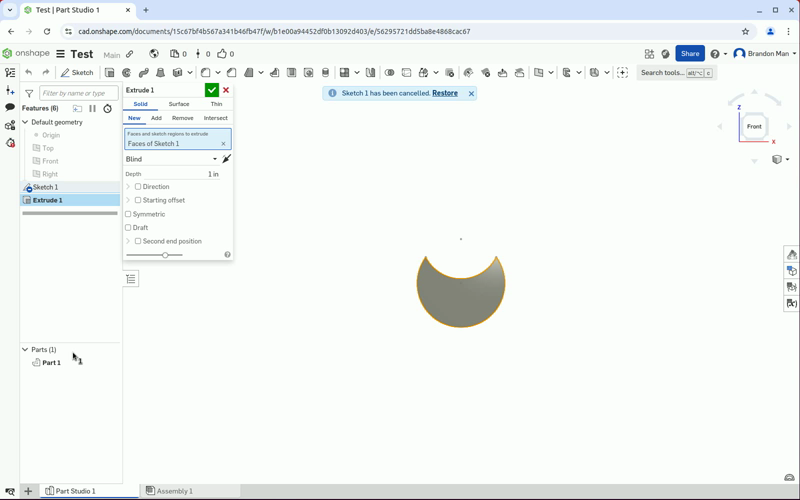
mouse_move(143, 106)
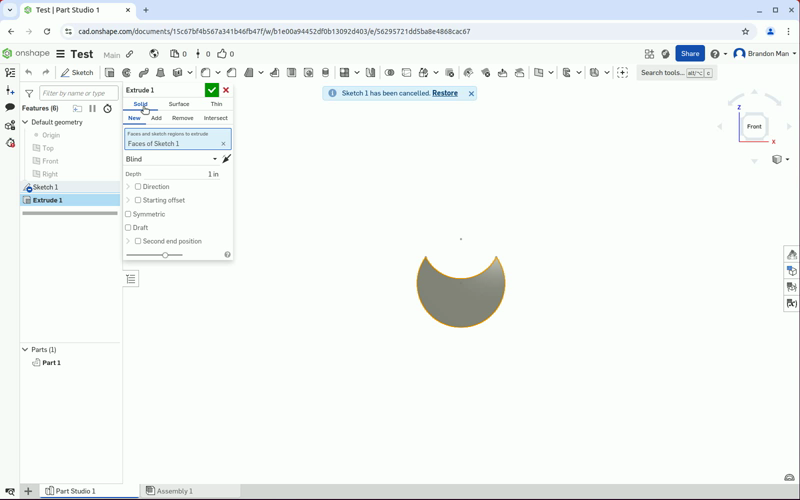
click(143, 106)
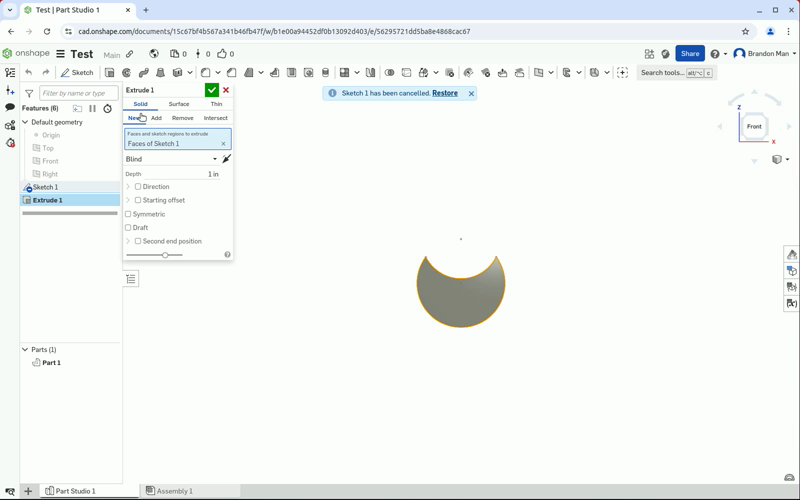
mouse_move(137, 120)
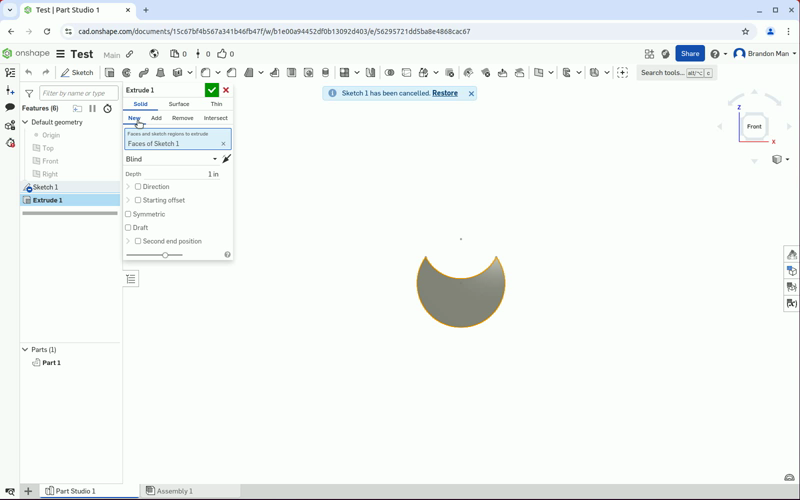
click(137, 120)
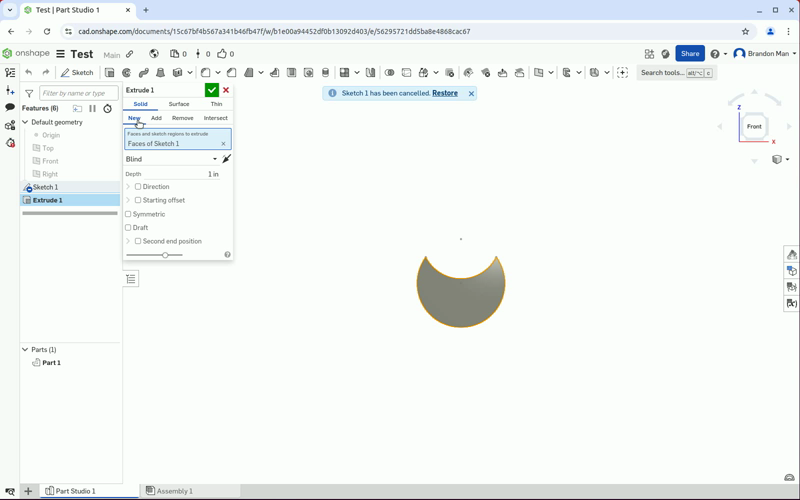
key(tab, 4)
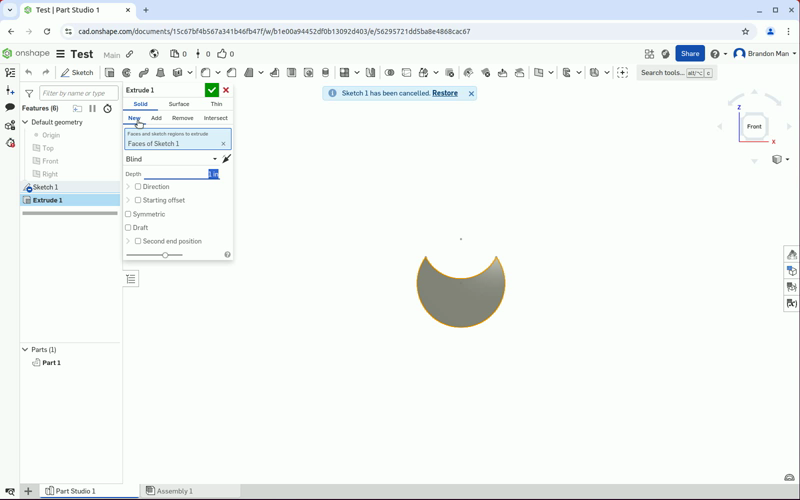
text(9.388)
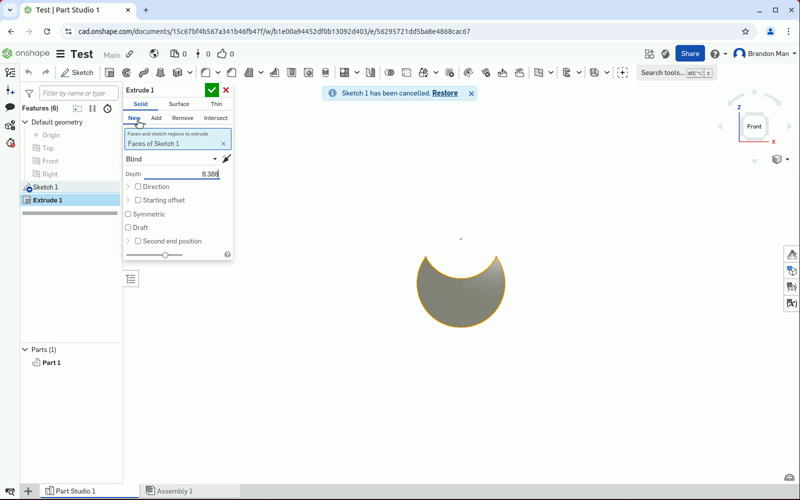
key(enter)
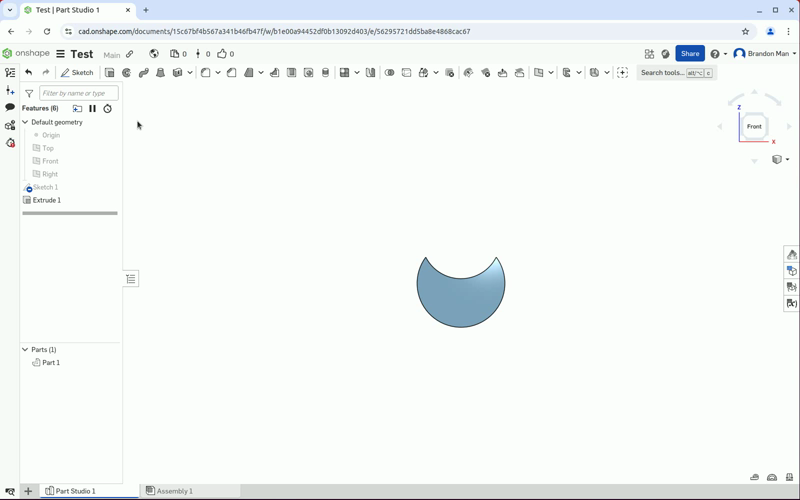
key(shift+h)
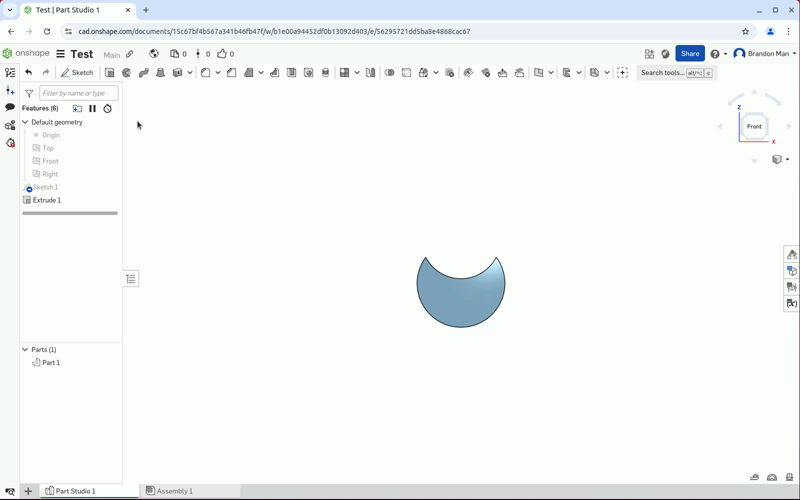
key(shift+h)
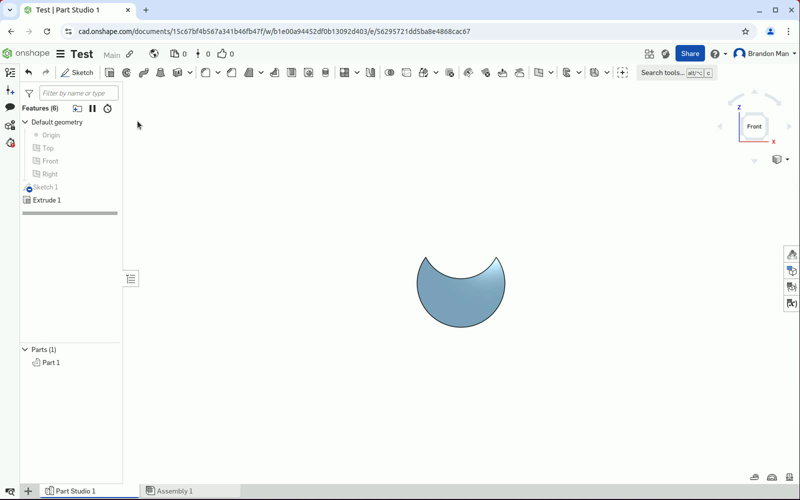
mouse_move(73, 189)
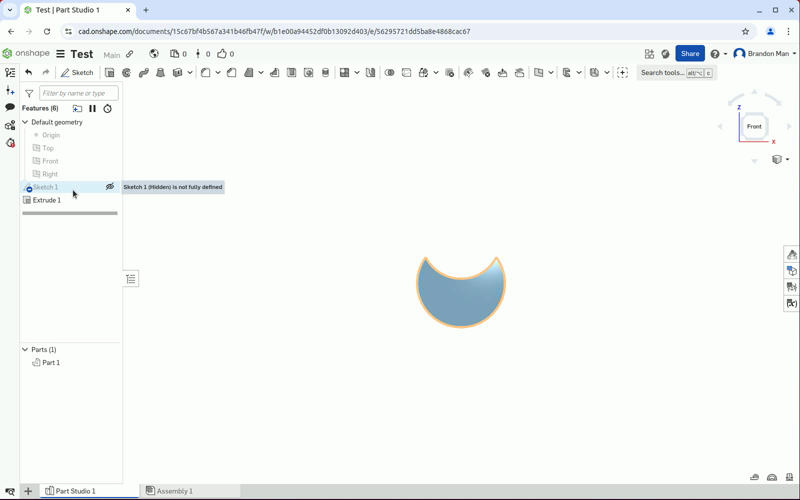
click(73, 189)
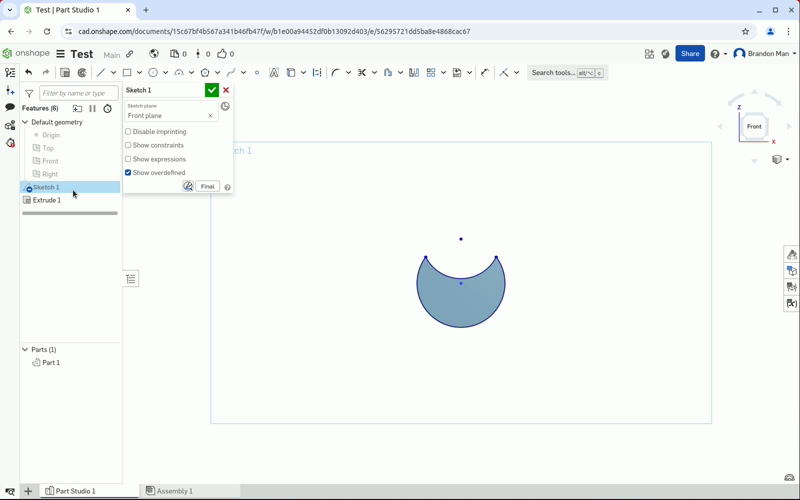
mouse_move(229, 92)
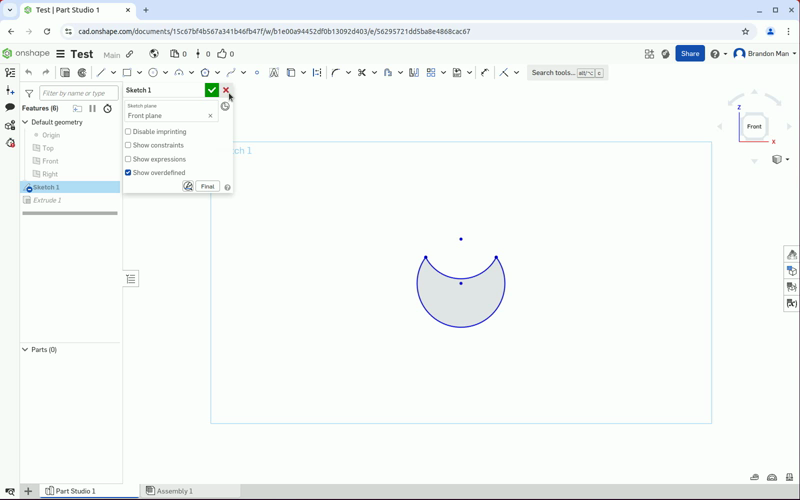
click(229, 92)
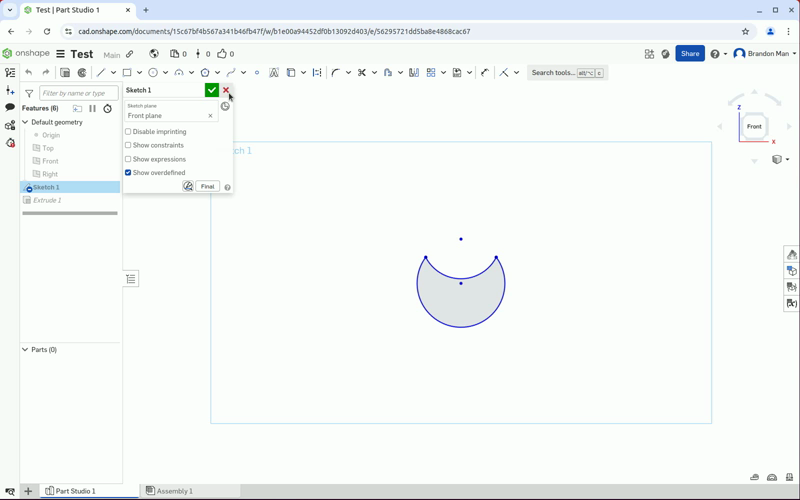
key(shift+s)
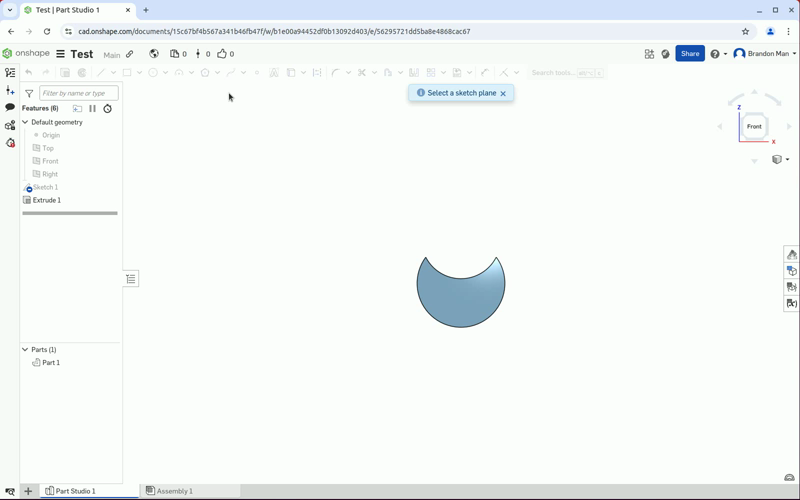
mouse_move(73, 163)
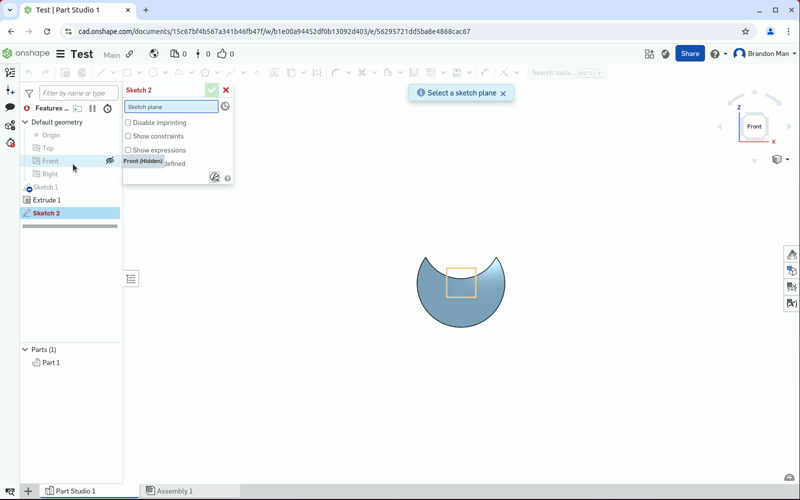
click(73, 163)
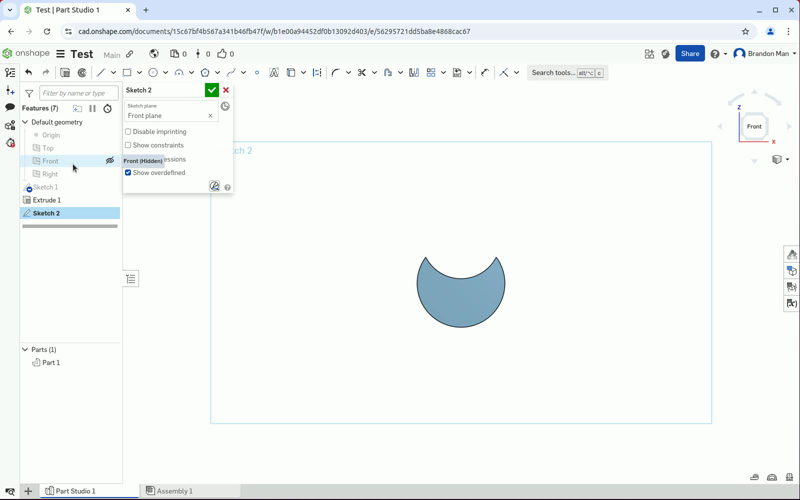
mouse_move(73, 352)
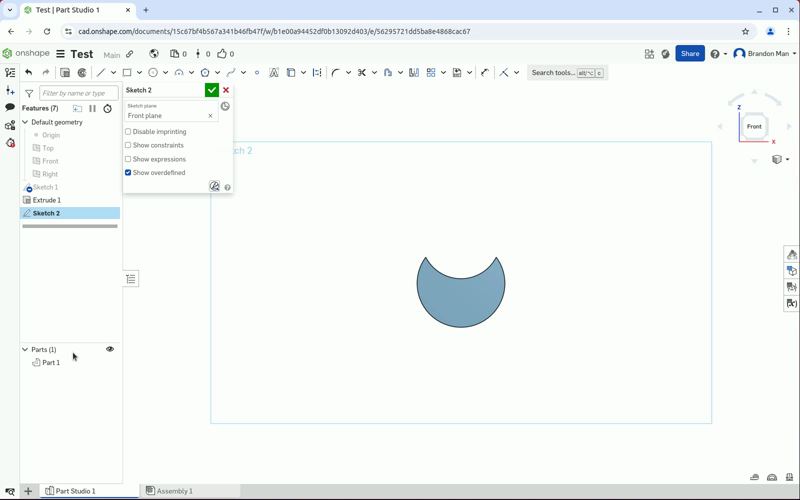
key(y)
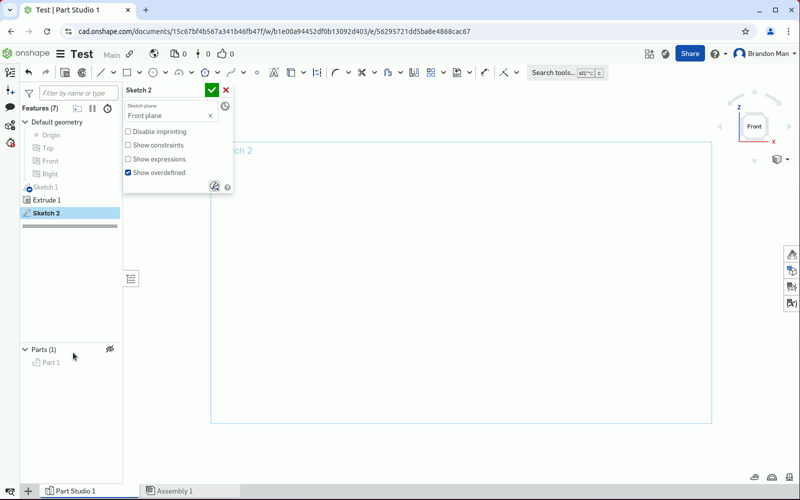
key(a)
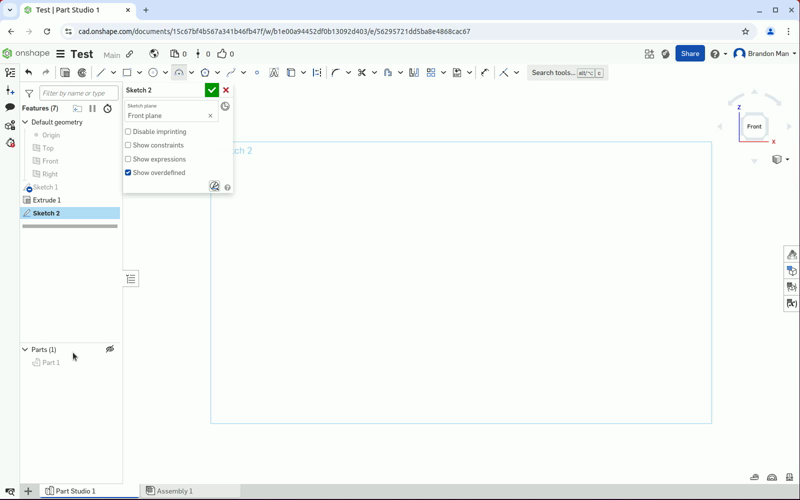
key_down(shift)
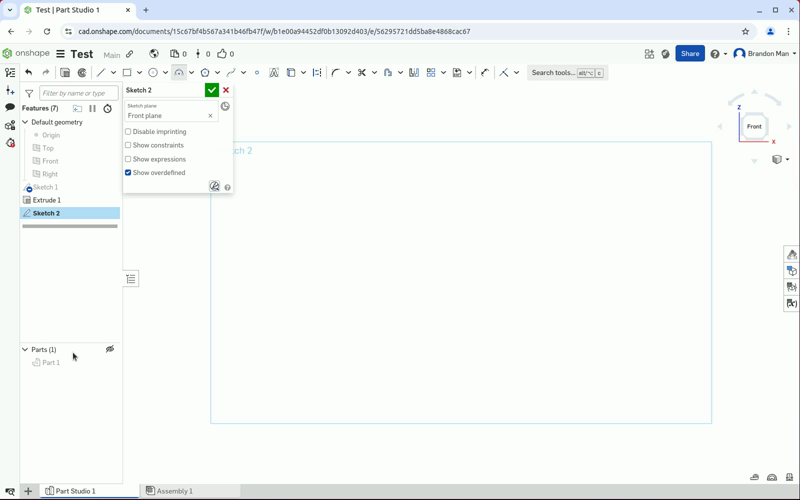
mouse_move(432, 212)
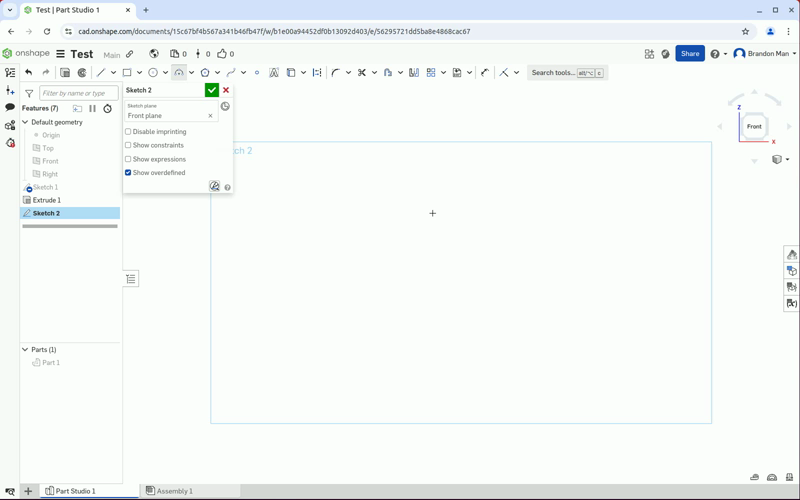
click(432, 212)
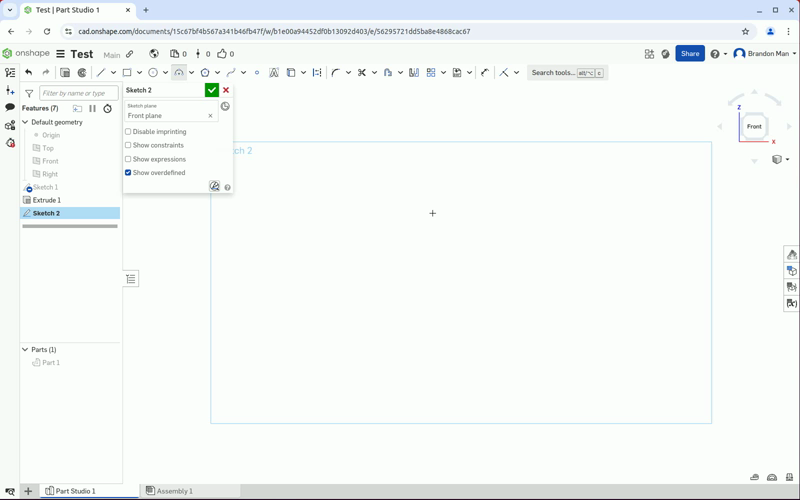
key_up(shift)
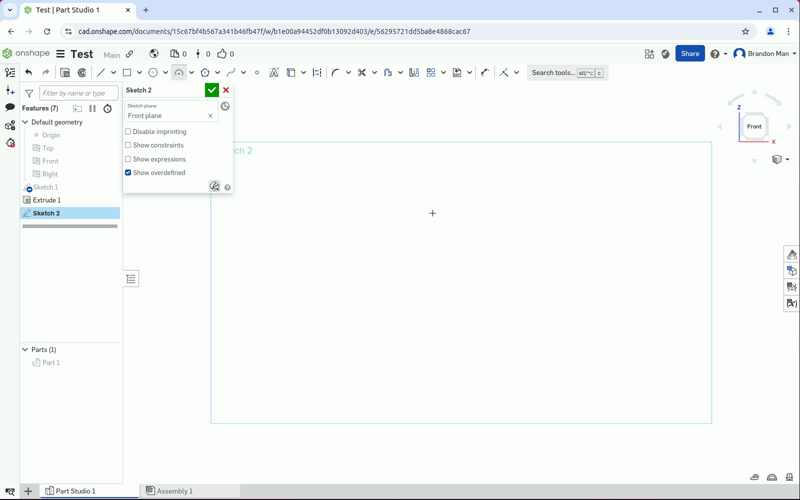
key_down(shift)
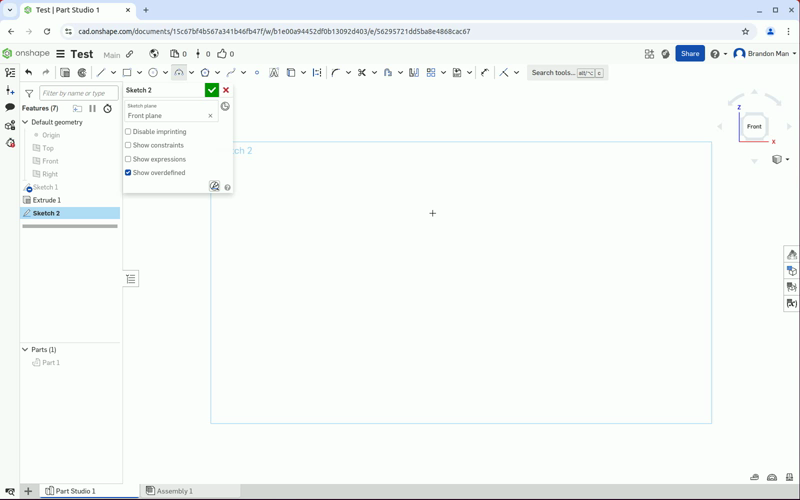
mouse_move(489, 212)
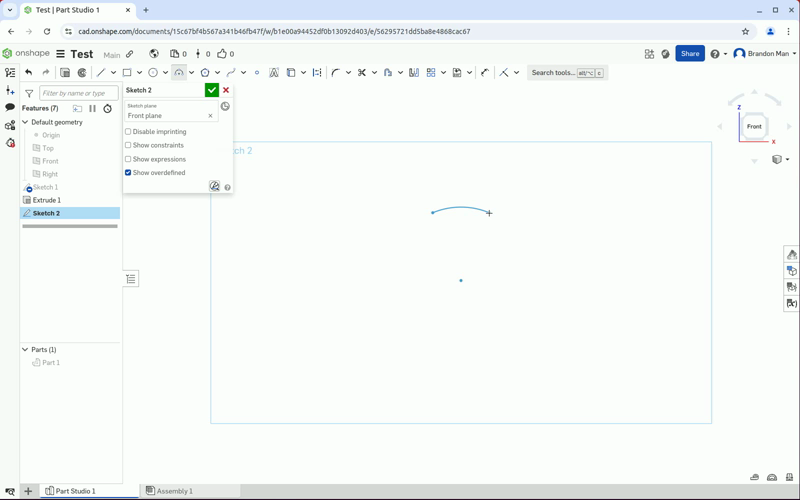
click(489, 212)
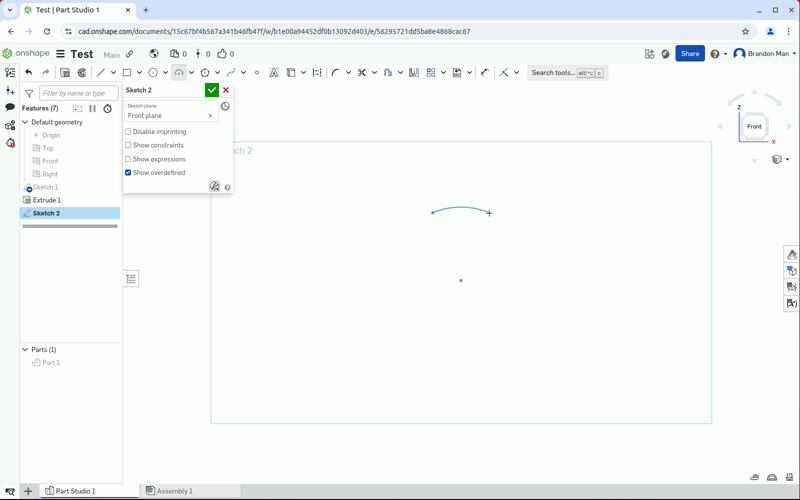
mouse_move(460, 200)
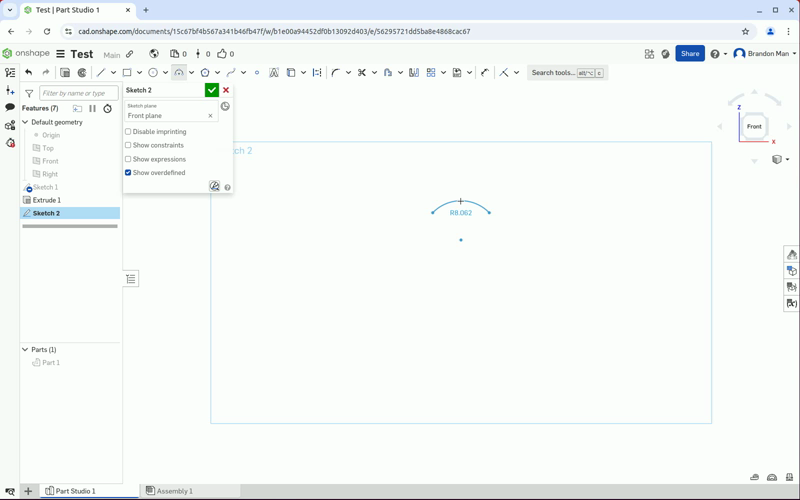
click(460, 200)
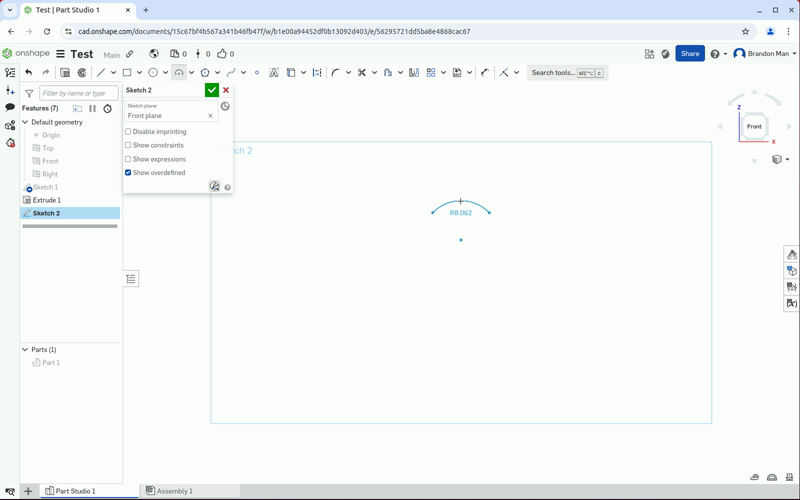
key_up(shift)
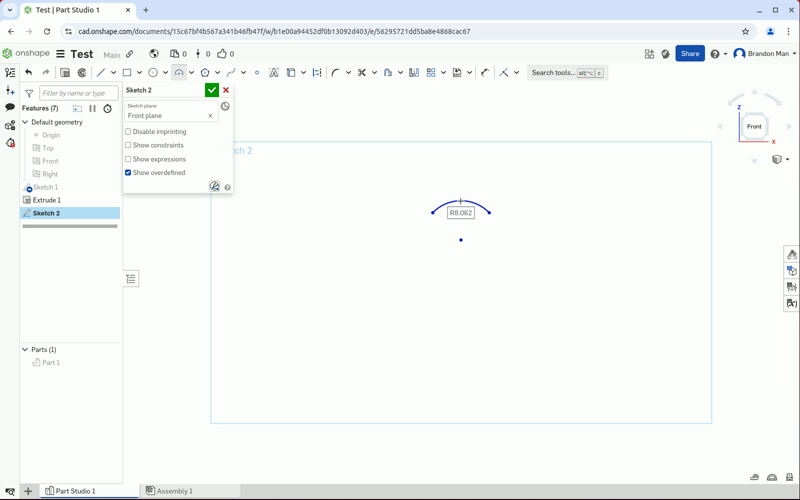
mouse_move(489, 212)
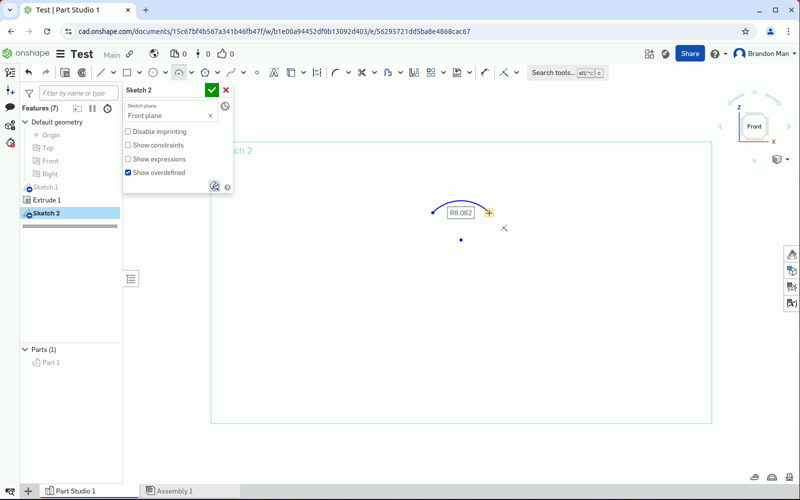
click(489, 212)
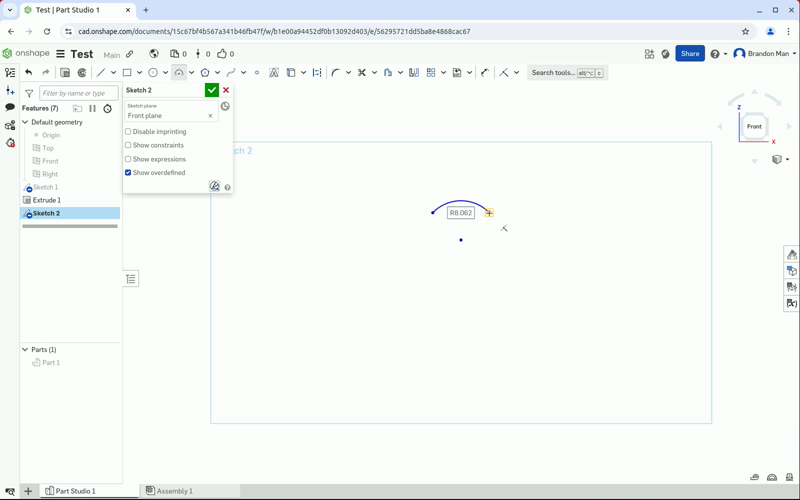
mouse_move(432, 212)
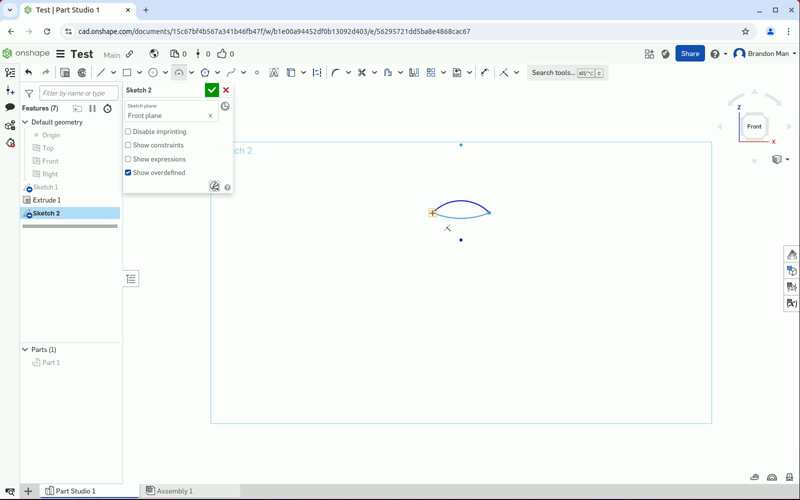
click(432, 212)
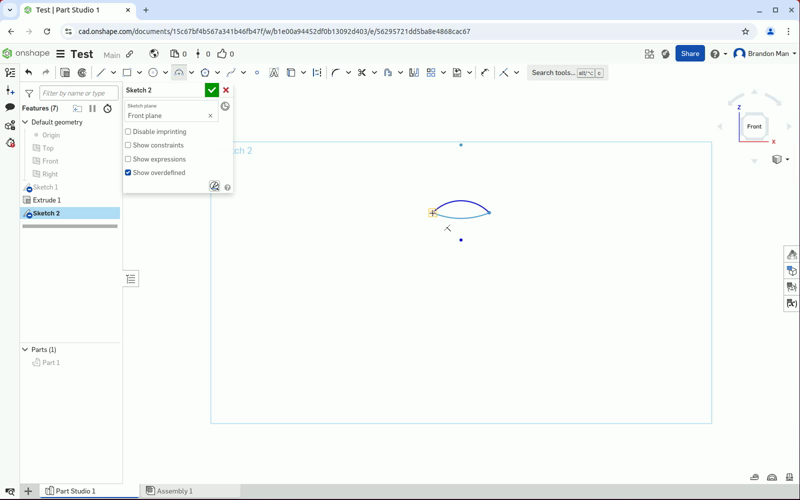
key_down(shift)
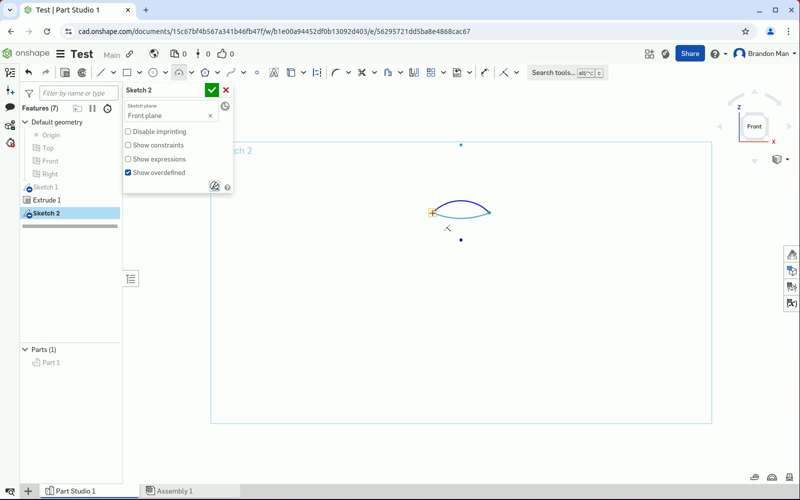
mouse_move(460, 169)
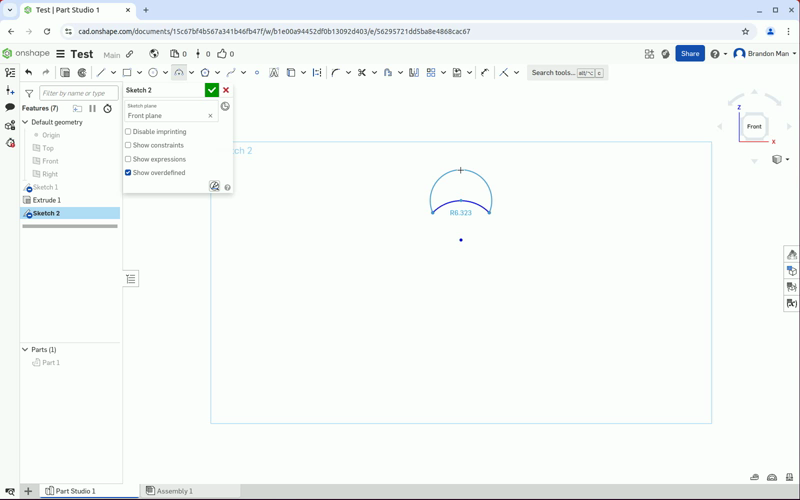
click(460, 169)
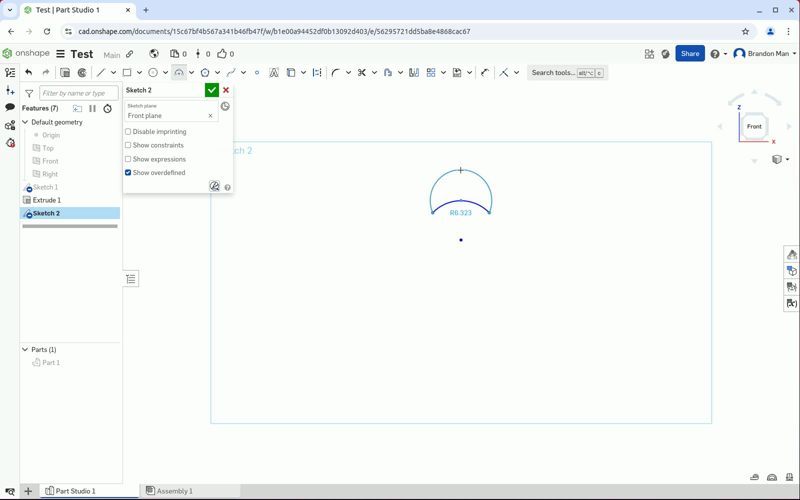
key_up(shift)
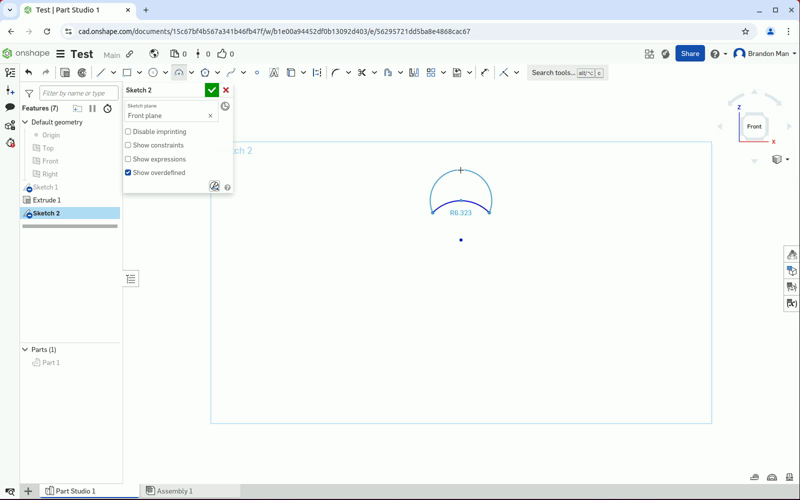
key(esc)
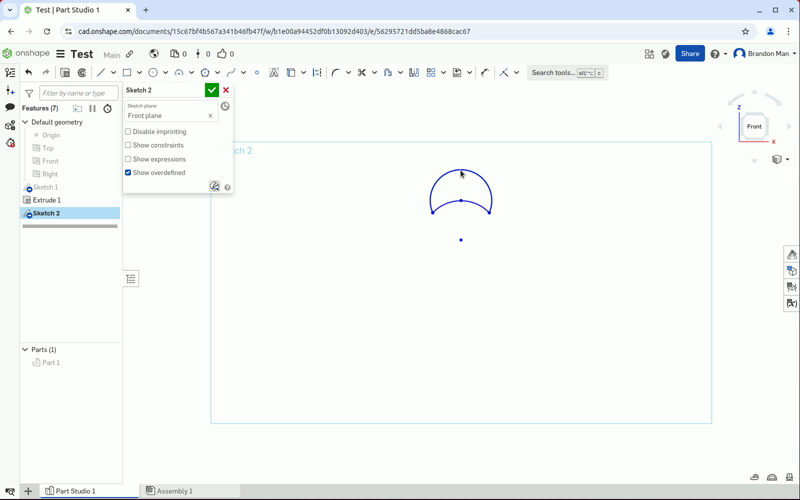
mouse_move(436, 203)
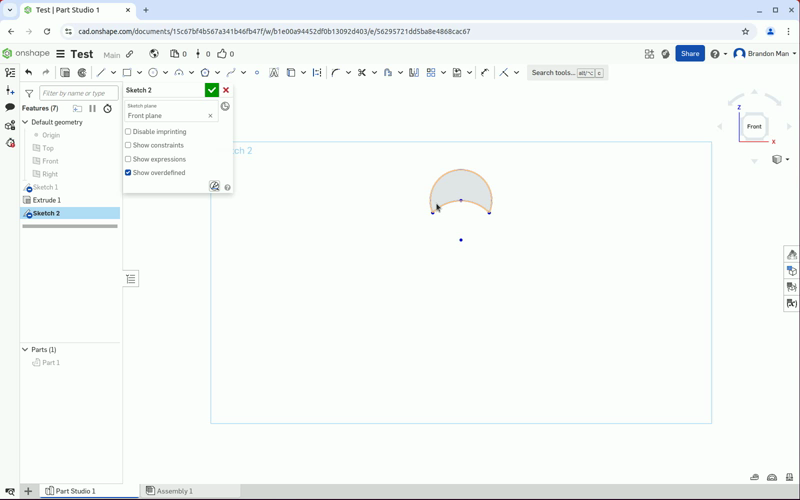
scroll(6)
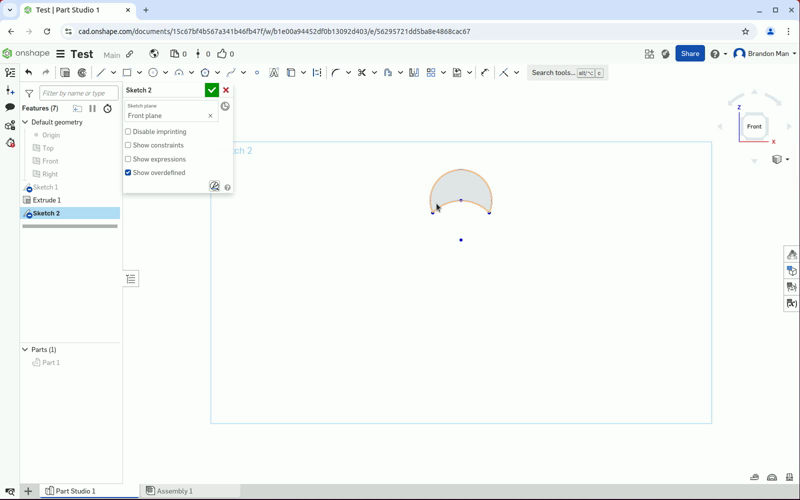
scroll(6)
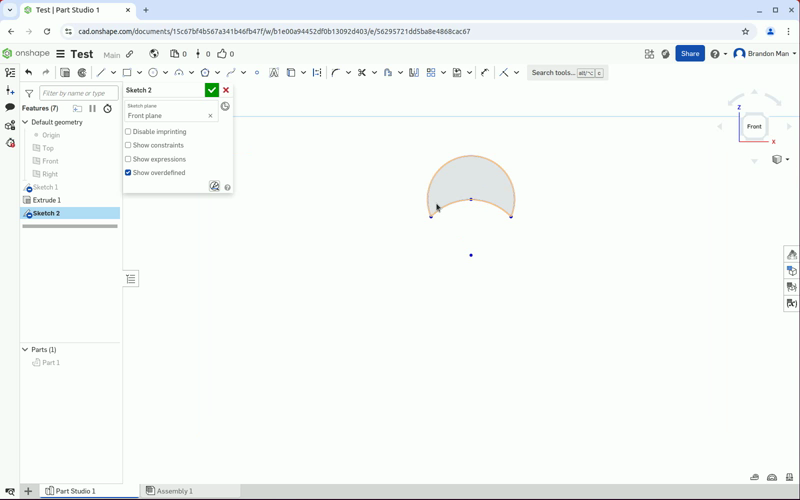
scroll(6)
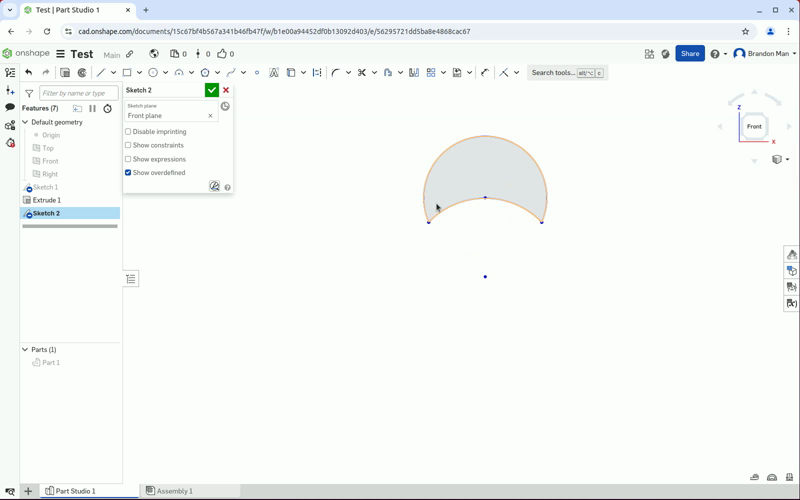
scroll(6)
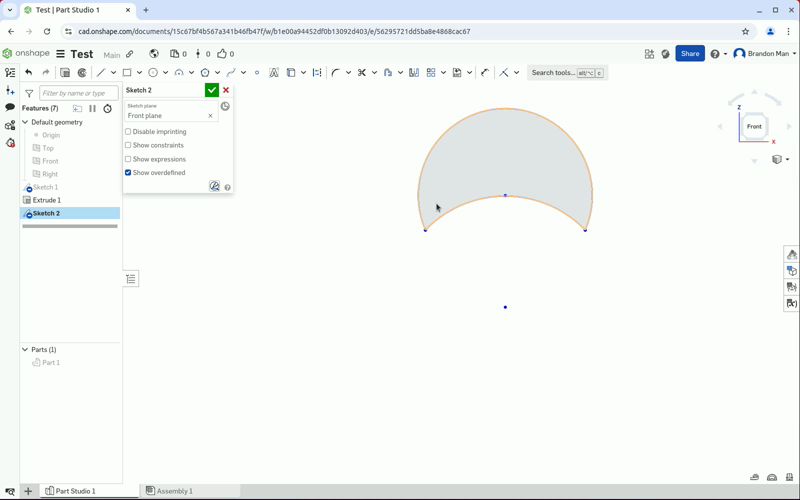
scroll(6)
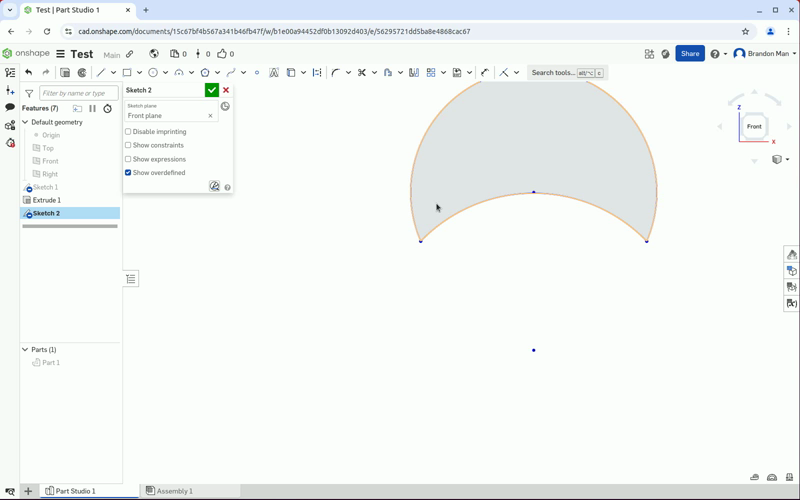
scroll(6)
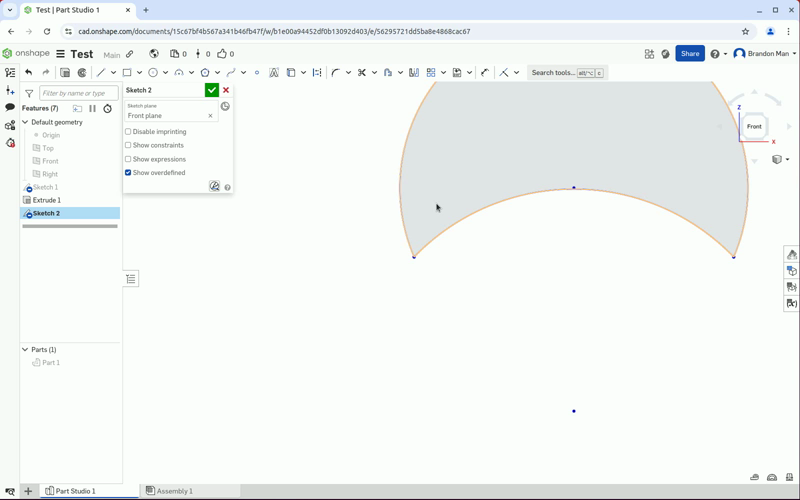
scroll(6)
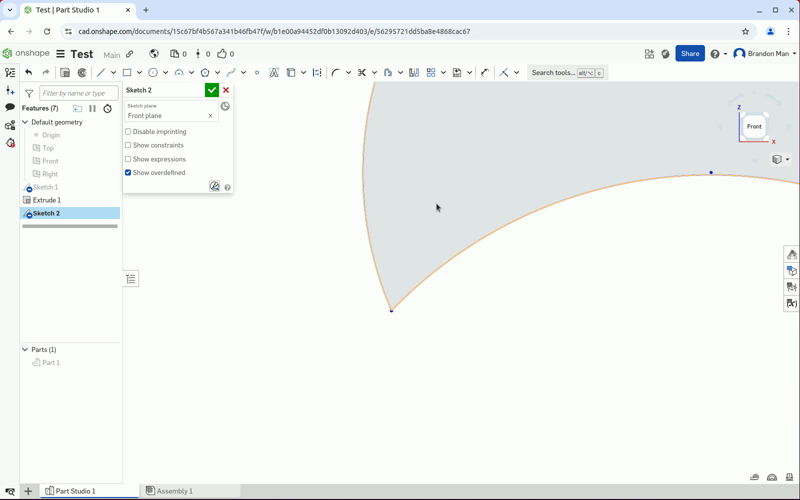
click(436, 203)
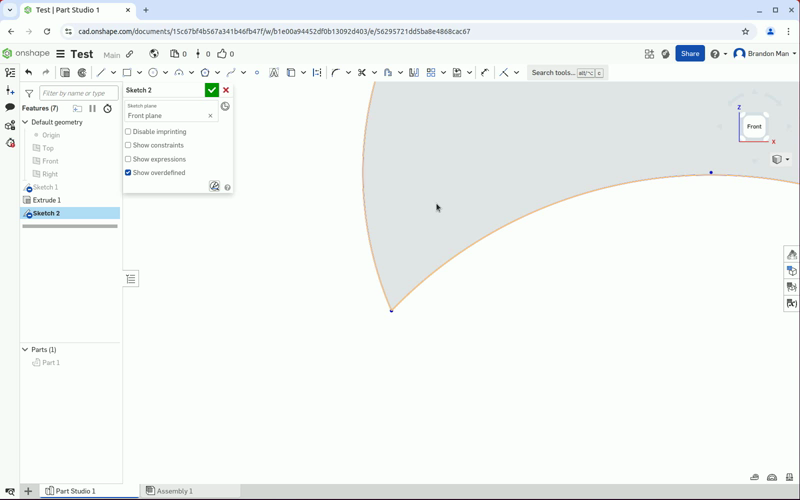
scroll(-6)
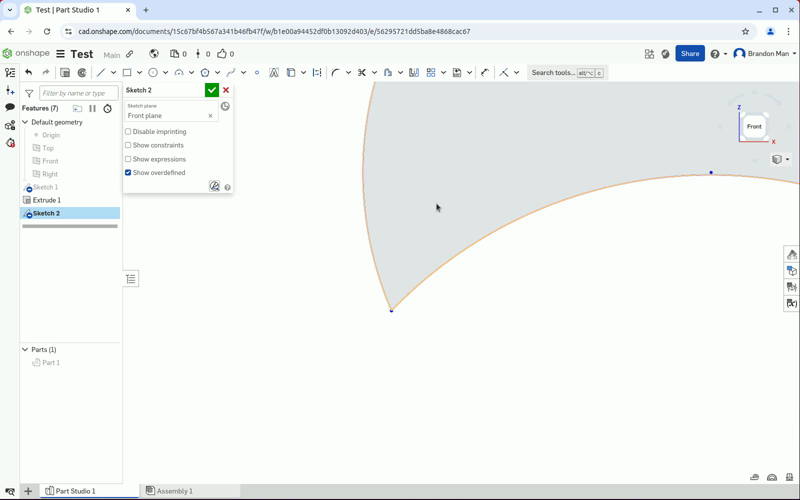
scroll(-6)
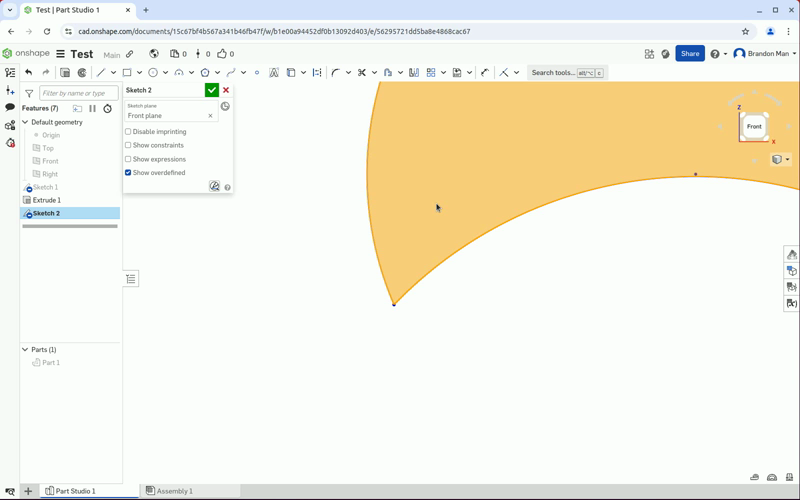
scroll(-6)
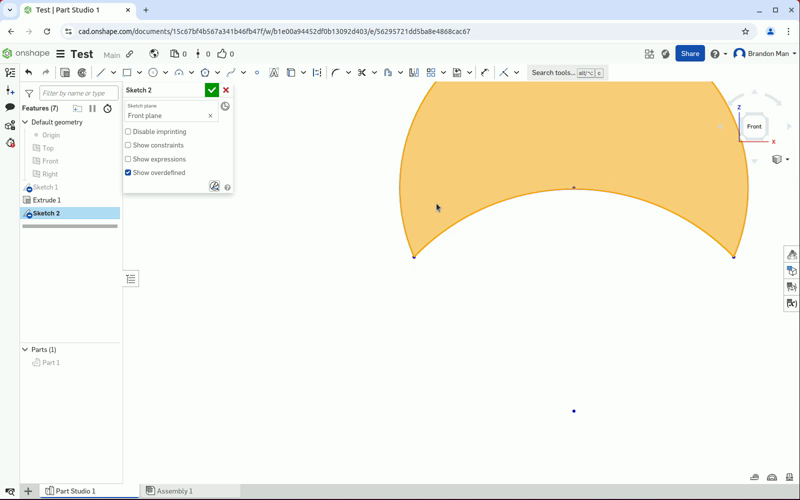
scroll(-6)
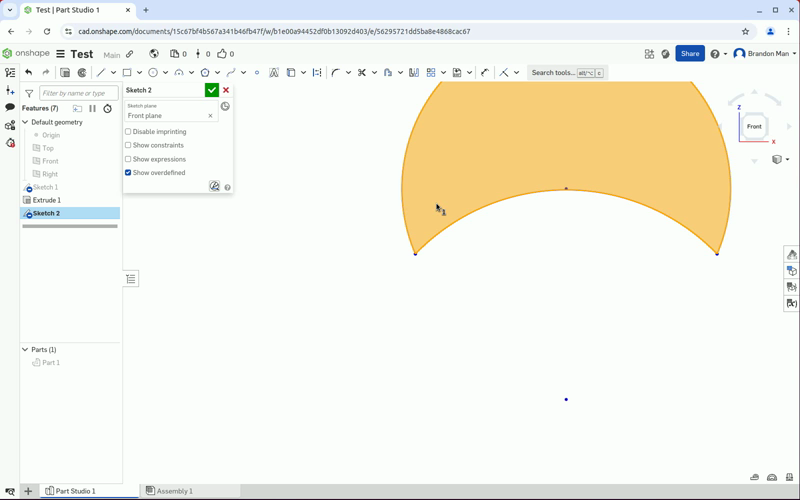
scroll(-6)
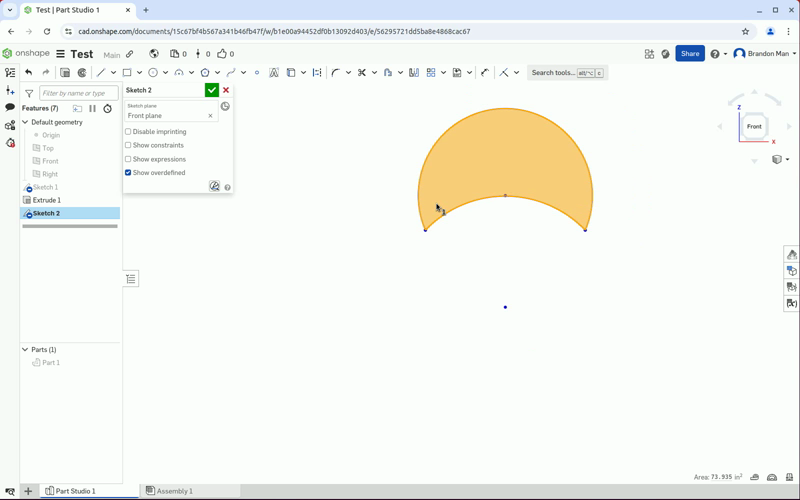
scroll(-6)
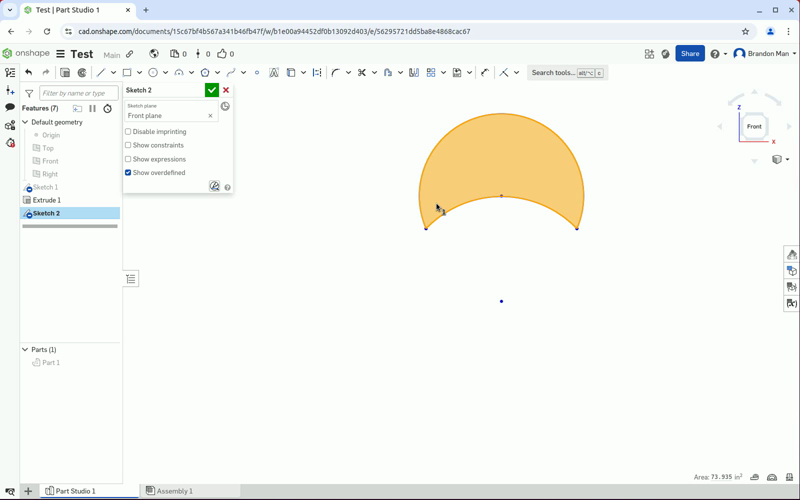
scroll(-6)
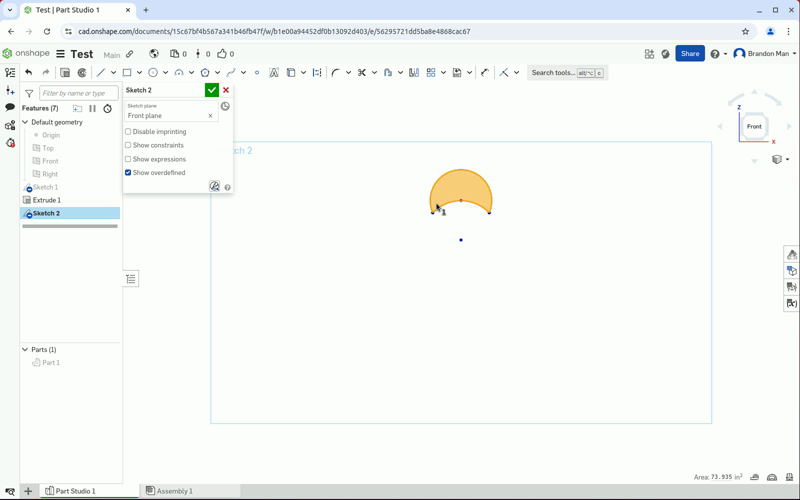
mouse_move(73, 352)
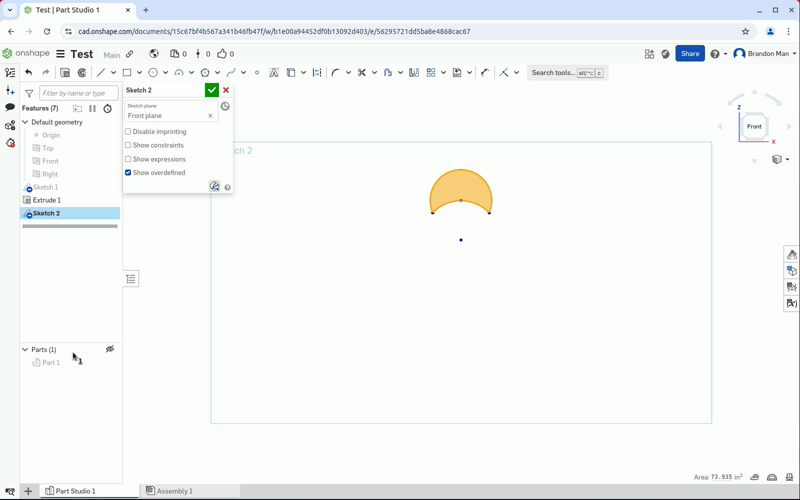
key(shift+y)
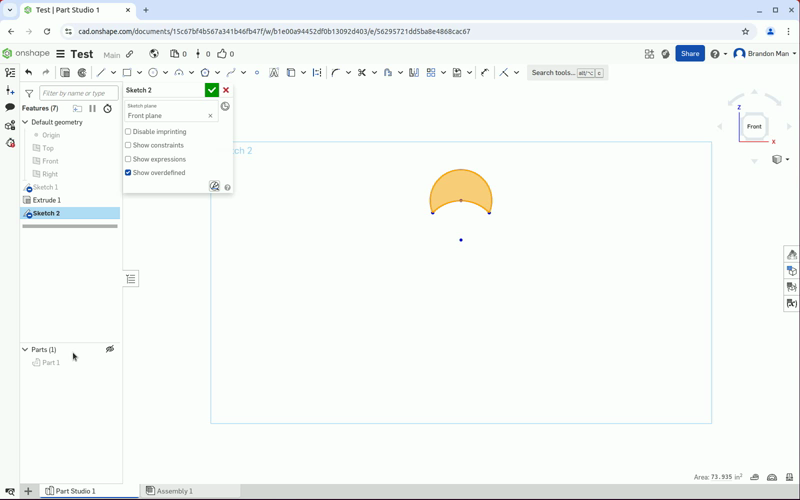
key(shift+e)
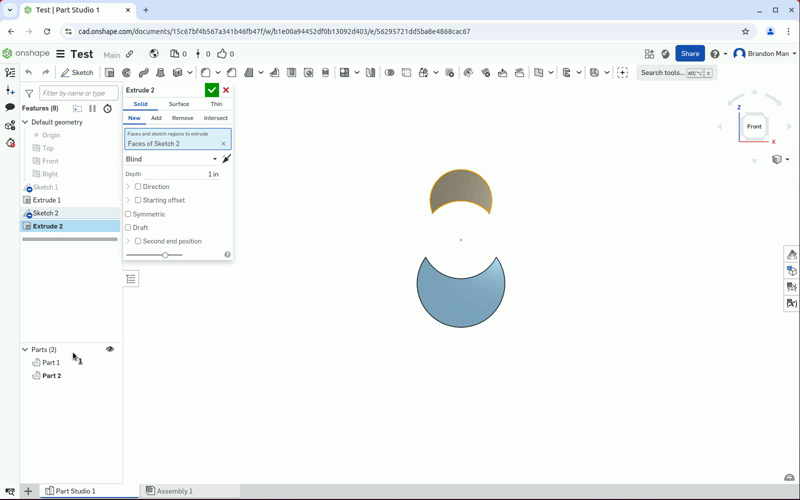
mouse_move(143, 106)
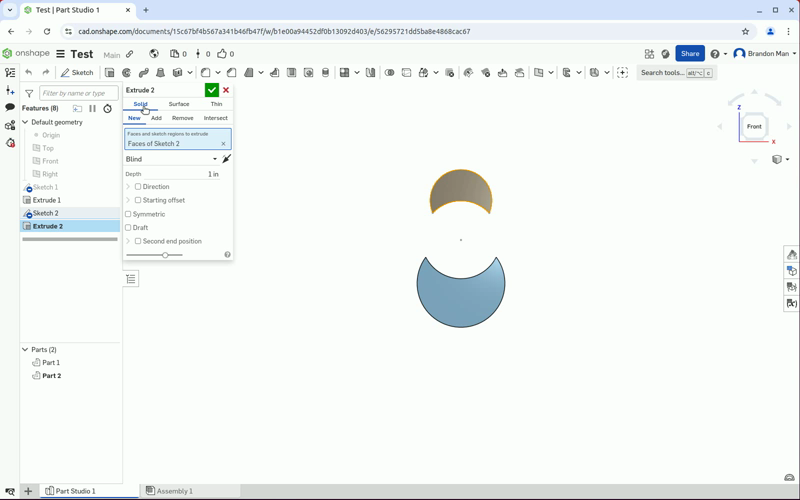
click(143, 106)
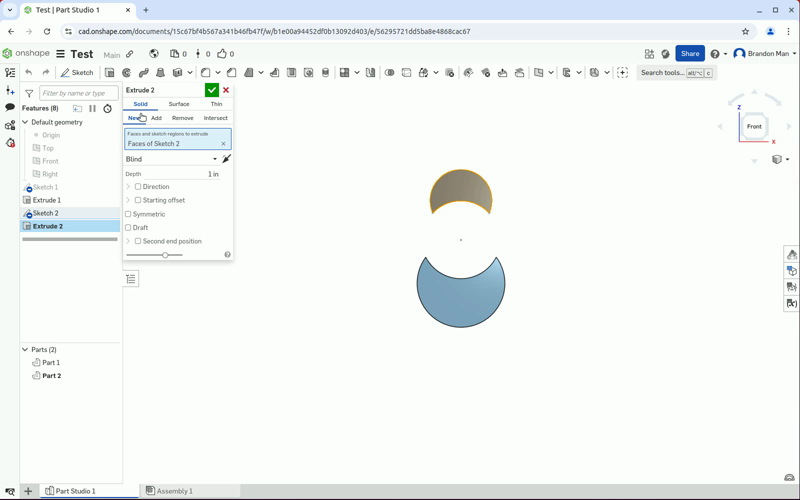
mouse_move(137, 120)
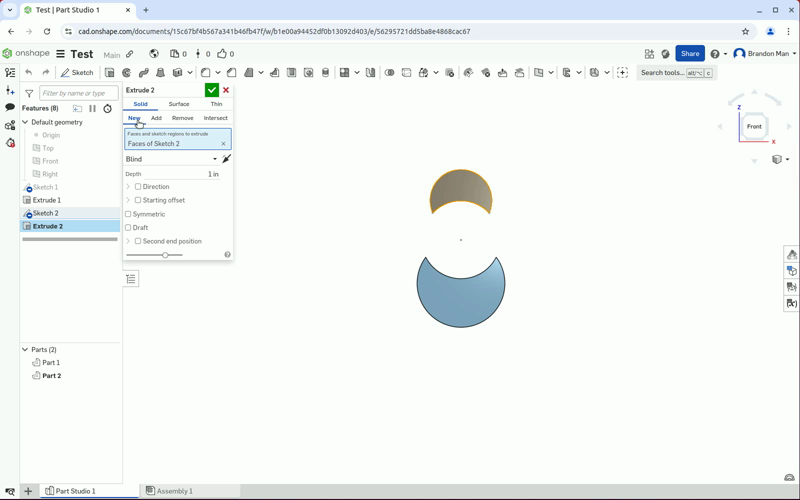
click(137, 120)
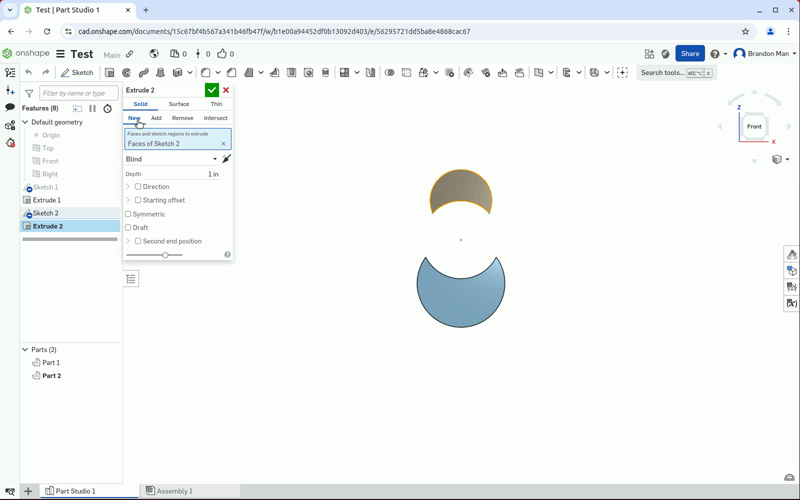
key(tab, 4)
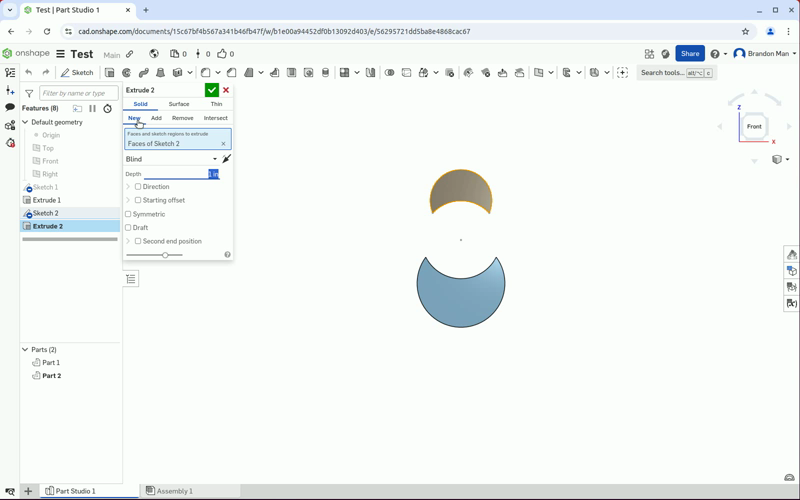
text(9.388)
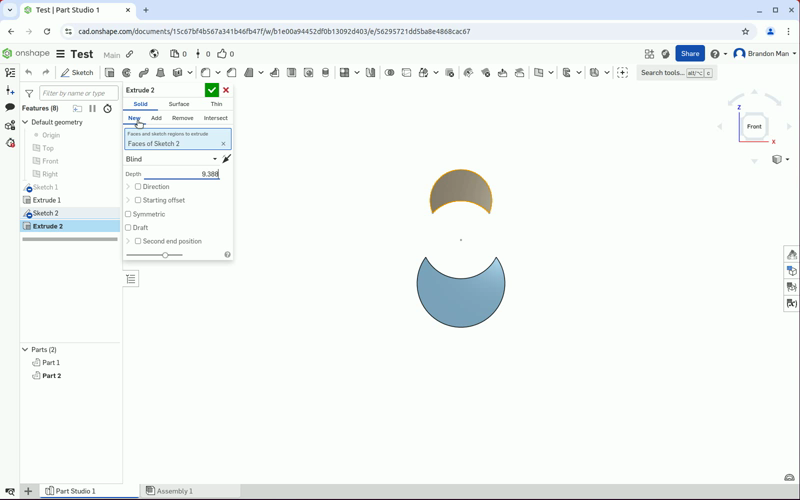
key(enter)
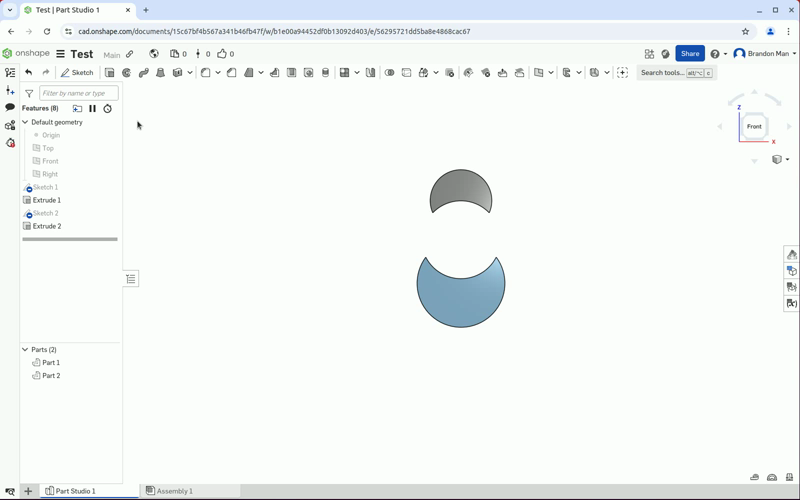
key(shift+h)
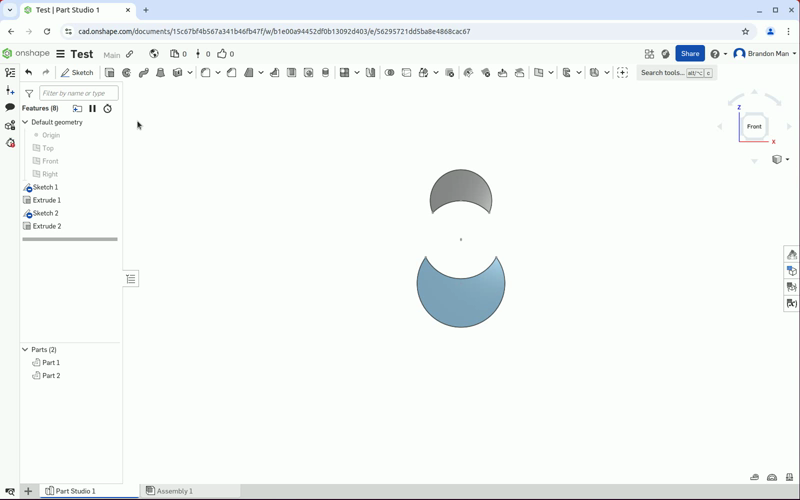
key(shift+h)
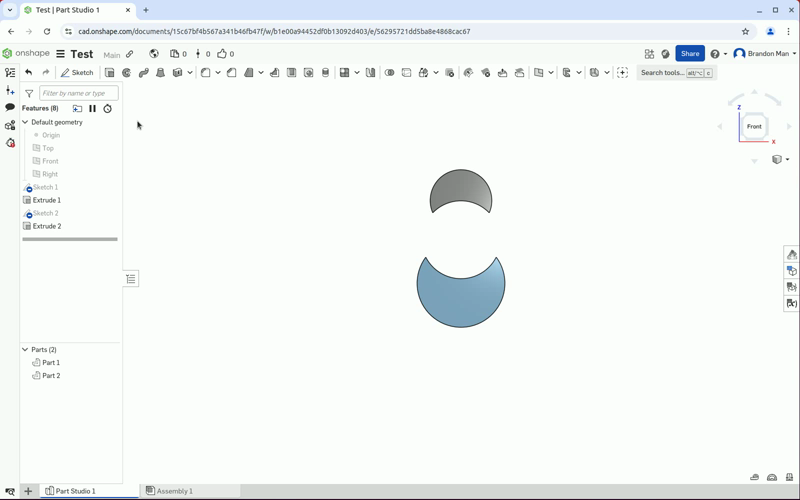
mouse_move(73, 189)
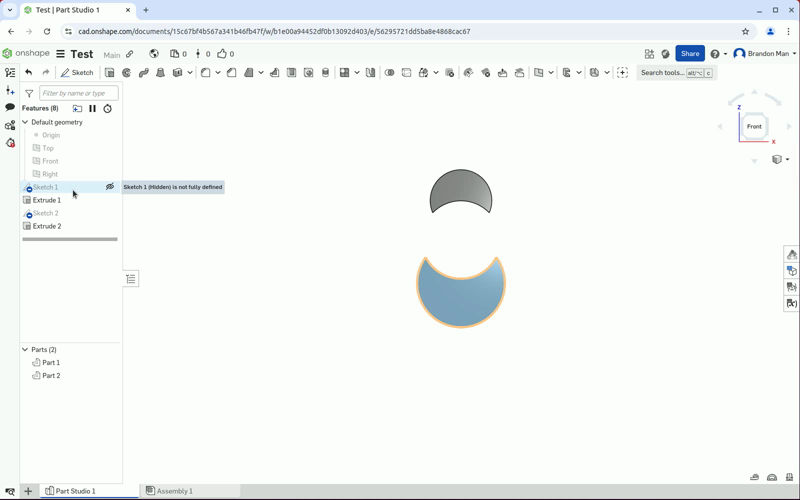
click(73, 189)
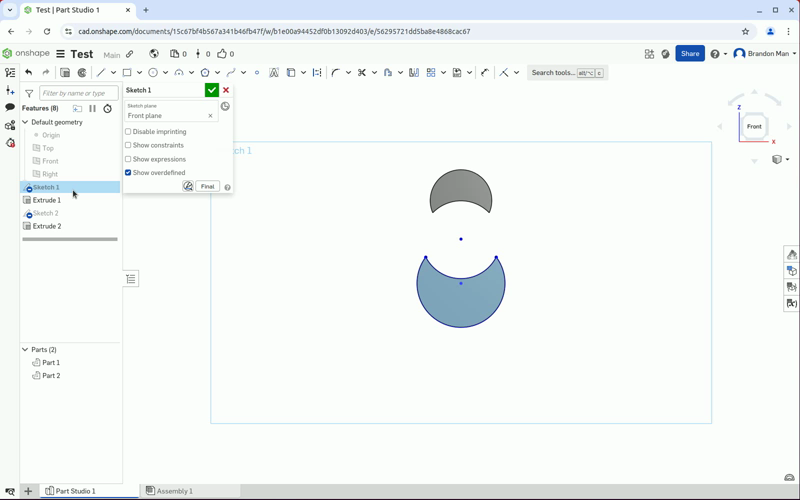
mouse_move(229, 92)
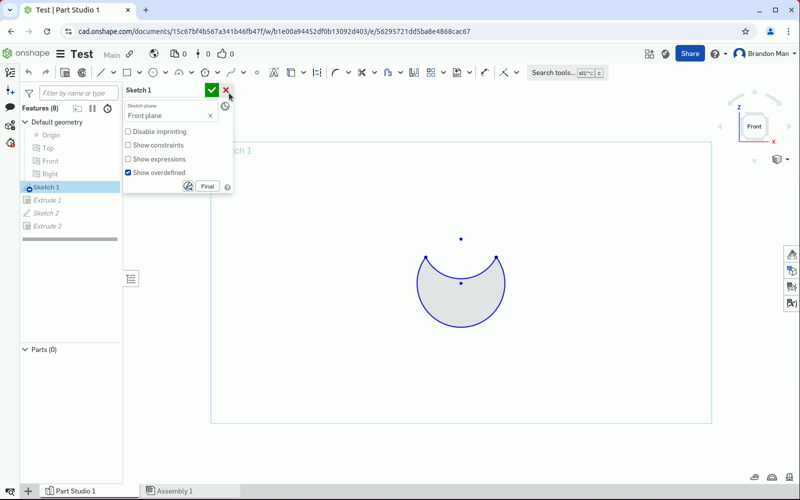
click(229, 92)
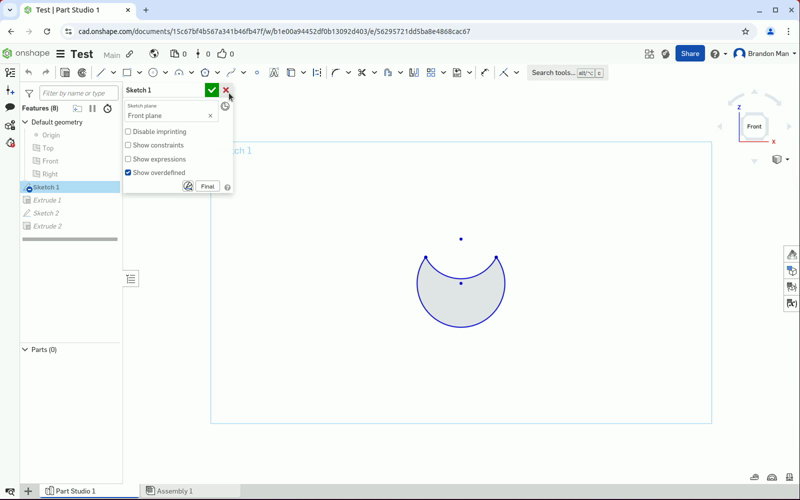
key(shift+s)
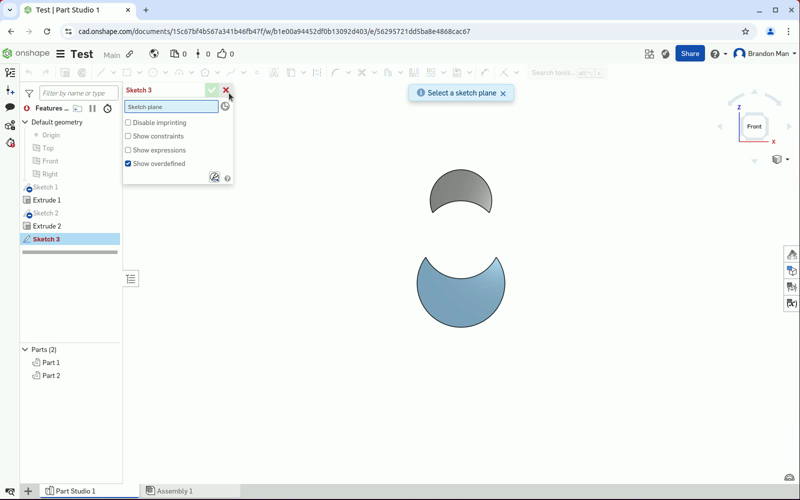
mouse_move(73, 163)
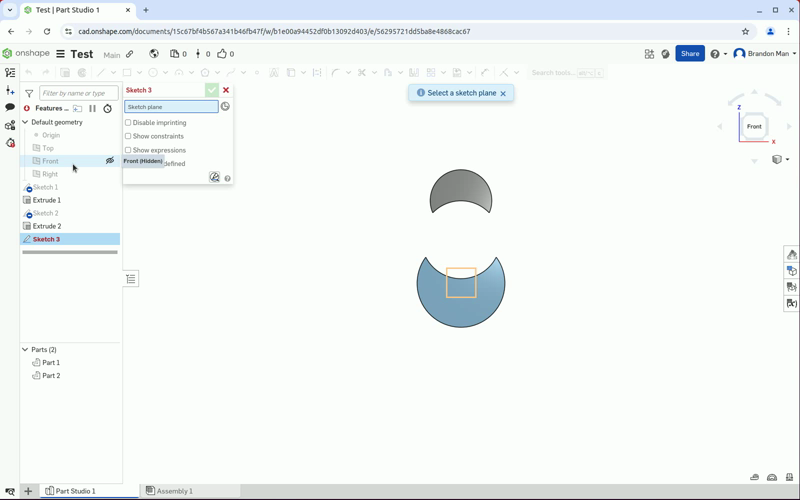
click(73, 163)
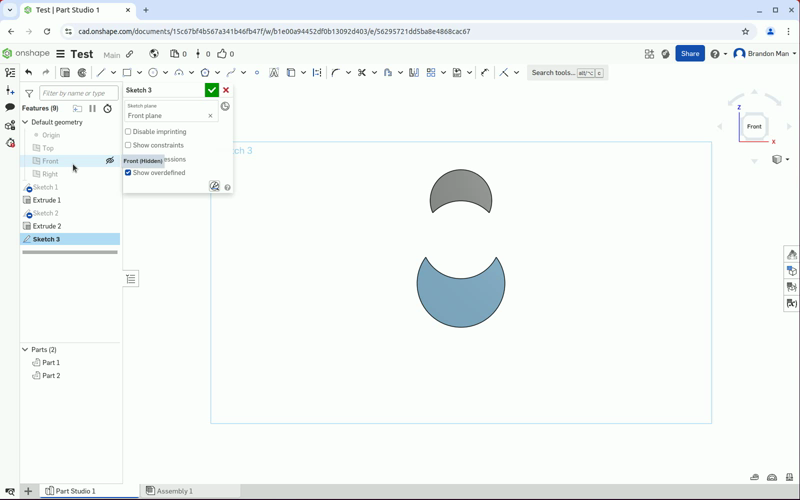
mouse_move(73, 352)
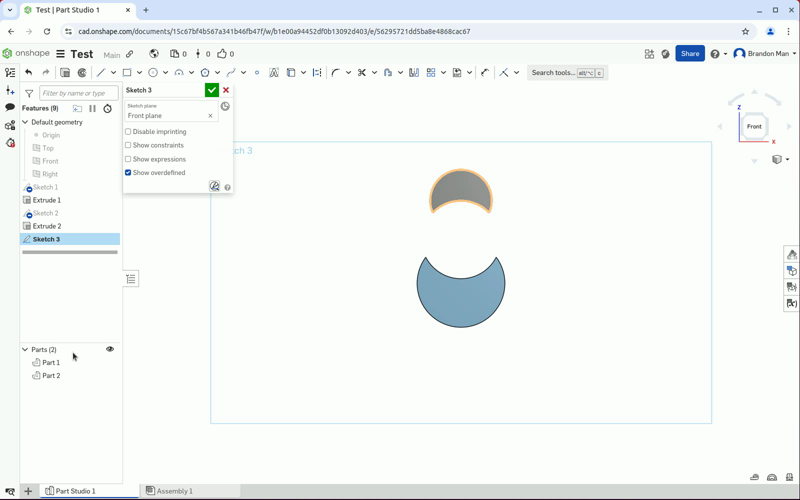
key(y)
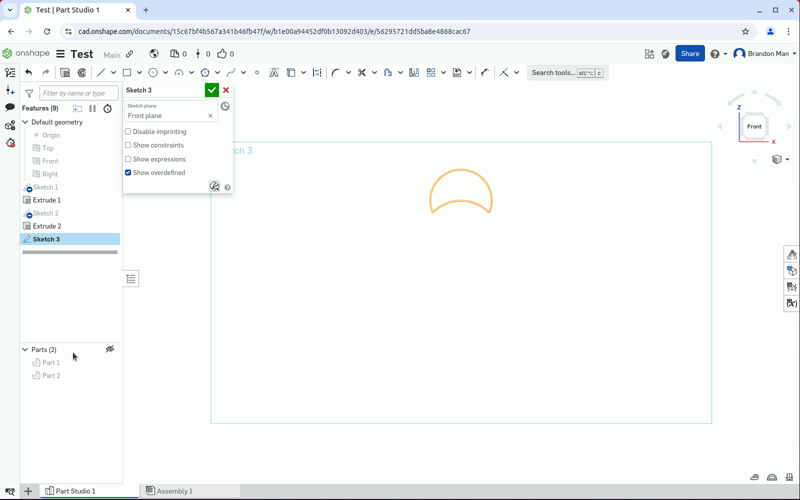
key(a)
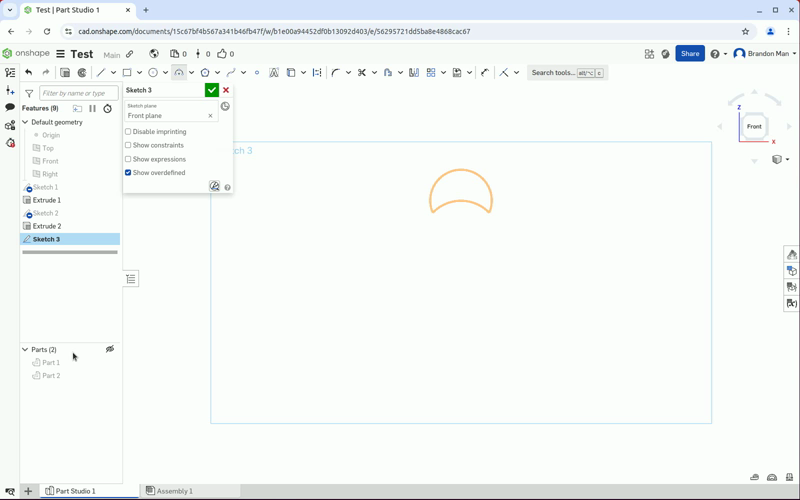
key_down(shift)
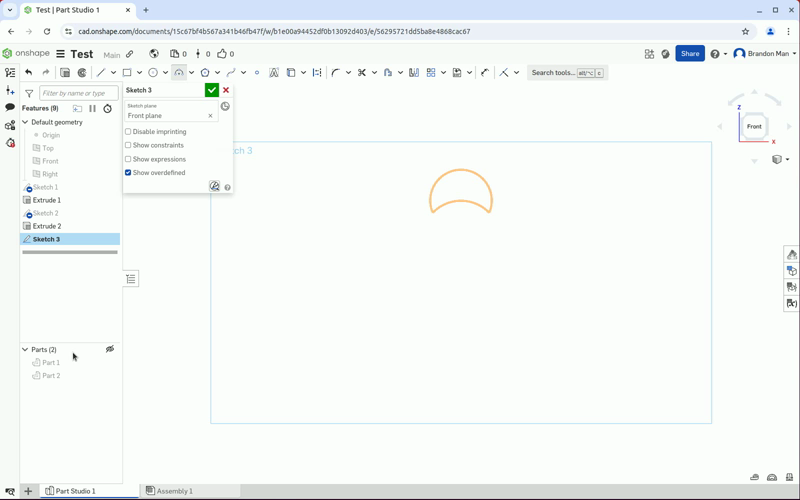
mouse_move(425, 257)
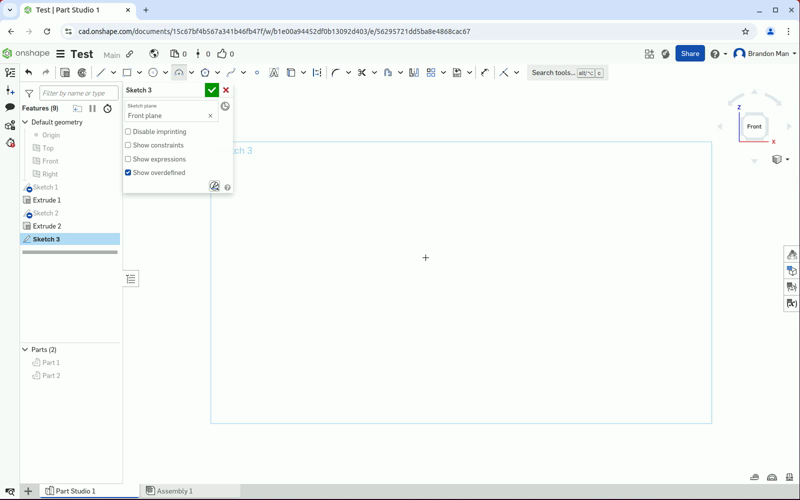
click(425, 257)
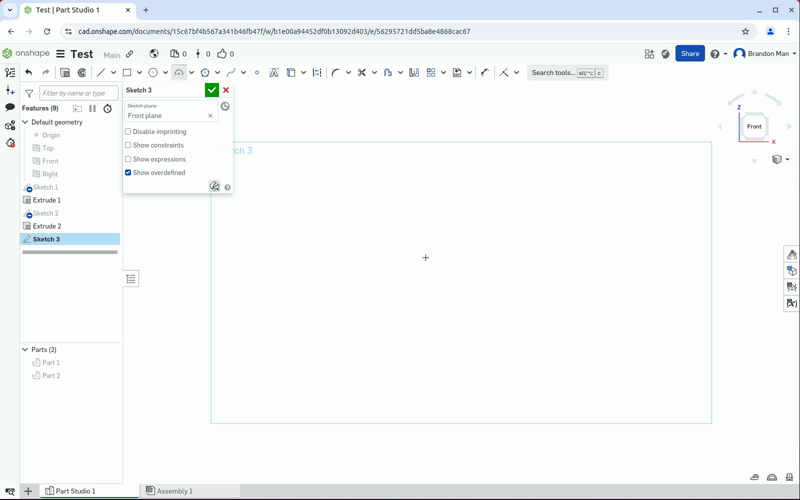
key_up(shift)
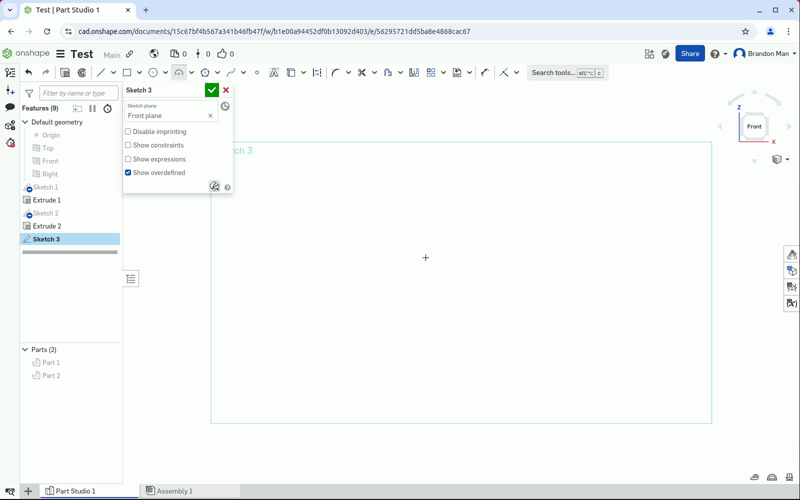
key_down(shift)
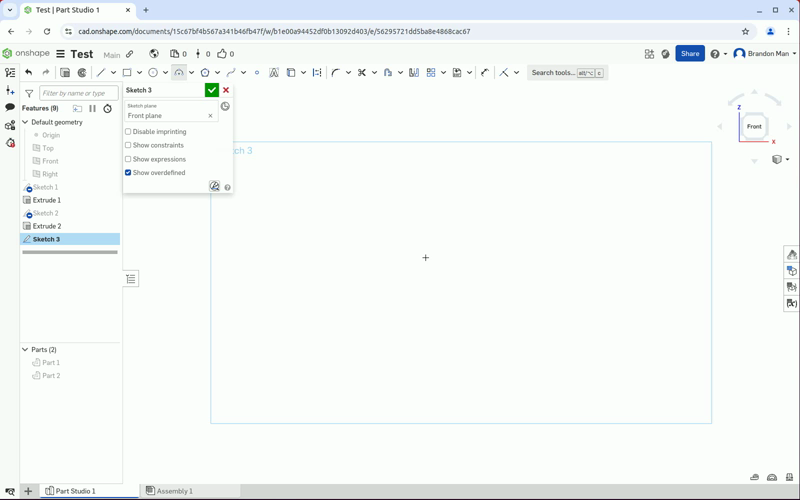
mouse_move(495, 257)
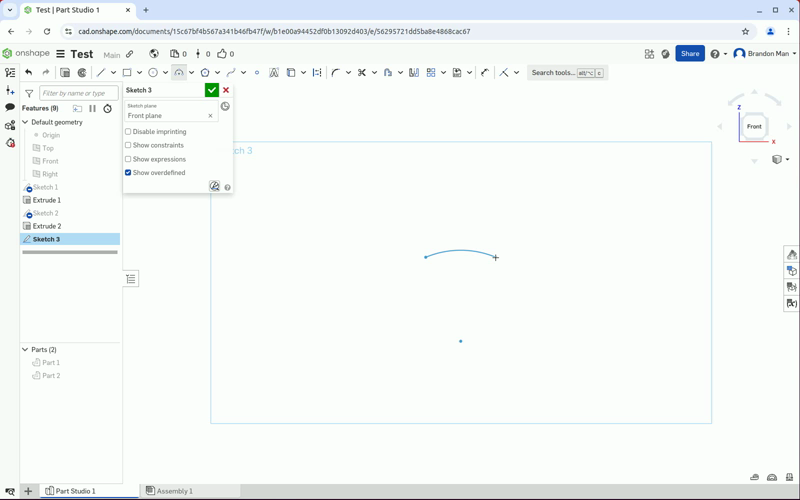
click(495, 257)
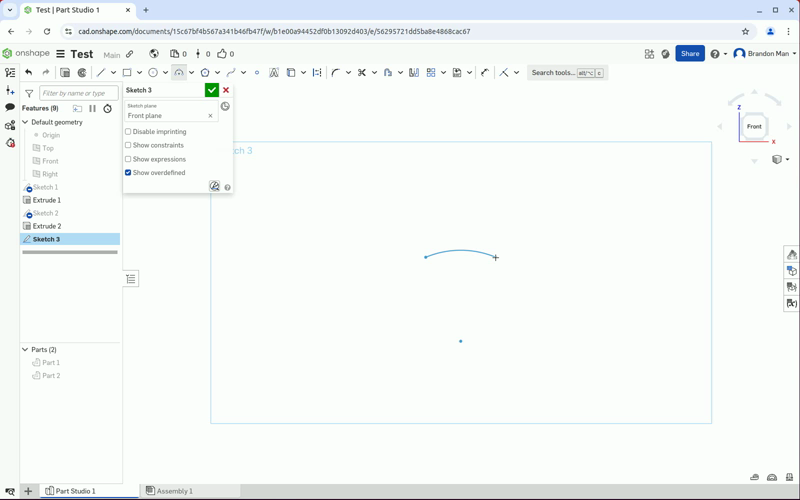
mouse_move(460, 239)
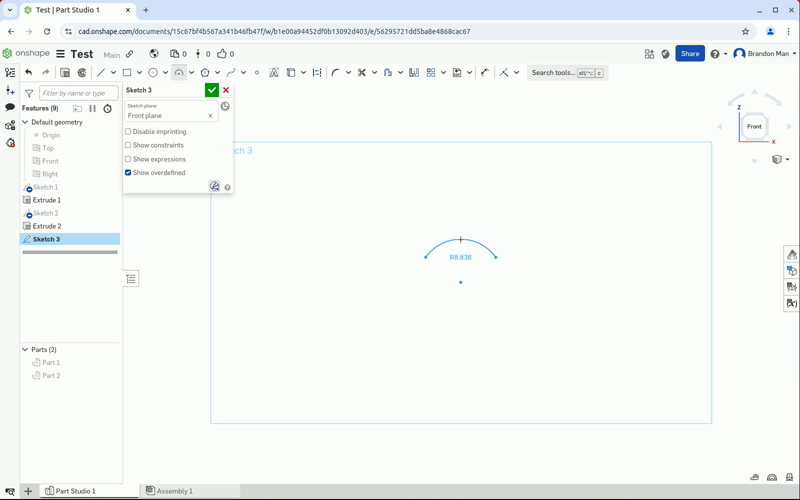
click(460, 239)
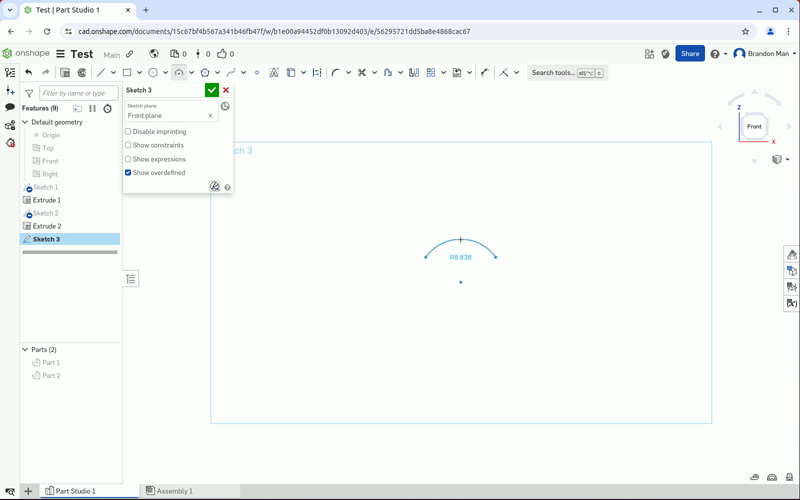
key_up(shift)
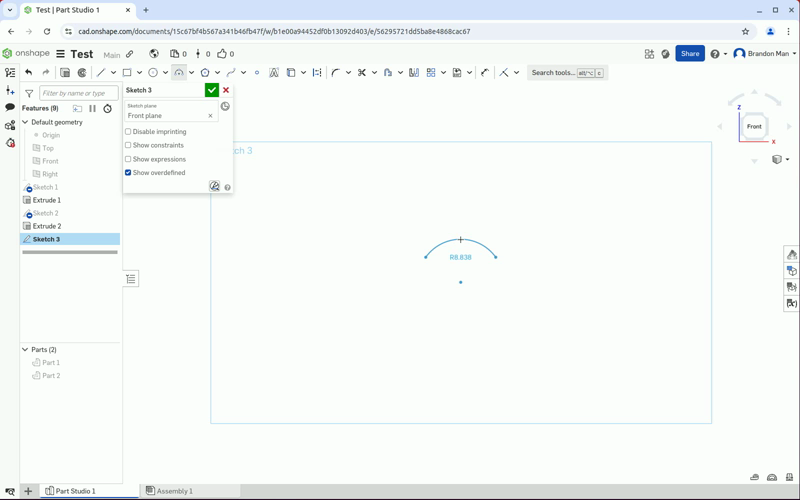
mouse_move(495, 257)
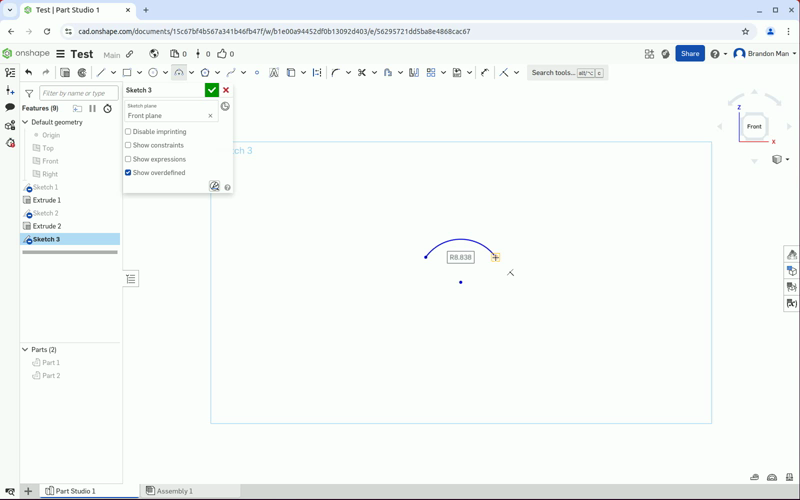
click(495, 257)
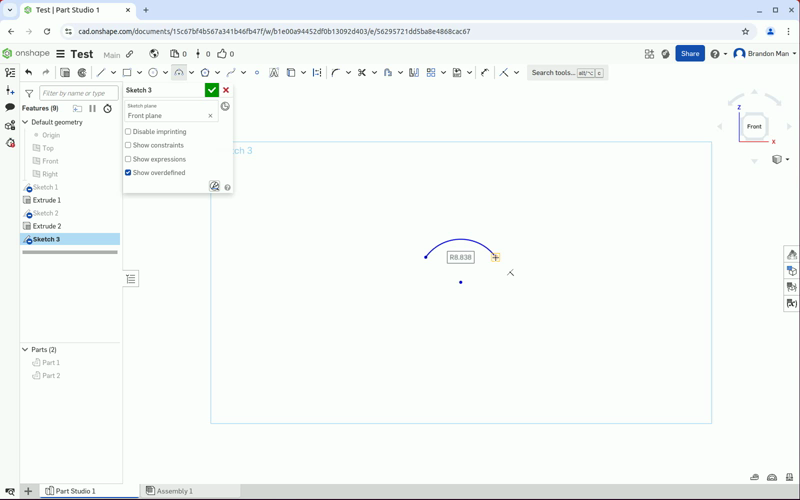
key_down(shift)
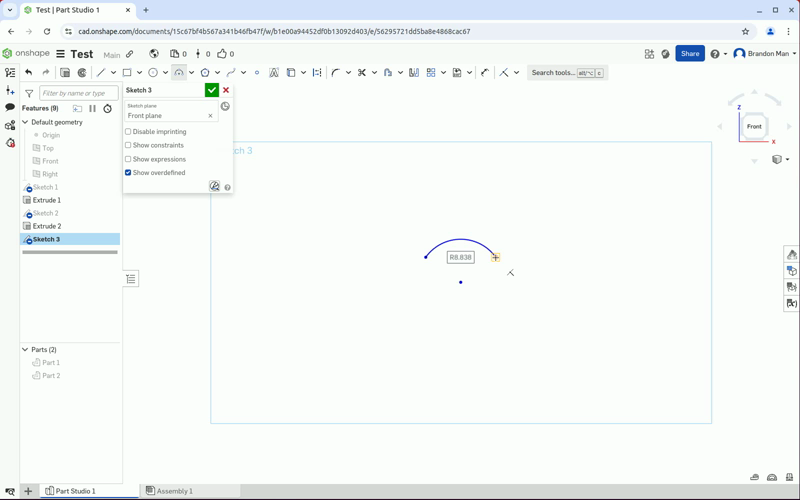
mouse_move(489, 212)
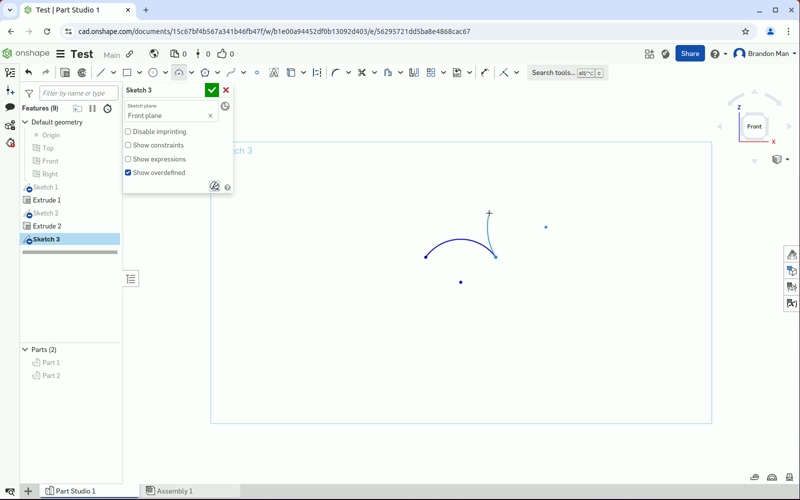
click(489, 212)
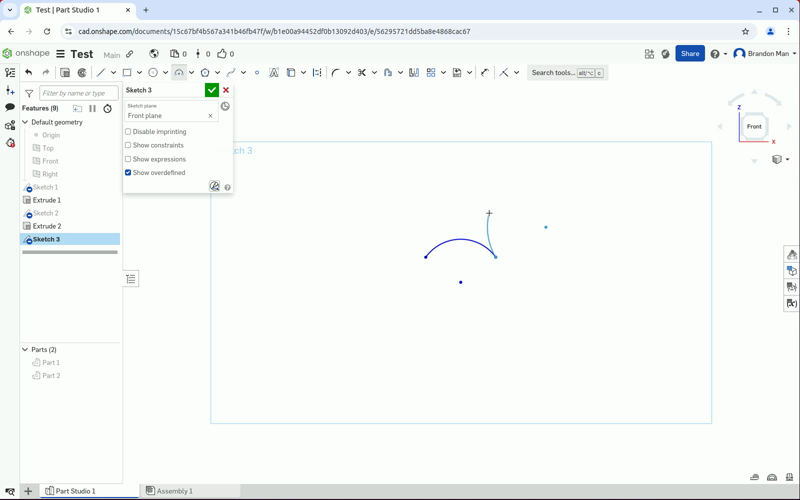
mouse_move(499, 233)
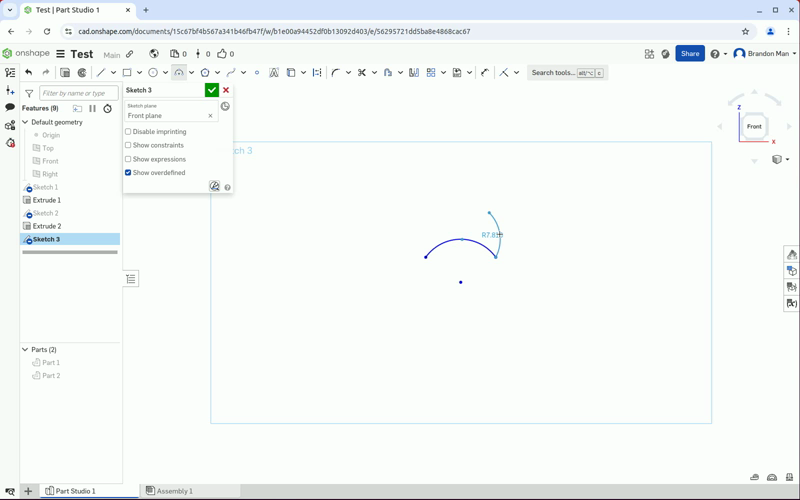
click(499, 233)
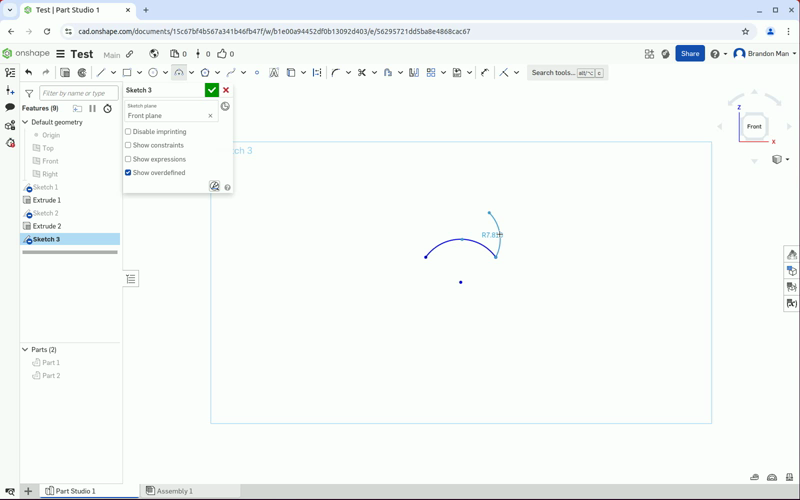
key_up(shift)
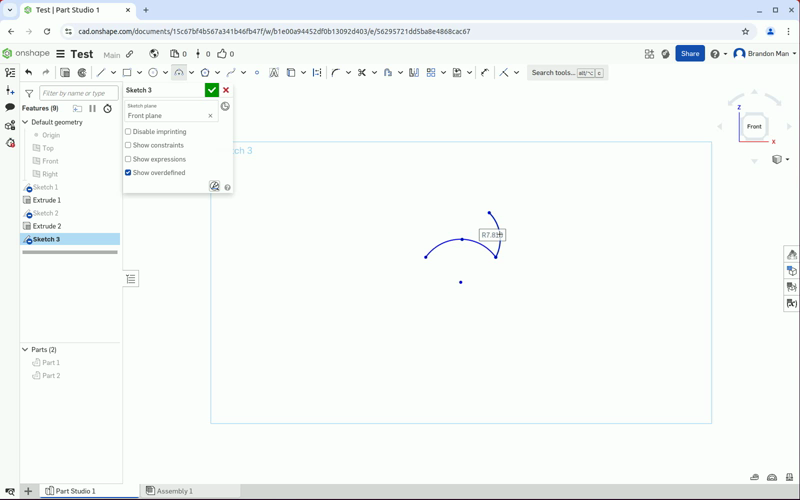
mouse_move(489, 212)
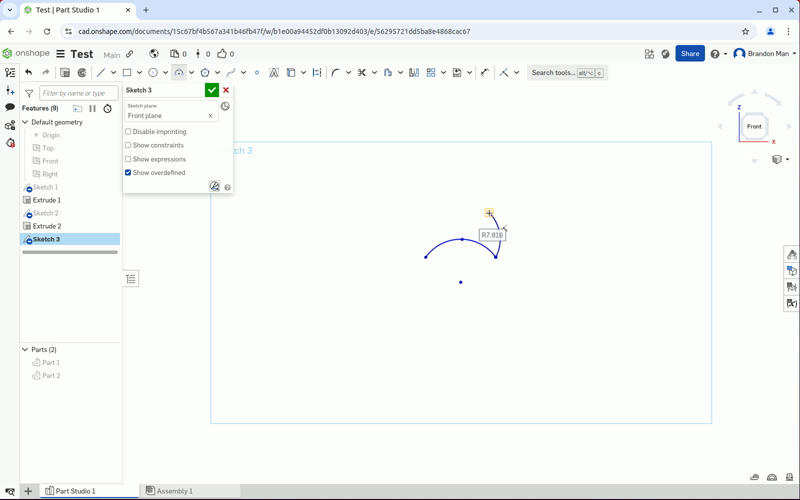
click(489, 212)
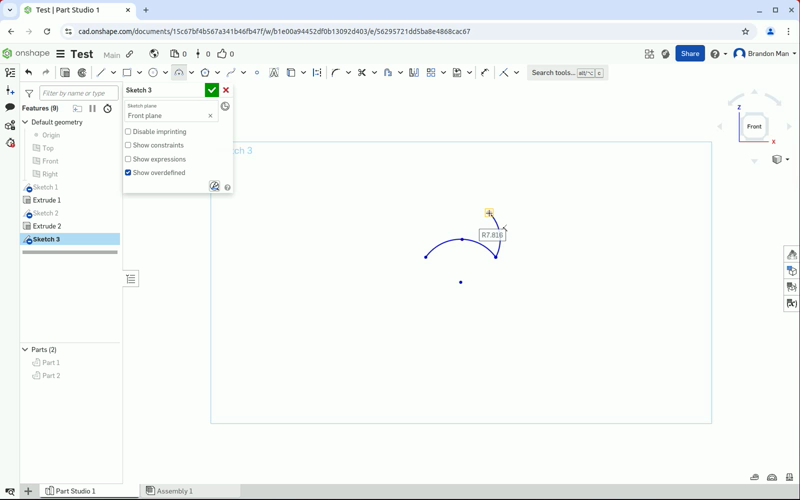
key_down(shift)
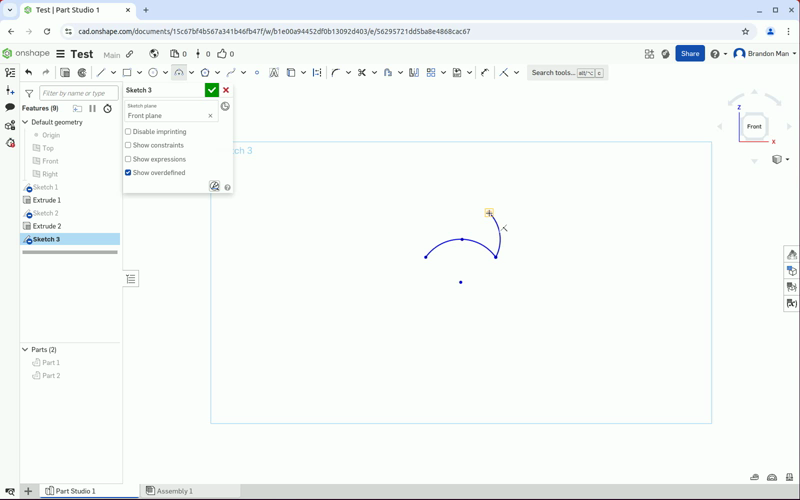
mouse_move(432, 212)
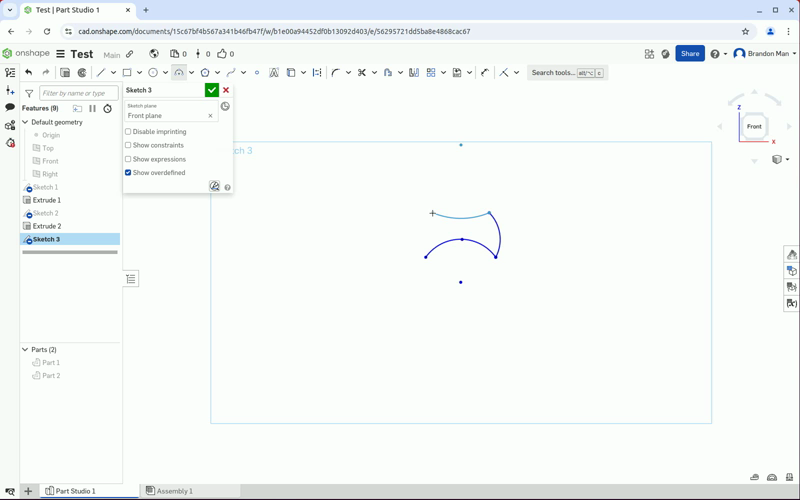
click(432, 212)
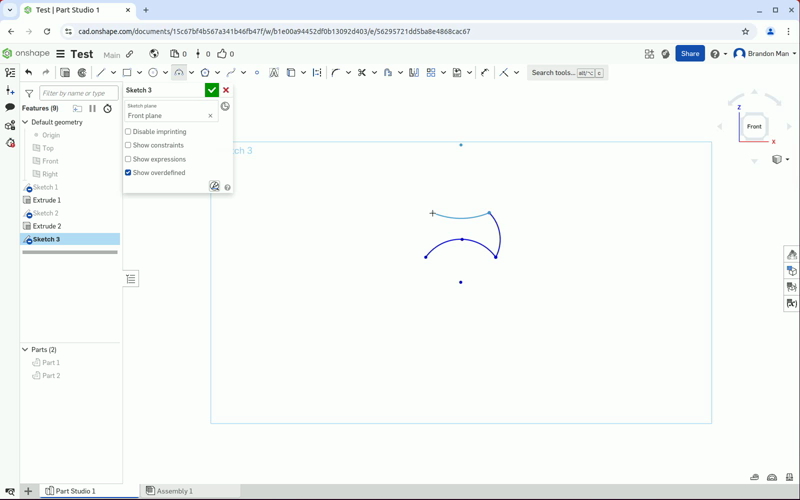
mouse_move(460, 231)
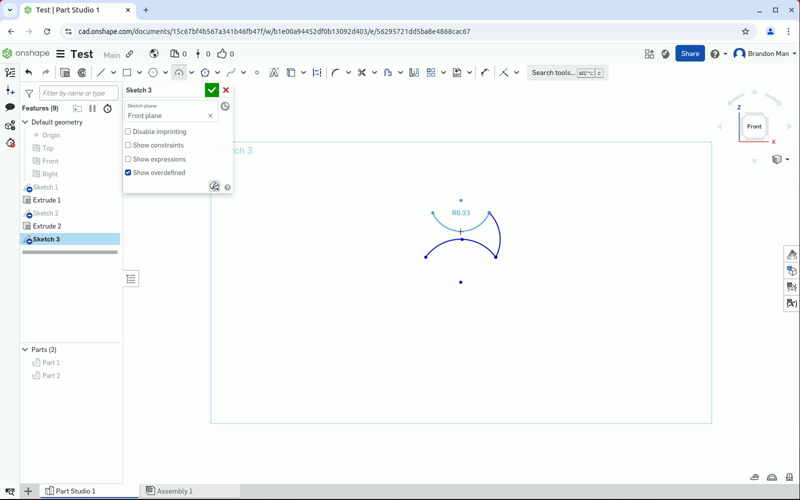
click(460, 231)
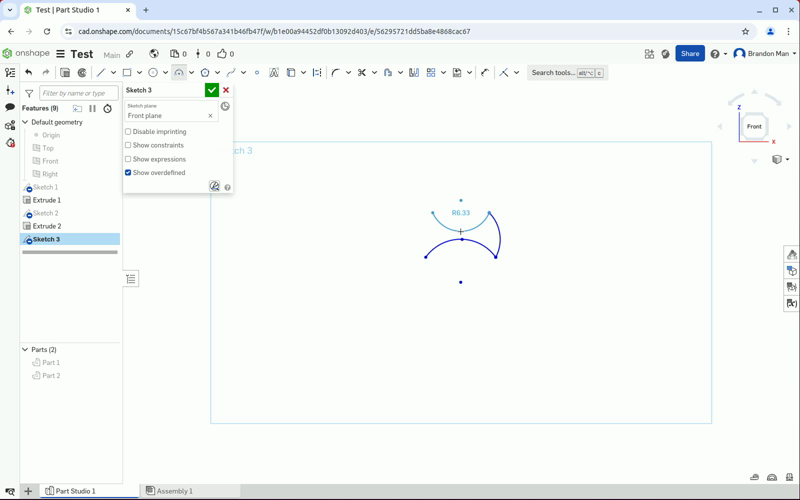
key_up(shift)
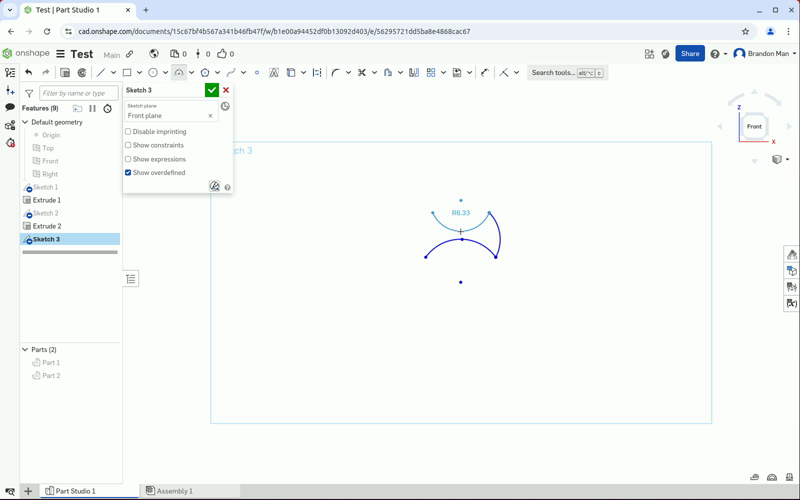
mouse_move(432, 212)
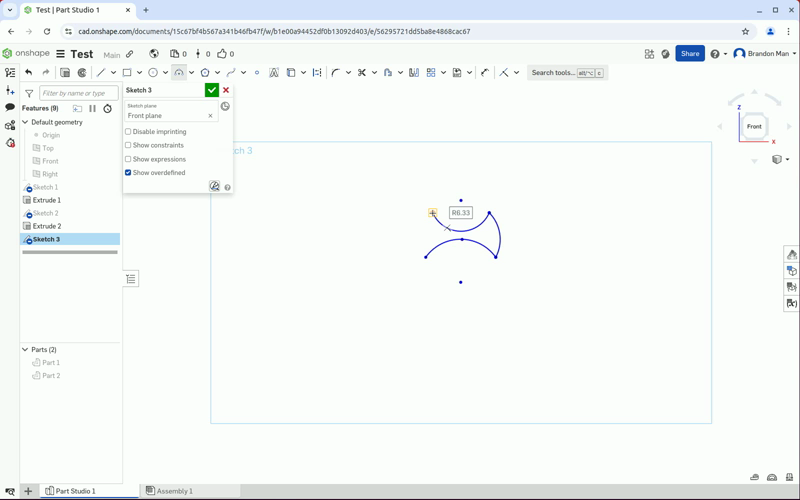
click(432, 212)
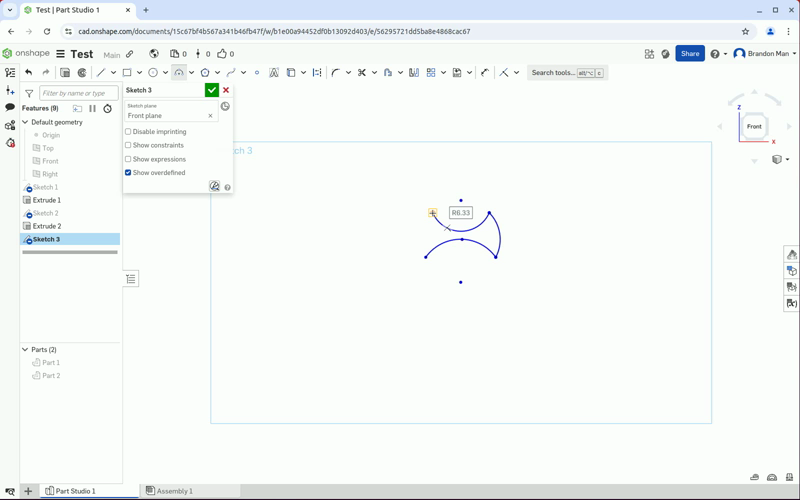
mouse_move(425, 257)
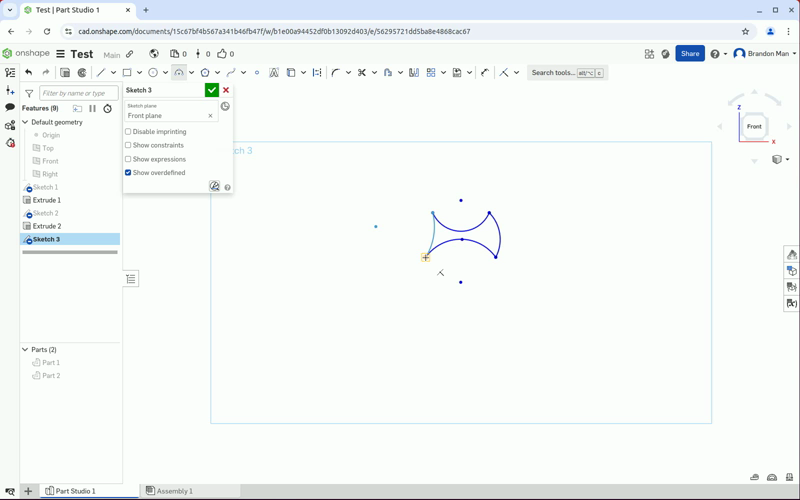
click(425, 257)
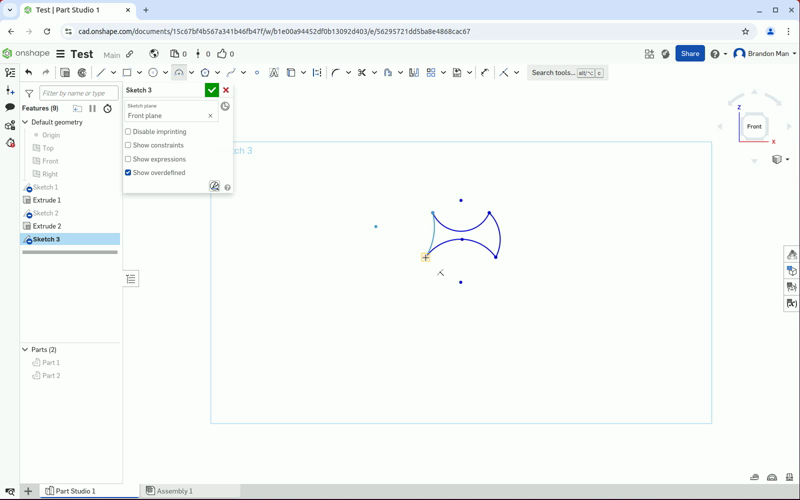
key_down(shift)
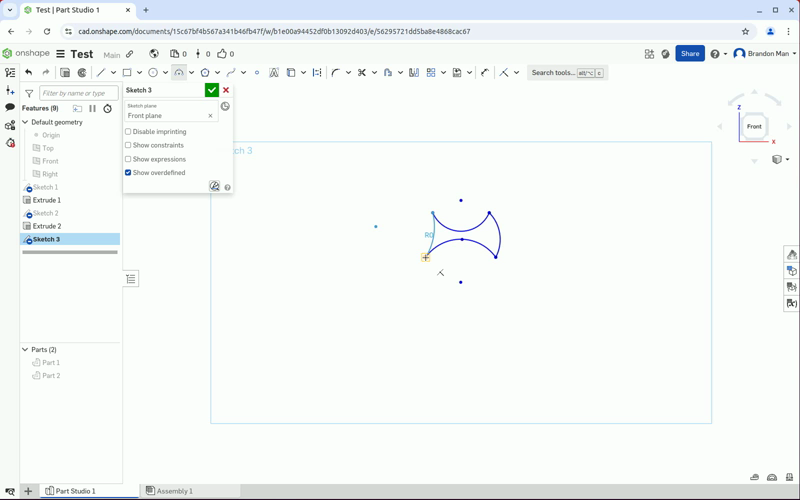
mouse_move(422, 233)
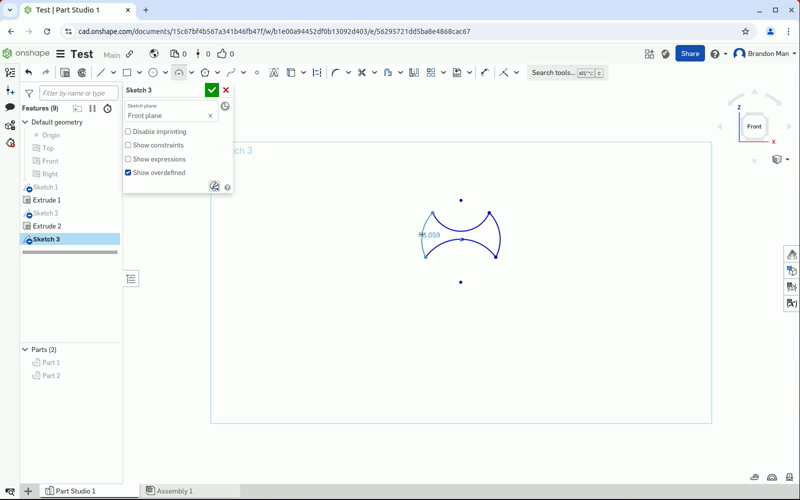
click(422, 233)
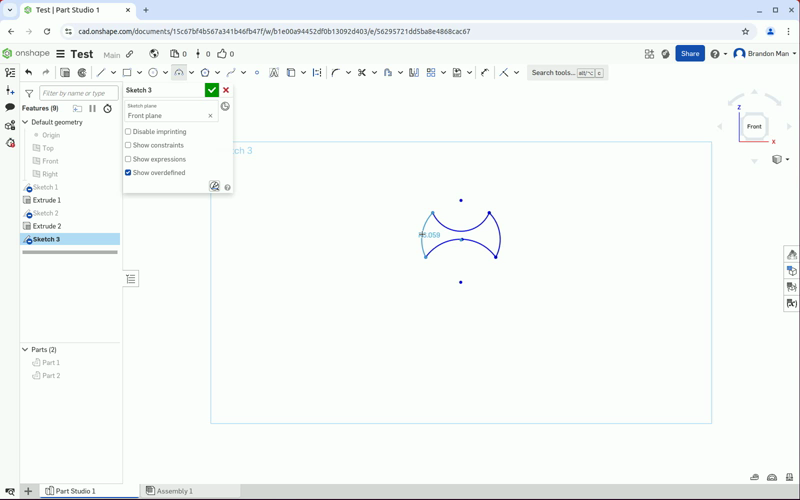
key_up(shift)
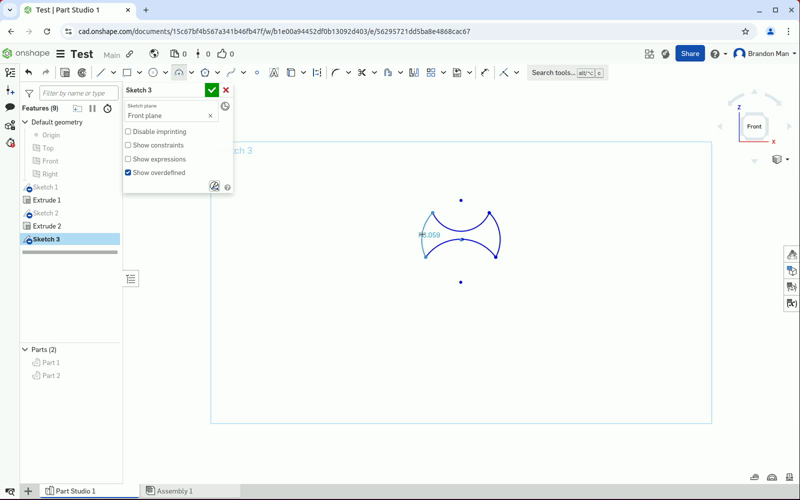
key(esc)
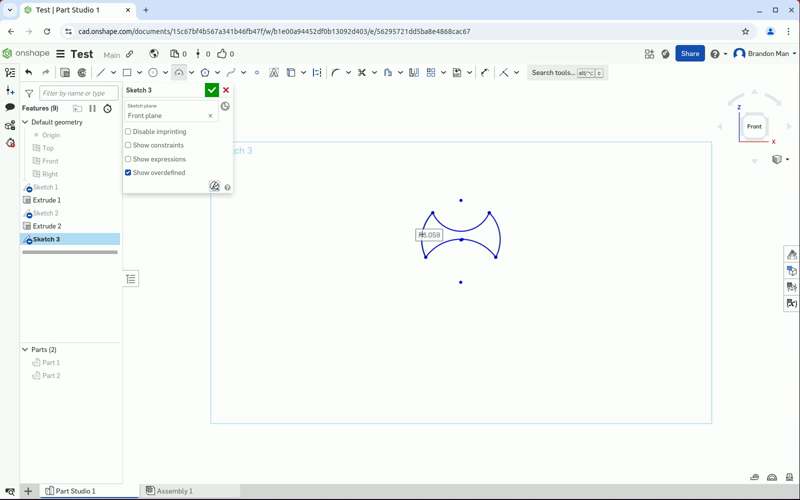
mouse_move(489, 225)
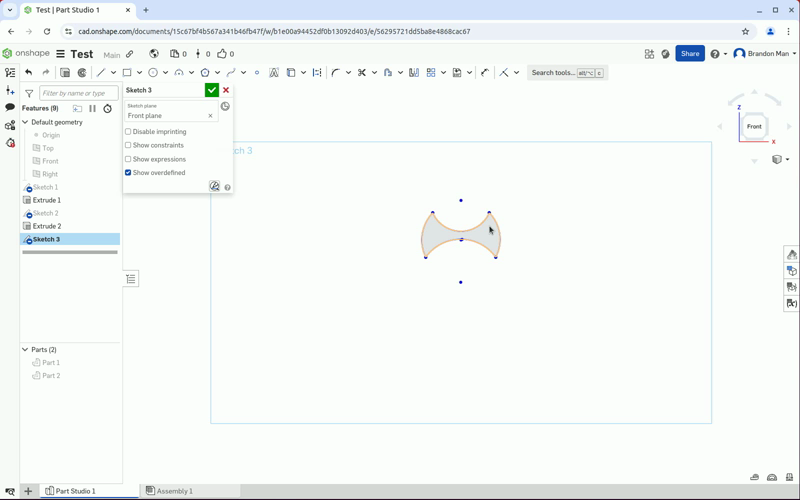
scroll(6)
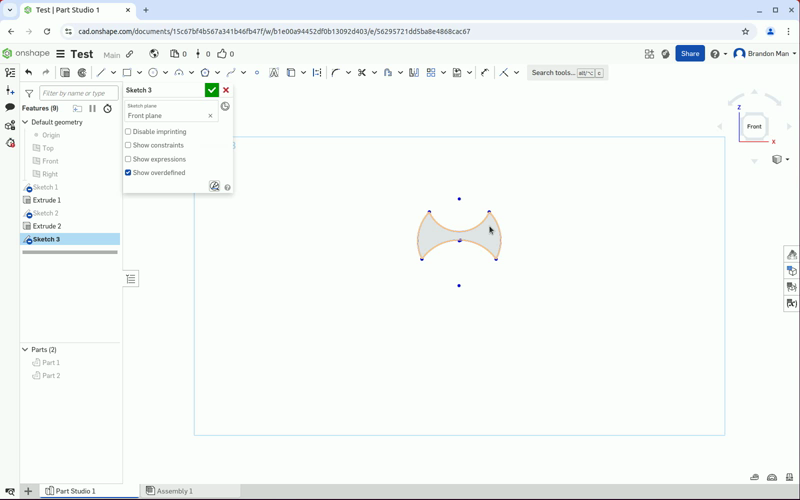
scroll(6)
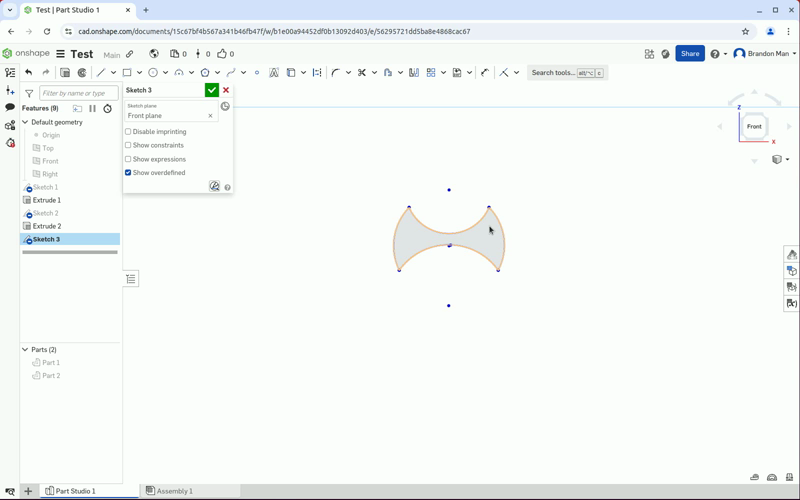
scroll(6)
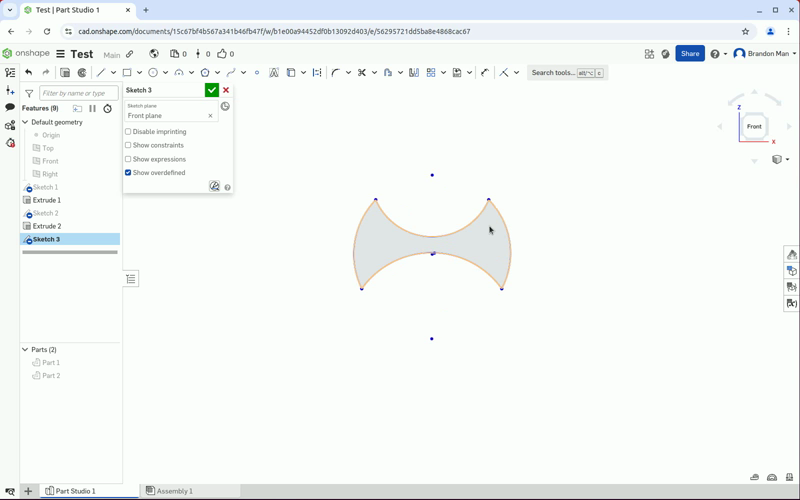
scroll(6)
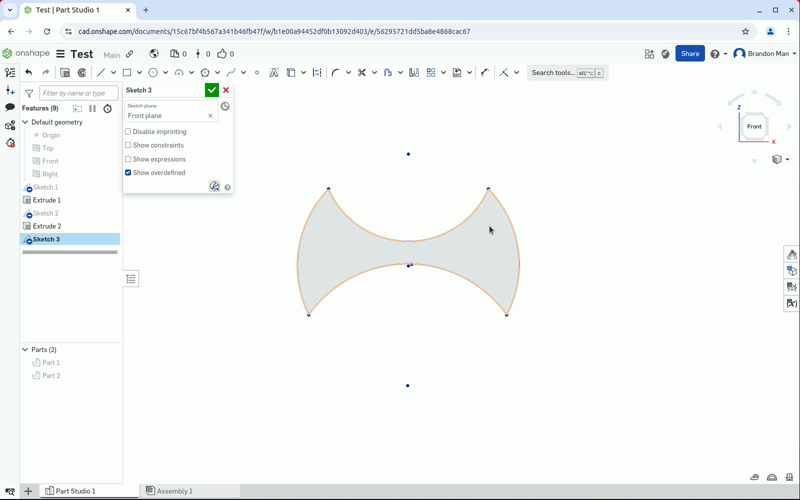
scroll(6)
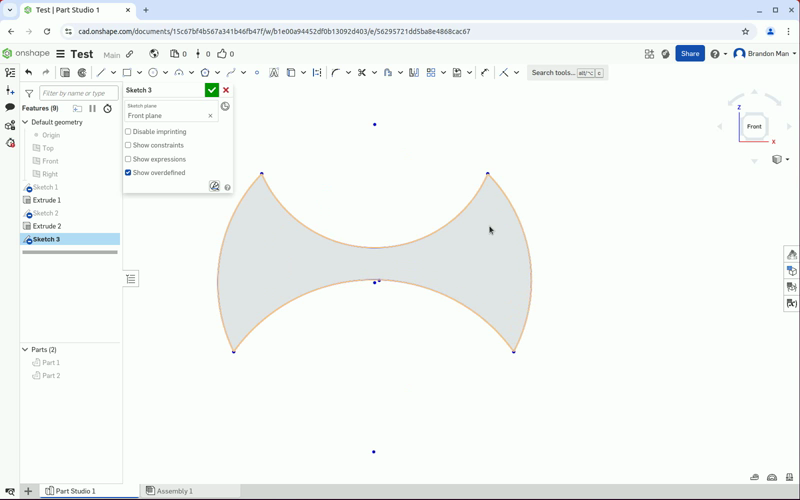
scroll(6)
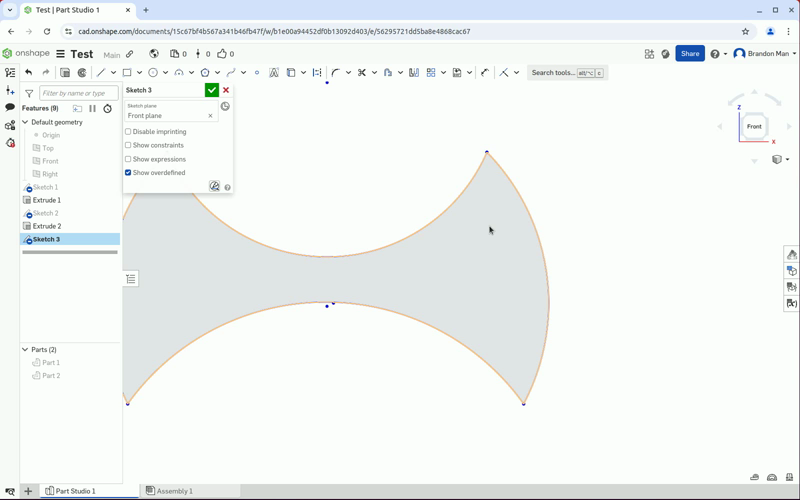
scroll(6)
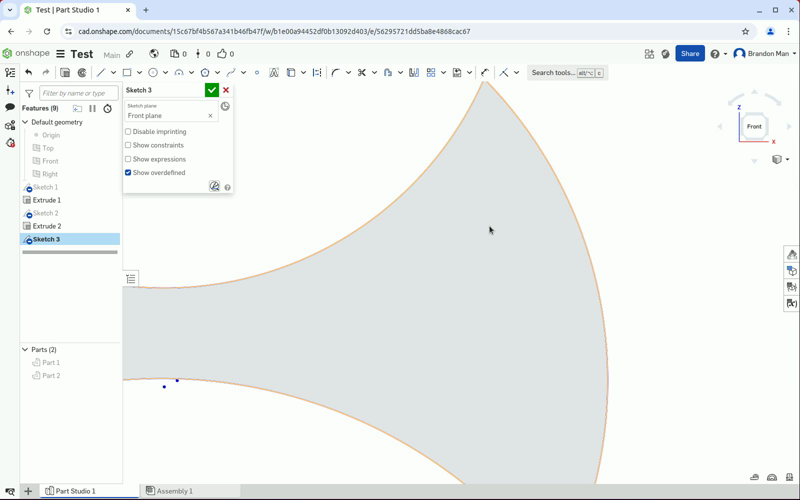
click(489, 225)
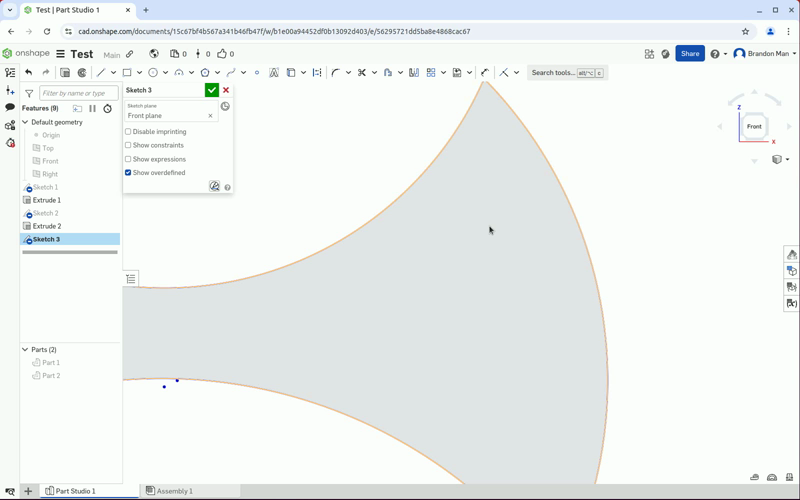
scroll(-6)
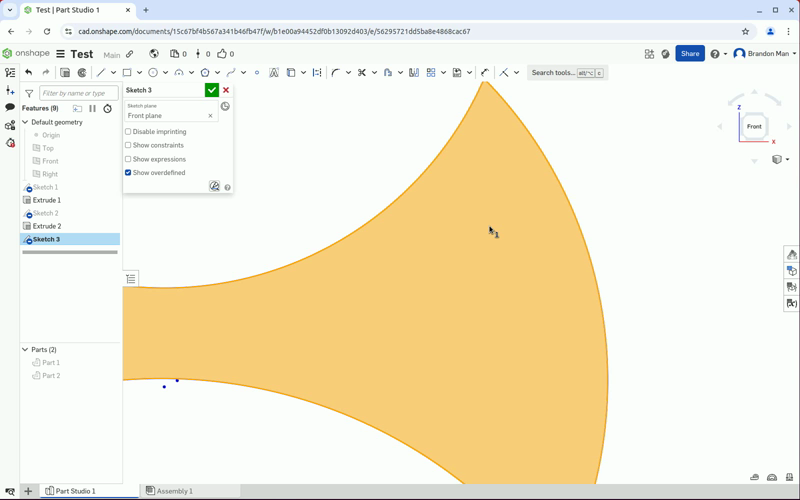
scroll(-6)
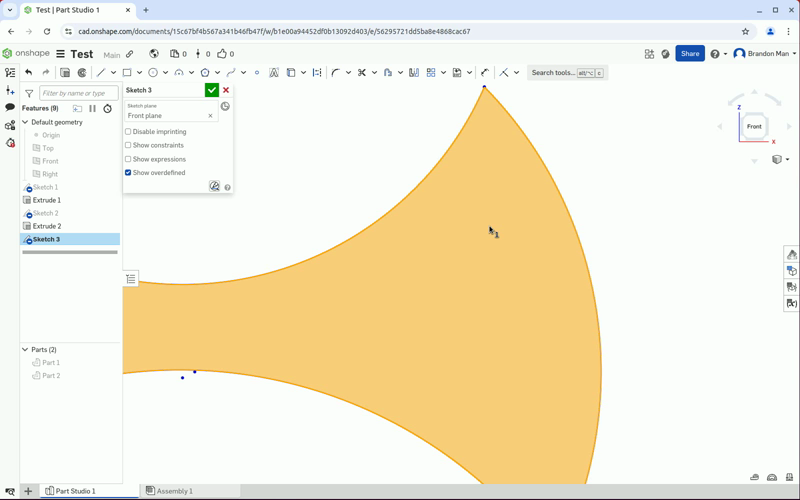
scroll(-6)
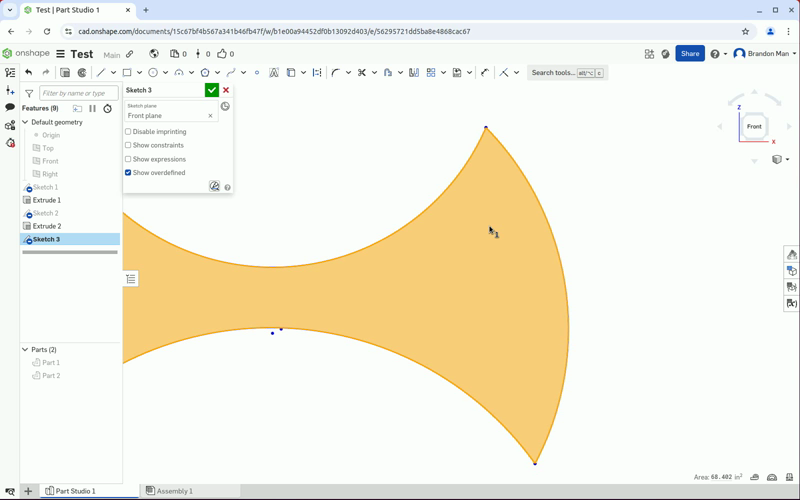
scroll(-6)
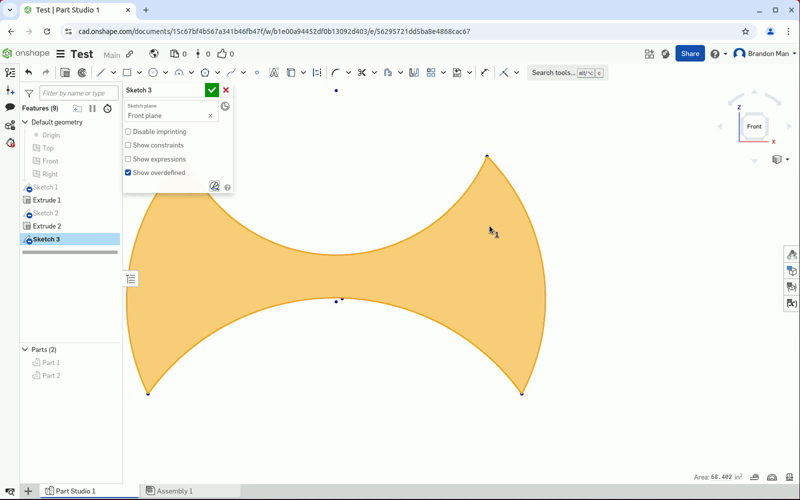
scroll(-6)
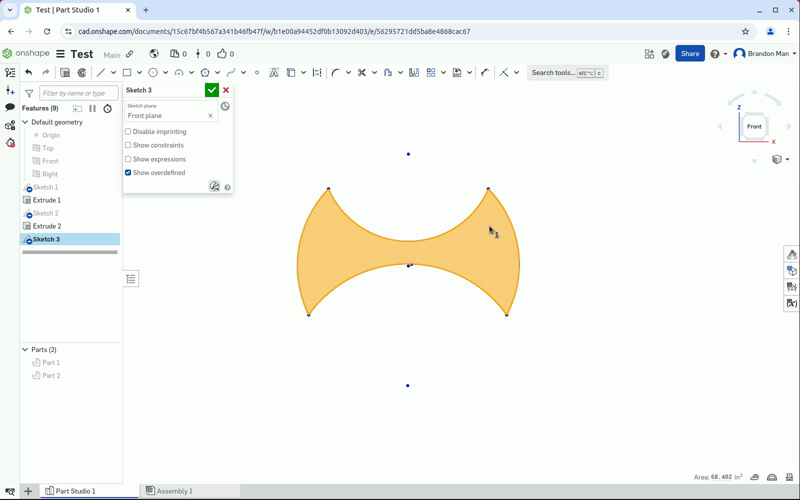
scroll(-6)
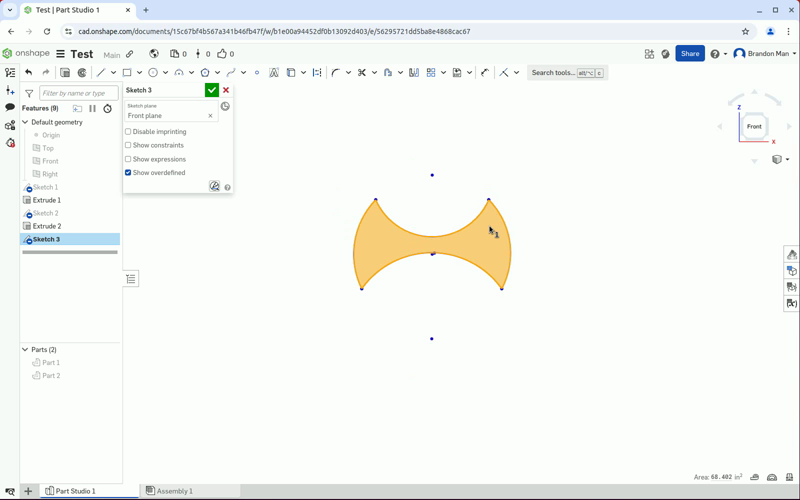
scroll(-6)
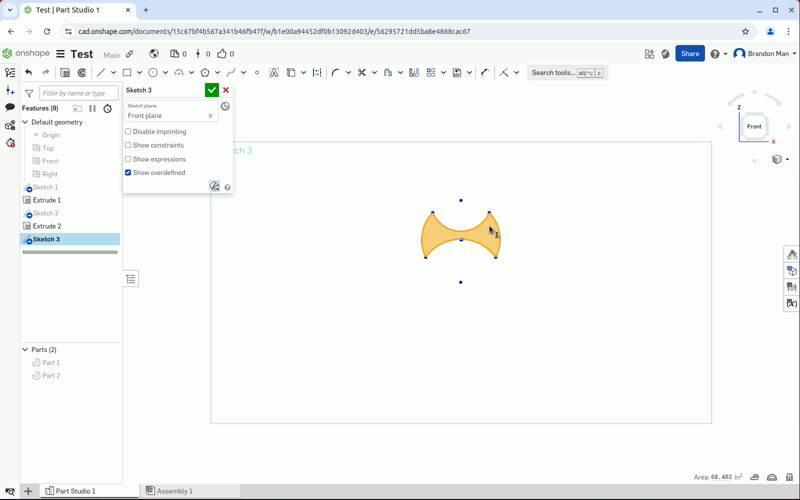
mouse_move(73, 352)
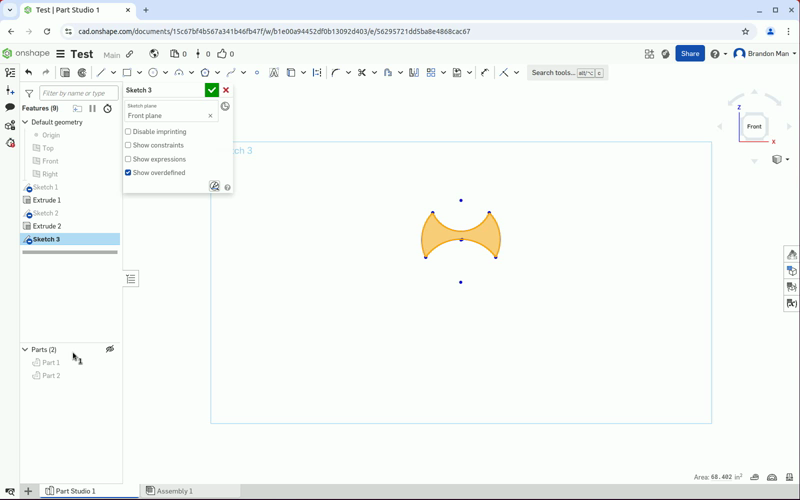
key(shift+y)
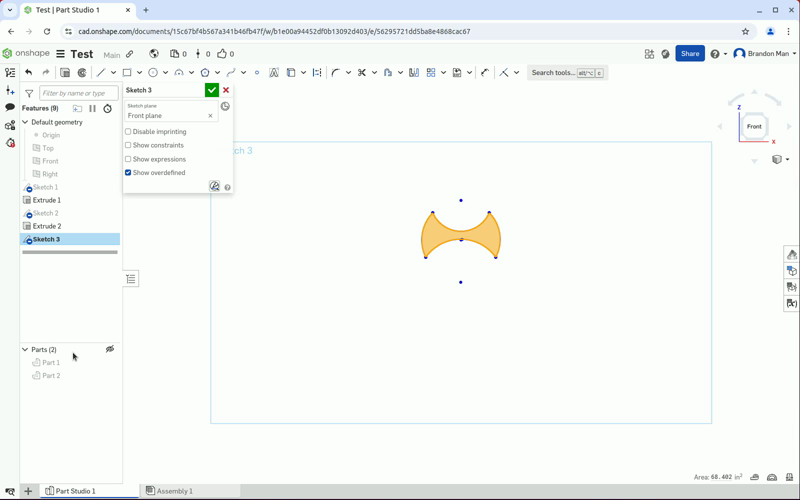
key(shift+e)
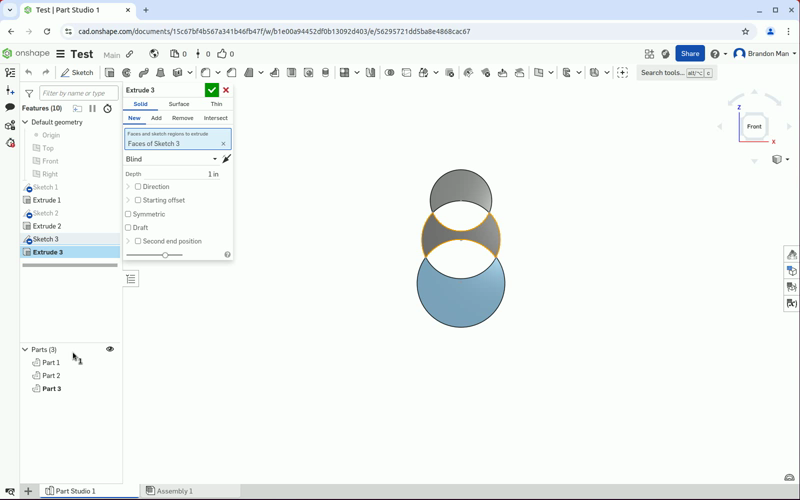
mouse_move(143, 106)
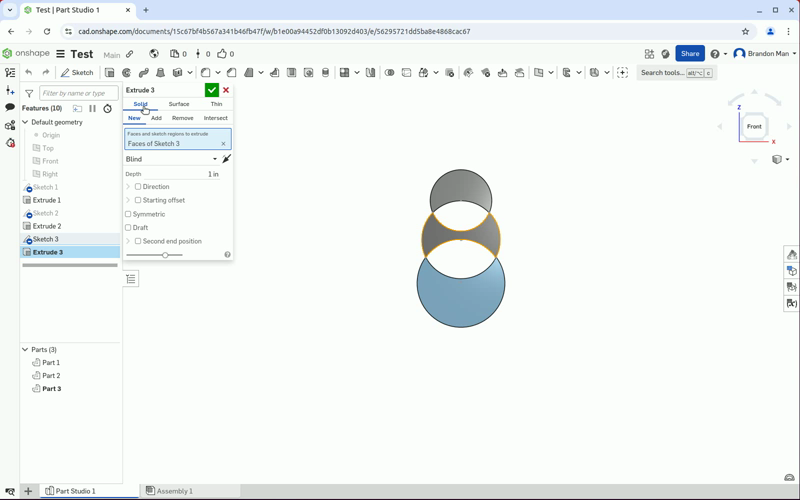
click(143, 106)
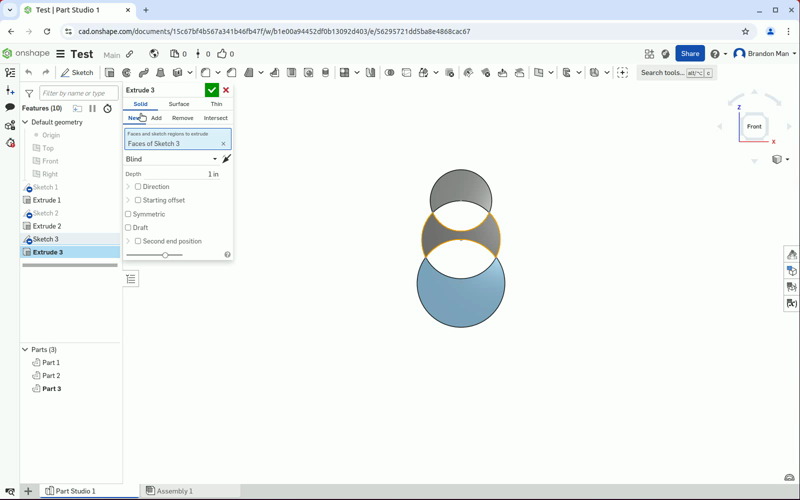
mouse_move(137, 120)
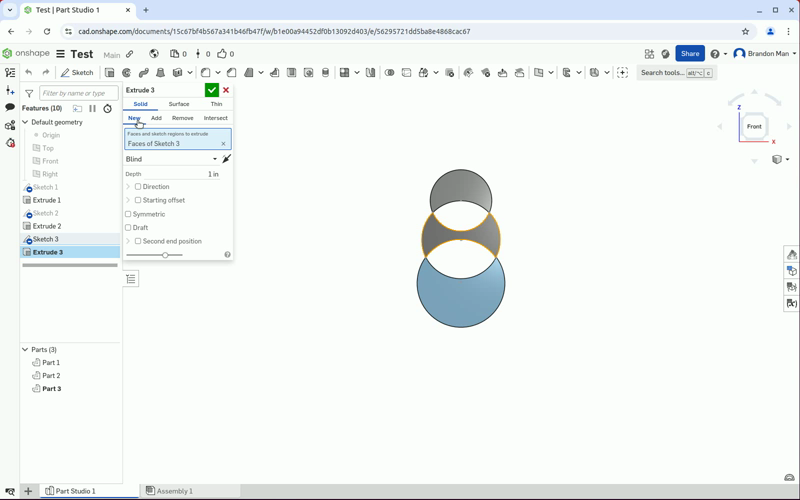
click(137, 120)
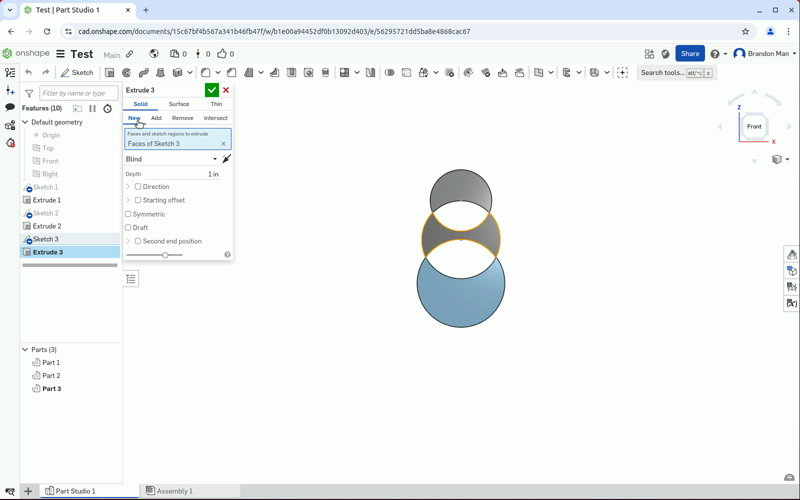
key(tab, 4)
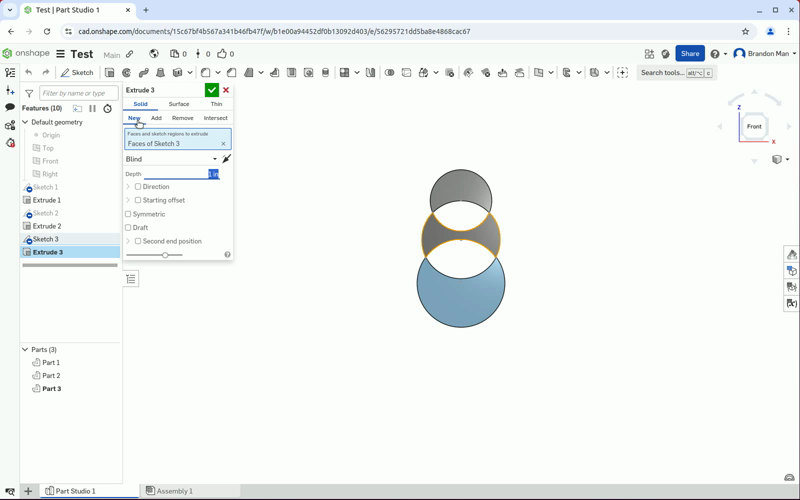
text(9.388)
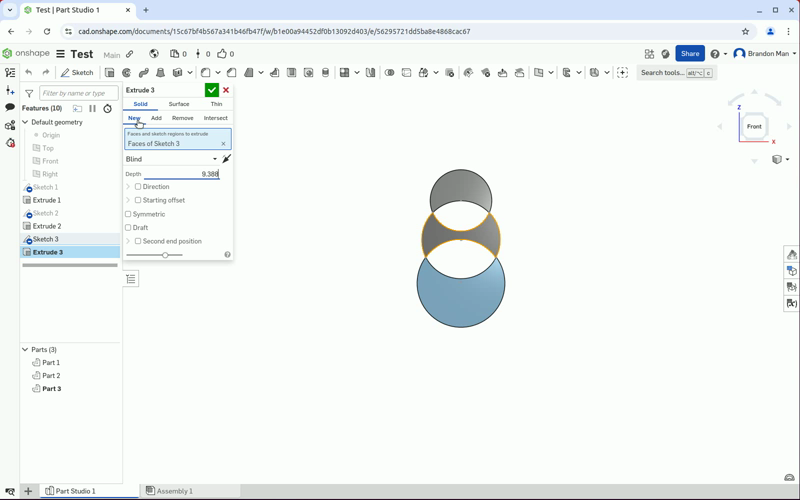
key(enter)
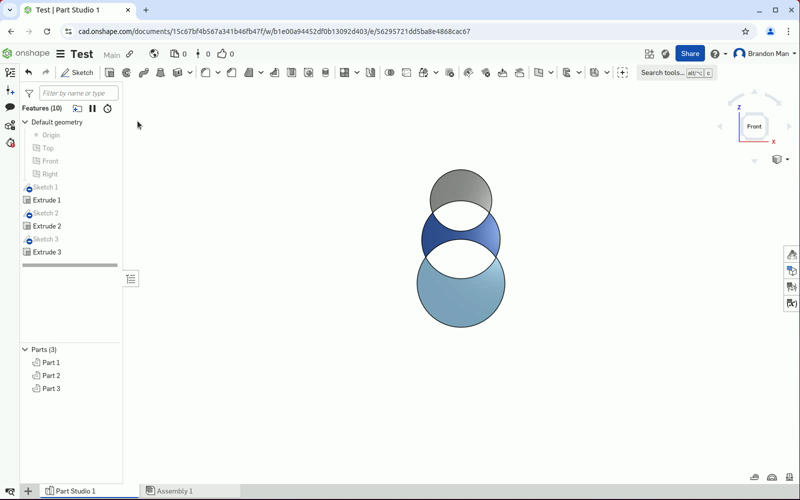
key(shift+h)
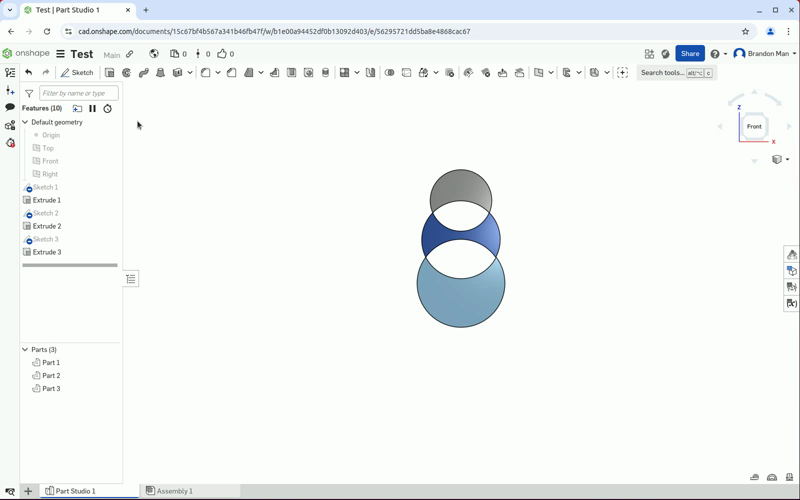
key(shift+h)
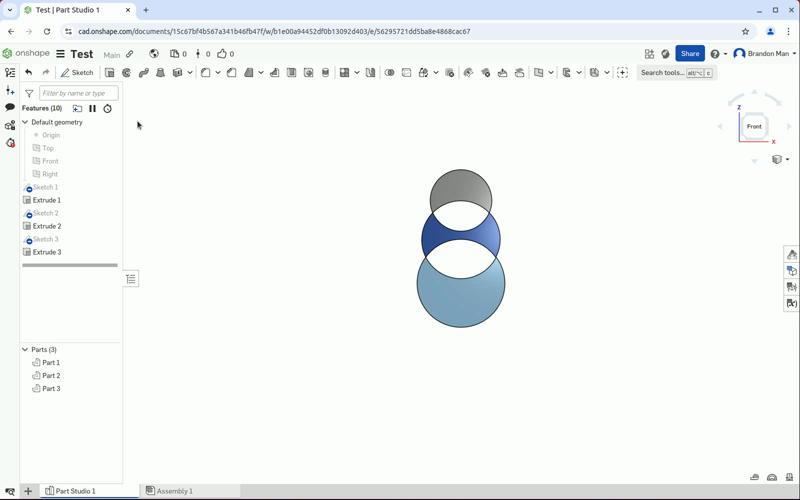
mouse_move(73, 189)
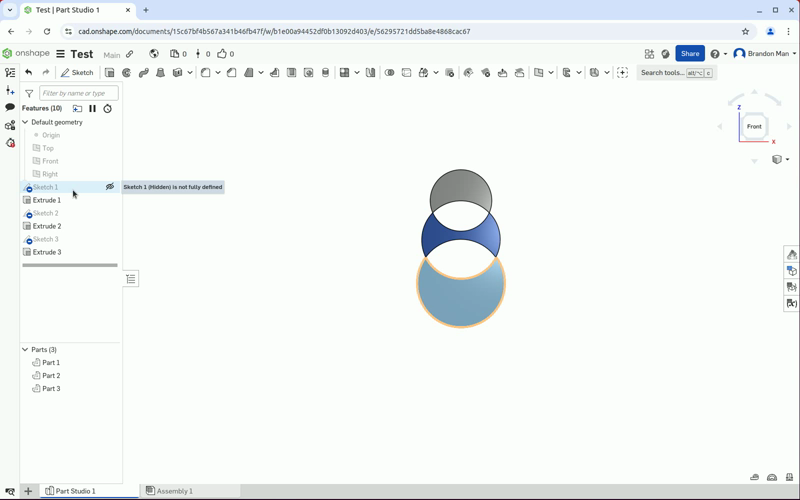
click(73, 189)
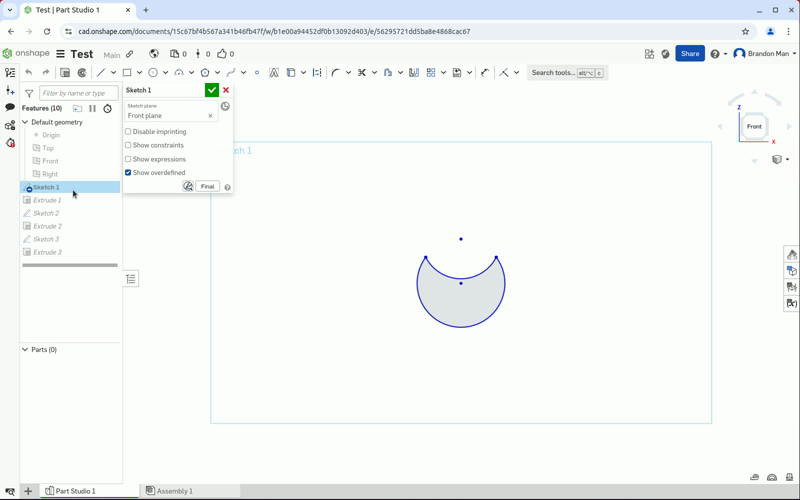
mouse_move(229, 92)
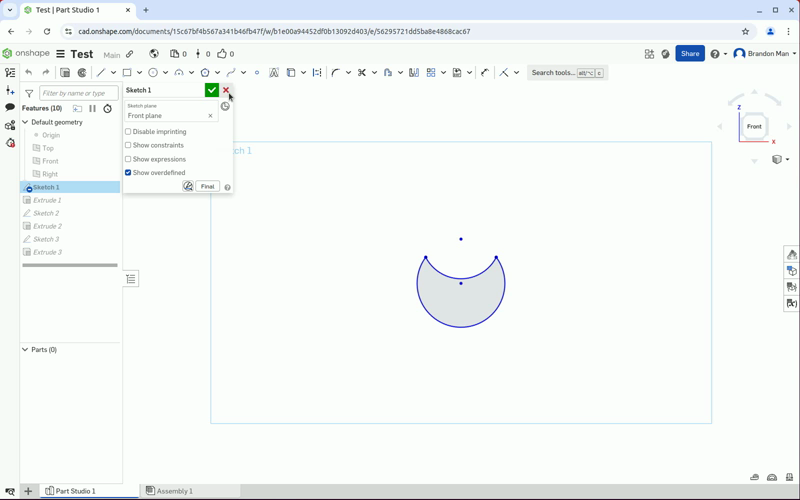
click(229, 92)
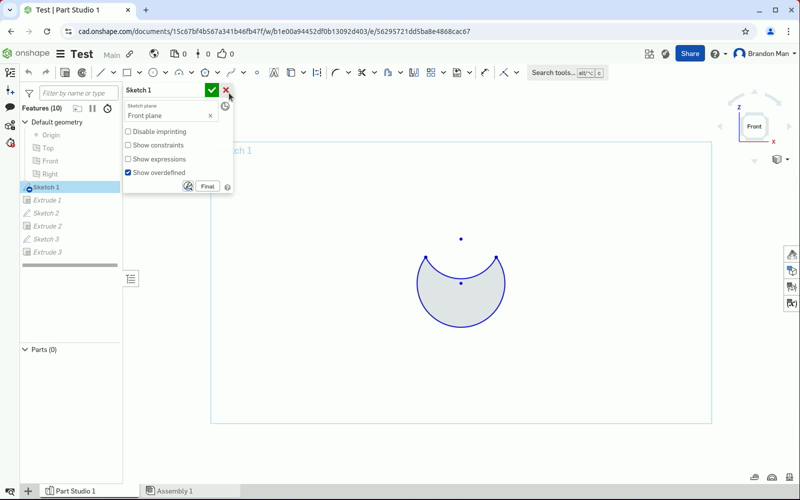
key(shift+s)
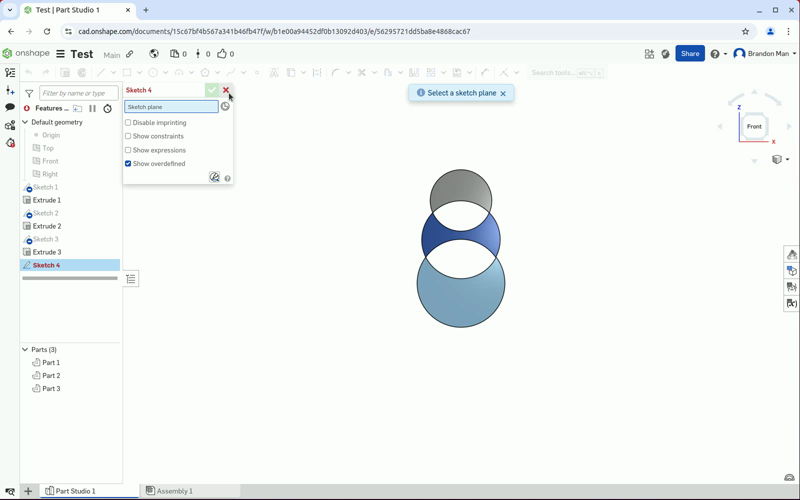
mouse_move(73, 163)
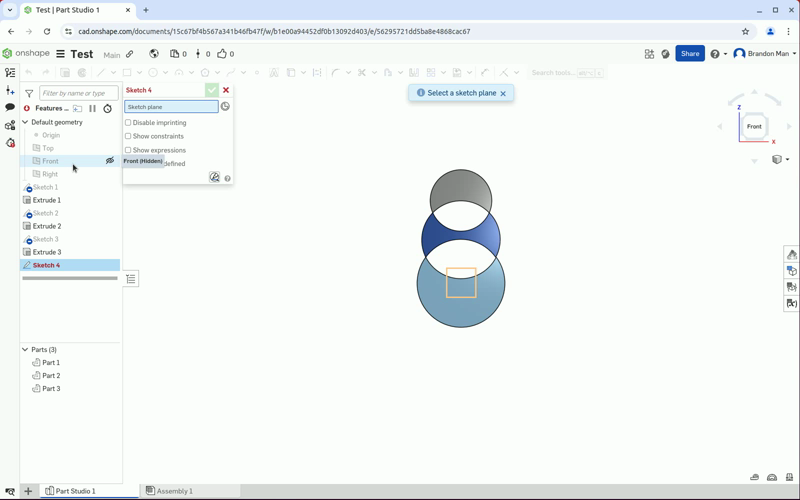
click(73, 163)
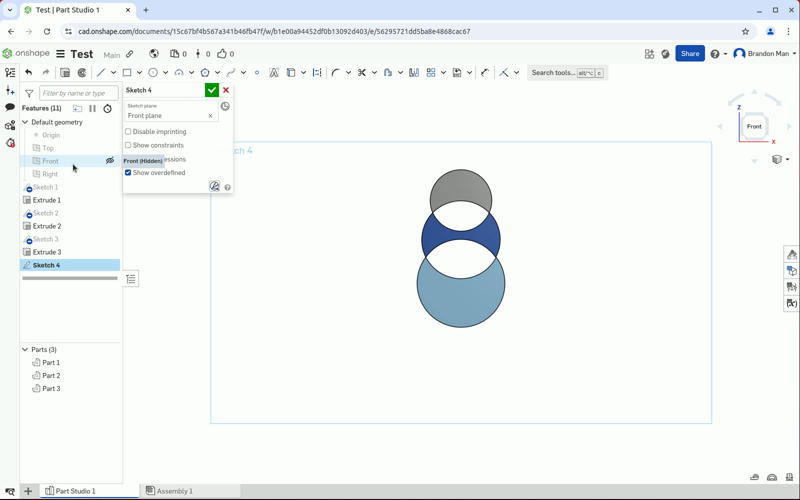
mouse_move(73, 352)
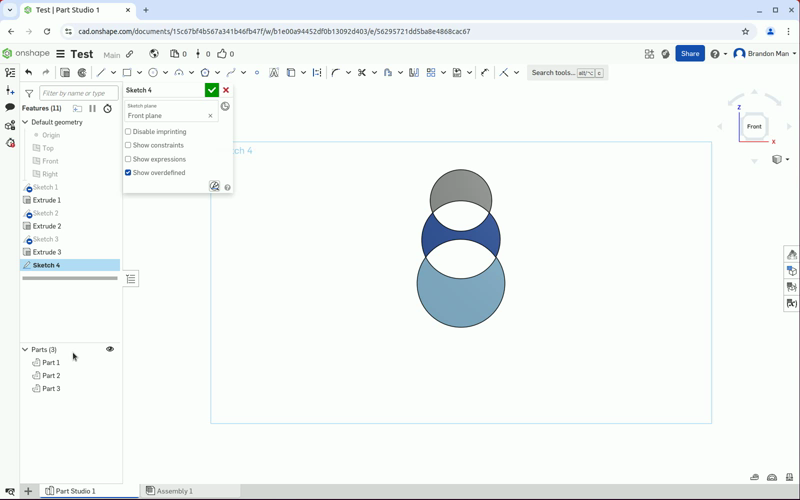
key(y)
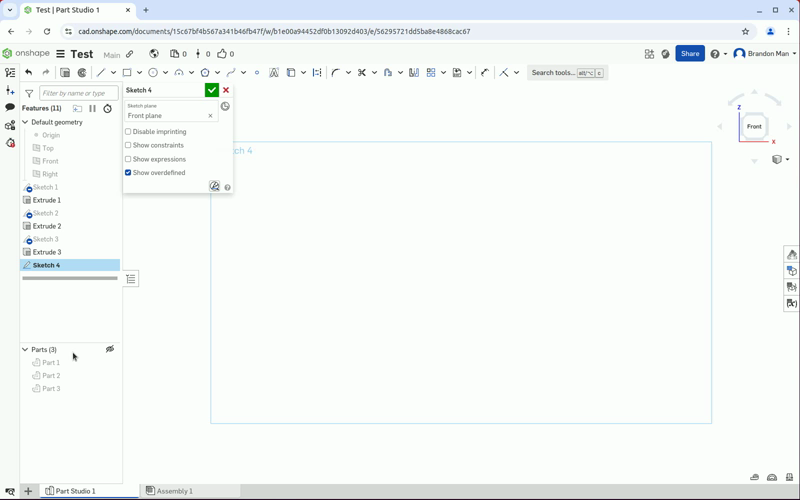
key(a)
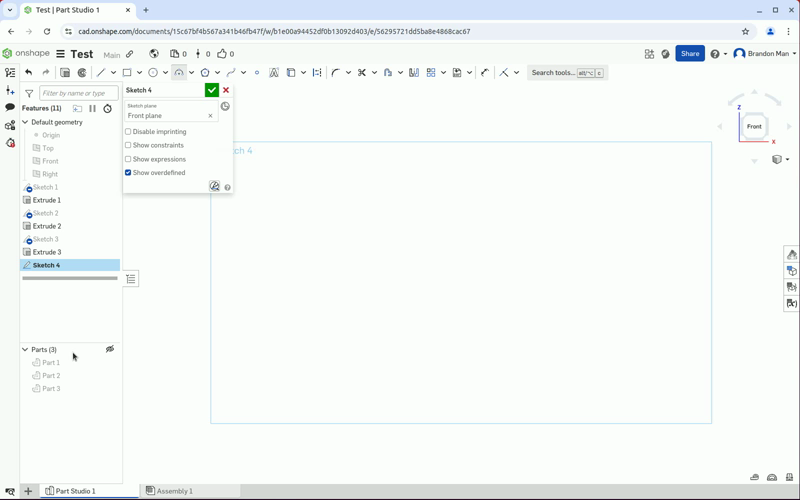
key_down(shift)
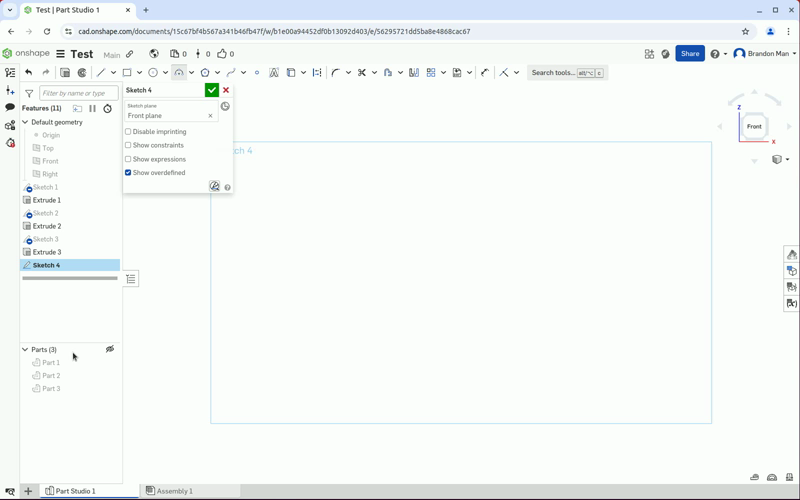
mouse_move(425, 257)
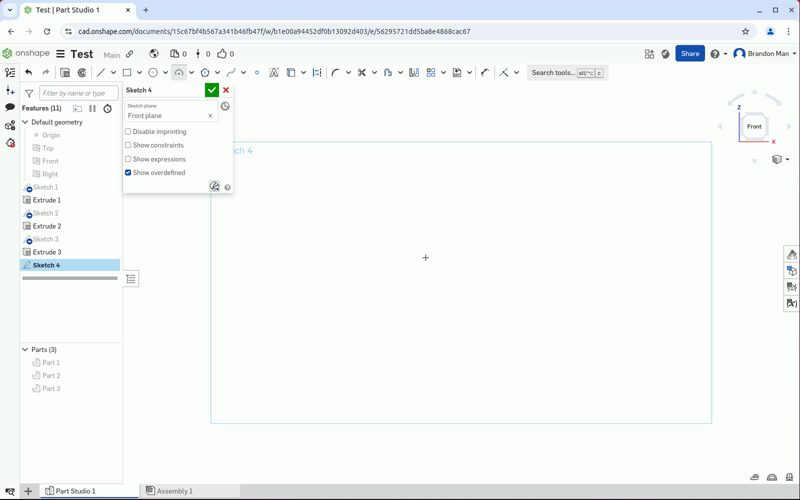
click(425, 257)
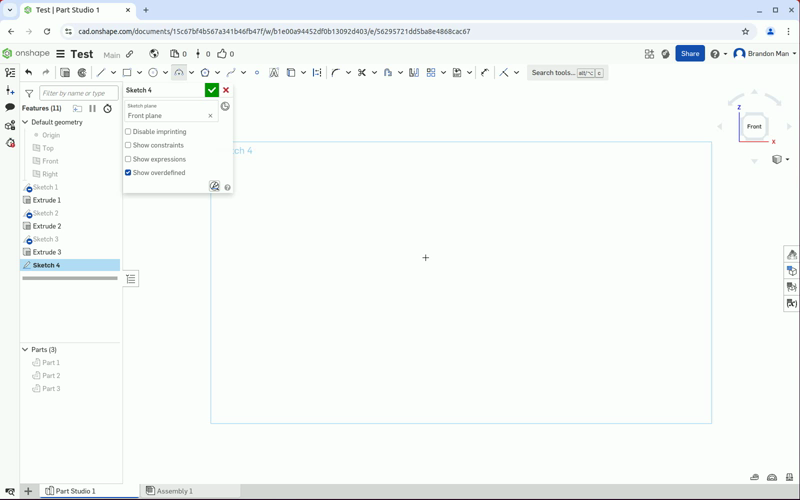
key_up(shift)
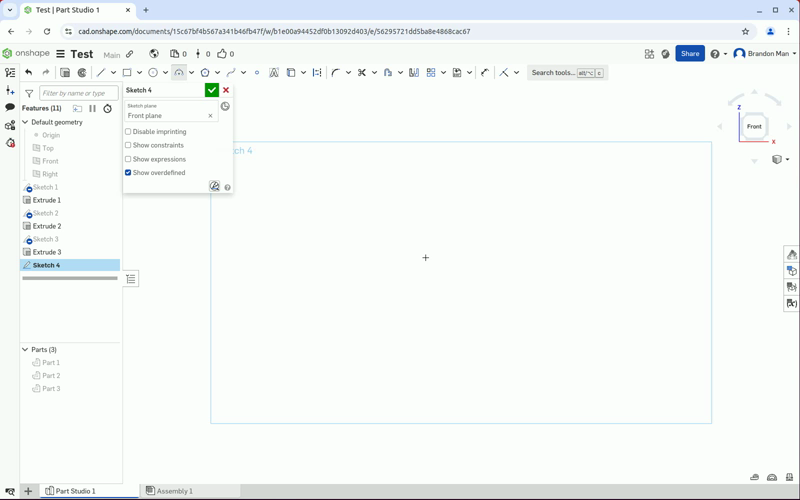
key_down(shift)
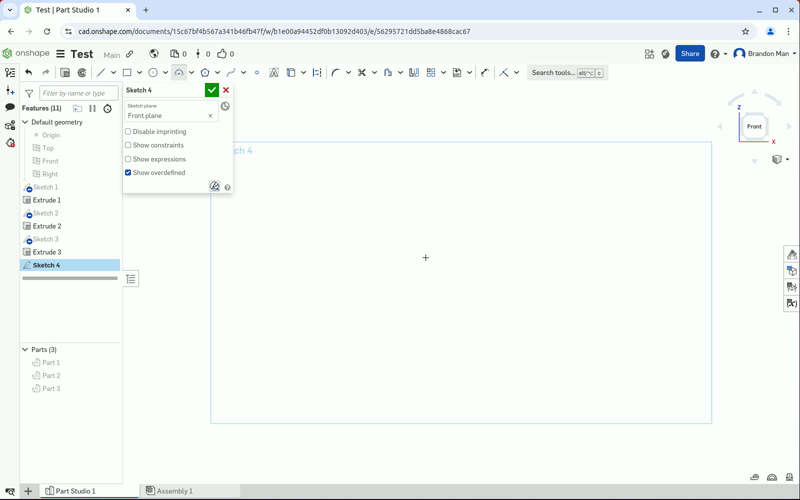
mouse_move(495, 257)
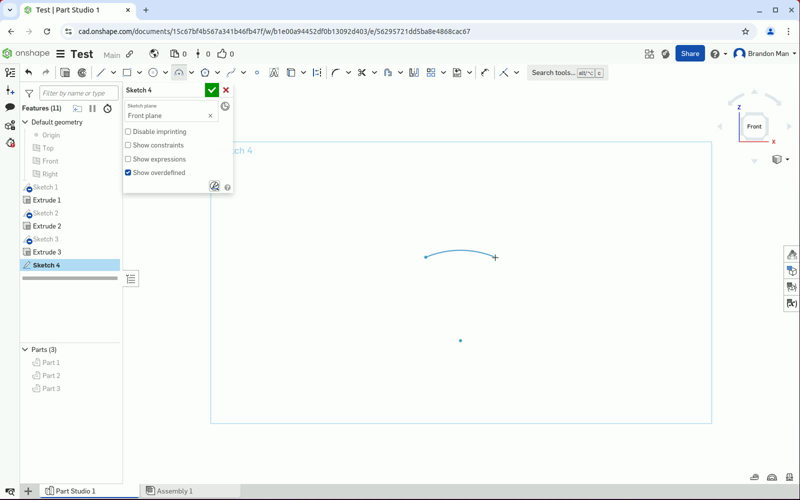
click(495, 257)
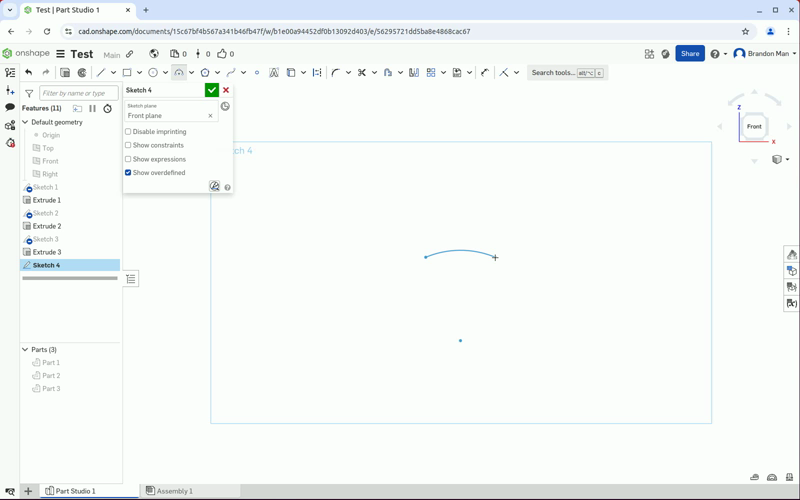
mouse_move(460, 278)
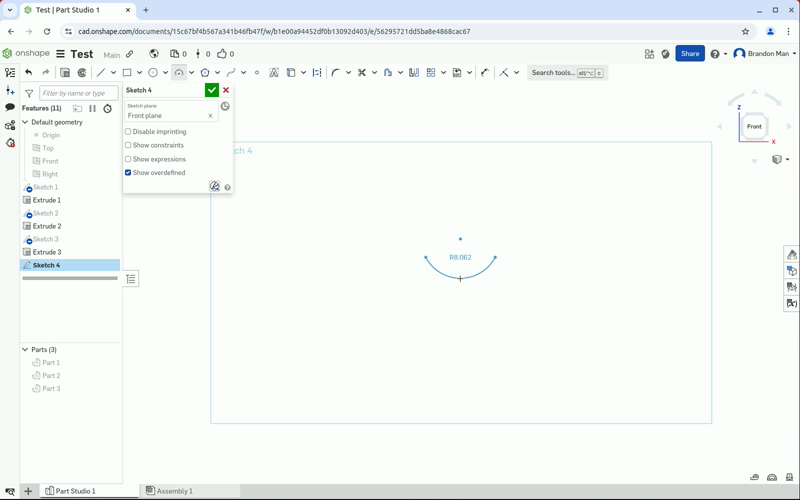
click(460, 278)
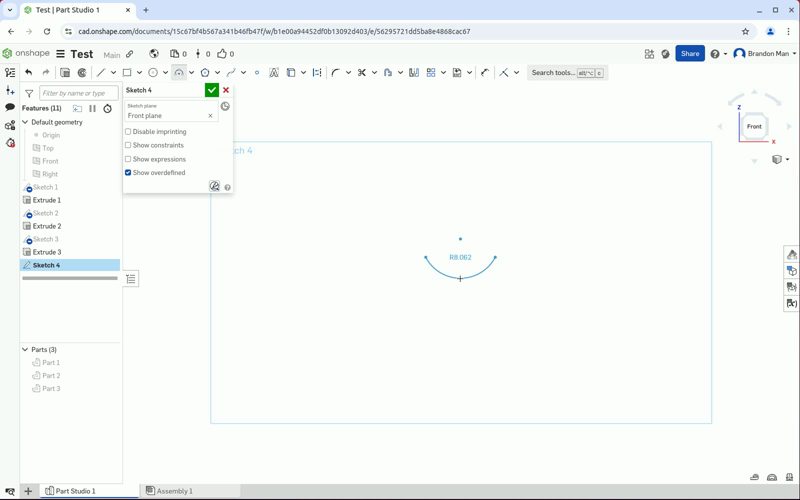
key_up(shift)
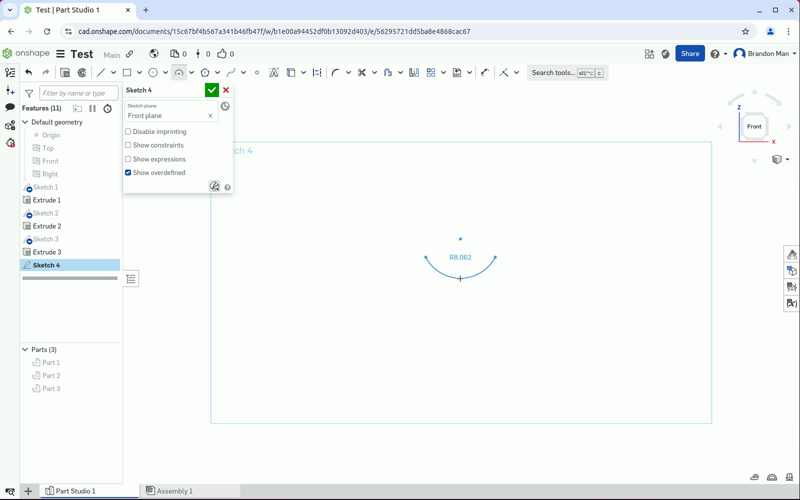
mouse_move(495, 257)
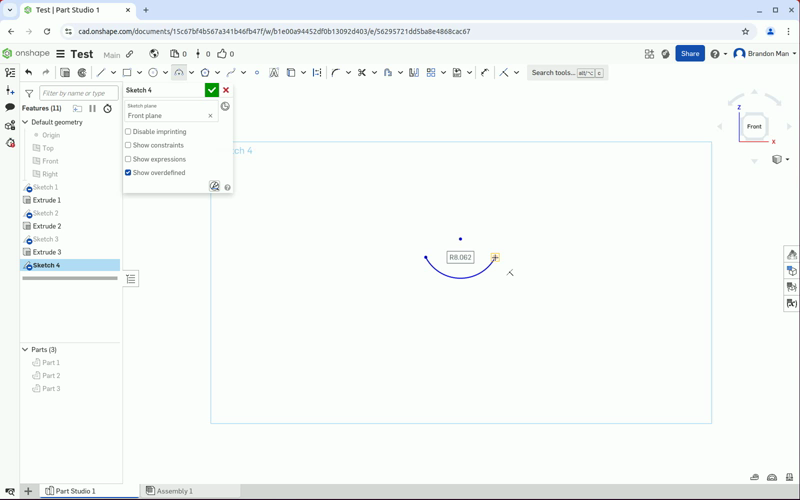
click(495, 257)
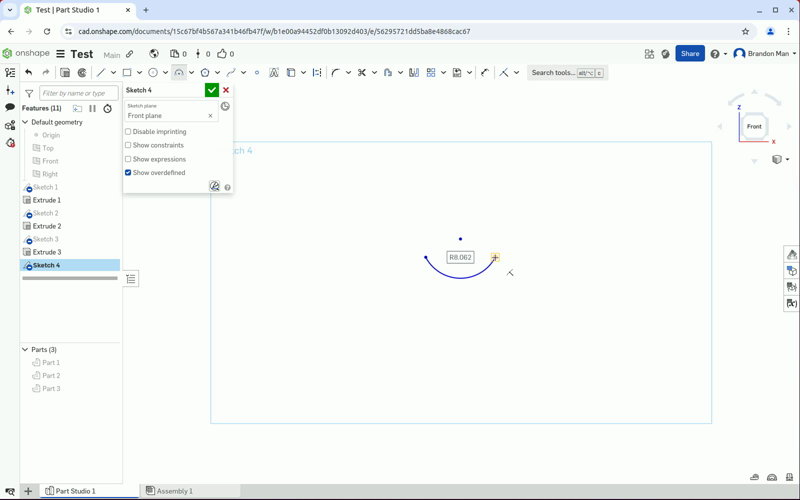
mouse_move(425, 257)
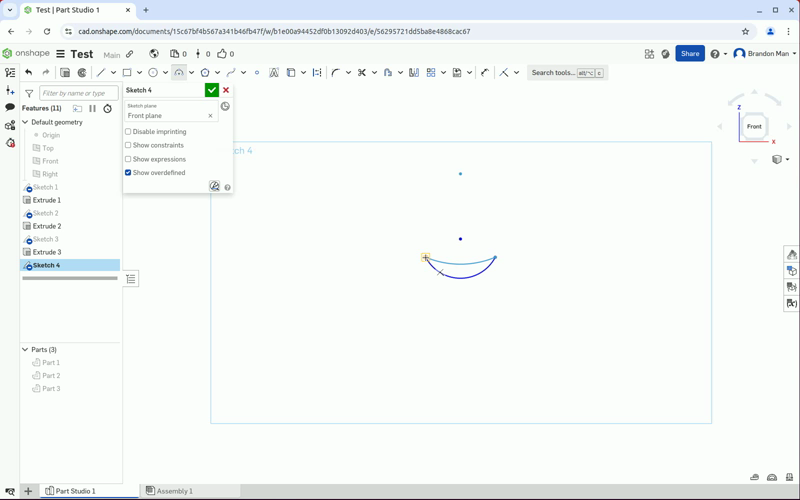
click(425, 257)
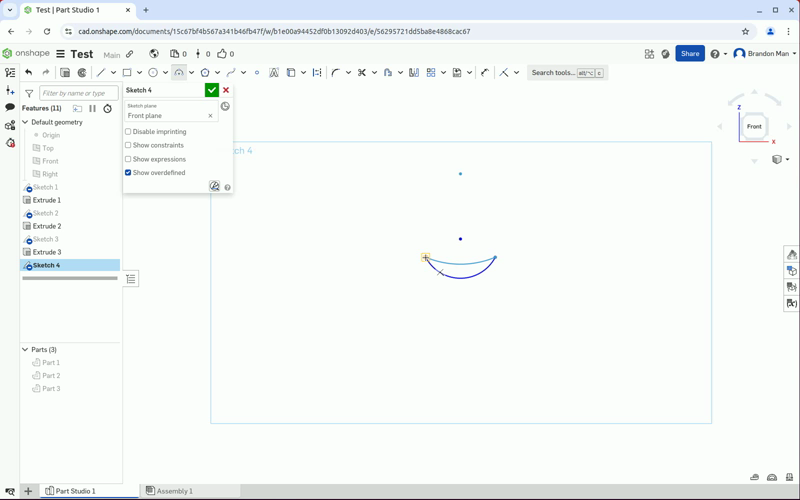
key_down(shift)
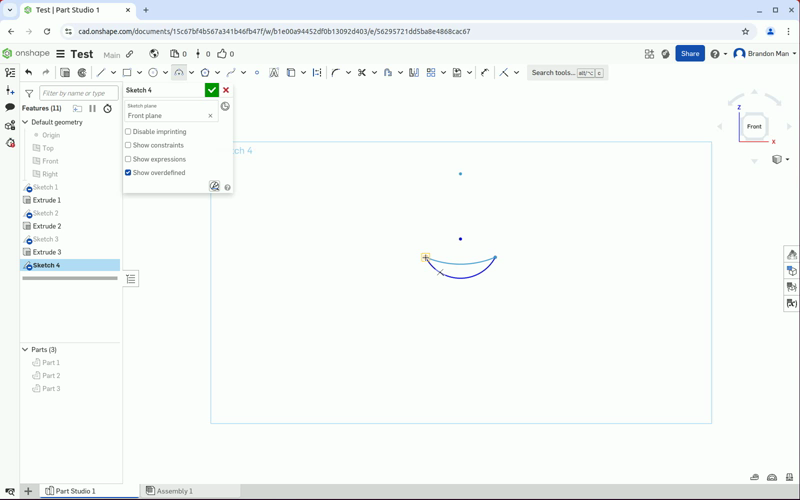
mouse_move(460, 239)
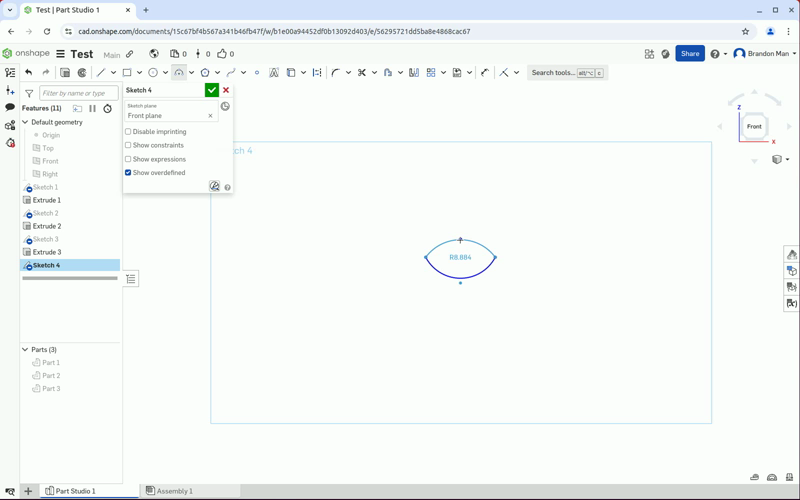
click(460, 239)
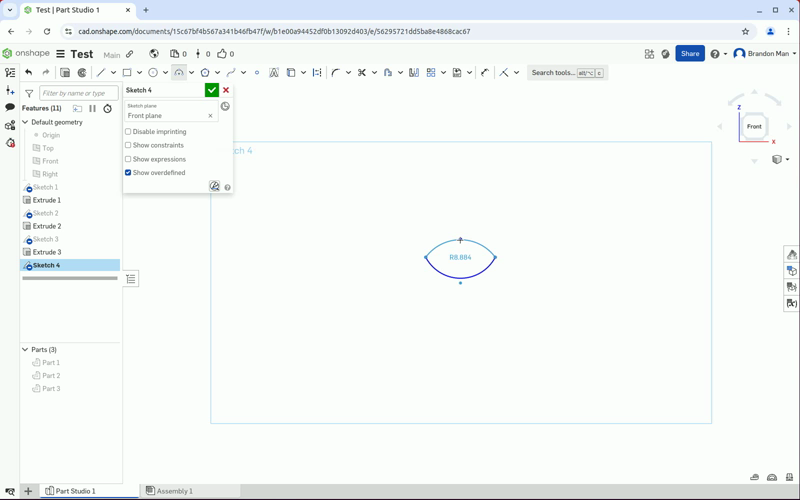
key_up(shift)
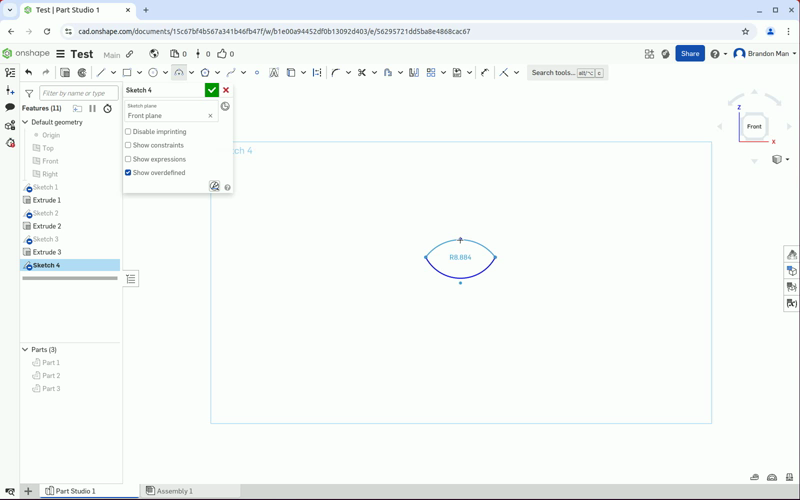
key(esc)
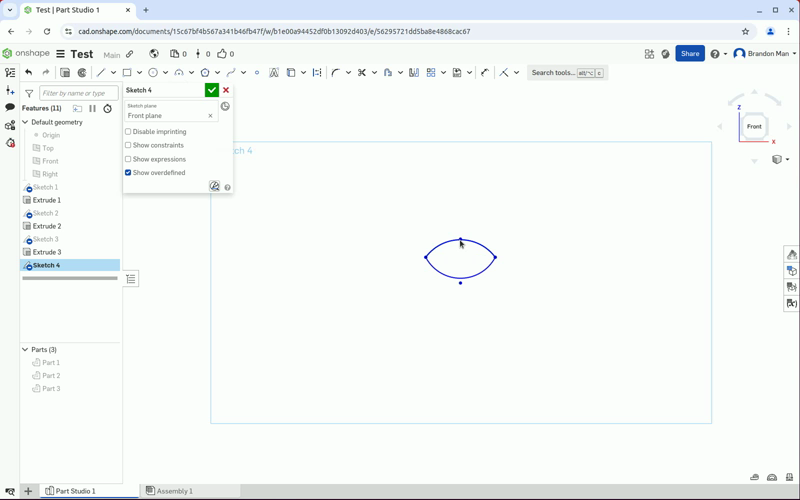
mouse_move(485, 255)
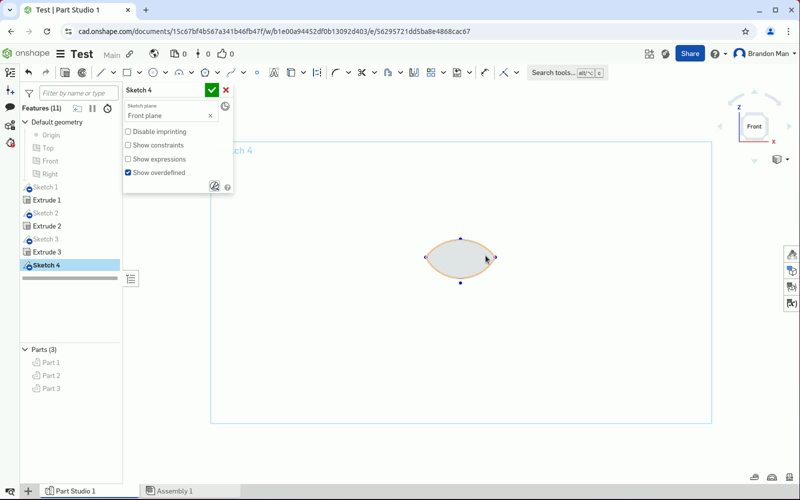
click(485, 255)
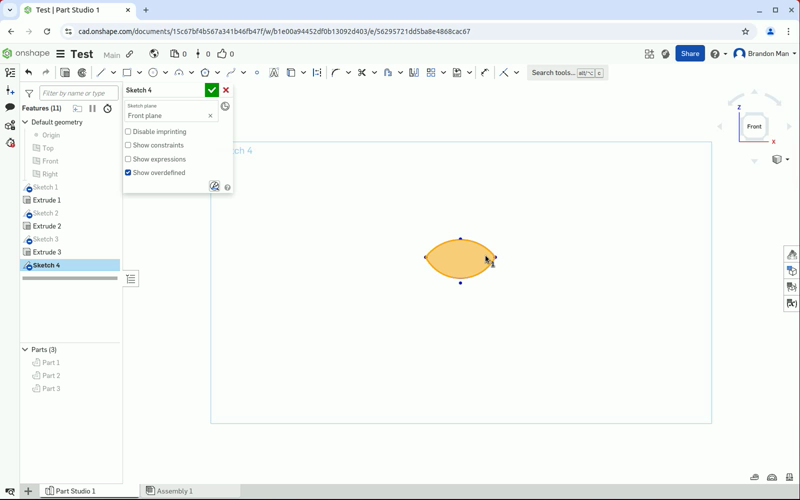
mouse_move(73, 352)
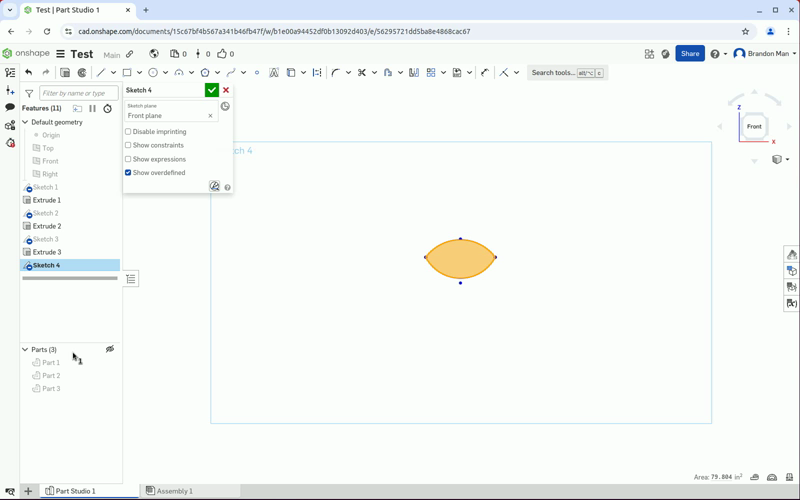
key(shift+y)
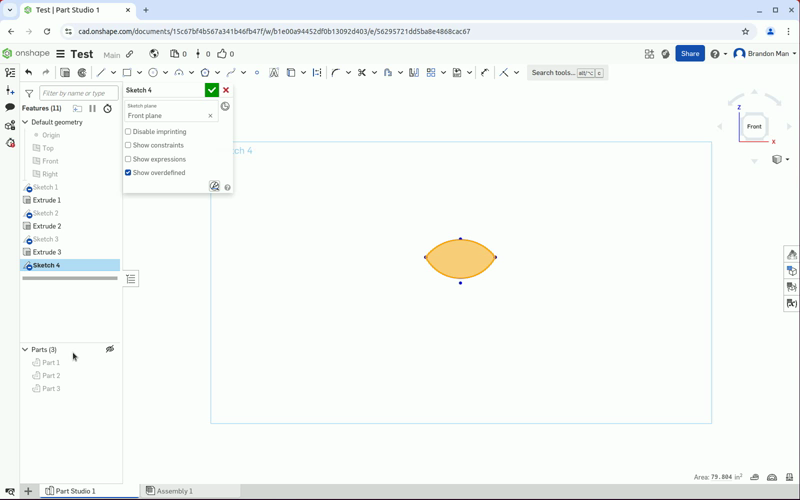
key(shift+e)
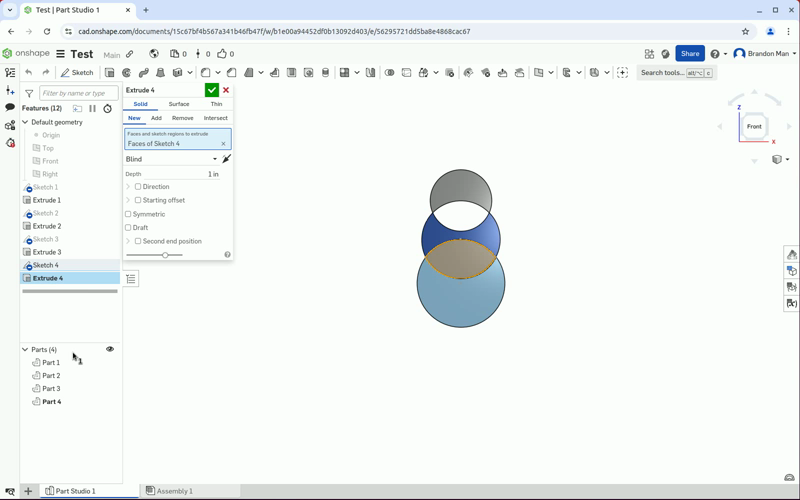
mouse_move(143, 106)
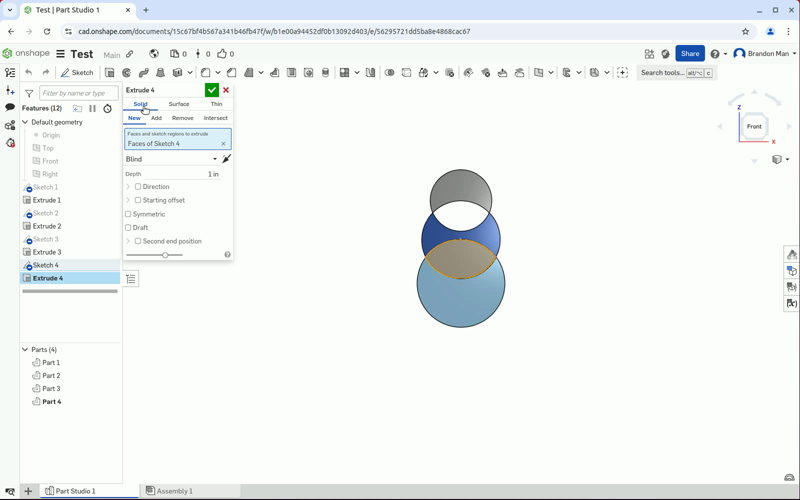
click(143, 106)
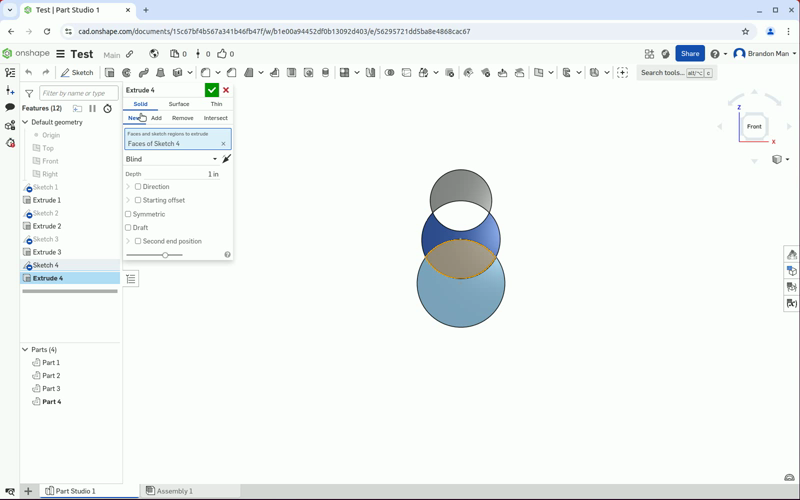
mouse_move(137, 120)
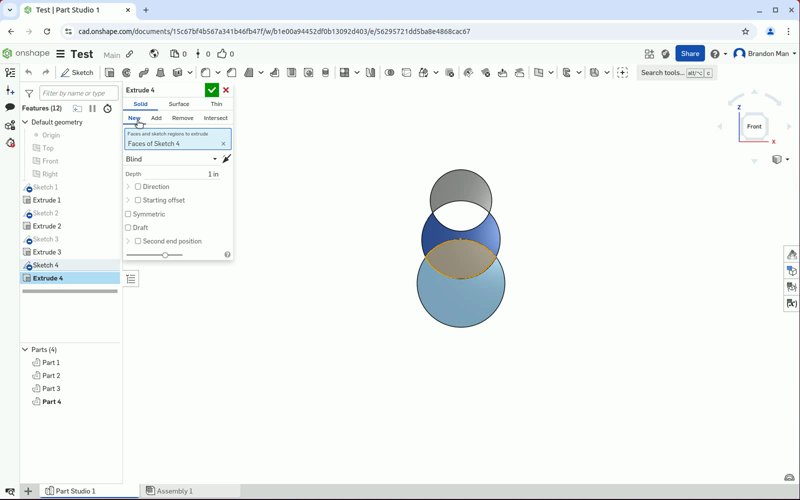
click(137, 120)
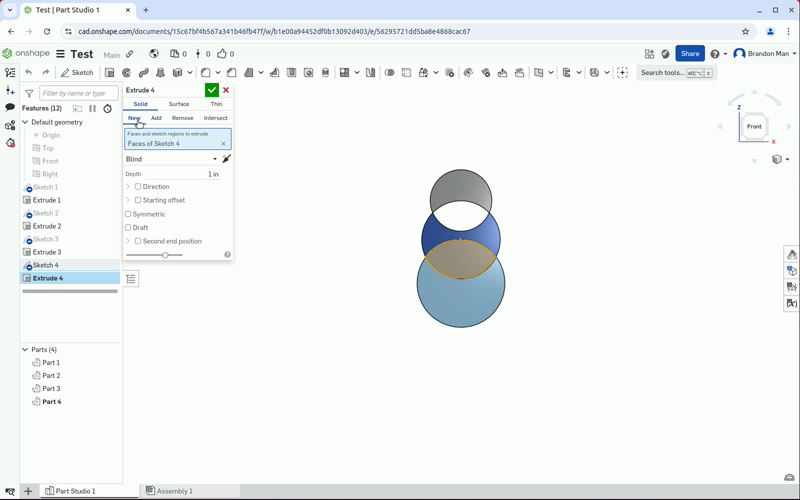
key(tab, 4)
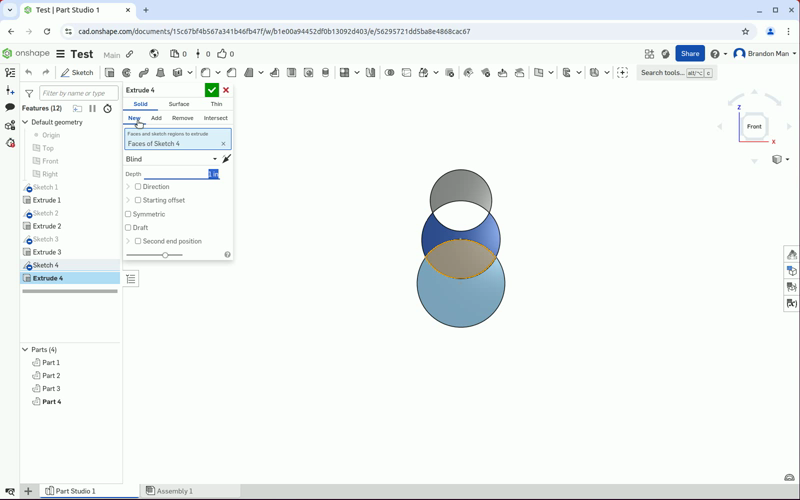
text(9.388)
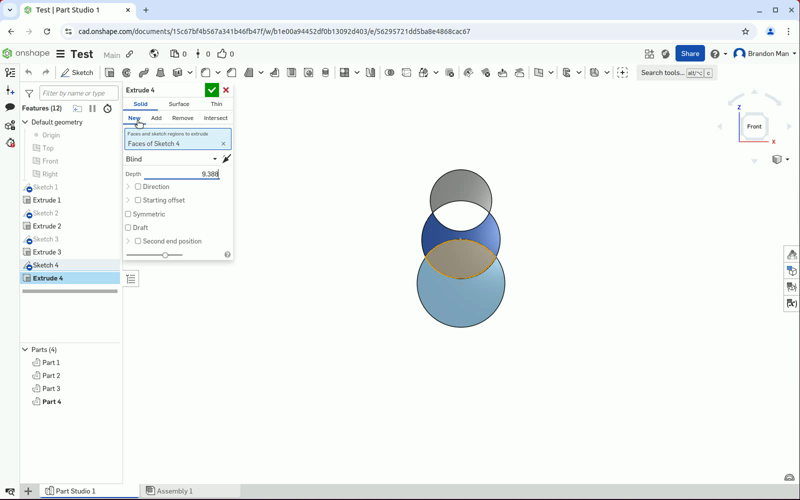
key(enter)
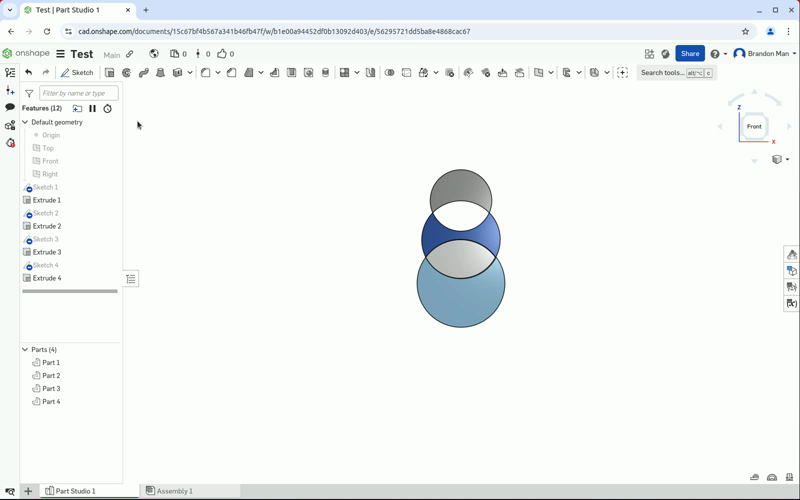
key(shift+h)
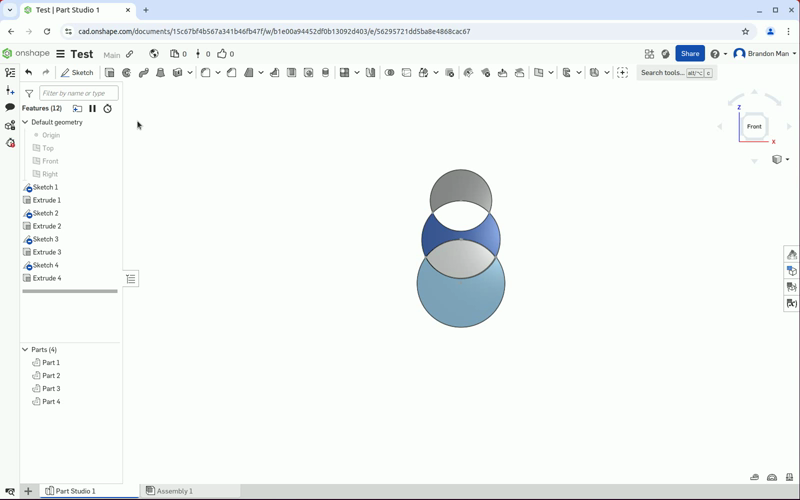
key(shift+h)
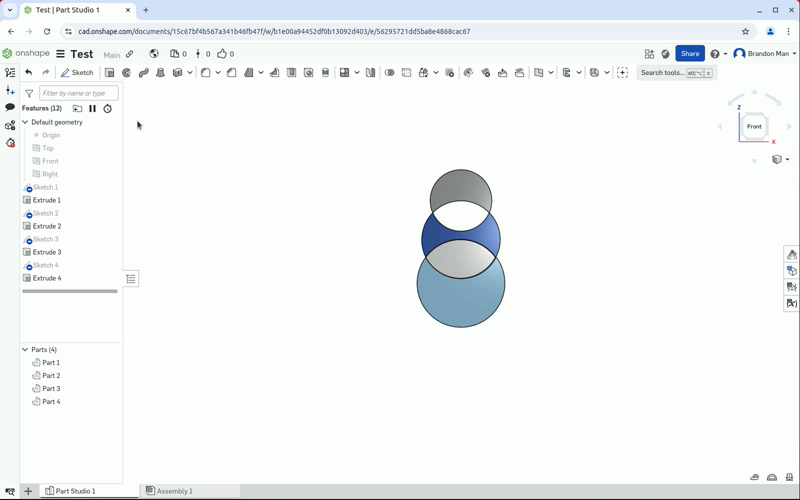
mouse_move(73, 189)
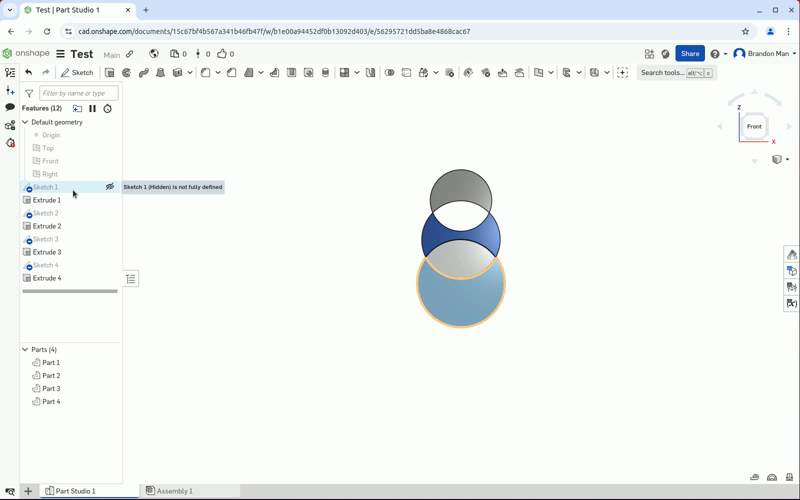
click(73, 189)
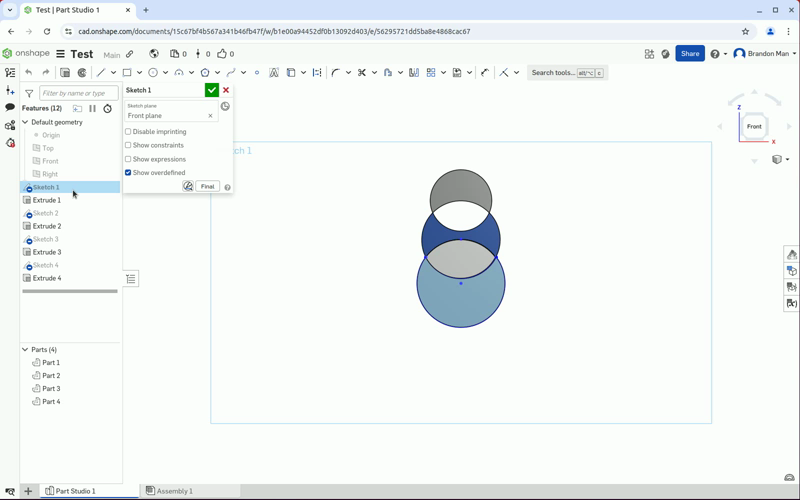
mouse_move(229, 92)
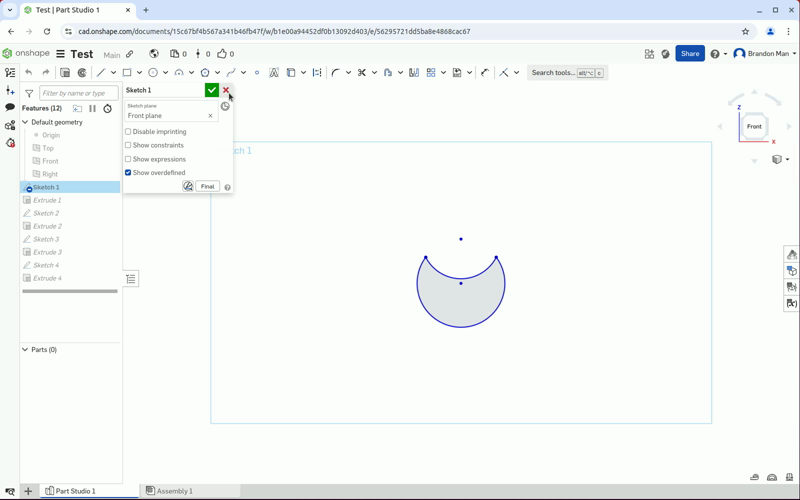
click(229, 92)
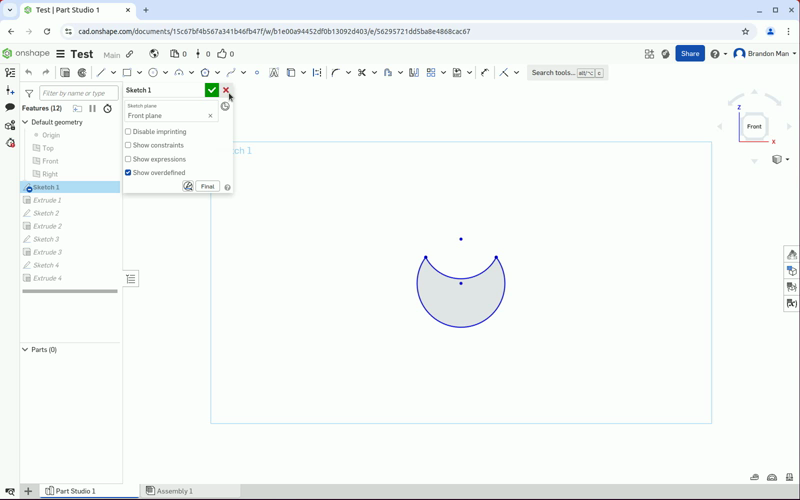
key(shift+s)
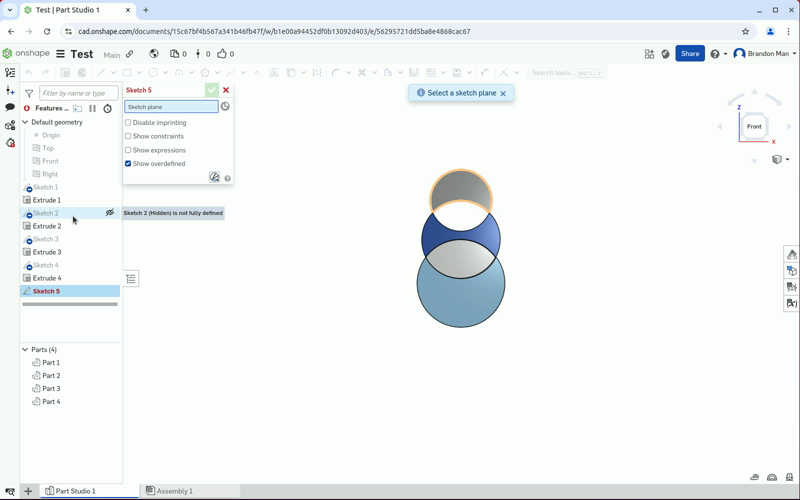
scroll(3)
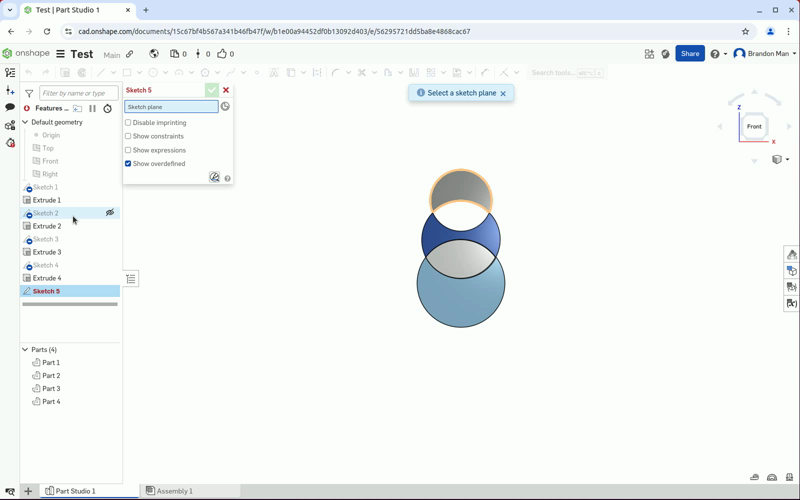
mouse_move(73, 163)
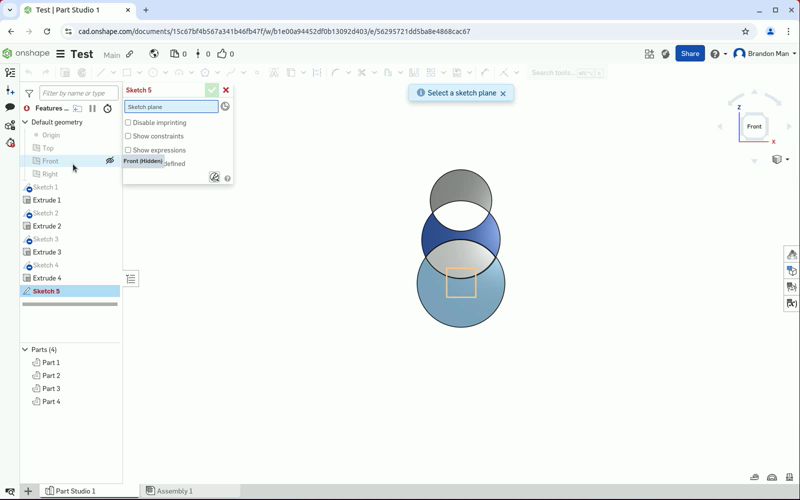
click(73, 163)
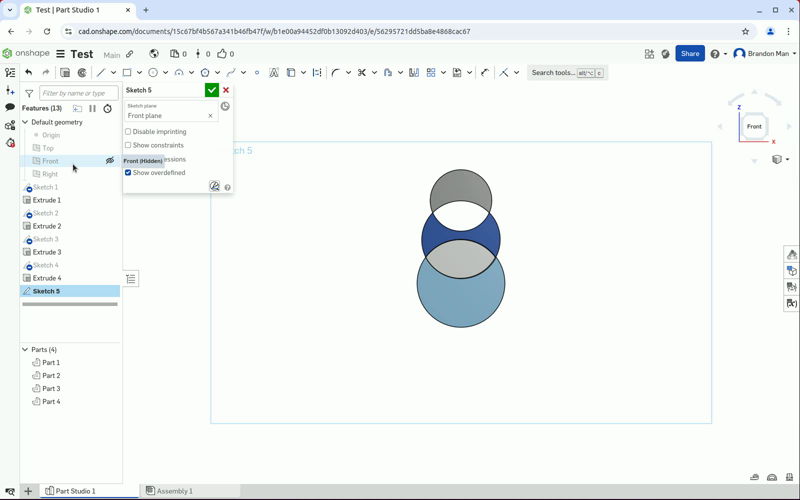
mouse_move(73, 352)
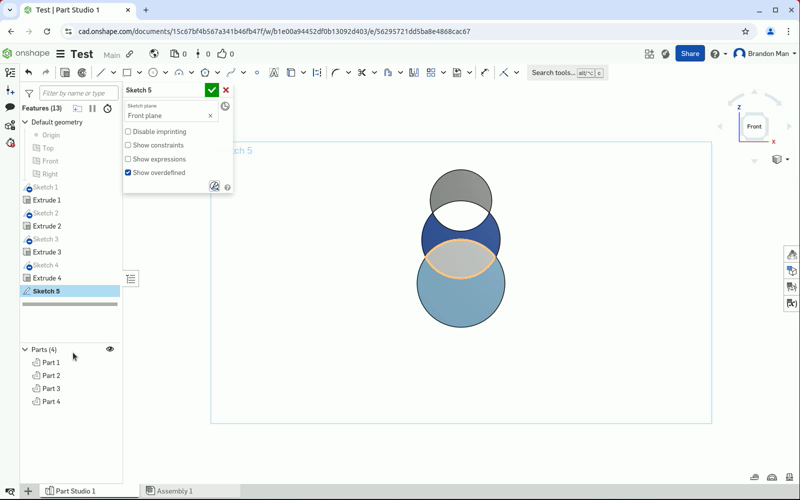
key(y)
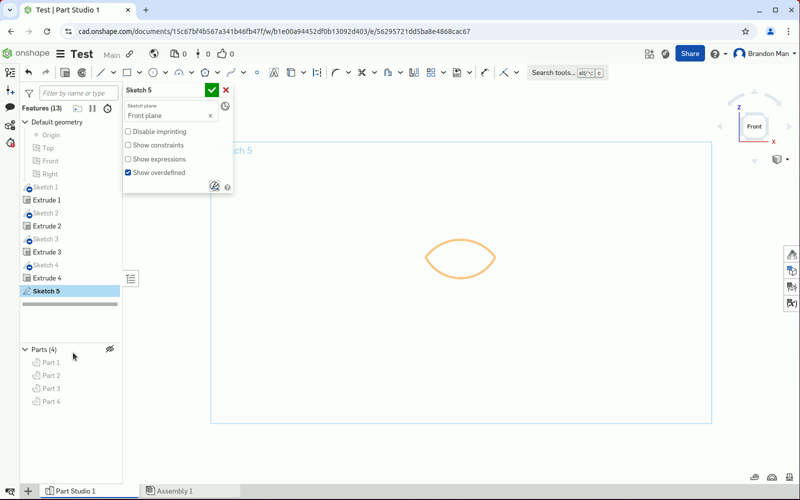
key(a)
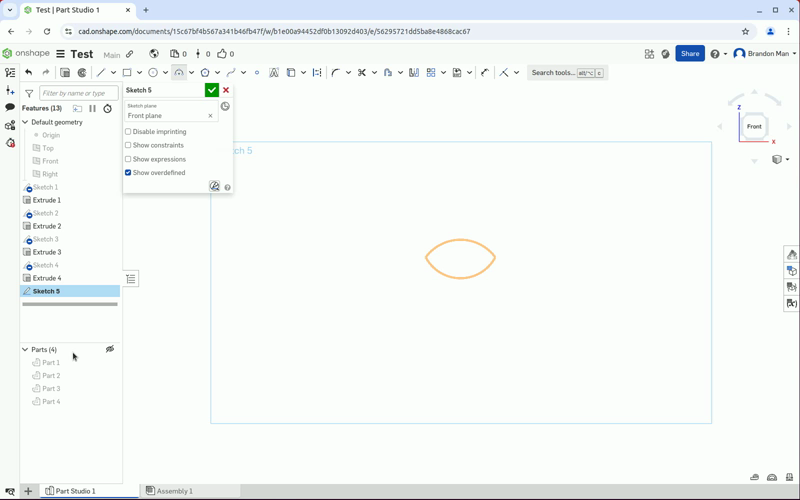
key_down(shift)
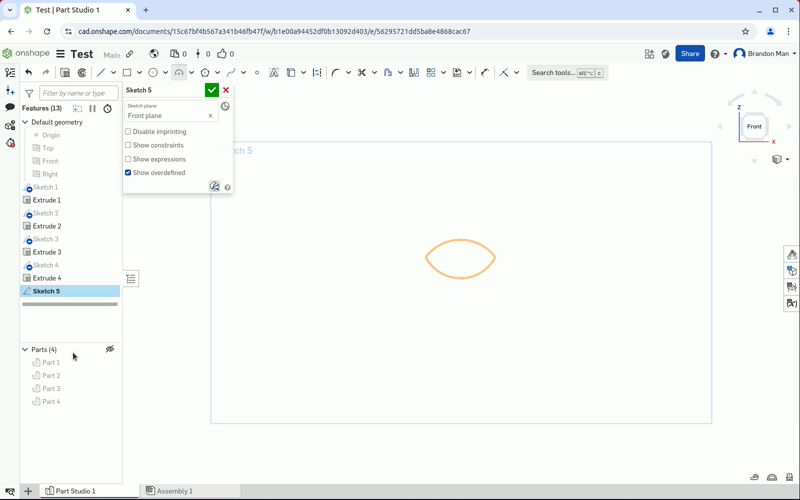
mouse_move(432, 212)
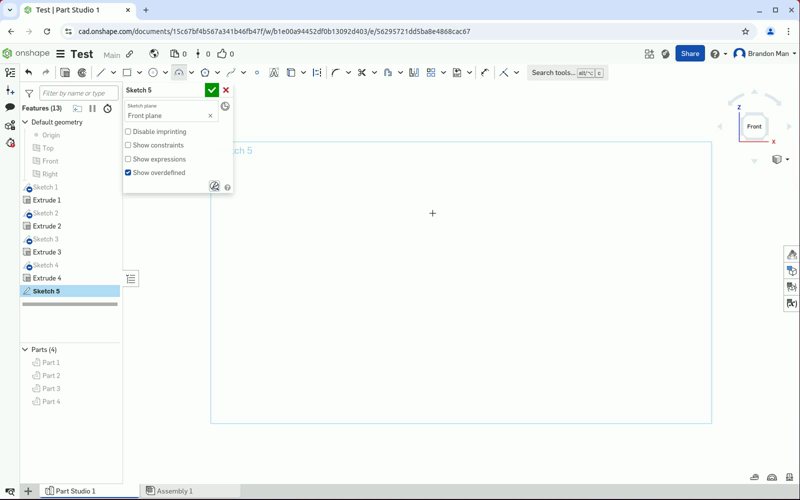
click(432, 212)
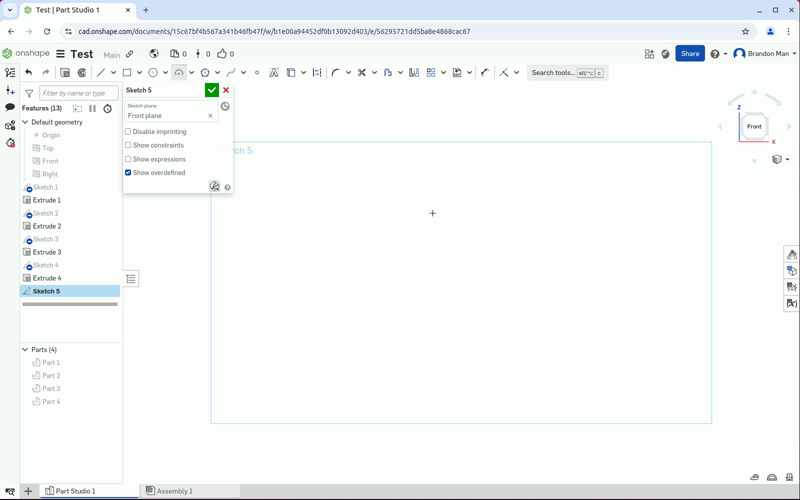
key_up(shift)
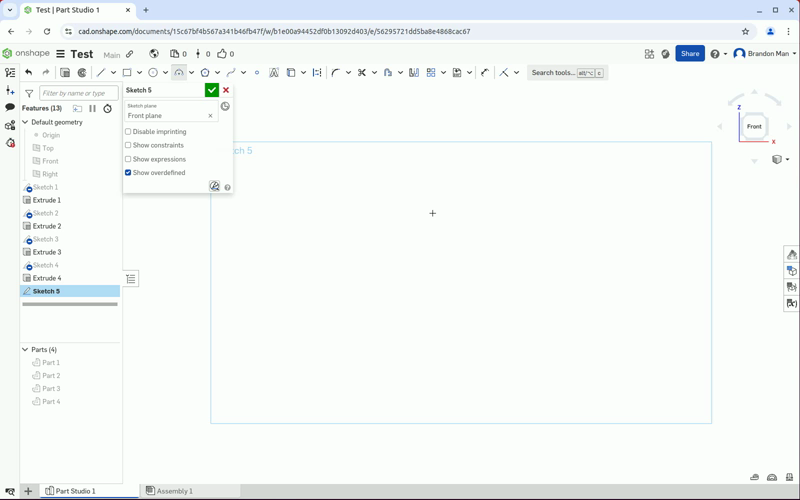
key_down(shift)
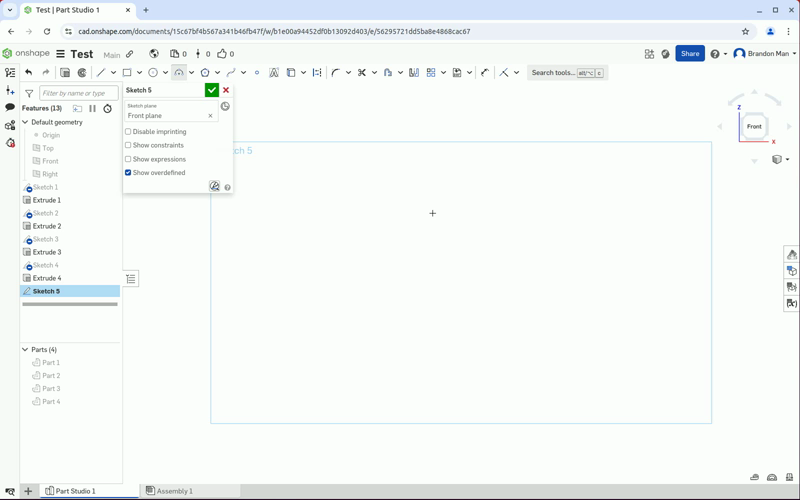
mouse_move(489, 212)
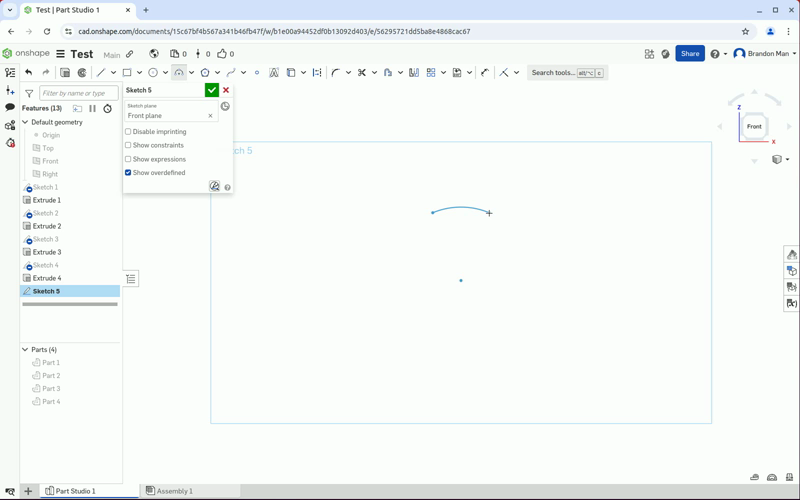
click(489, 212)
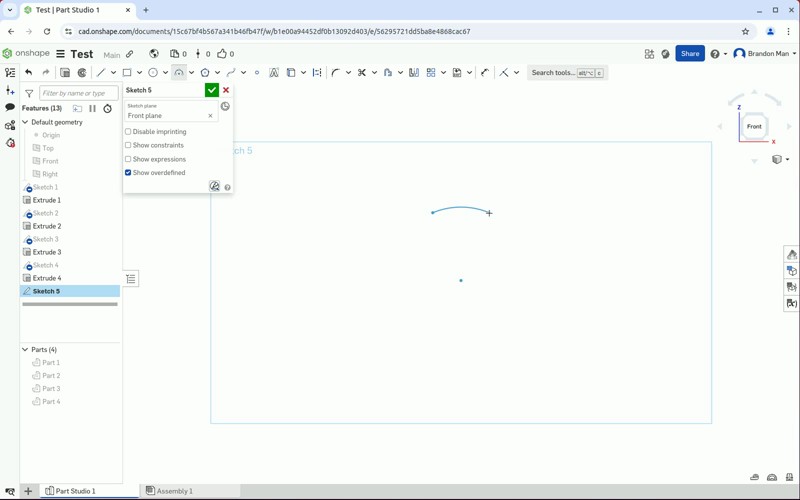
mouse_move(461, 231)
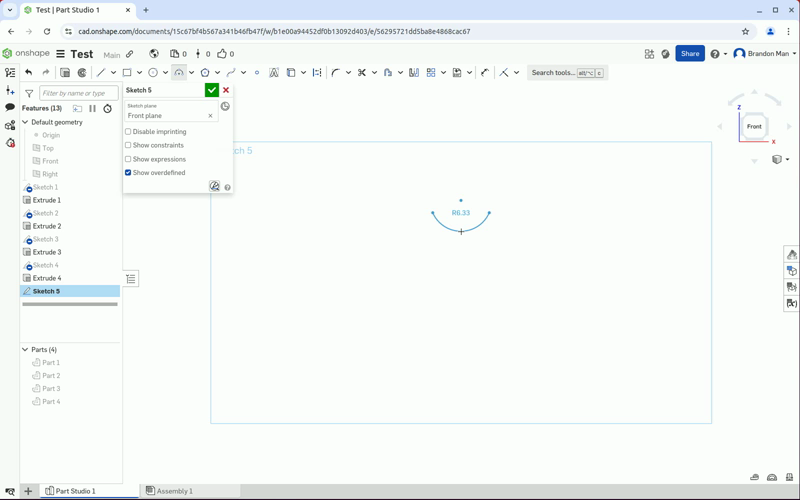
click(461, 231)
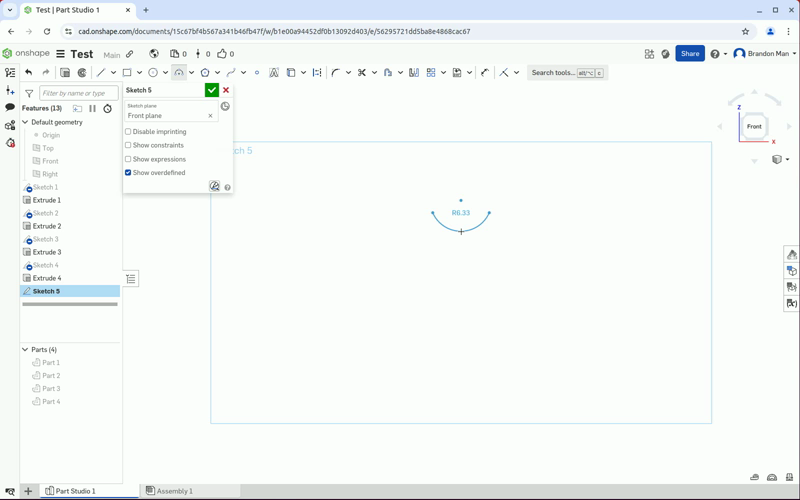
key_up(shift)
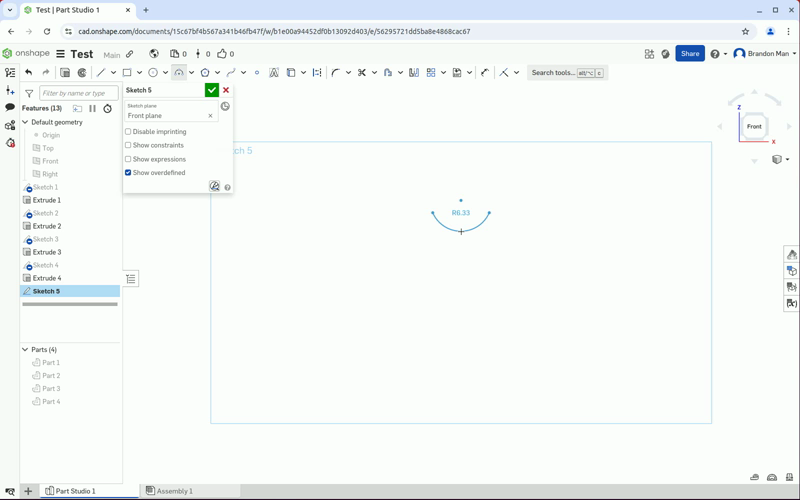
mouse_move(489, 212)
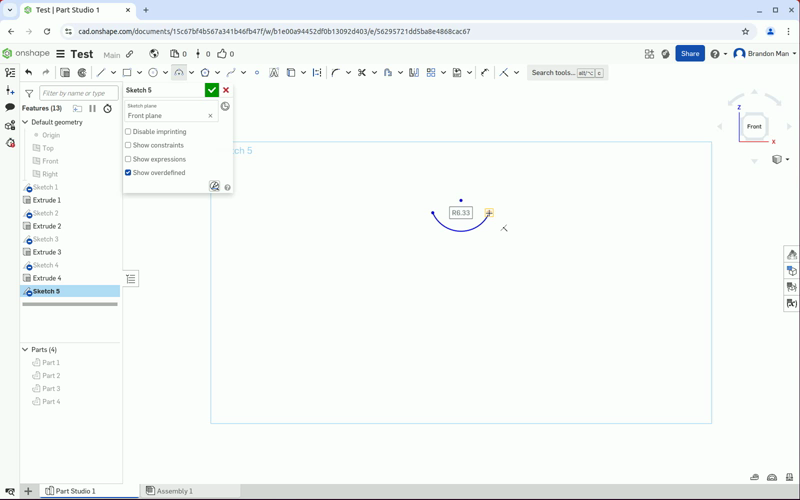
click(489, 212)
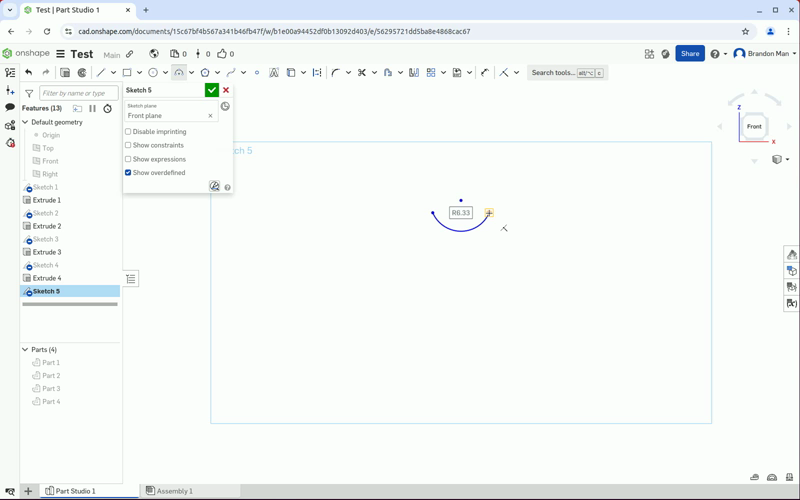
mouse_move(432, 212)
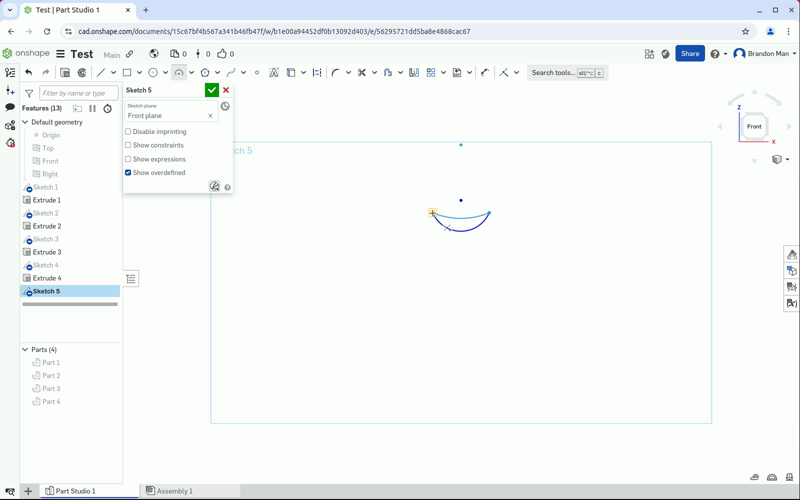
click(432, 212)
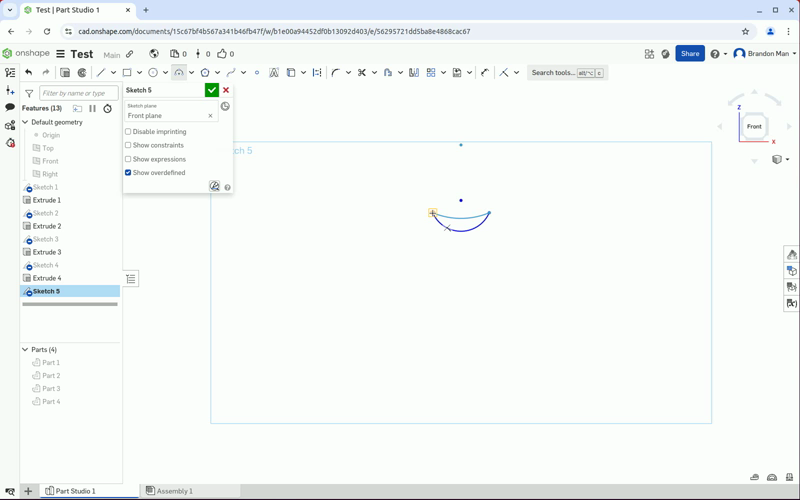
key_down(shift)
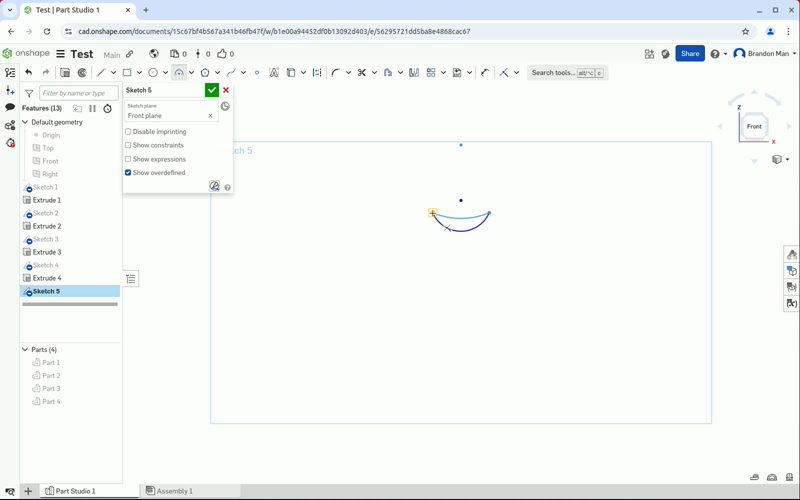
mouse_move(461, 200)
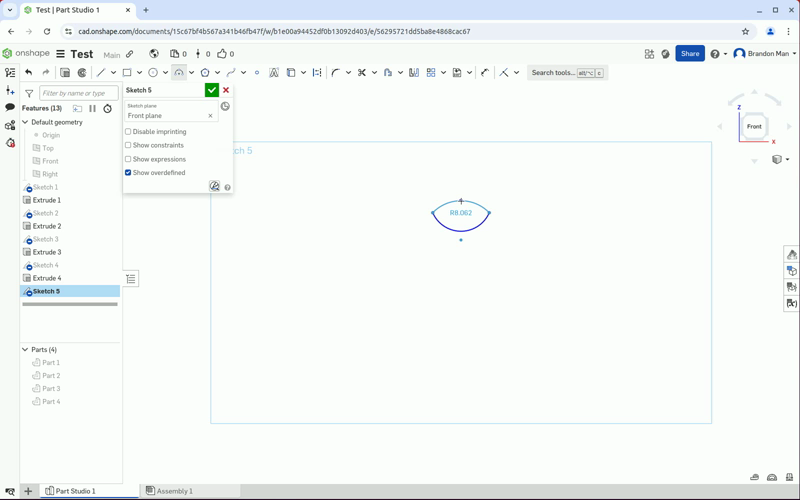
click(461, 200)
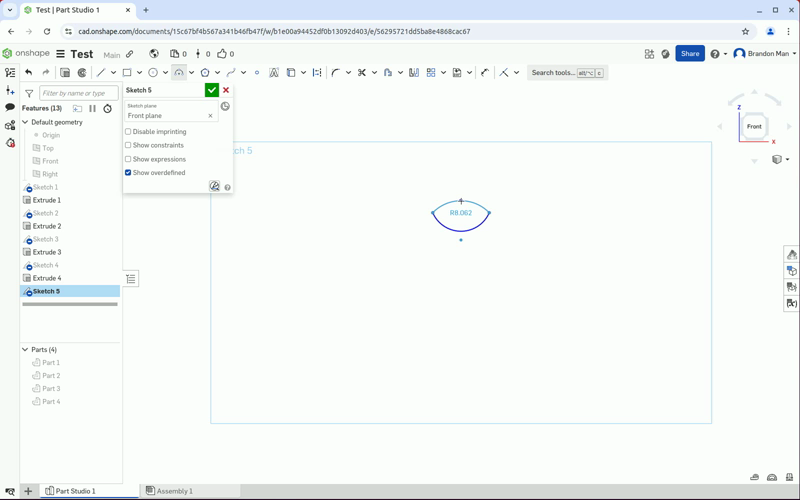
key_up(shift)
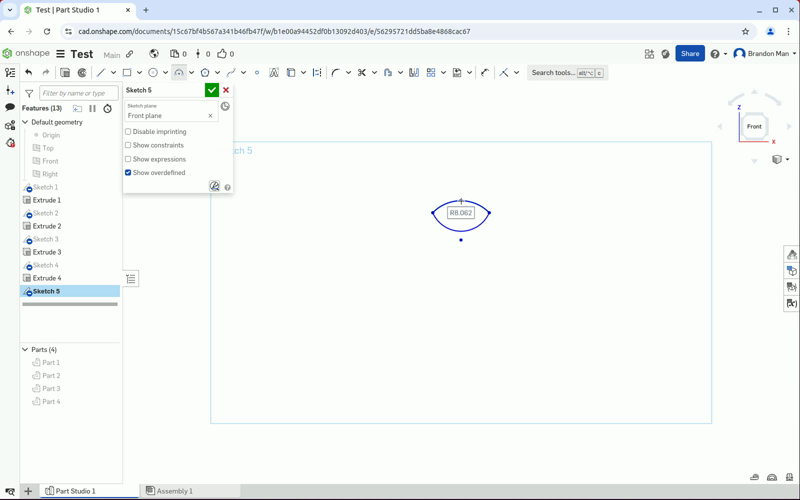
key(esc)
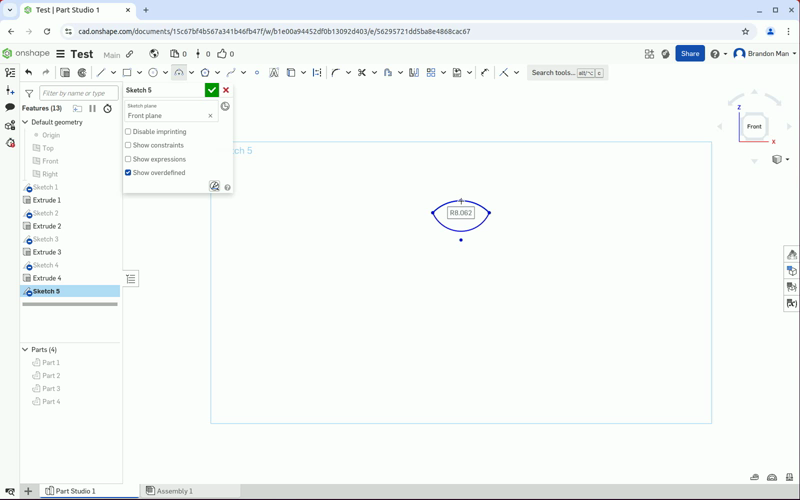
mouse_move(448, 222)
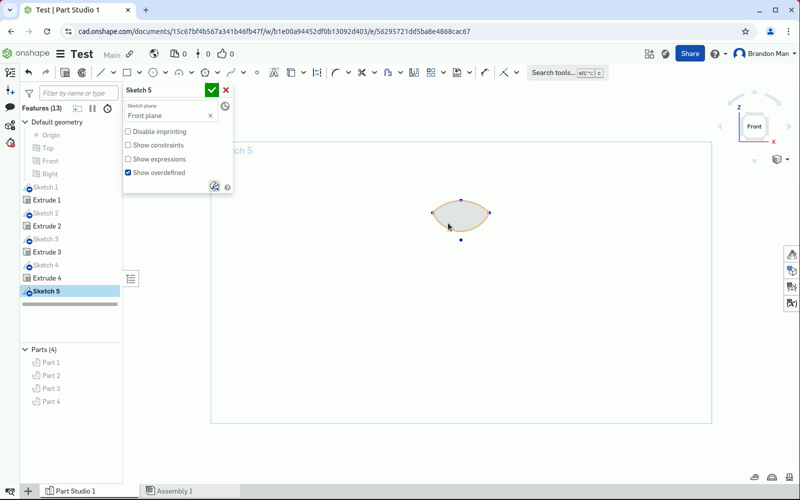
scroll(6)
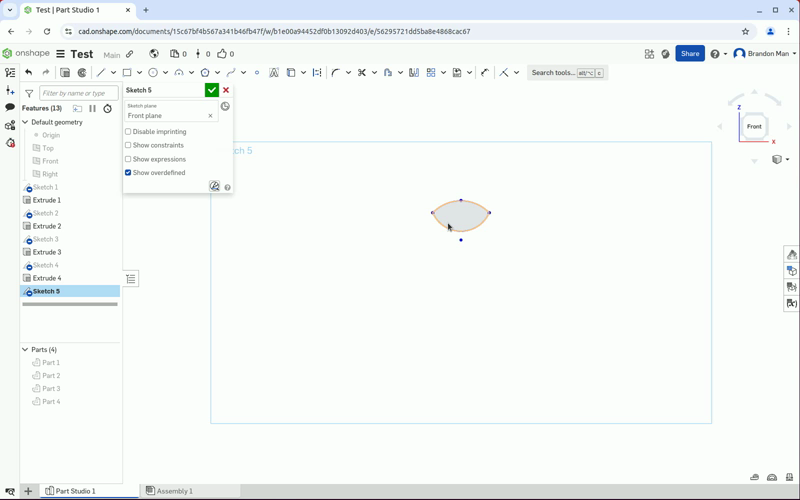
scroll(6)
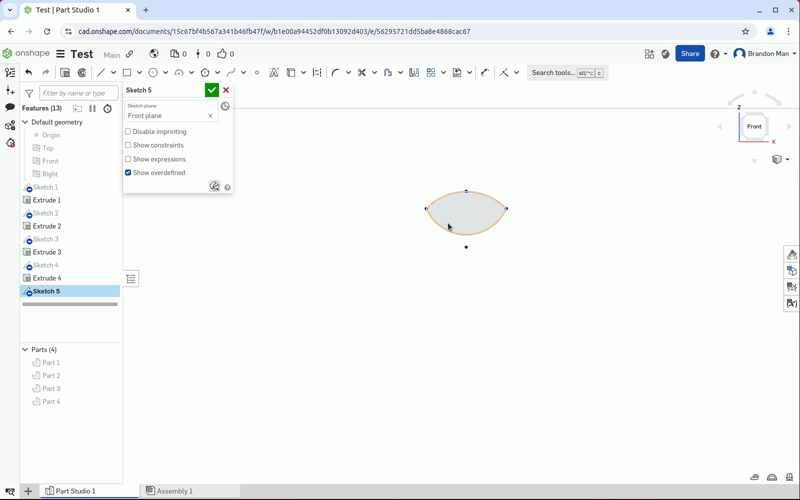
scroll(6)
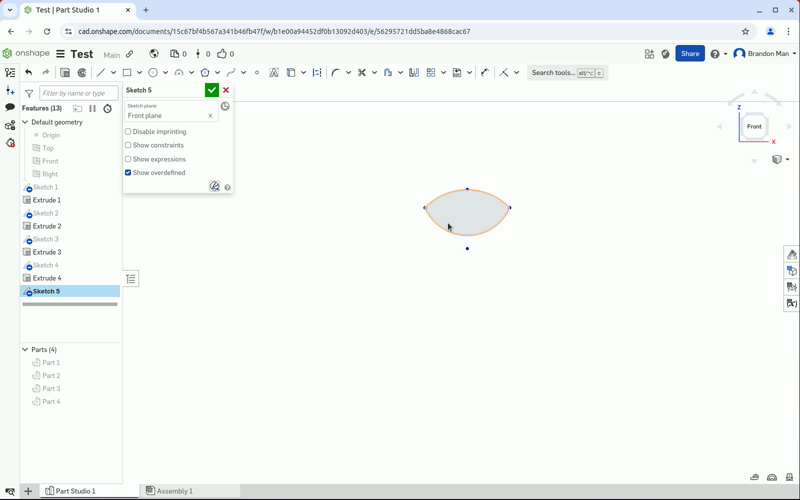
scroll(6)
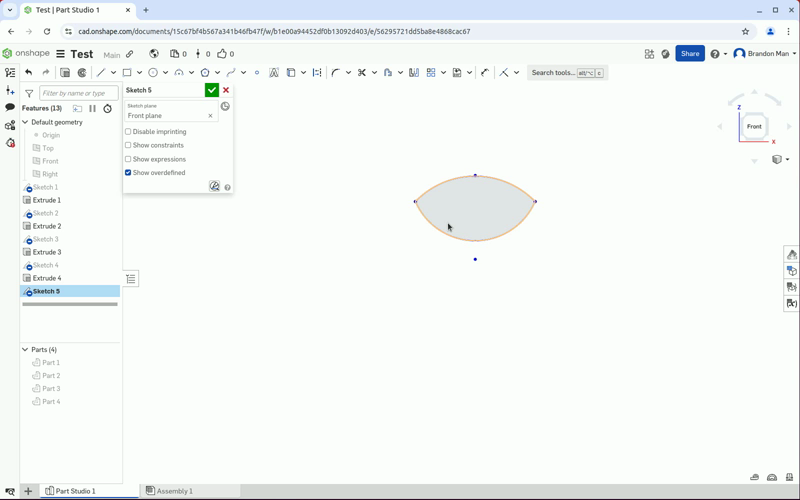
scroll(6)
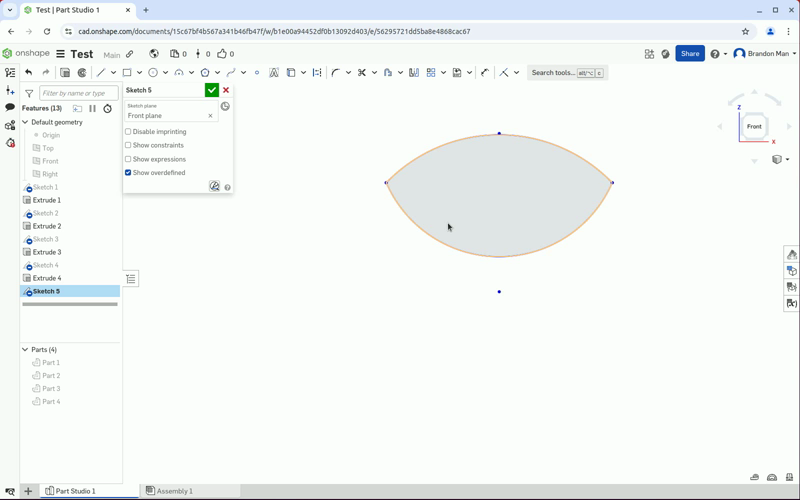
scroll(6)
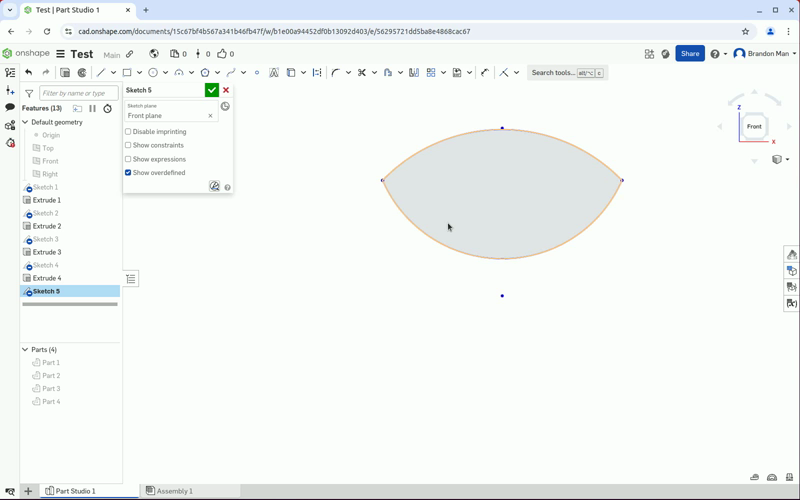
scroll(6)
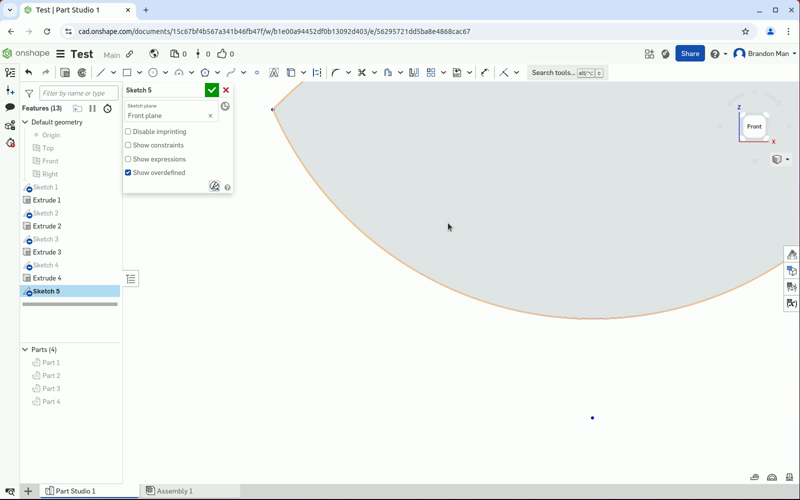
click(448, 222)
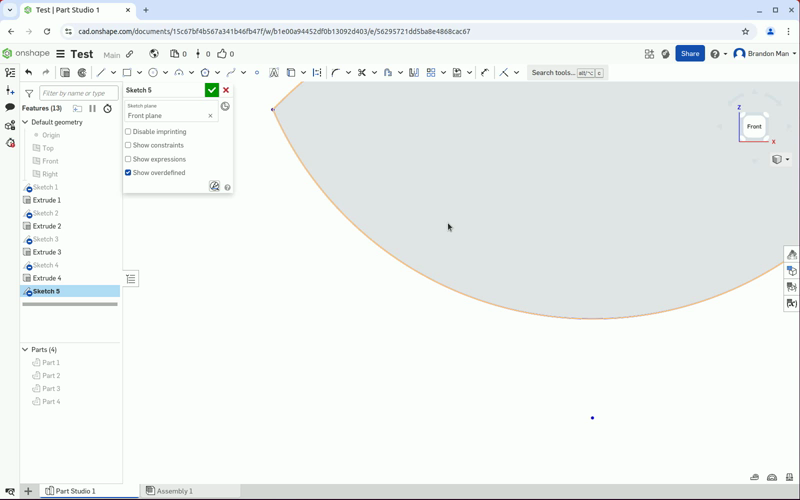
scroll(-6)
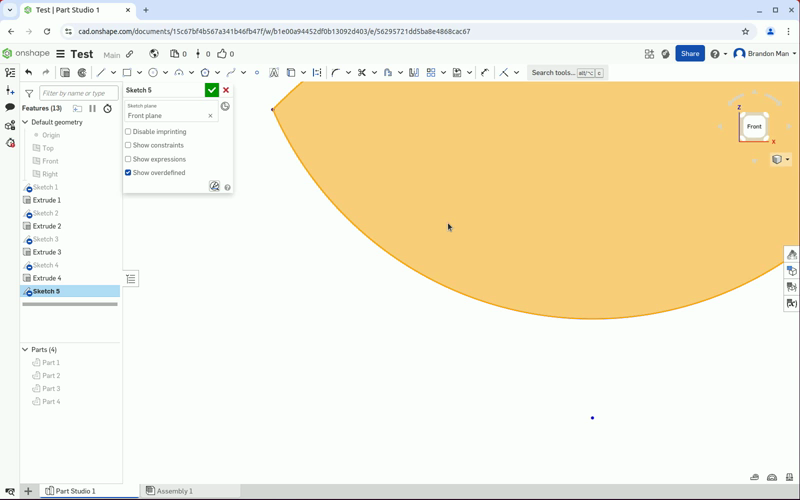
scroll(-6)
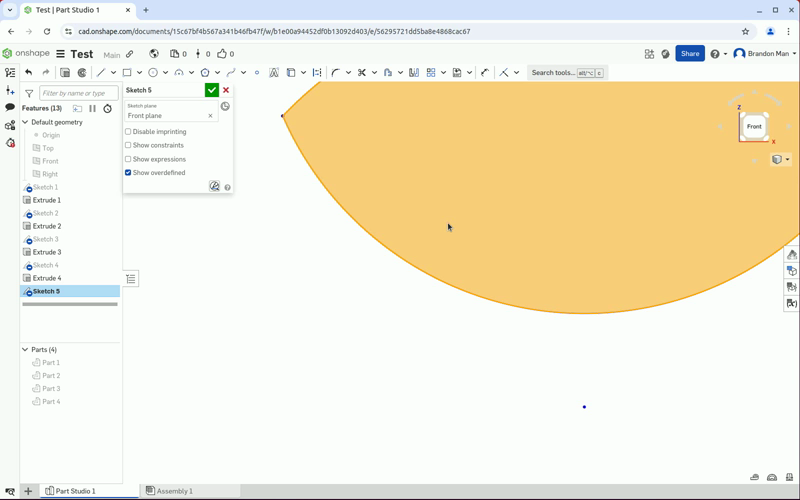
scroll(-6)
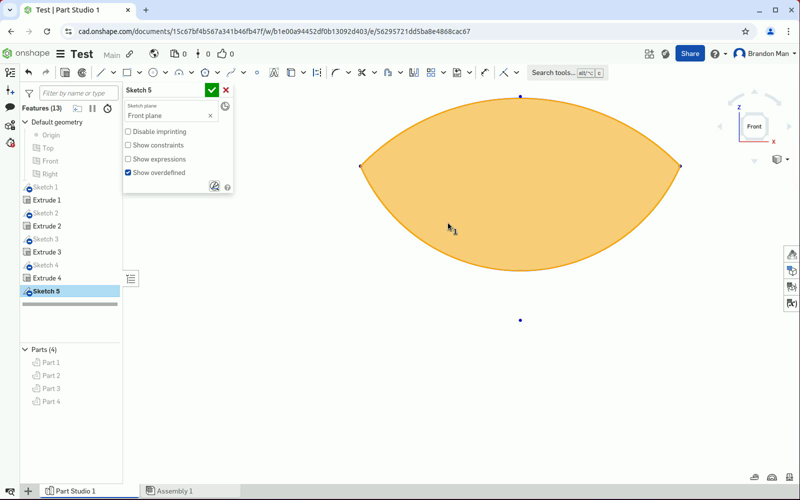
scroll(-6)
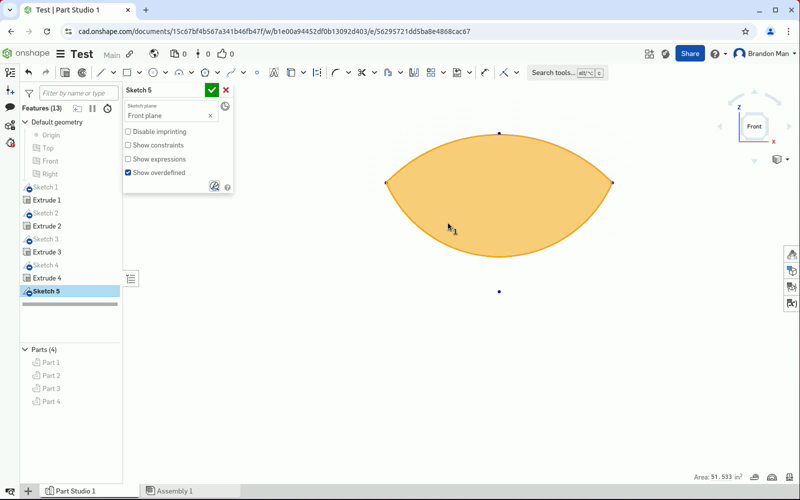
scroll(-6)
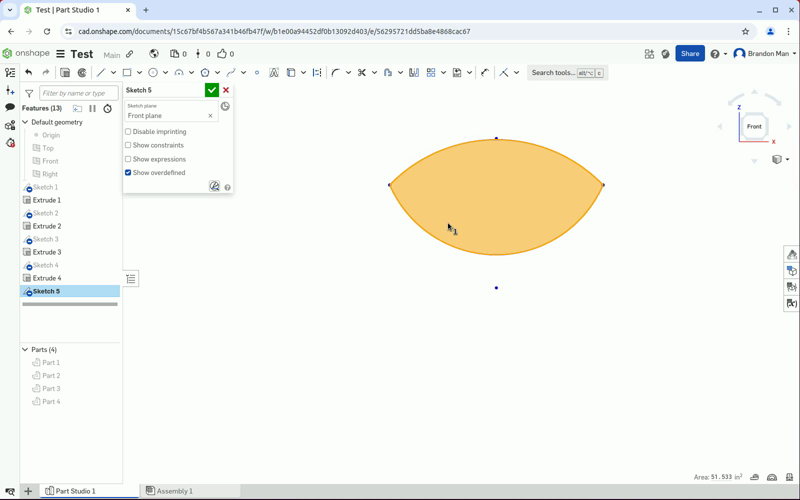
scroll(-6)
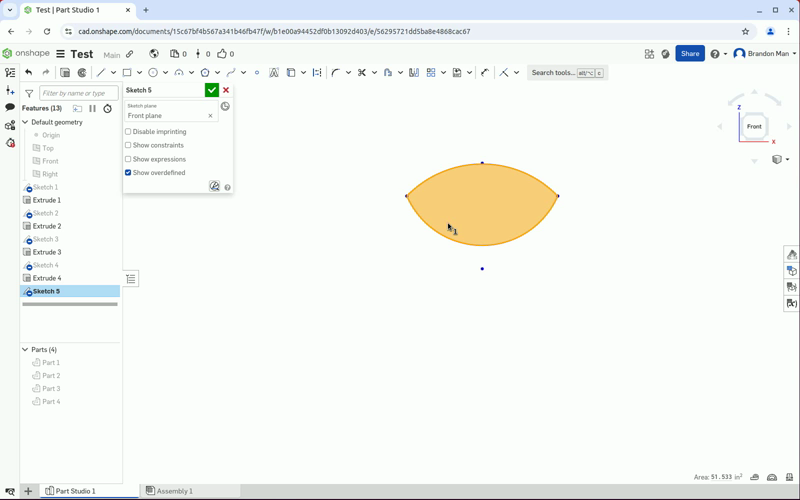
scroll(-6)
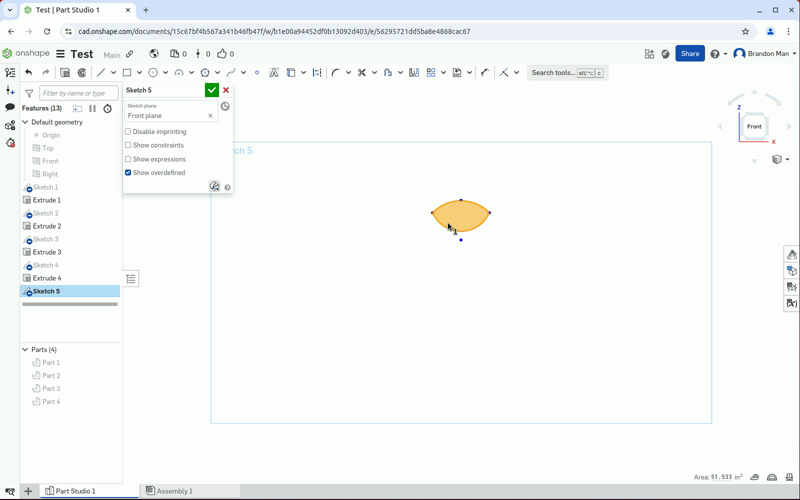
mouse_move(73, 352)
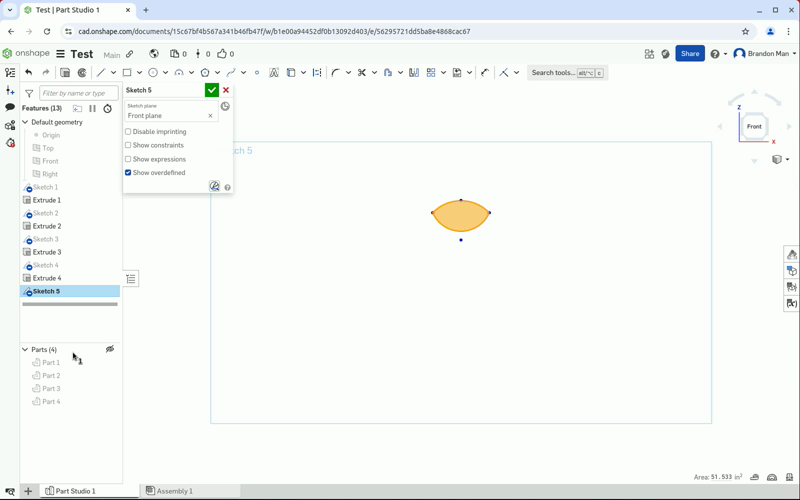
key(shift+y)
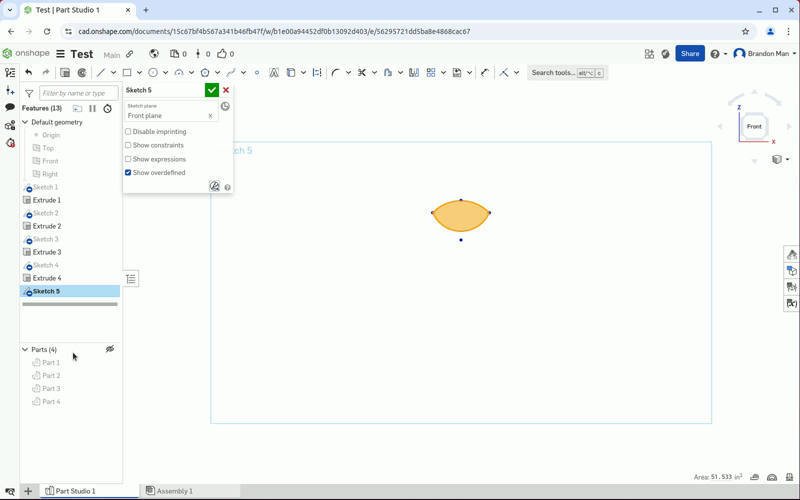
key(shift+e)
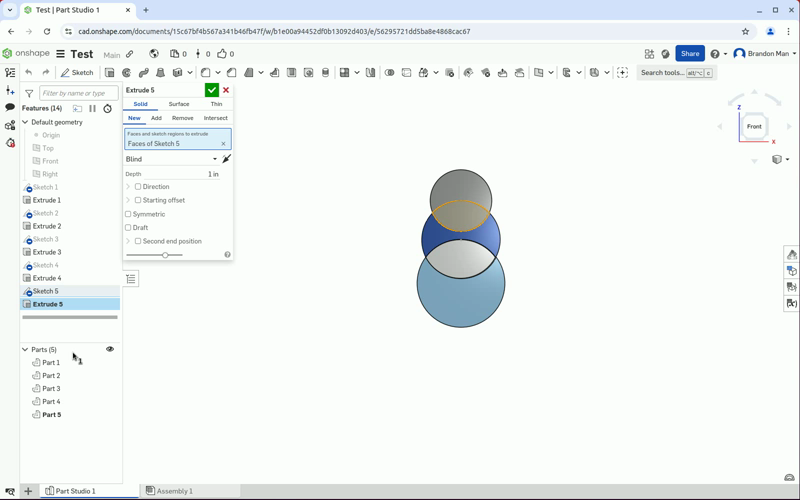
mouse_move(143, 106)
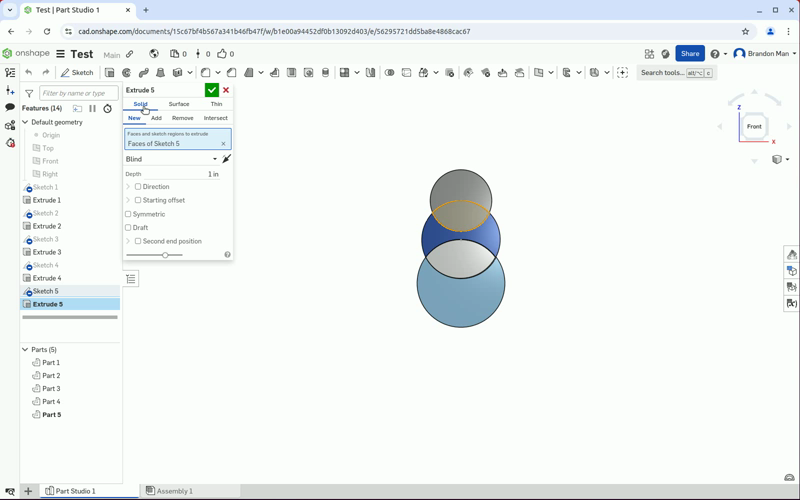
click(143, 106)
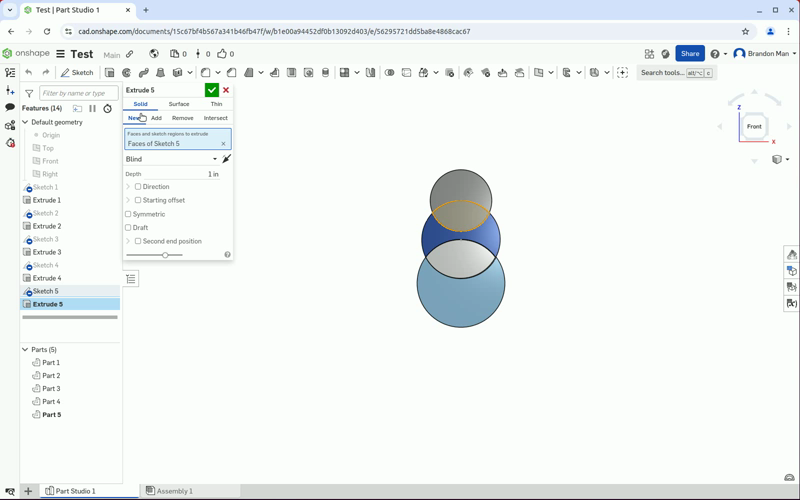
mouse_move(137, 120)
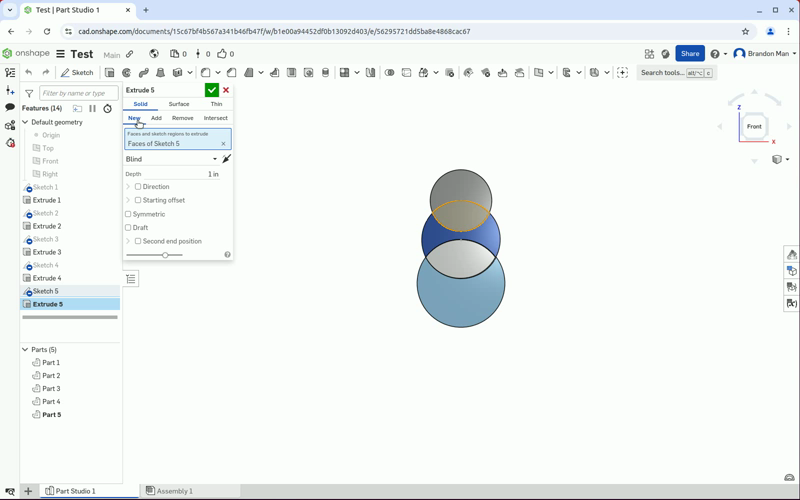
click(137, 120)
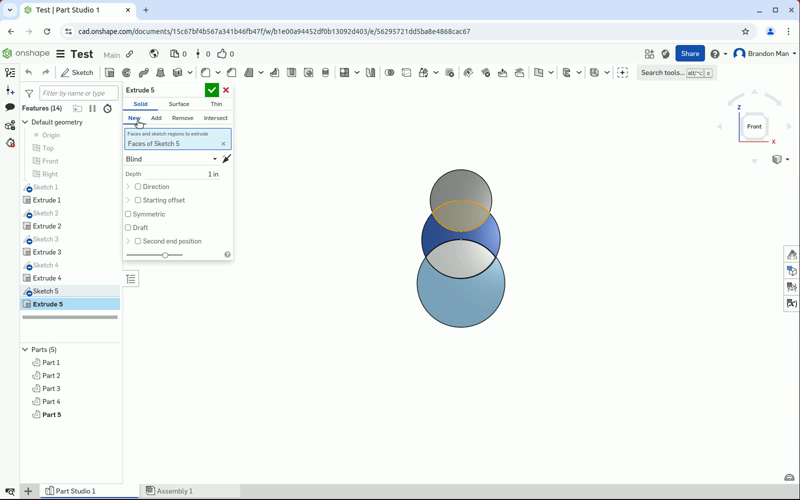
key(tab, 4)
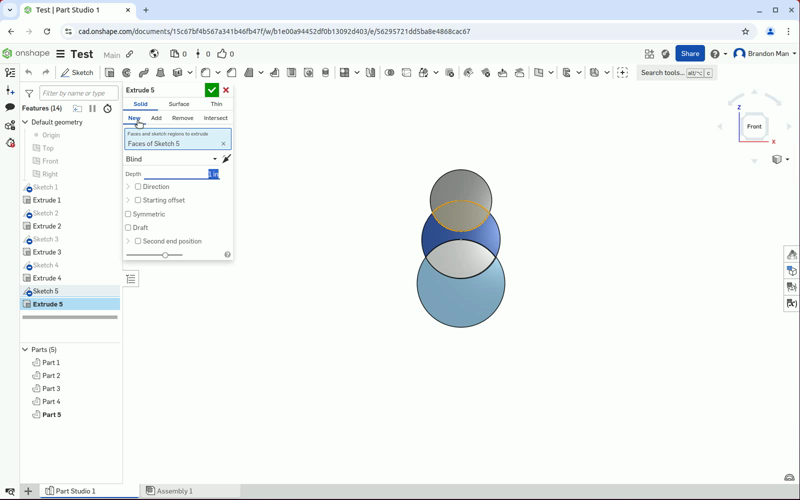
text(9.388)
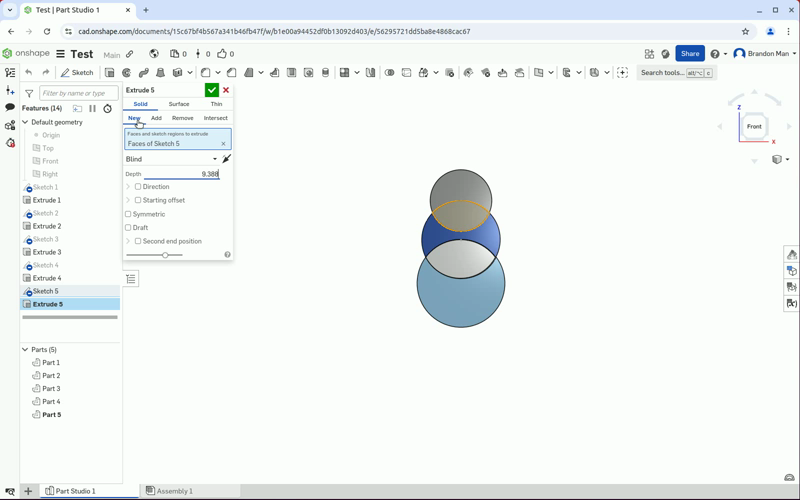
key(enter)
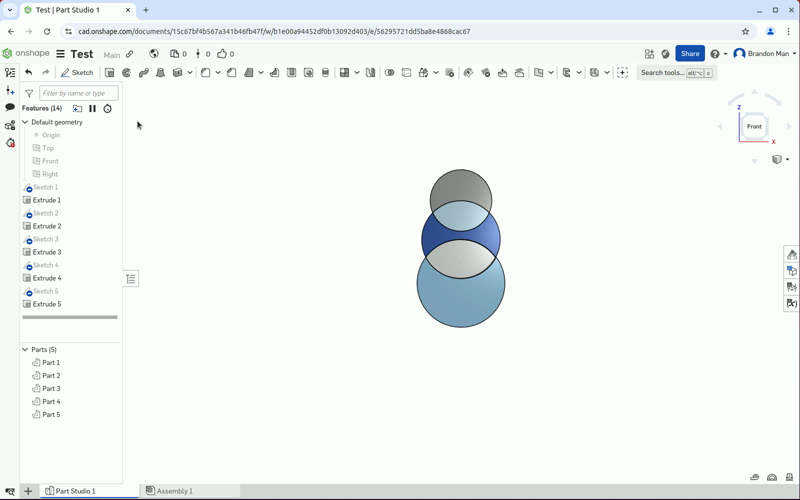
key(shift+h)
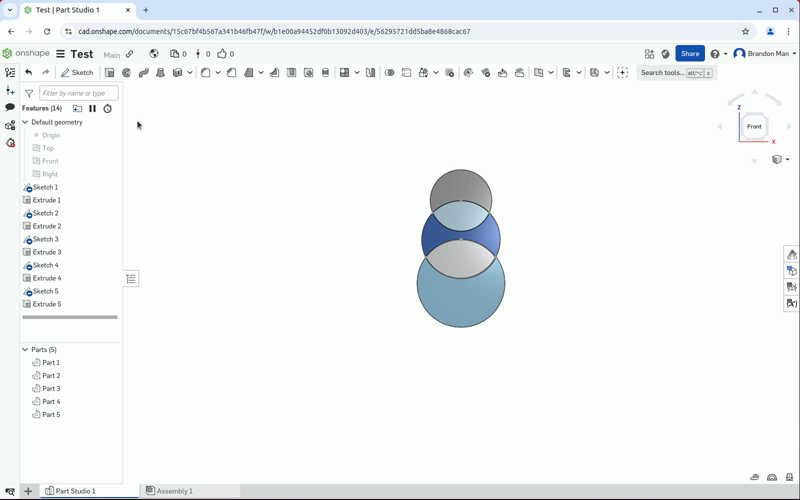
key(shift+h)
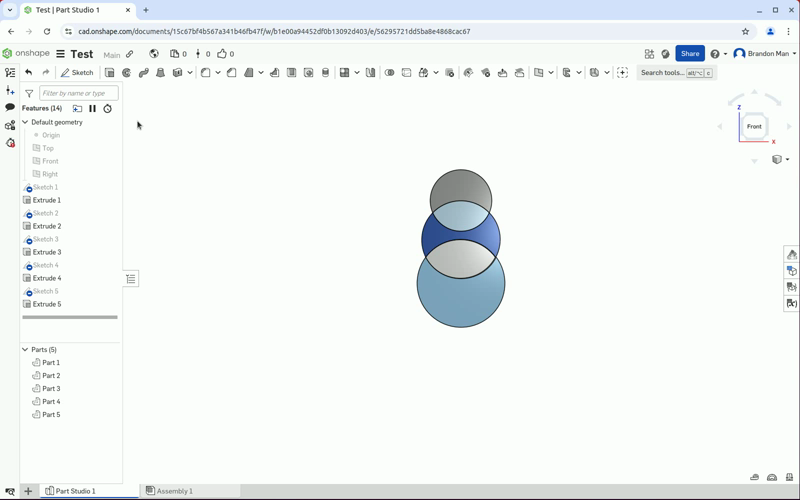
mouse_move(73, 189)
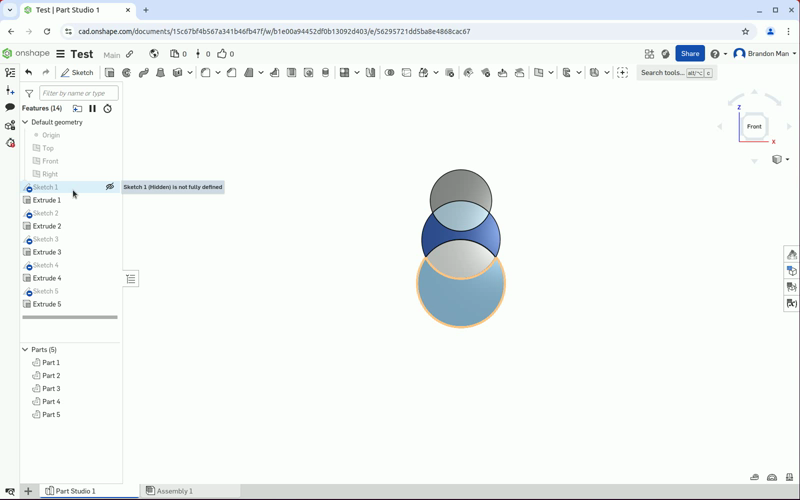
click(73, 189)
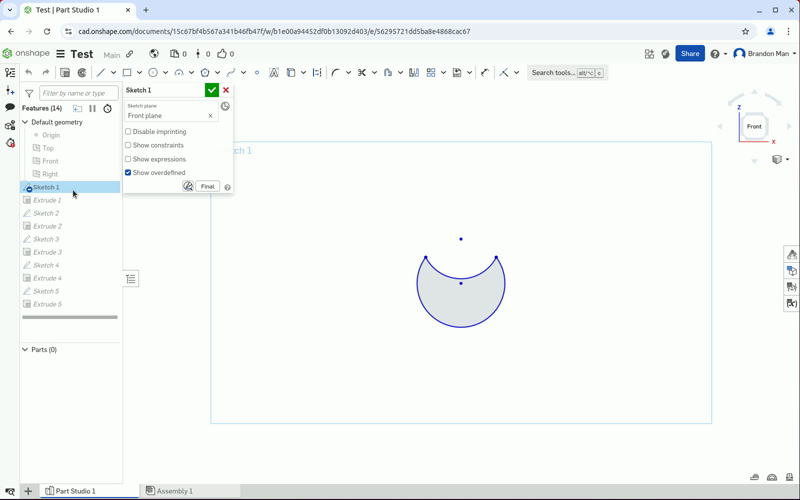
mouse_move(229, 92)
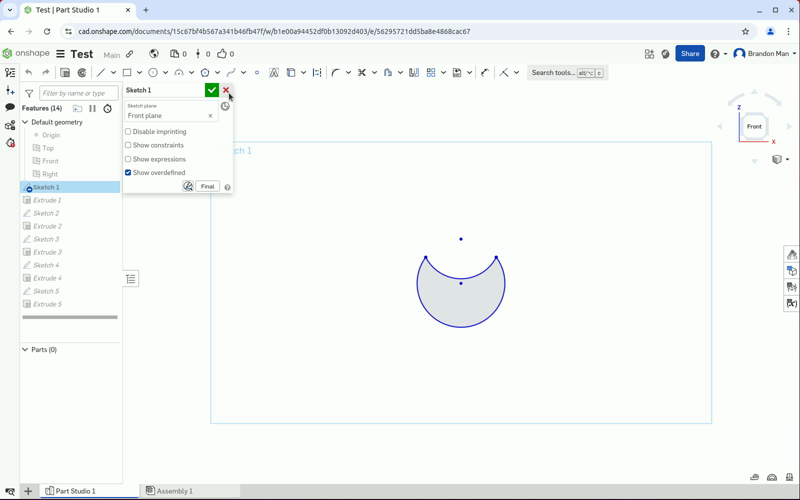
click(229, 92)
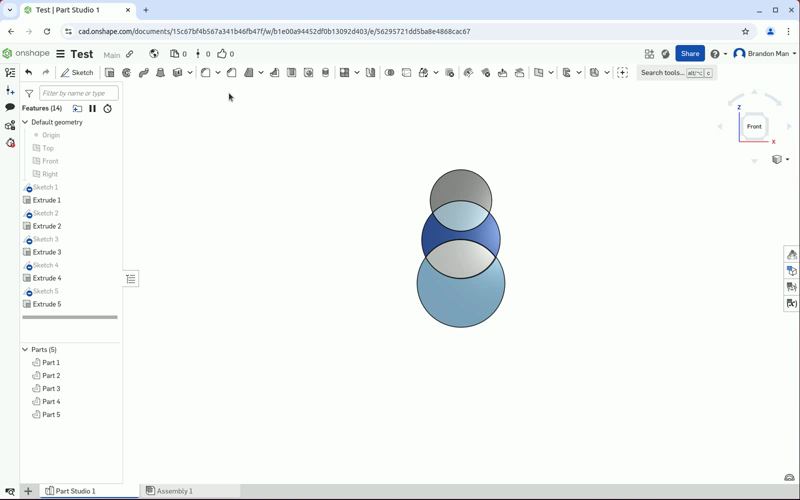
mouse_move(541, 75)
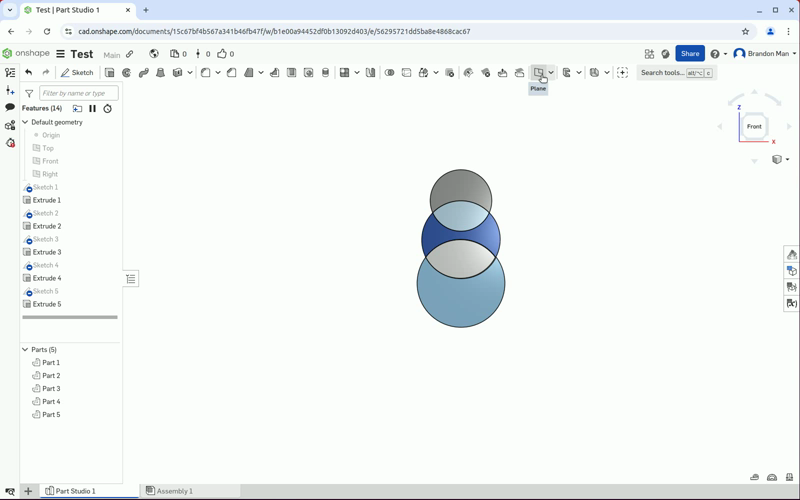
click(541, 75)
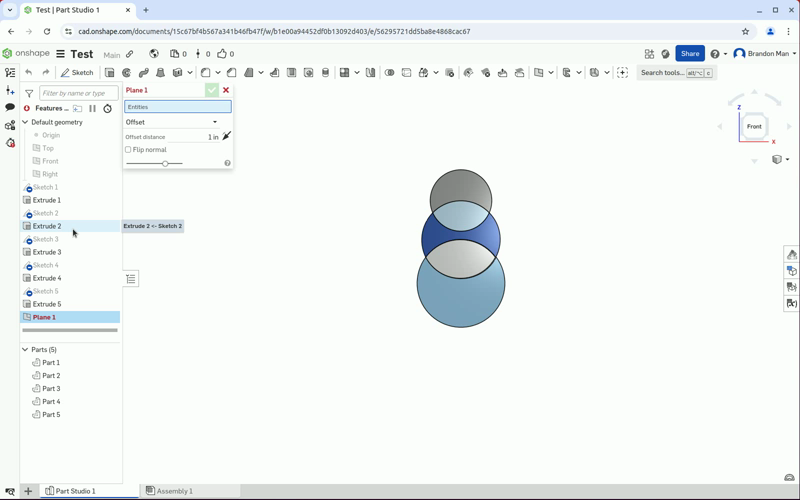
scroll(3)
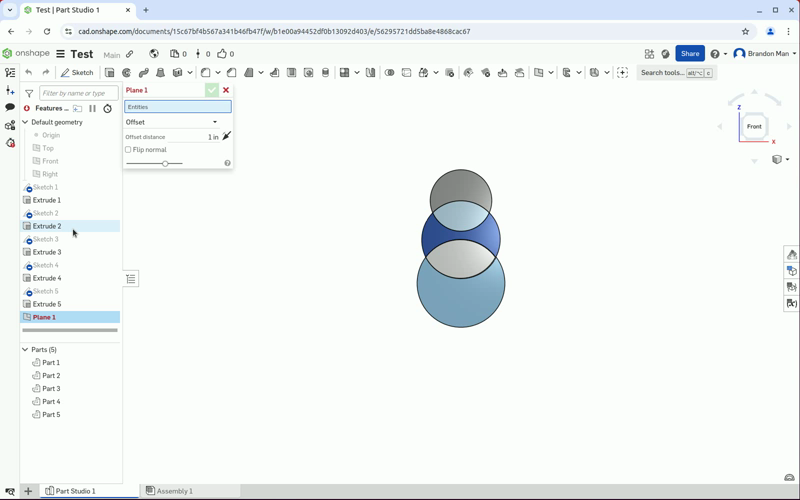
mouse_move(73, 163)
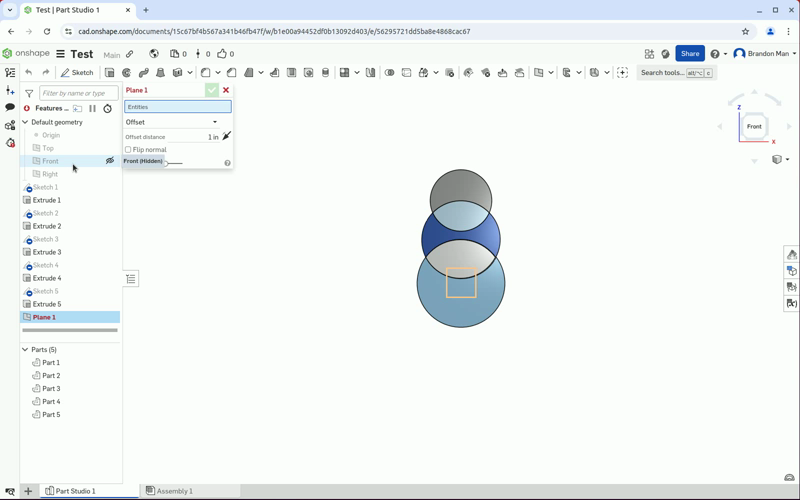
click(73, 163)
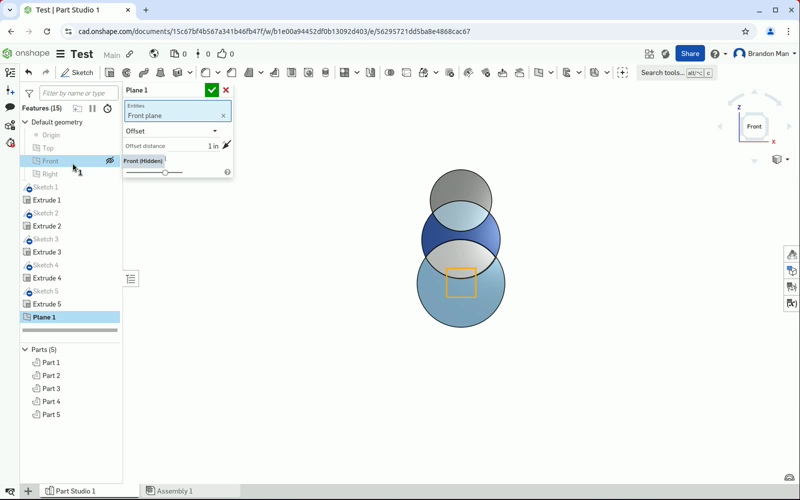
key(tab, 2)
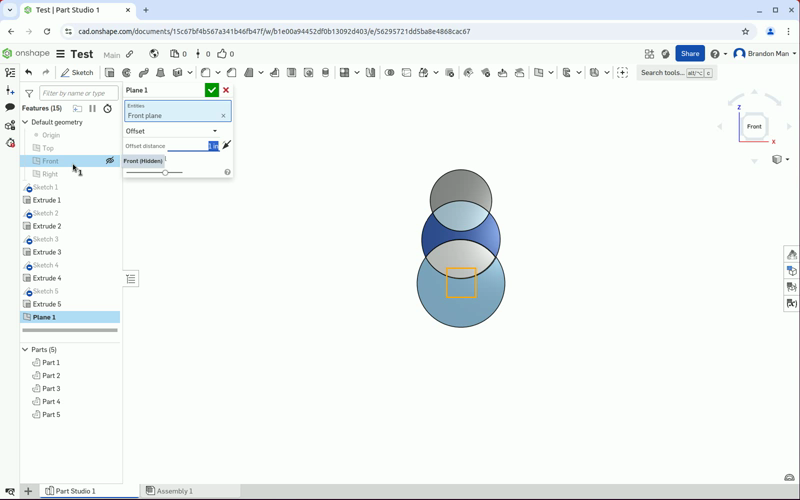
text(9.397)
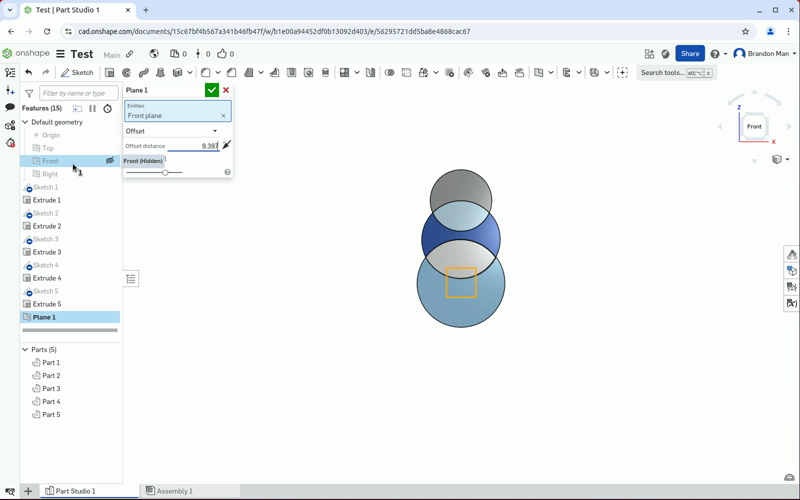
key(enter, 2)
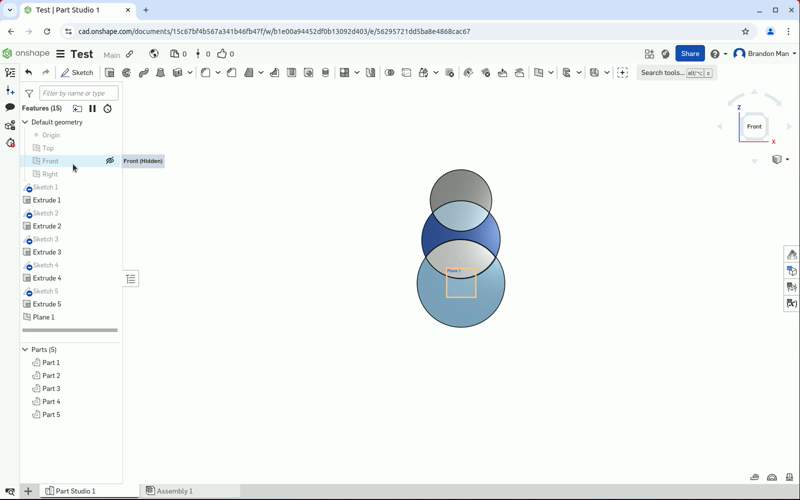
key(shift+s)
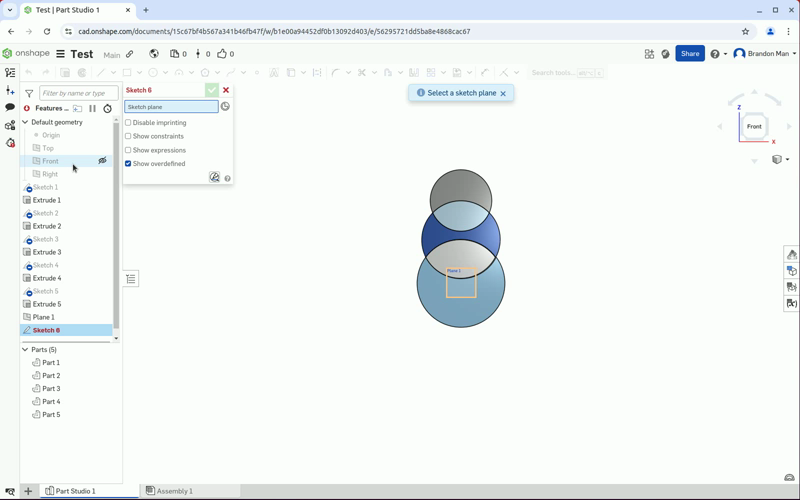
mouse_move(69, 319)
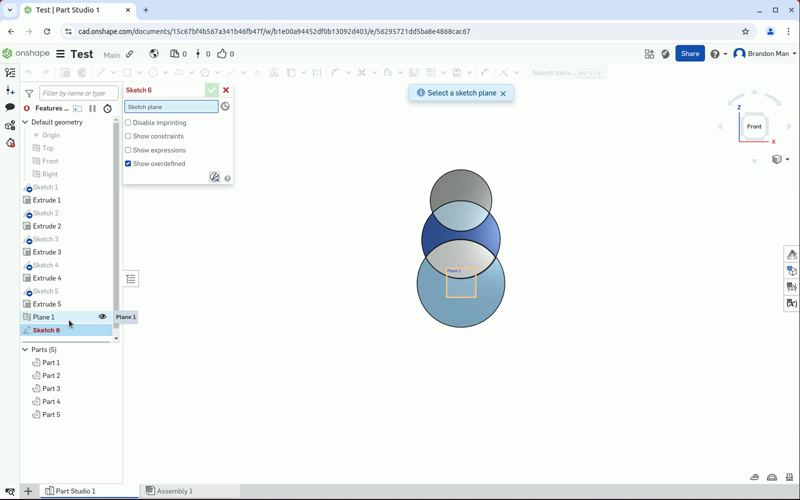
click(69, 319)
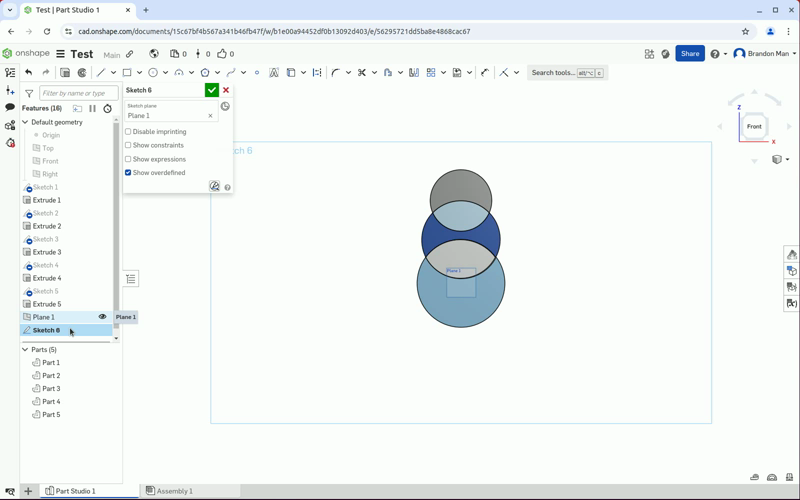
mouse_move(73, 352)
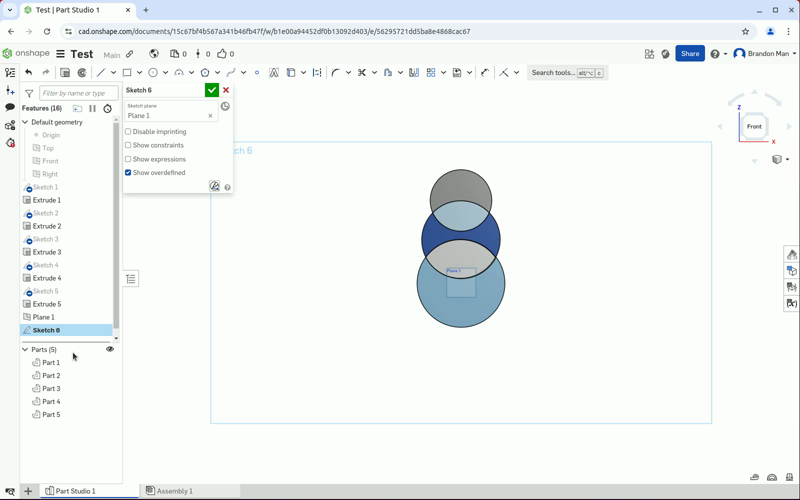
key(y)
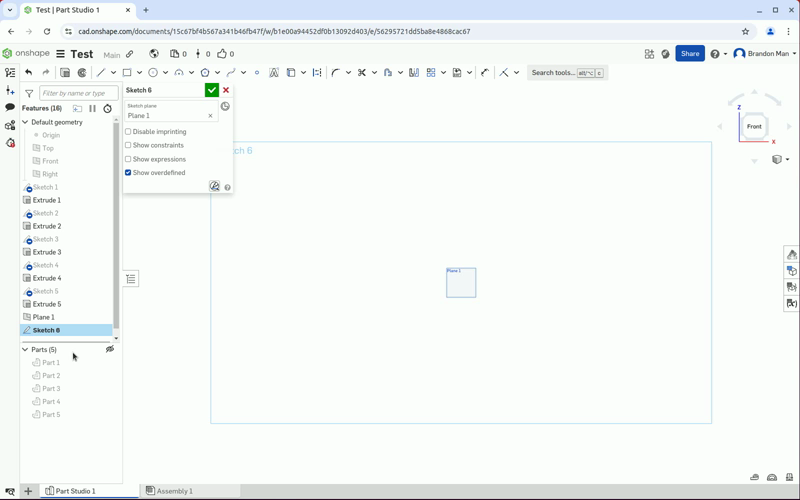
key(a)
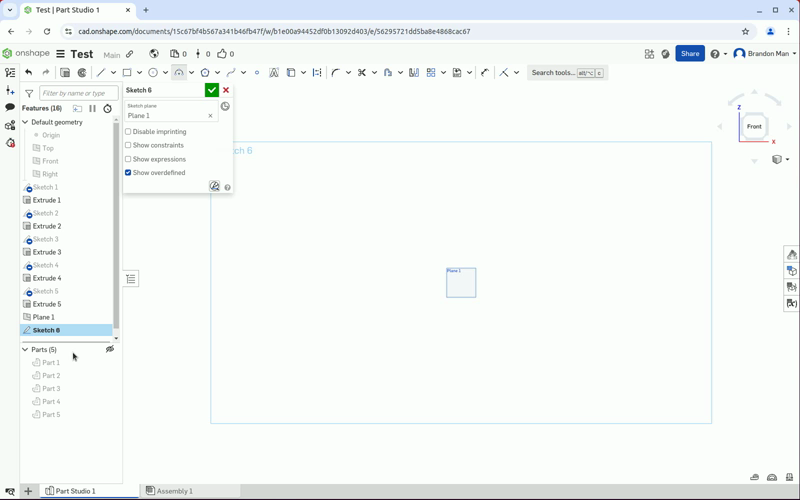
key_down(shift)
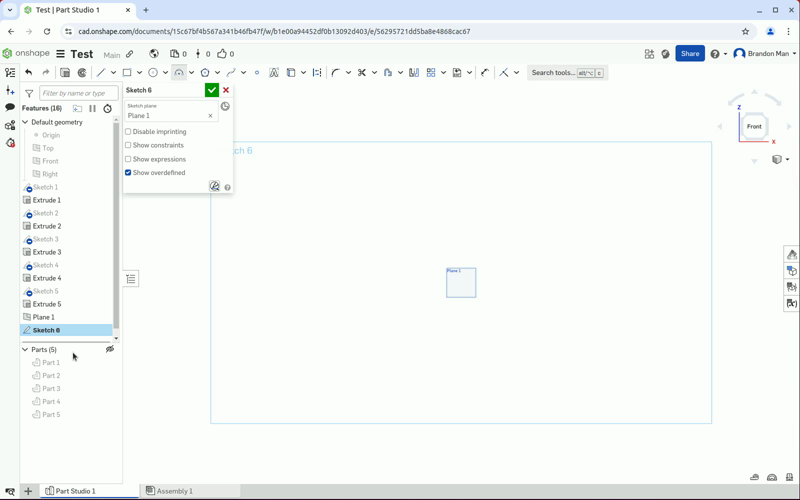
mouse_move(444, 203)
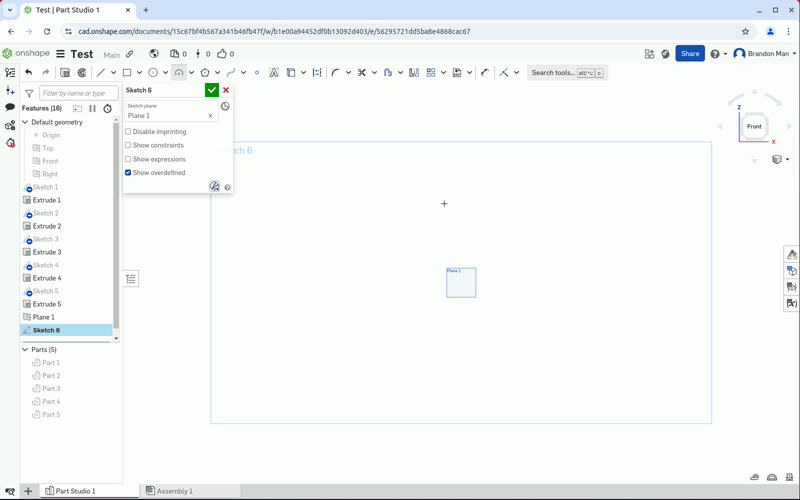
click(444, 203)
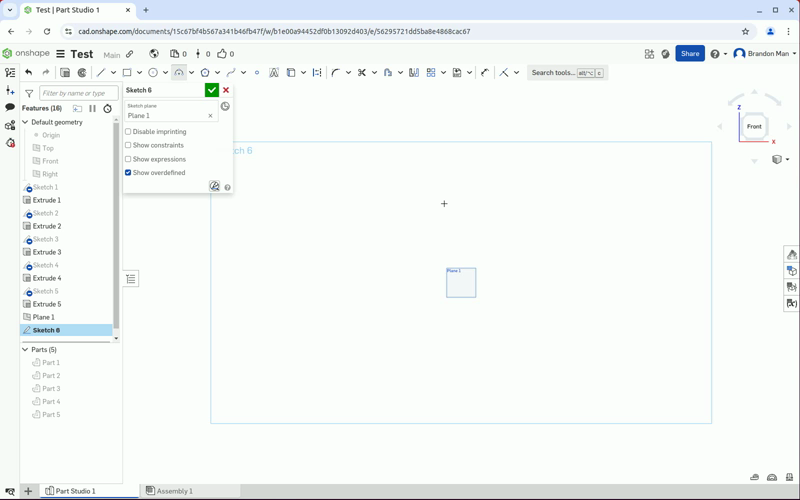
key_up(shift)
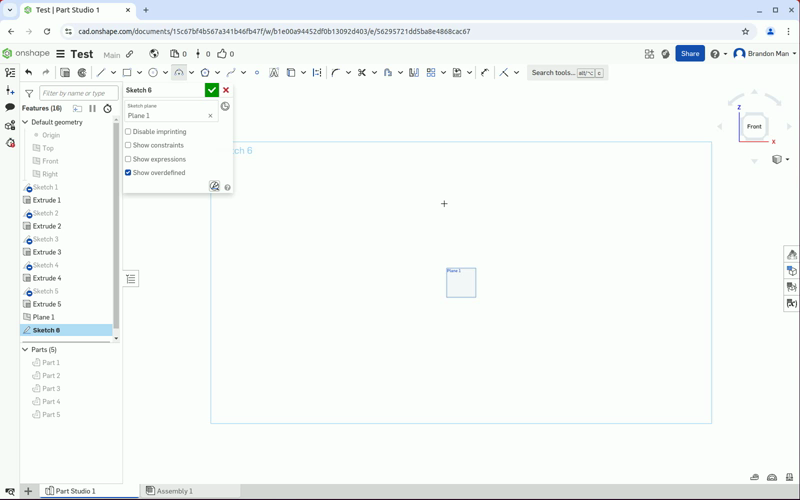
key_down(shift)
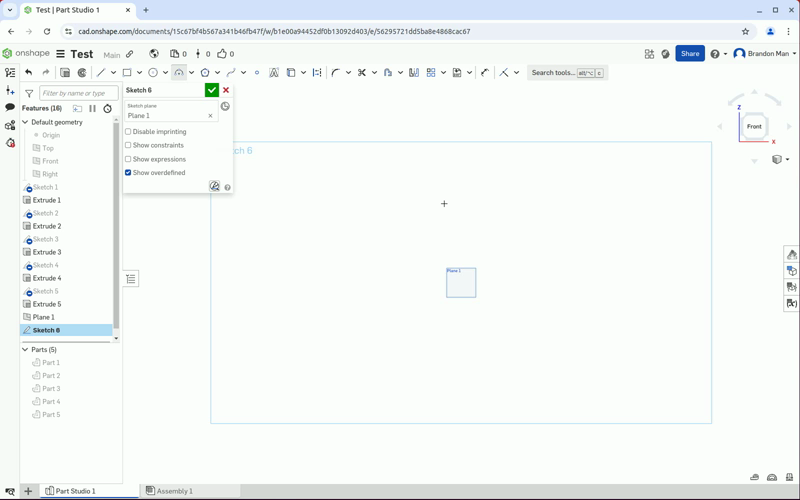
mouse_move(474, 204)
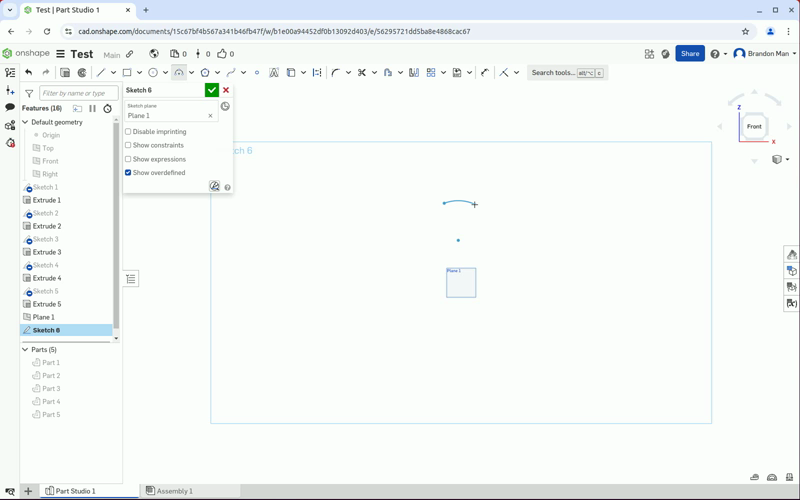
click(474, 204)
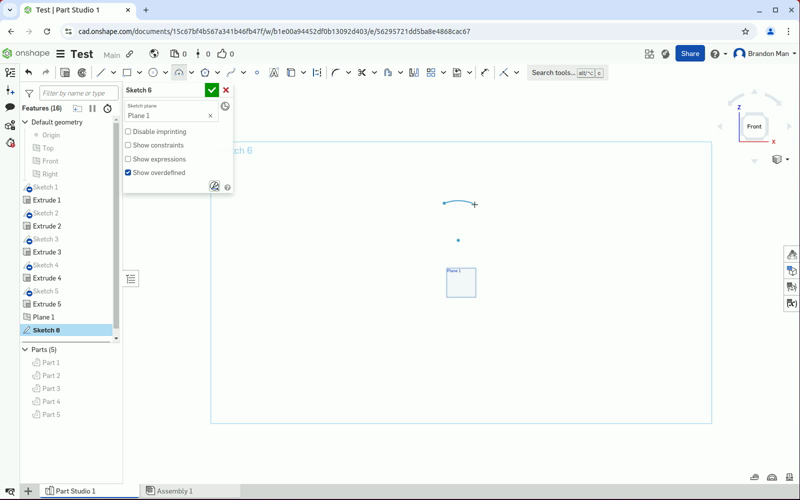
mouse_move(459, 218)
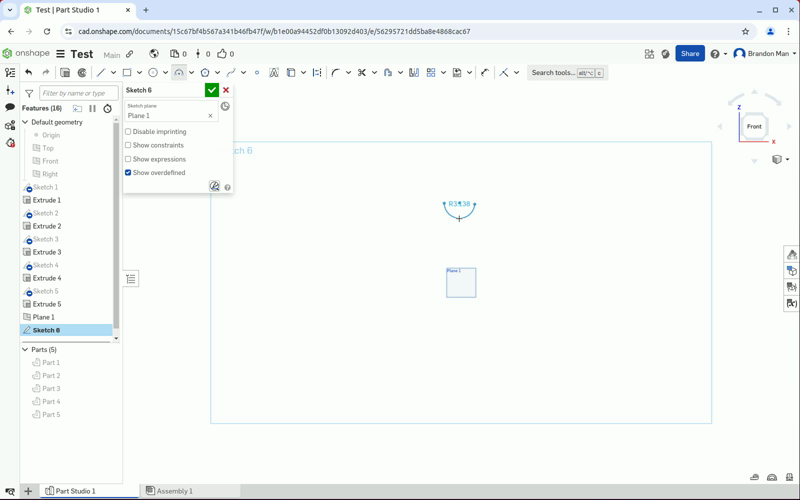
click(459, 218)
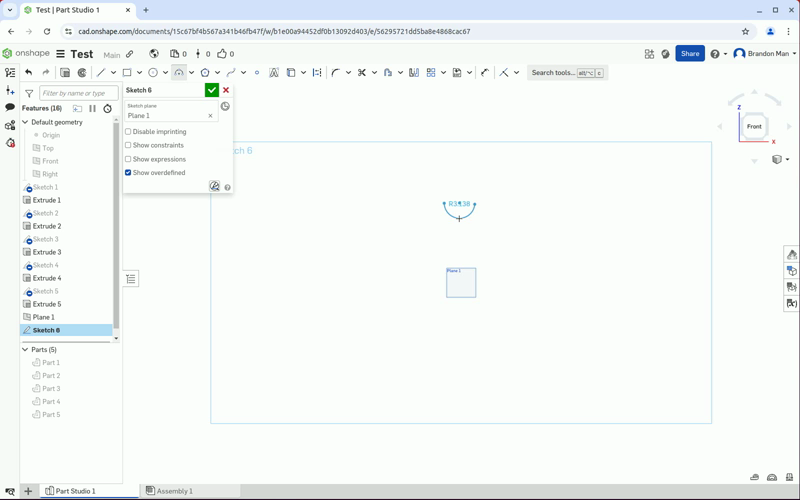
key_up(shift)
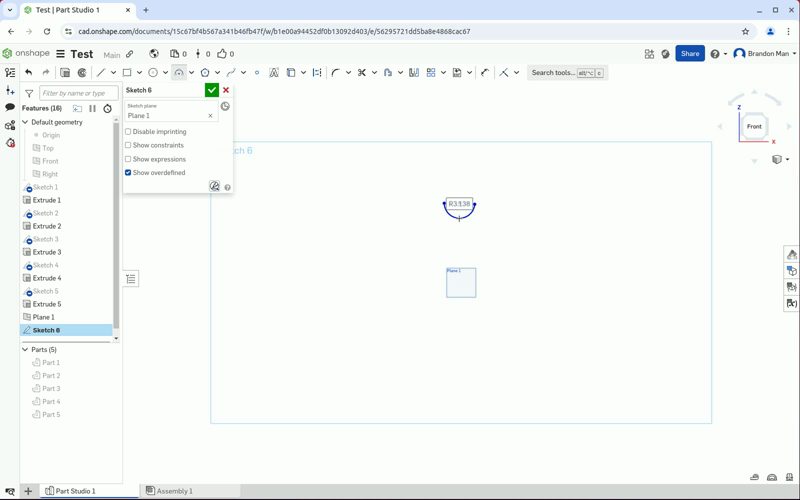
key(esc)
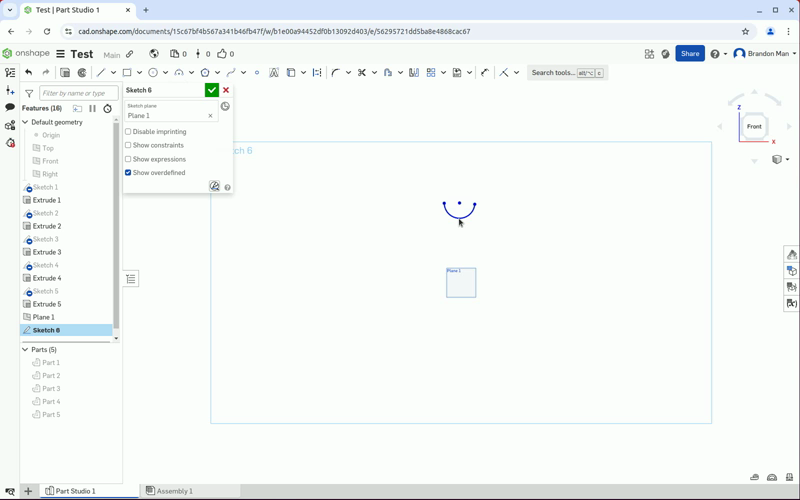
key(l)
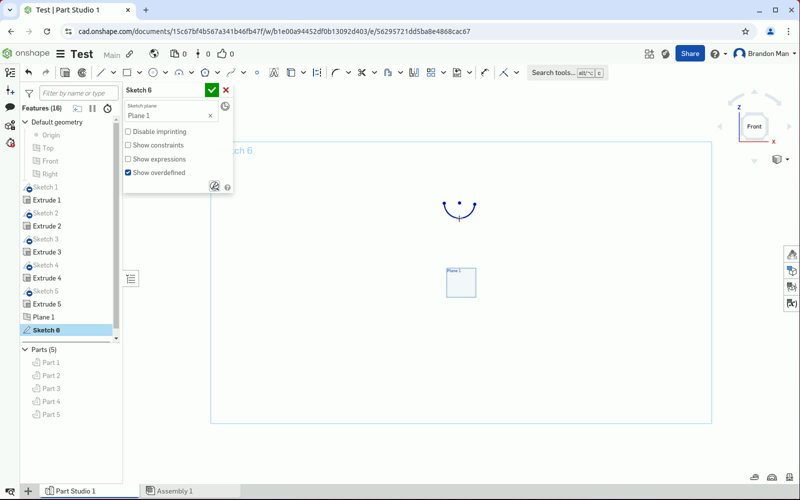
mouse_move(474, 204)
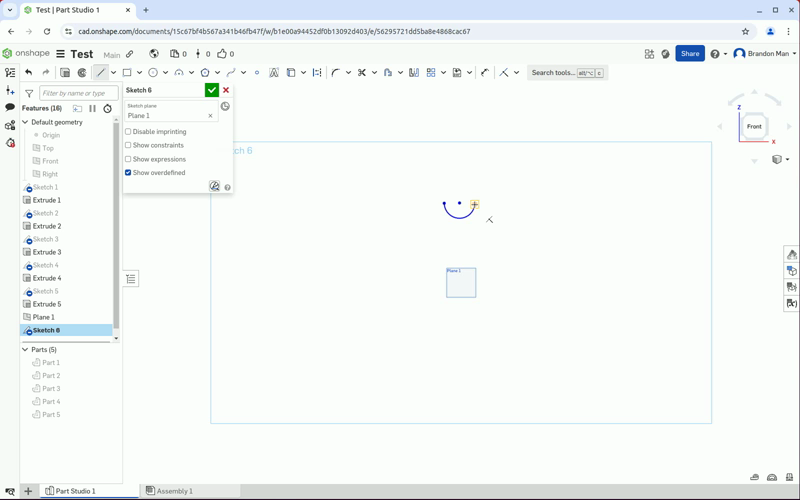
click(474, 204)
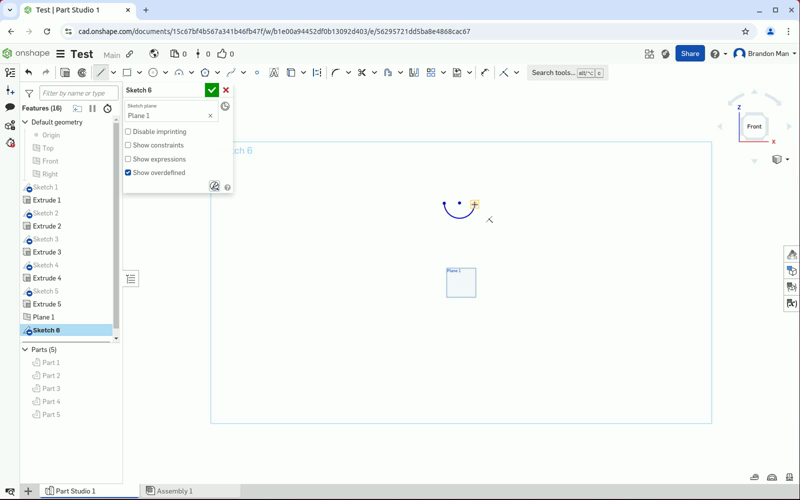
mouse_move(504, 204)
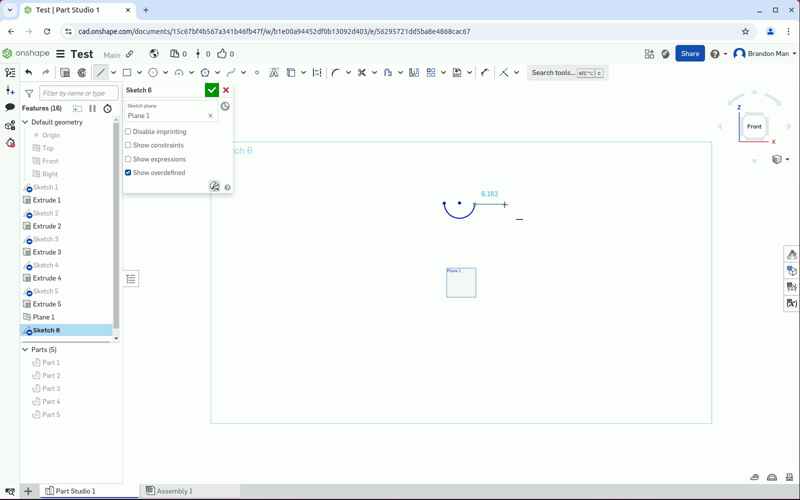
key_down(shift)
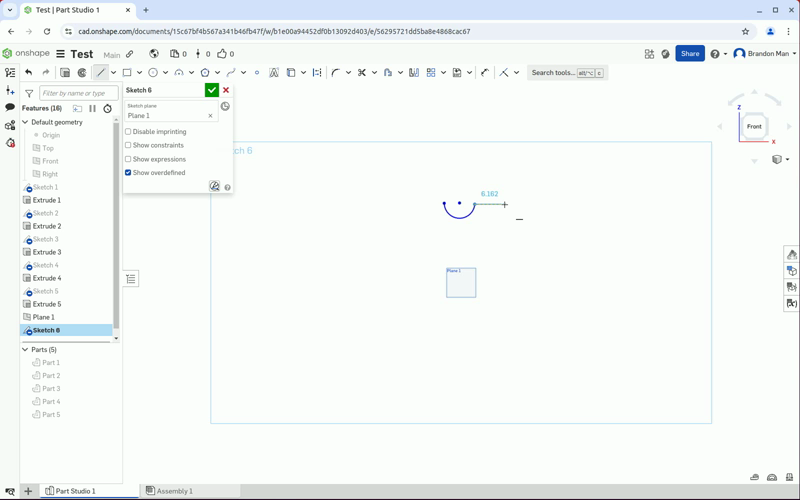
mouse_move(444, 203)
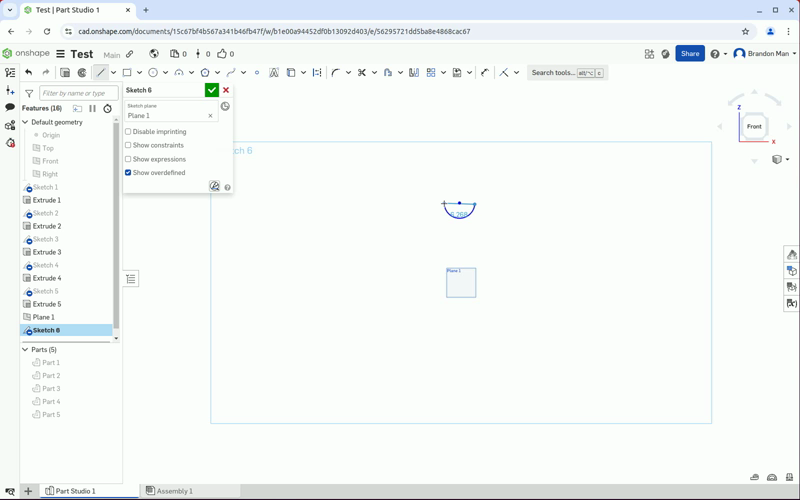
key_up(shift)
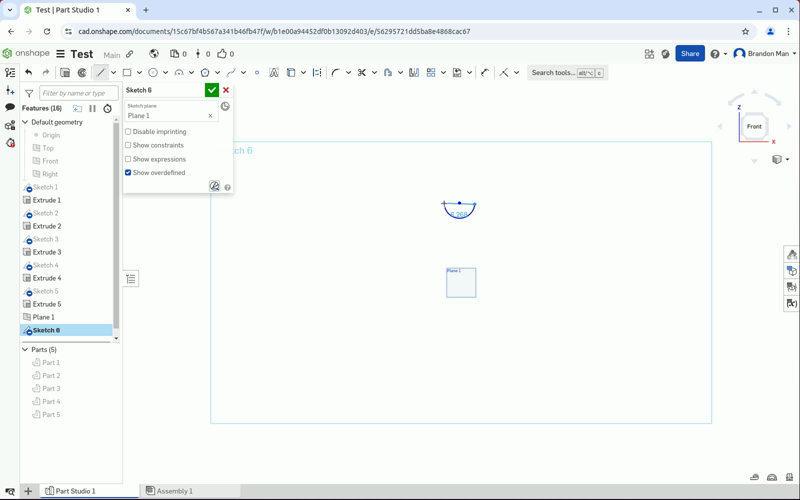
click(444, 203)
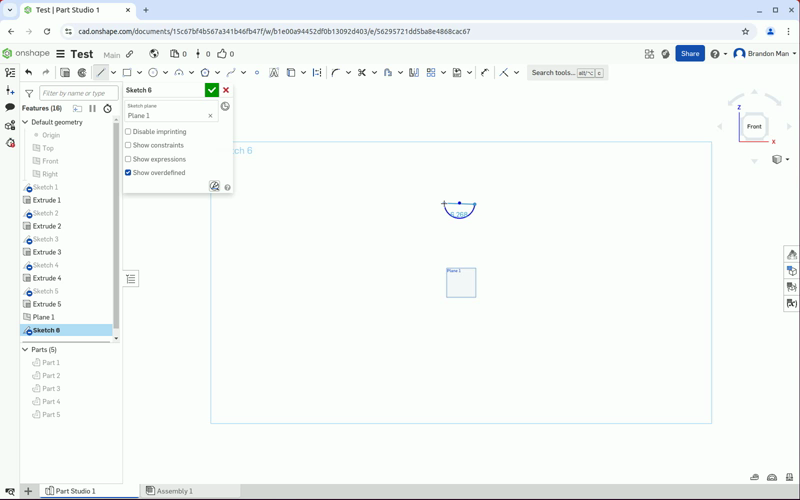
key(esc)
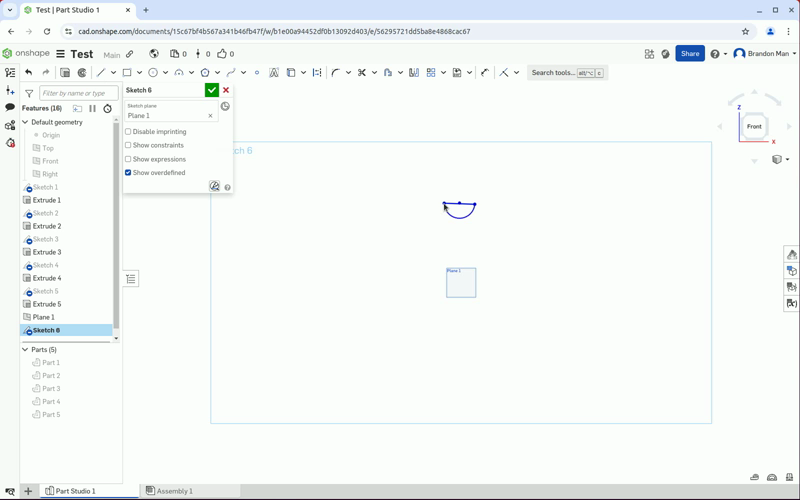
mouse_move(471, 209)
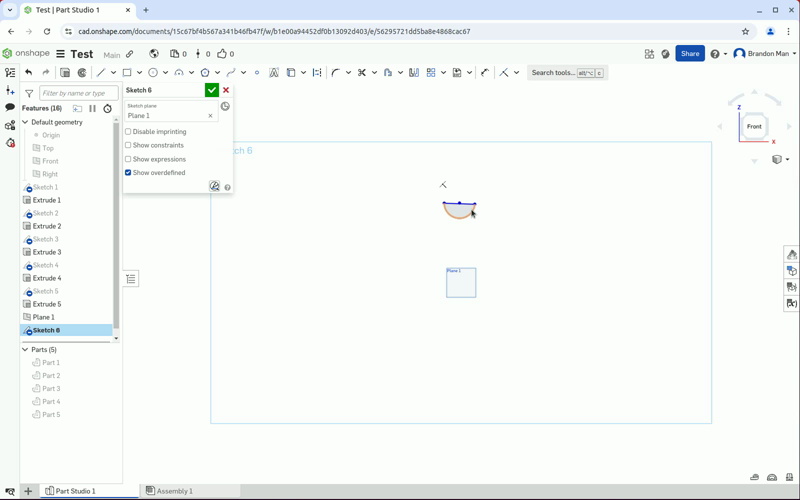
scroll(6)
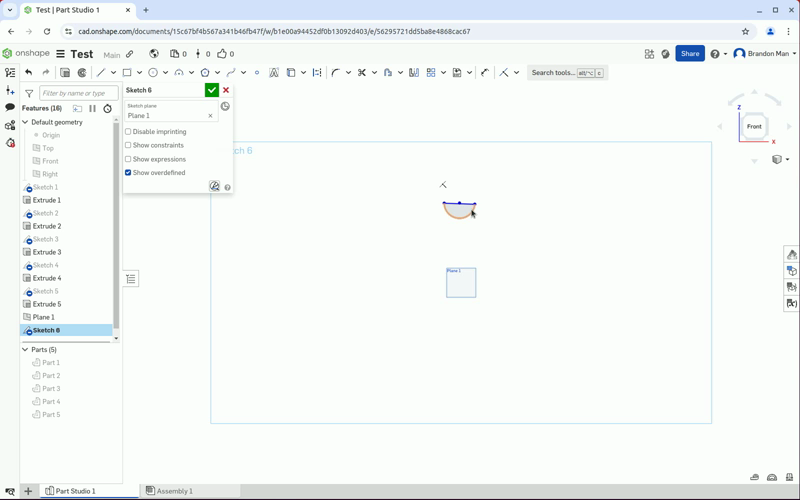
scroll(6)
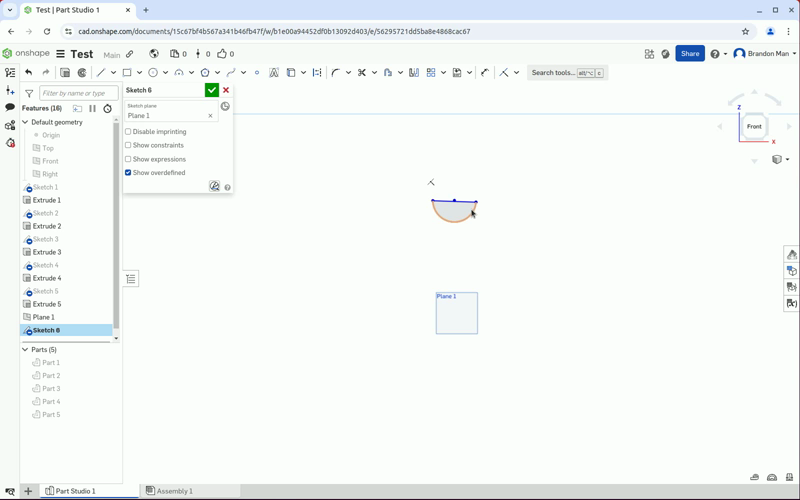
scroll(6)
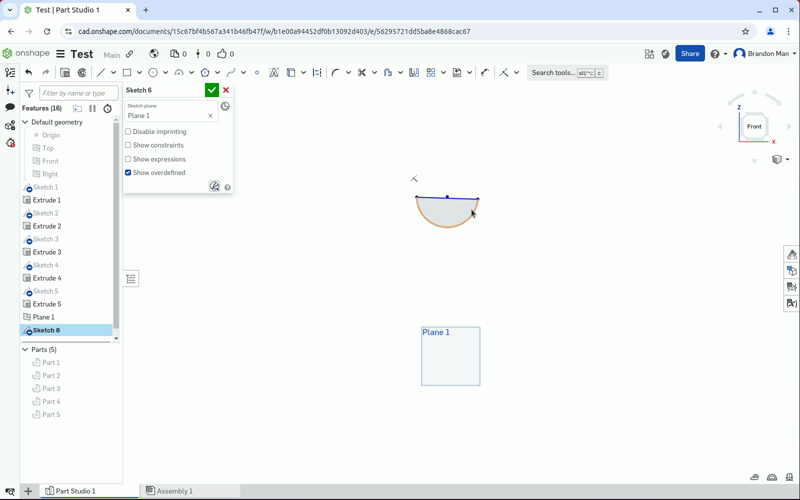
scroll(6)
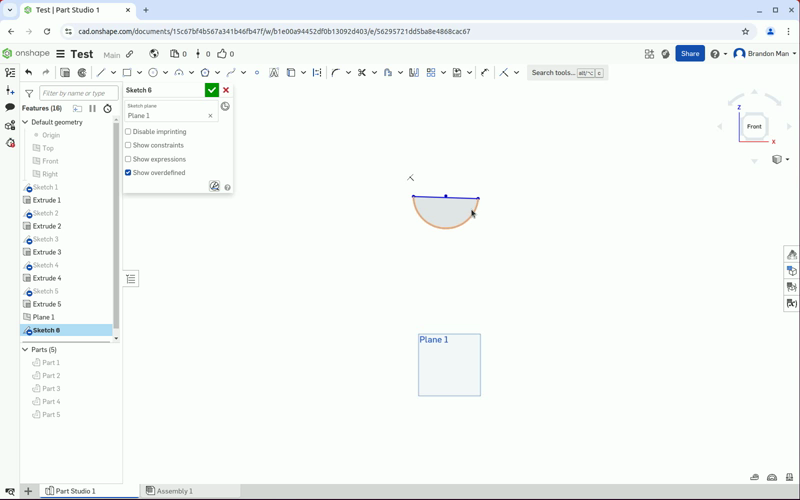
scroll(6)
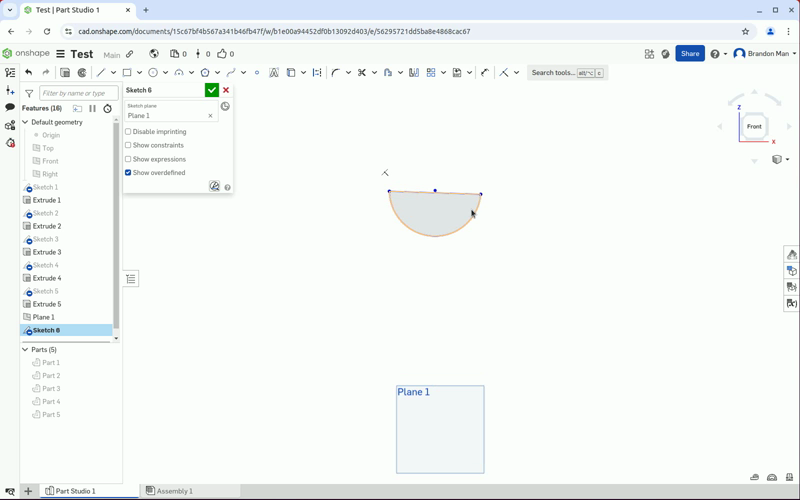
scroll(6)
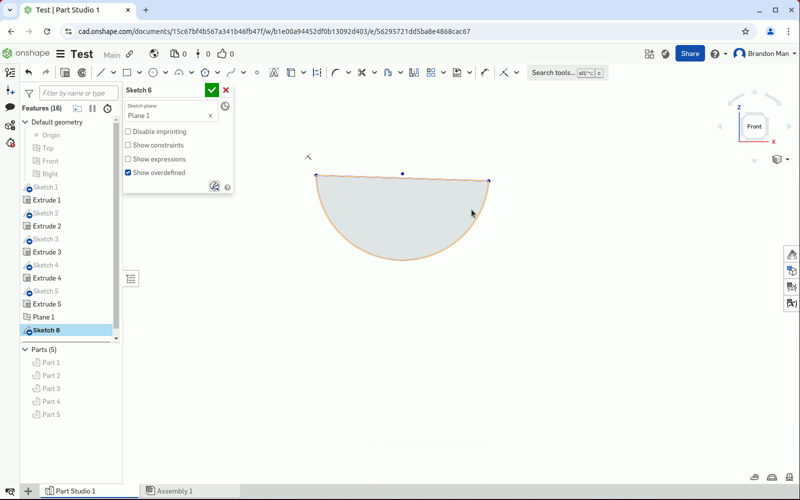
scroll(6)
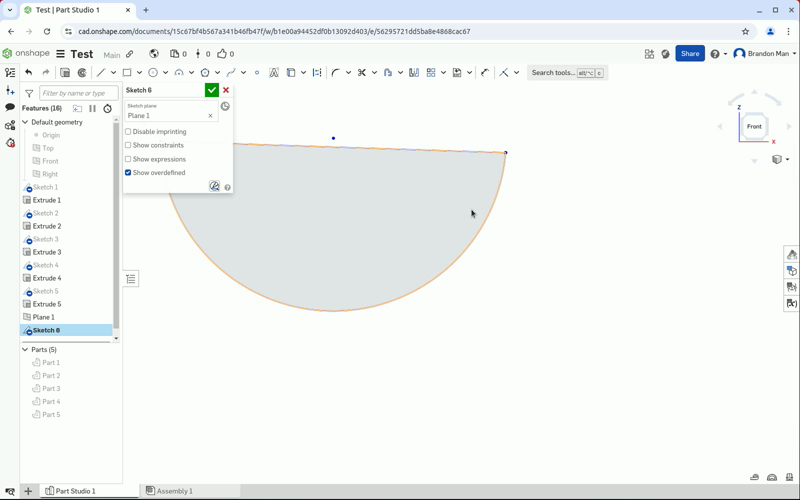
click(471, 209)
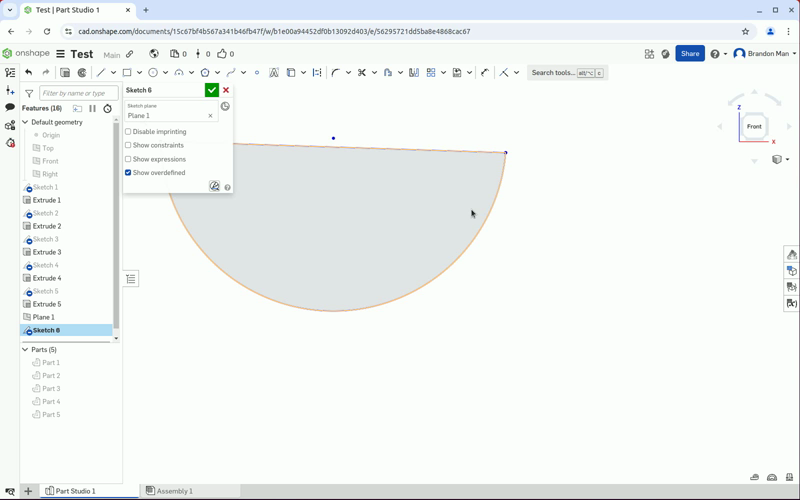
scroll(-6)
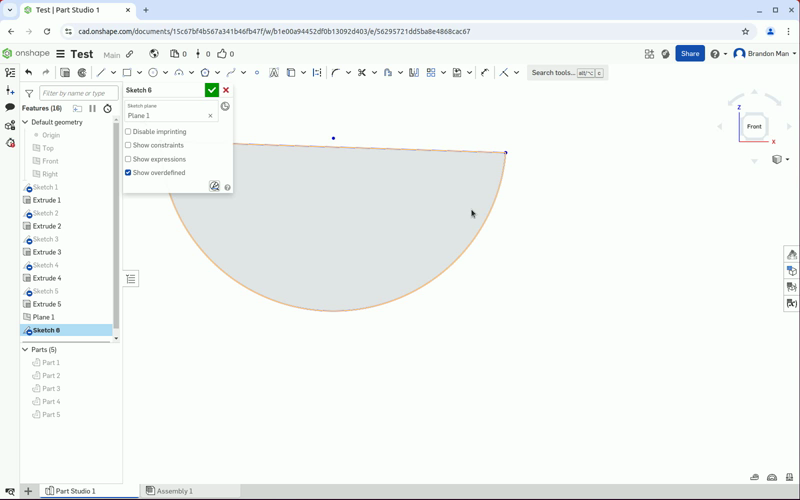
scroll(-6)
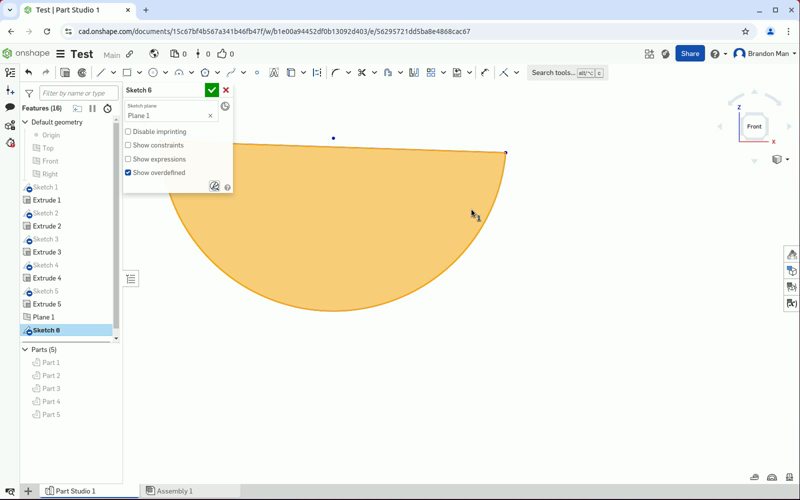
scroll(-6)
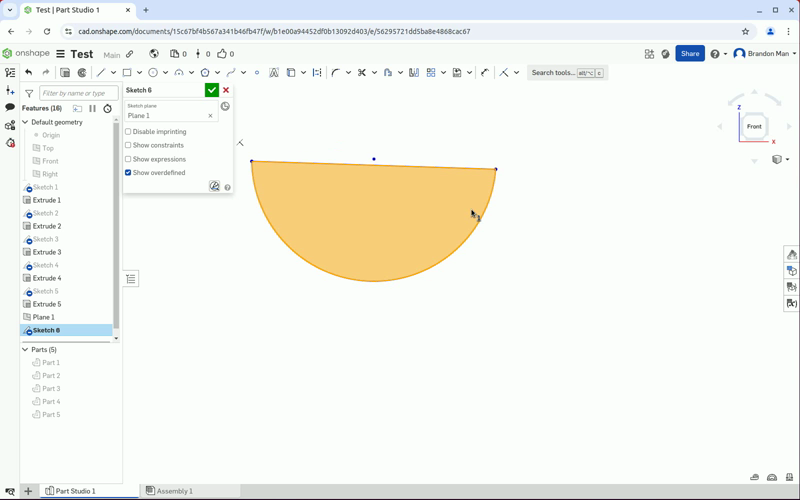
scroll(-6)
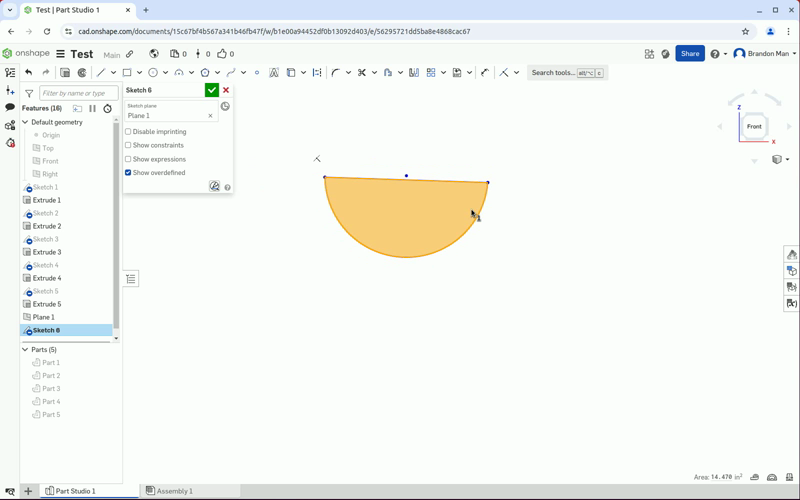
scroll(-6)
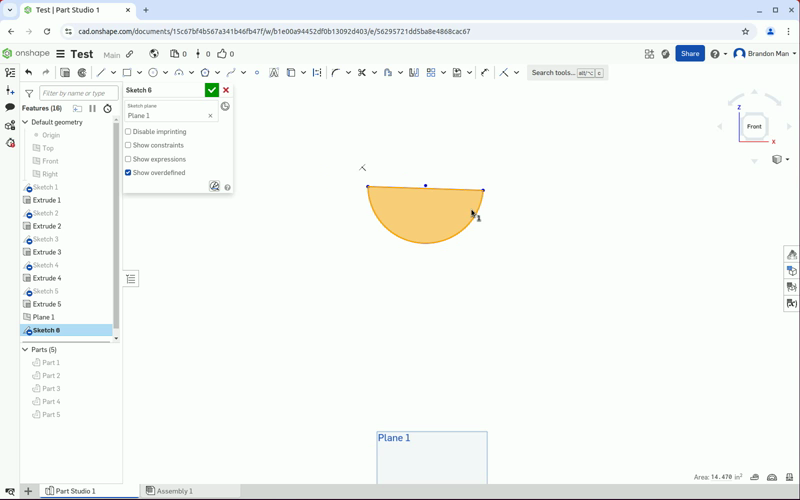
scroll(-6)
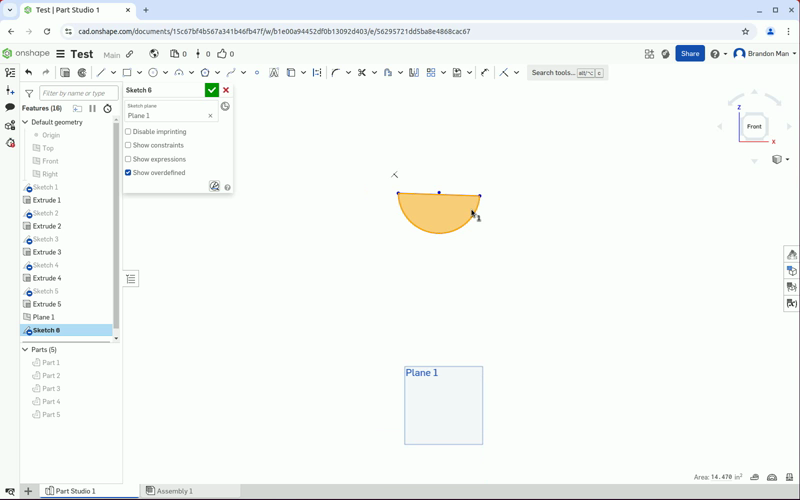
scroll(-6)
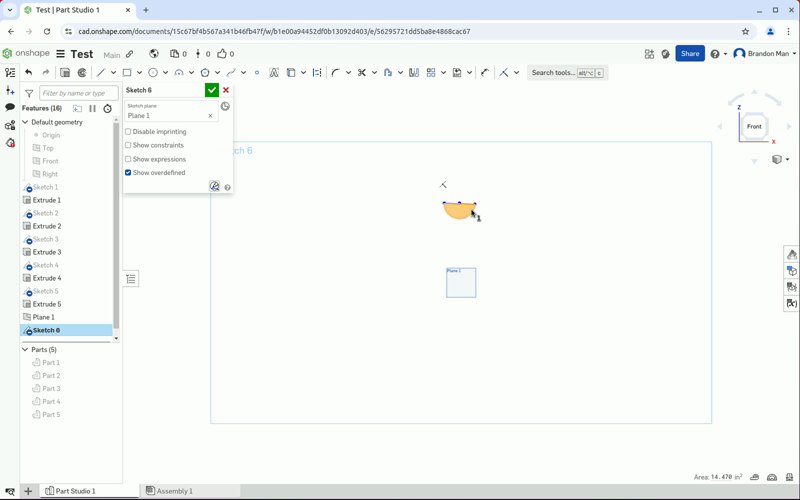
mouse_move(73, 352)
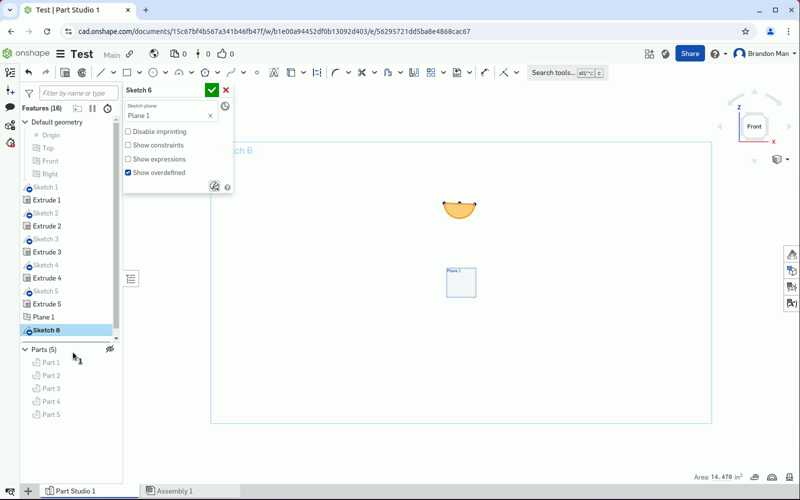
key(shift+y)
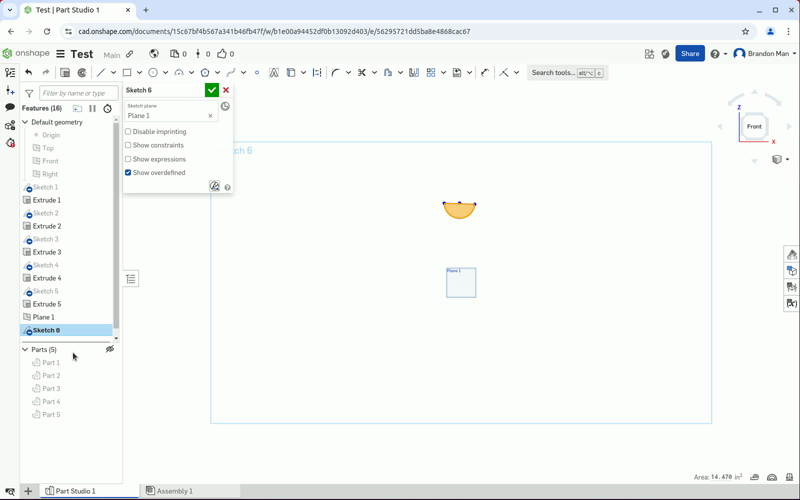
key(shift+e)
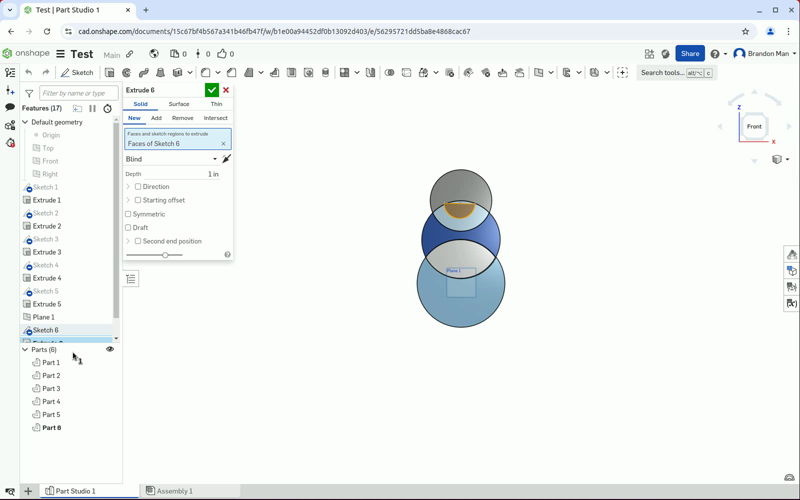
mouse_move(143, 106)
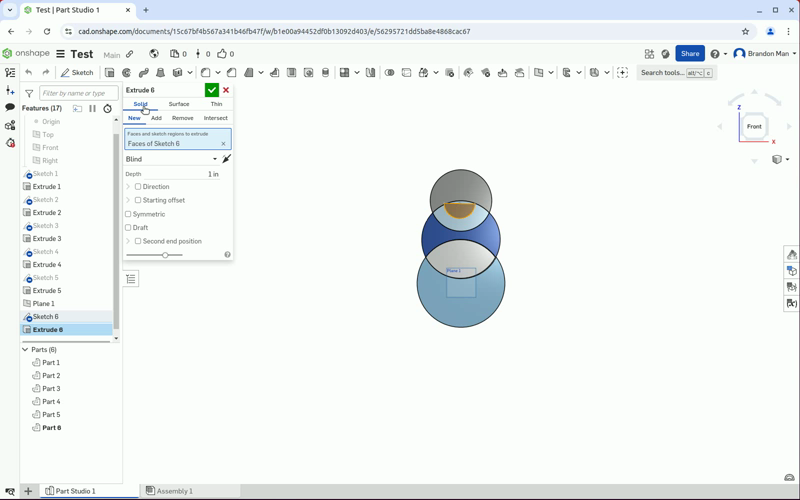
click(143, 106)
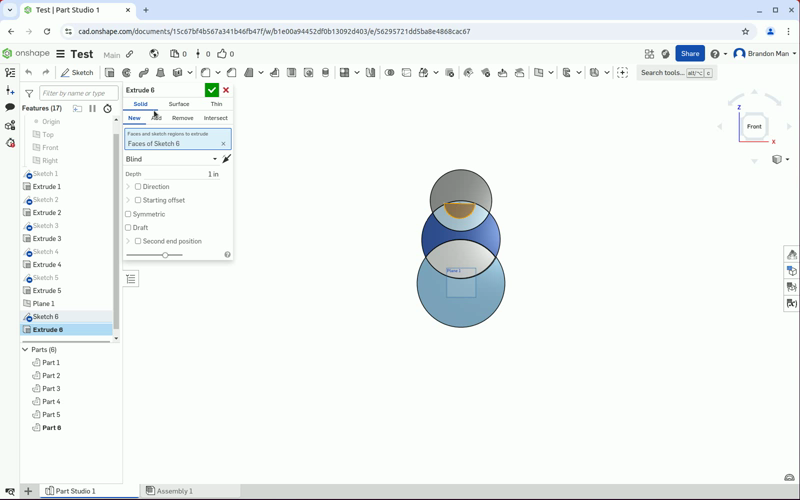
mouse_move(186, 120)
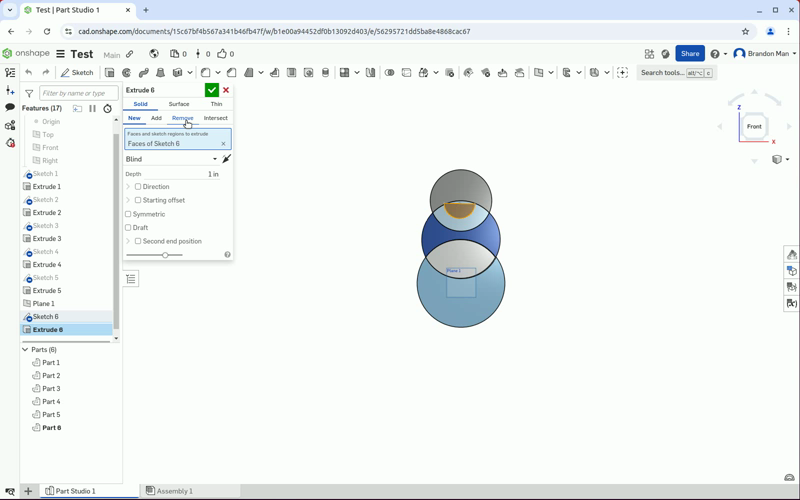
click(186, 120)
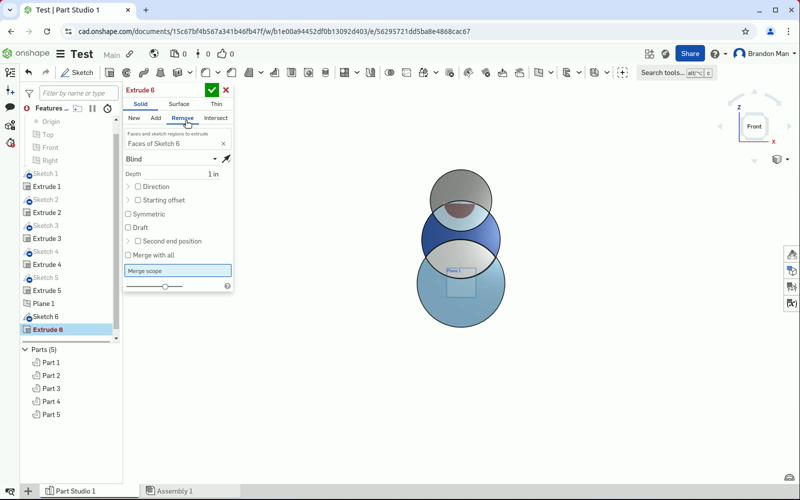
key(tab, 4)
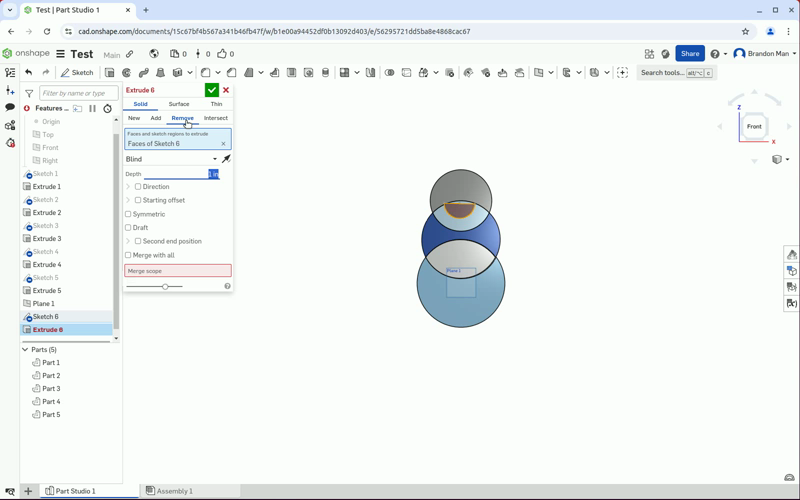
text(9.388)
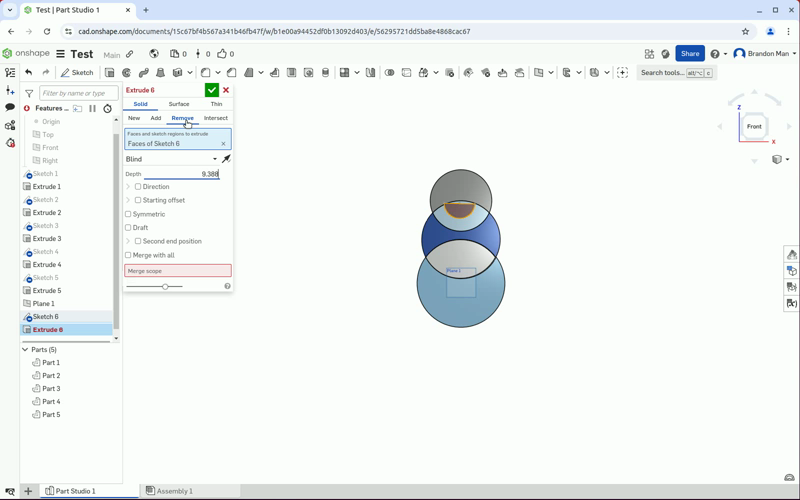
key(tab, 6)
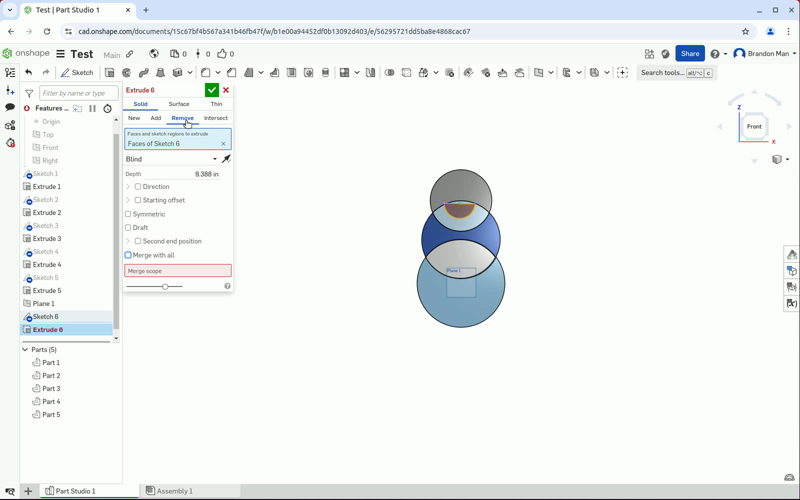
key(space)
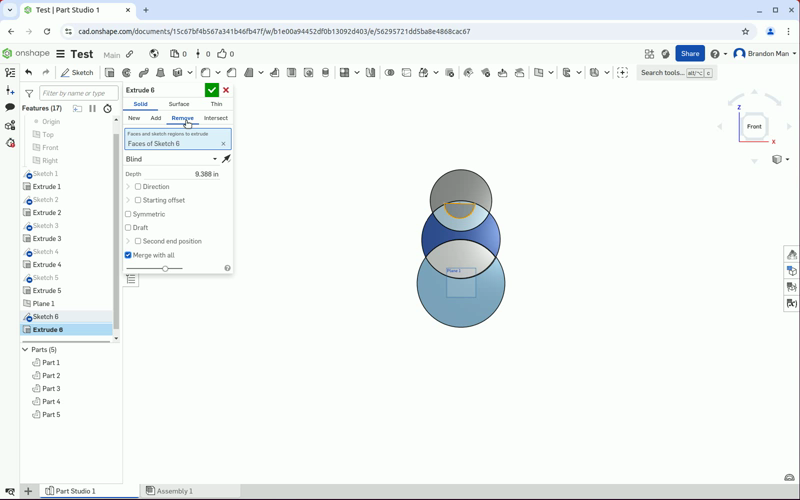
key(enter)
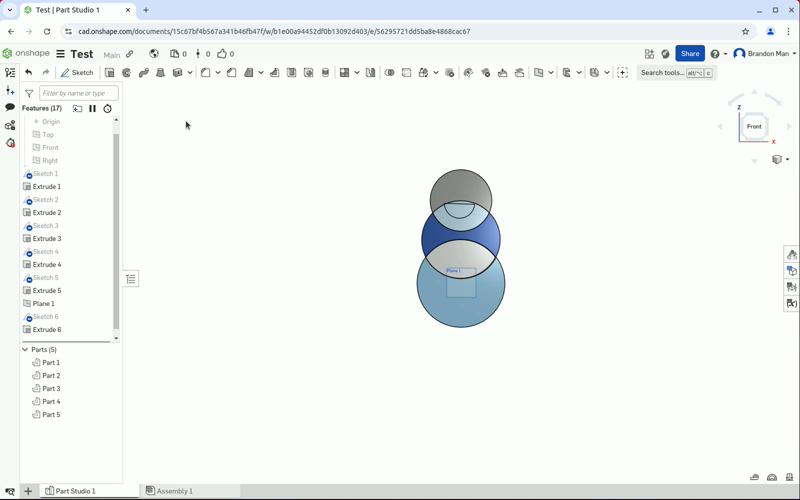
key(shift+h)
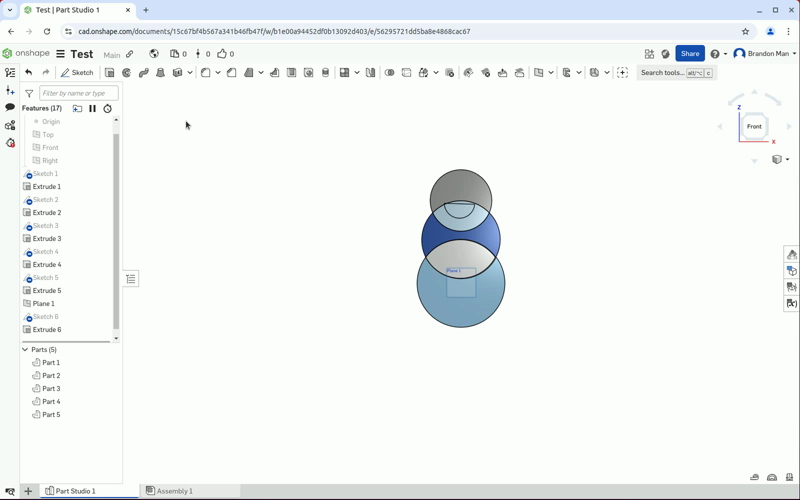
key(shift+h)
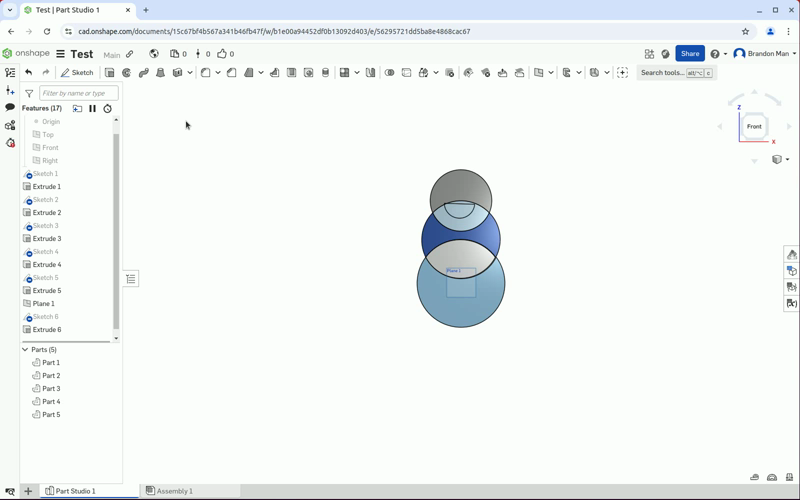
mouse_move(69, 176)
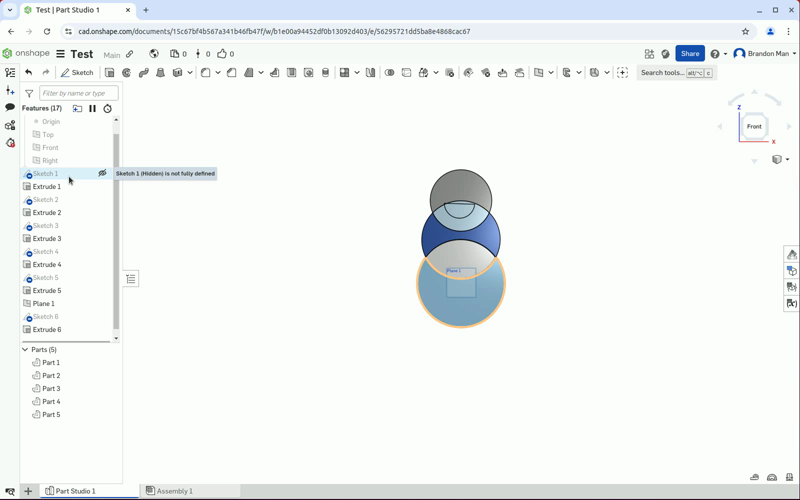
click(69, 176)
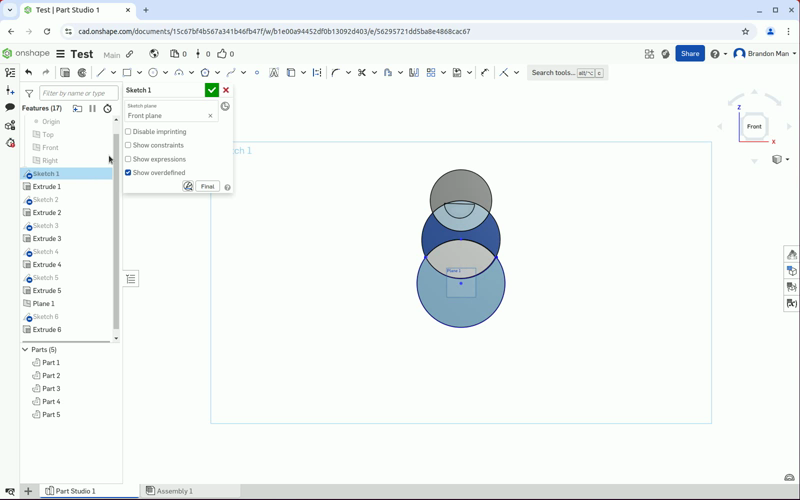
mouse_move(229, 92)
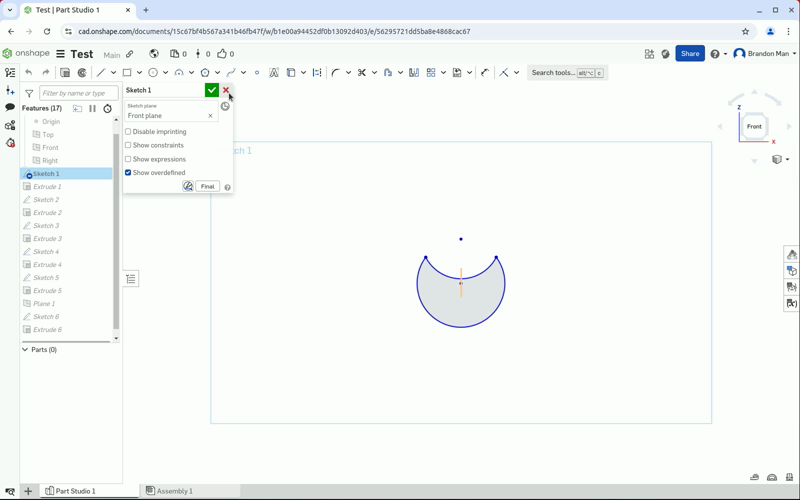
click(229, 92)
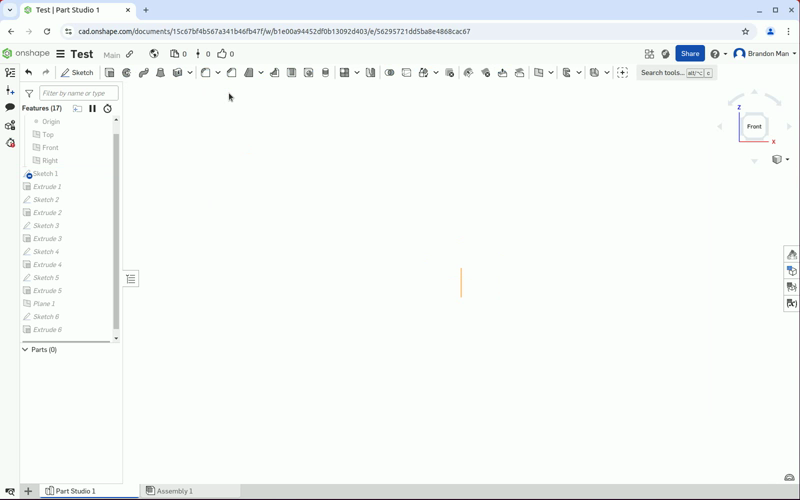
key(shift+s)
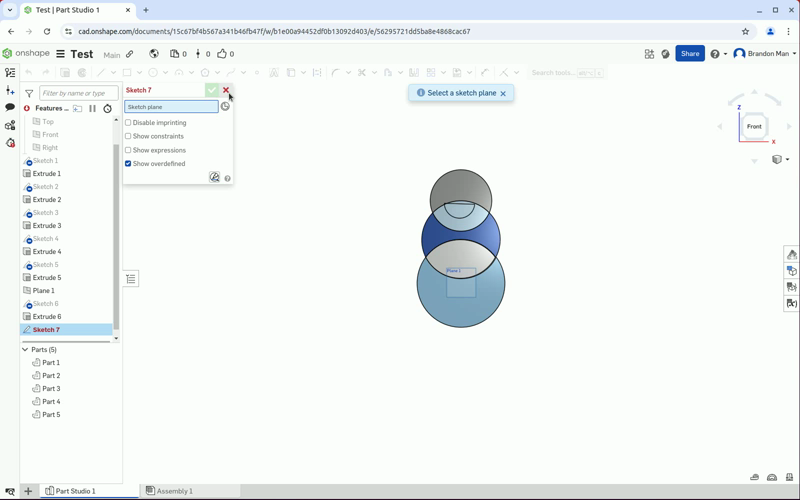
mouse_move(69, 293)
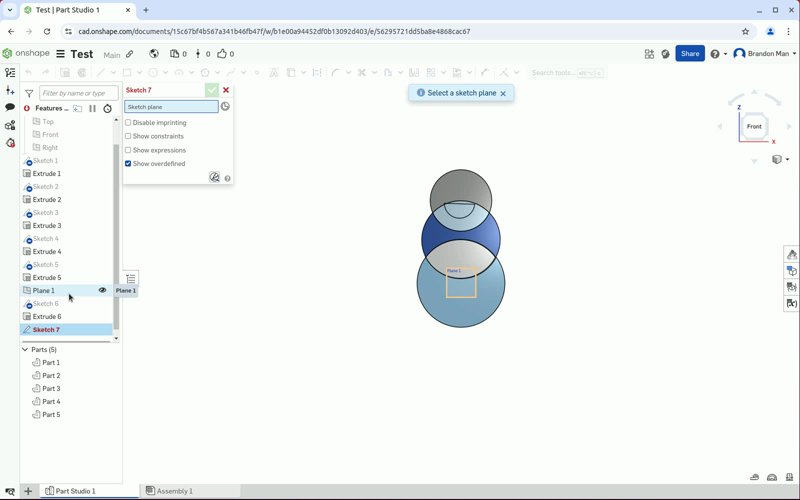
click(69, 293)
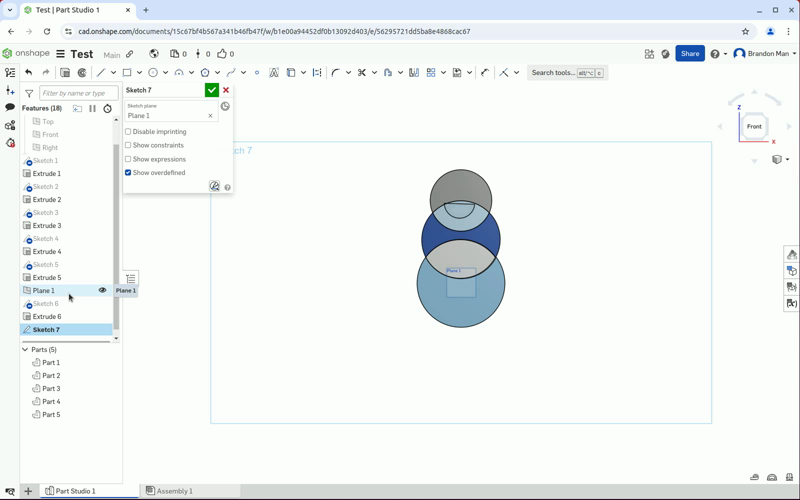
mouse_move(73, 352)
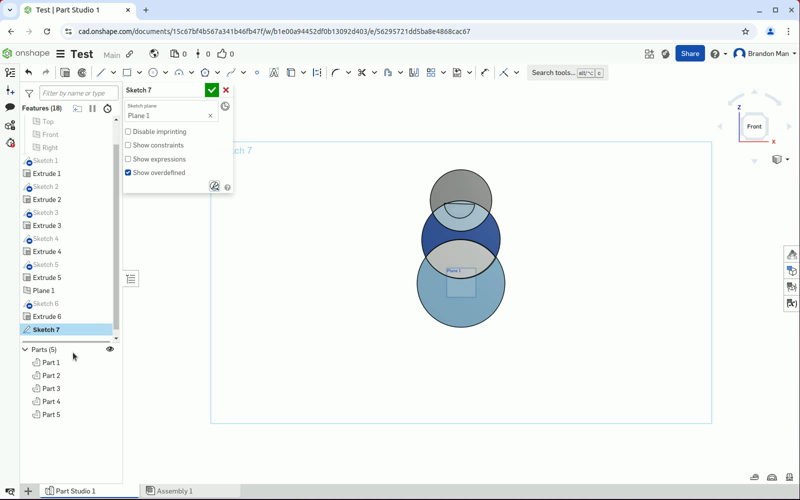
key(y)
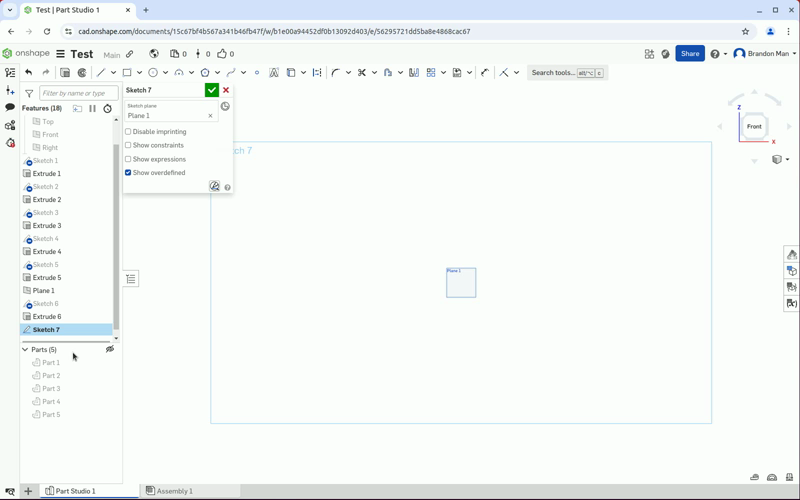
key(c)
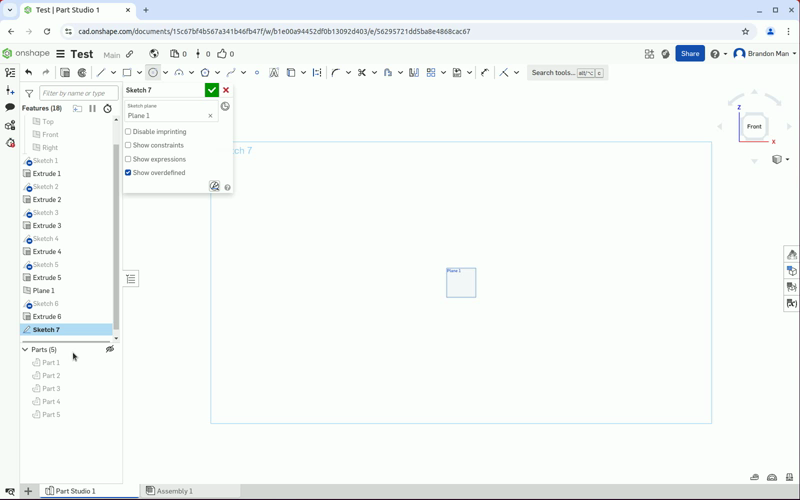
key_down(shift)
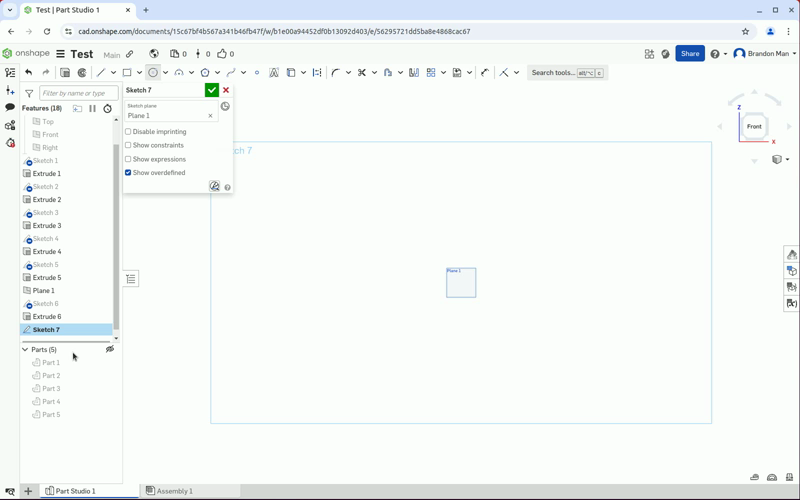
mouse_move(448, 185)
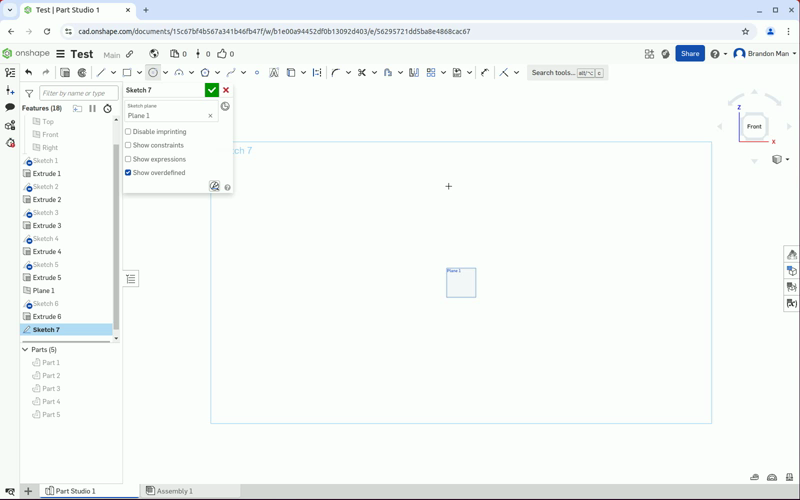
click(448, 185)
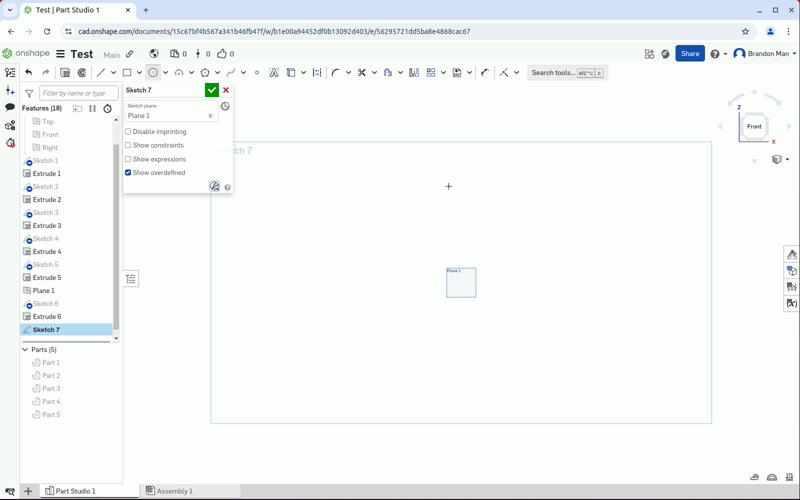
key_up(shift)
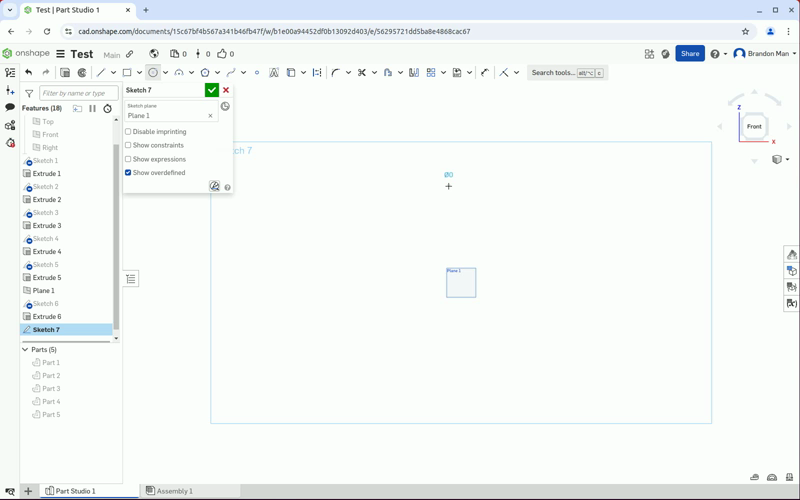
mouse_move(454, 185)
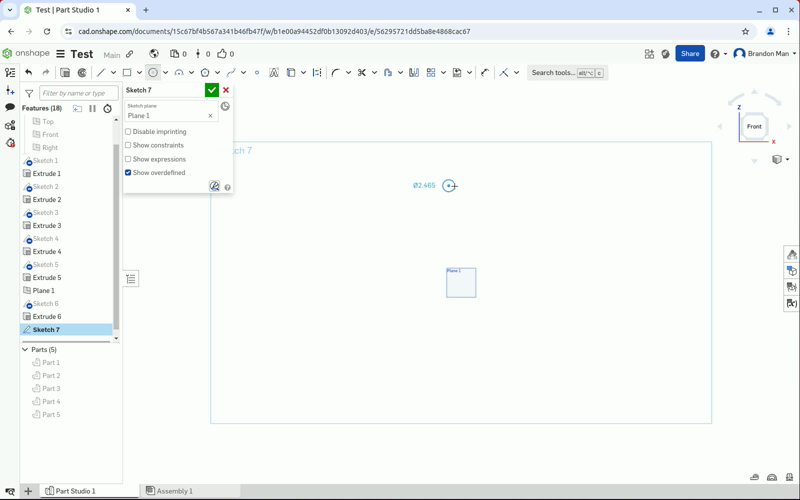
click(454, 185)
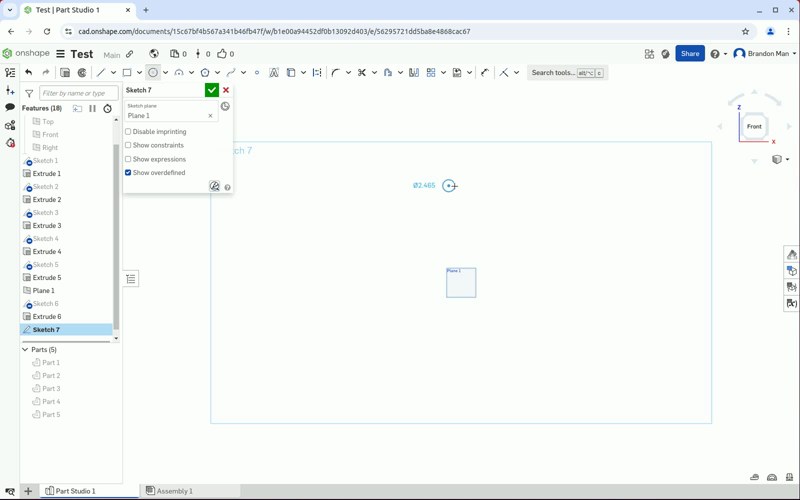
key(esc)
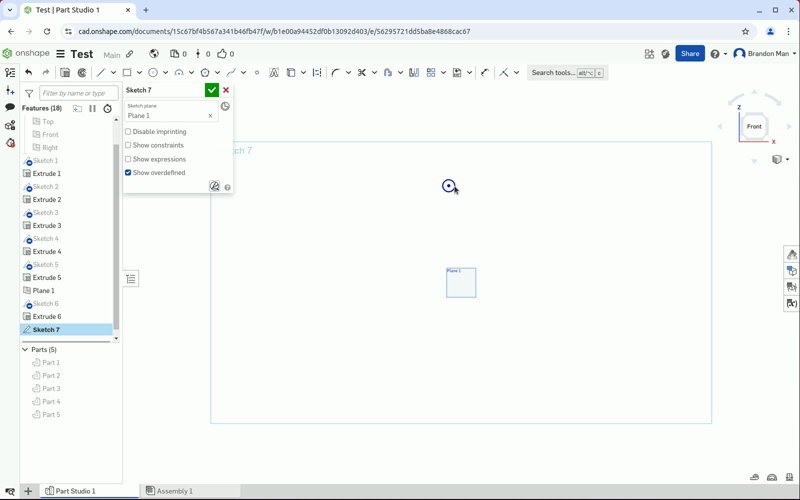
mouse_move(452, 185)
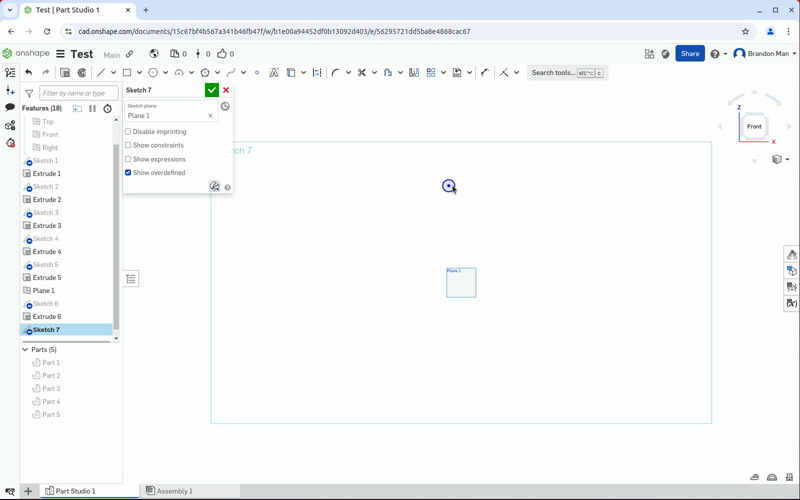
scroll(6)
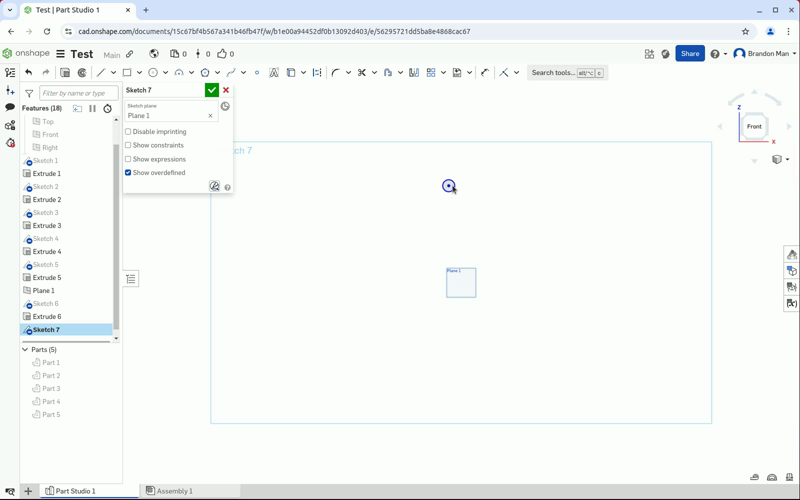
scroll(6)
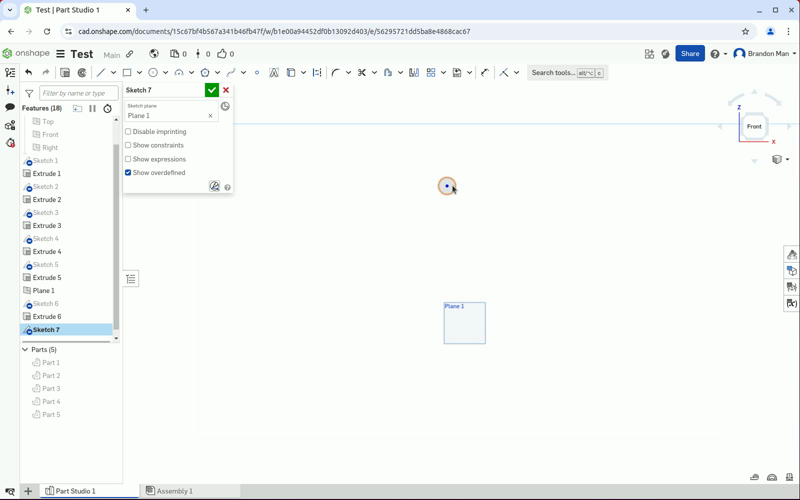
scroll(6)
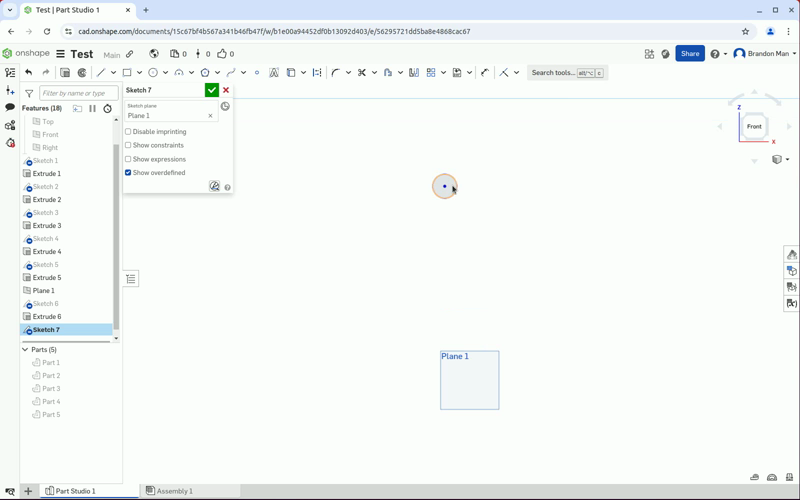
scroll(6)
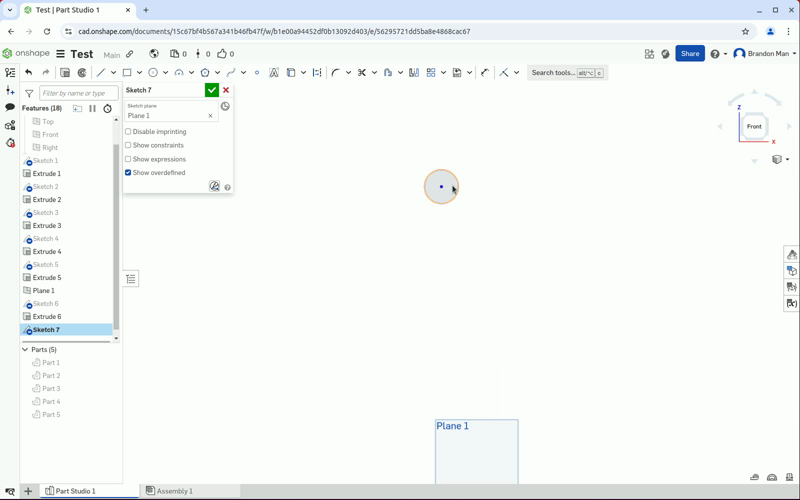
scroll(6)
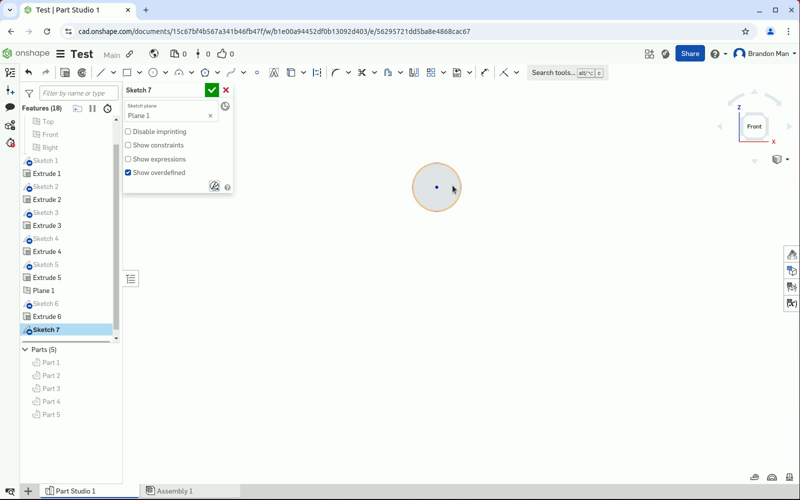
scroll(6)
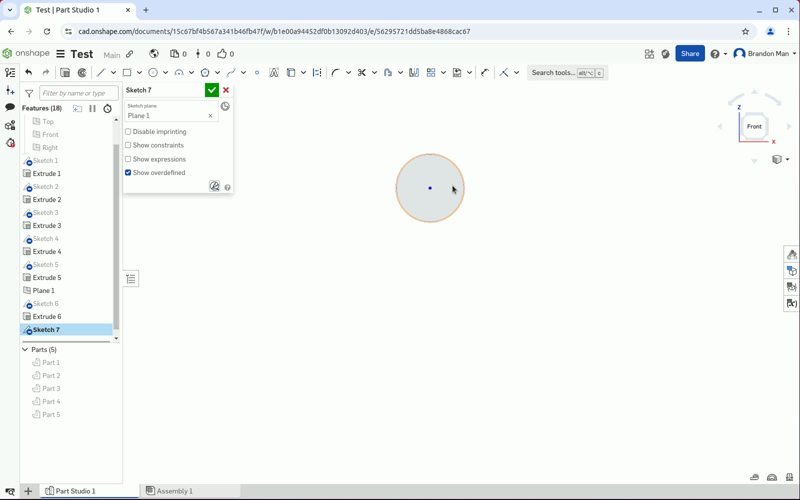
scroll(6)
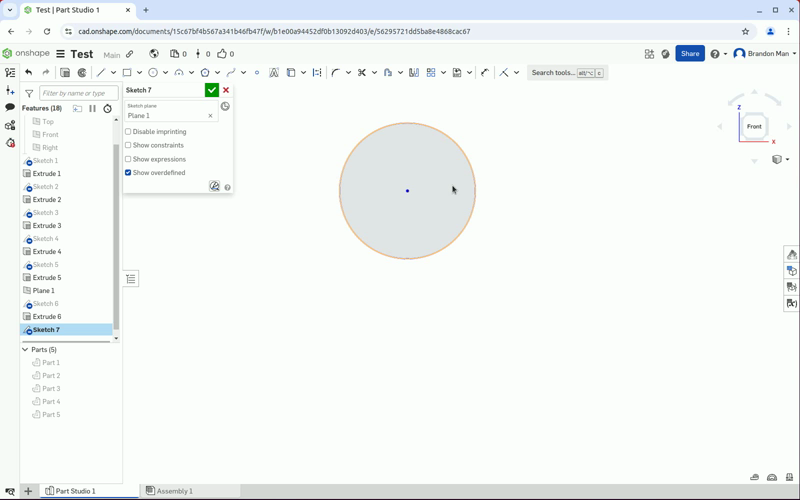
click(452, 185)
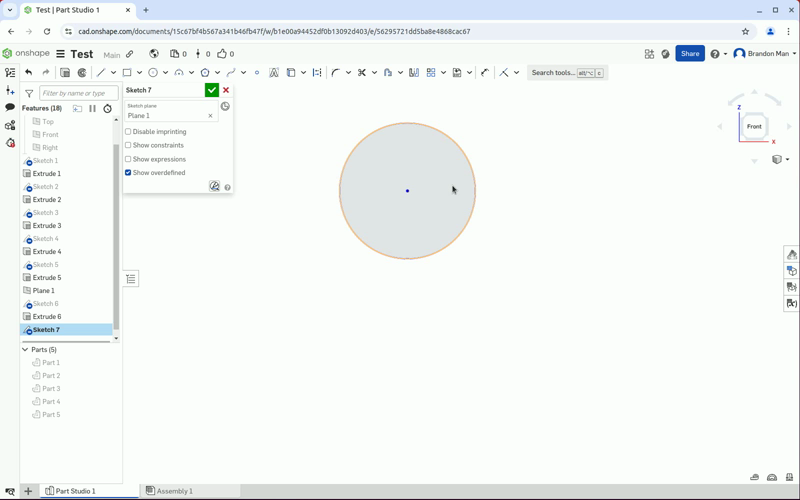
scroll(-6)
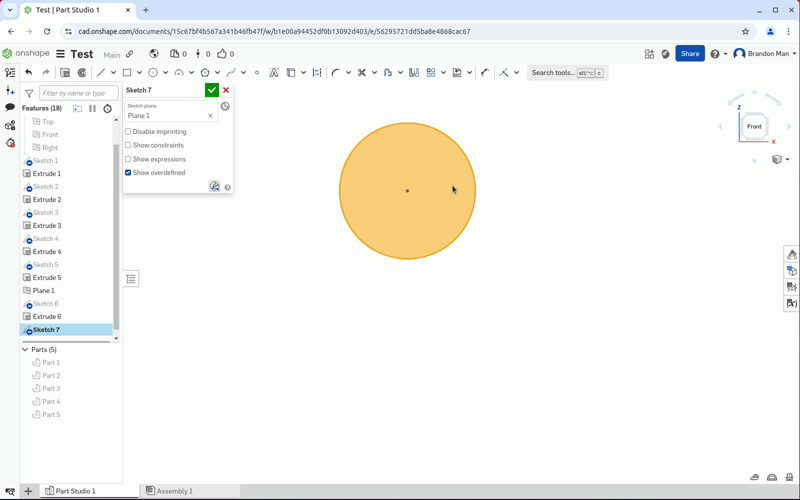
scroll(-6)
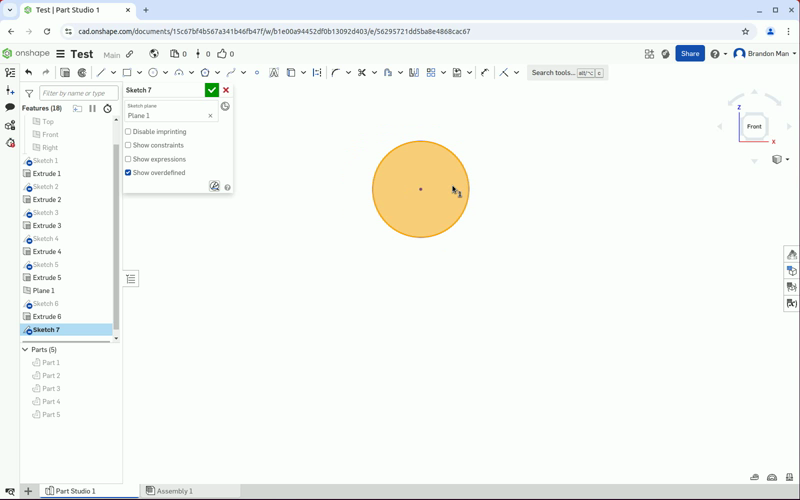
scroll(-6)
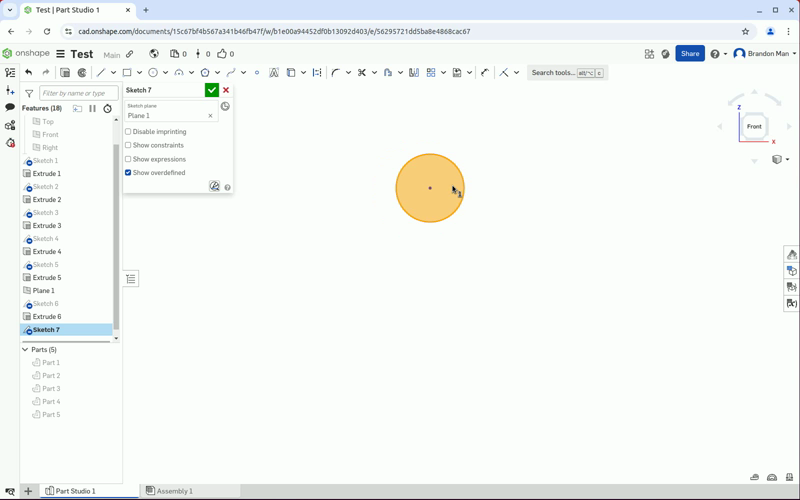
scroll(-6)
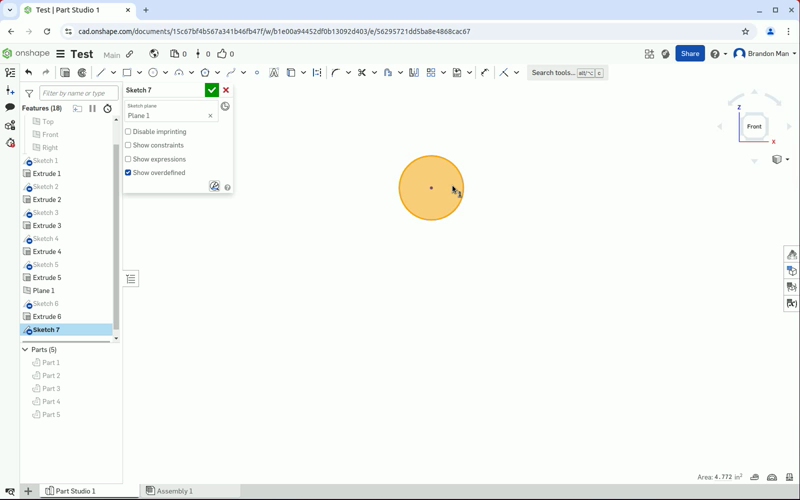
scroll(-6)
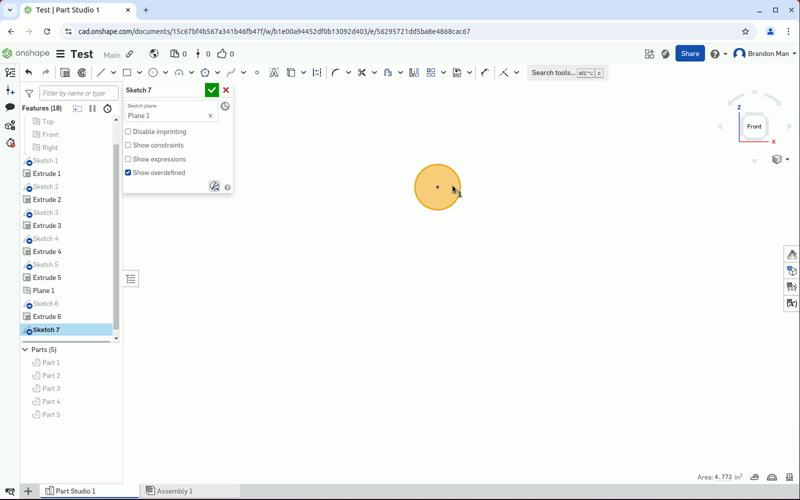
scroll(-6)
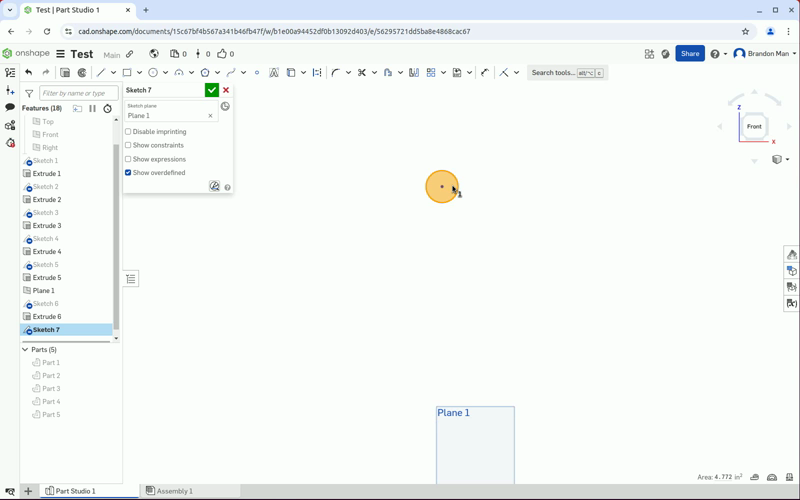
scroll(-6)
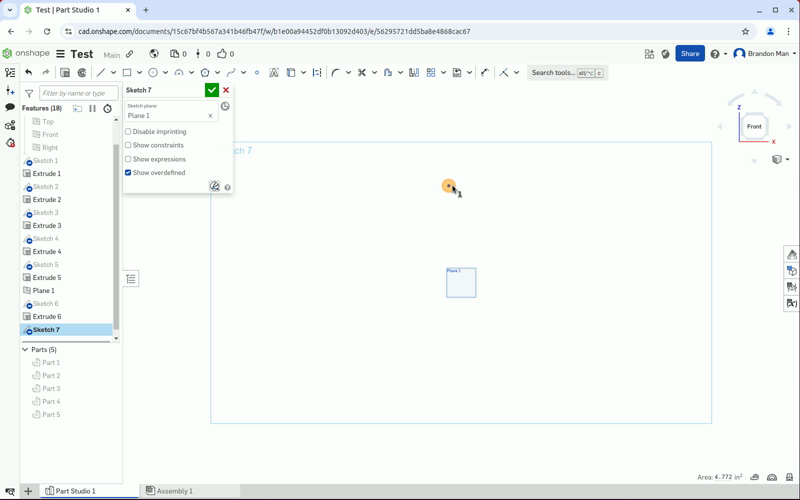
mouse_move(73, 352)
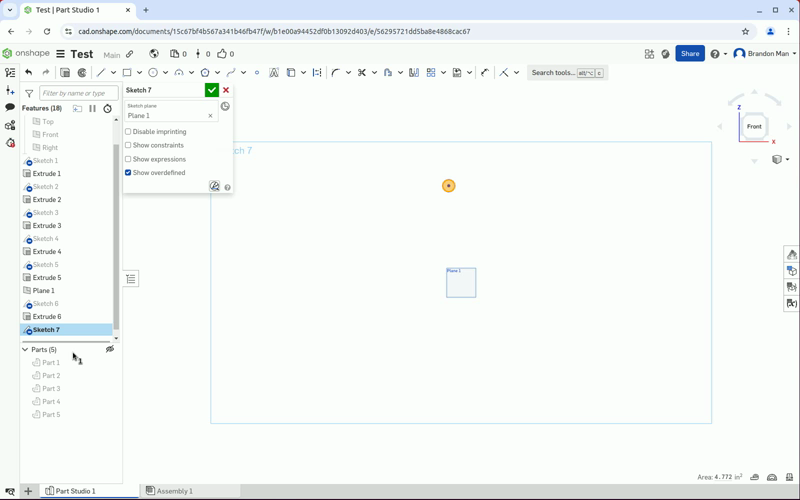
key(shift+y)
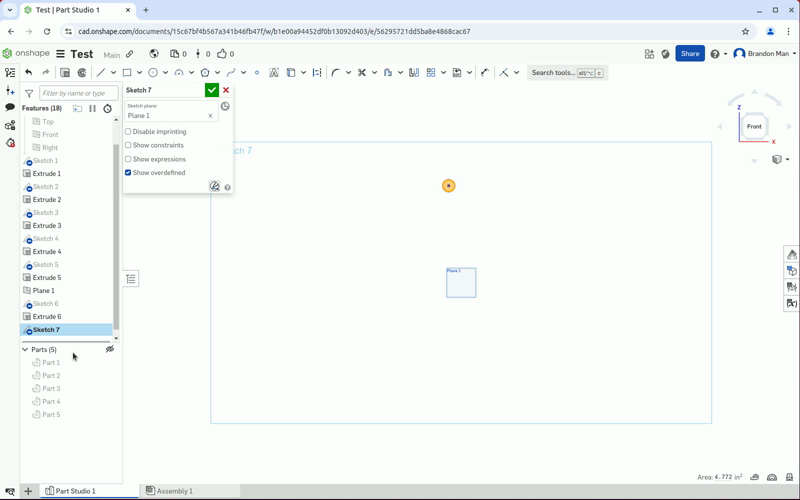
key(shift+e)
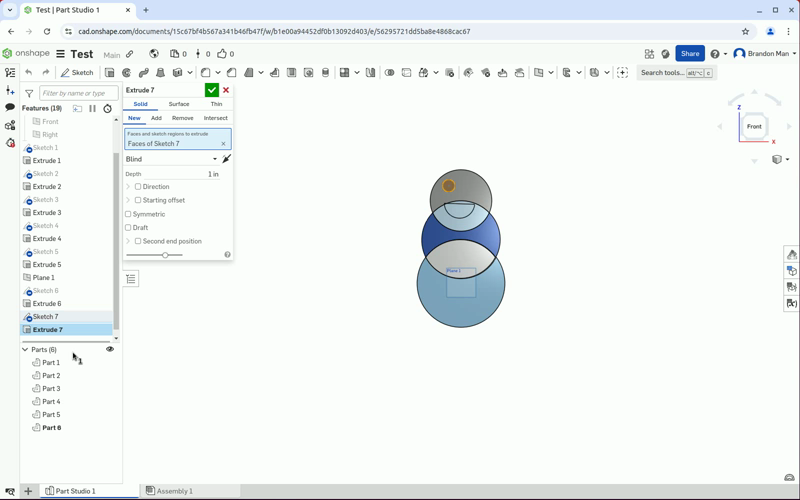
mouse_move(143, 106)
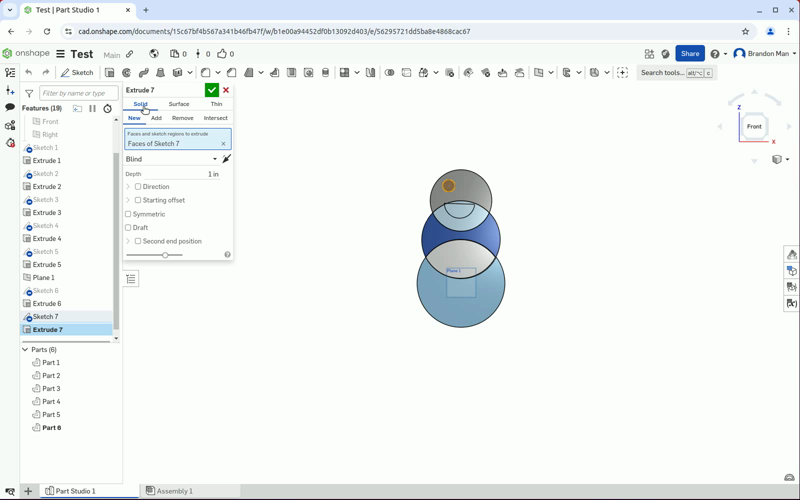
click(143, 106)
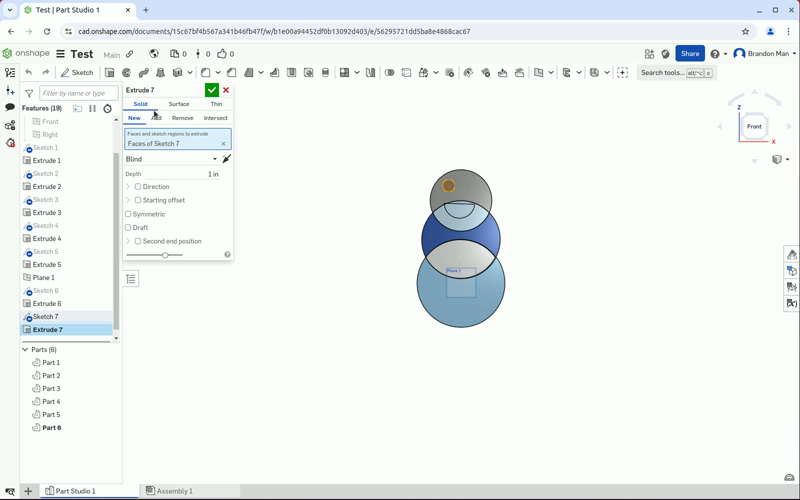
mouse_move(186, 120)
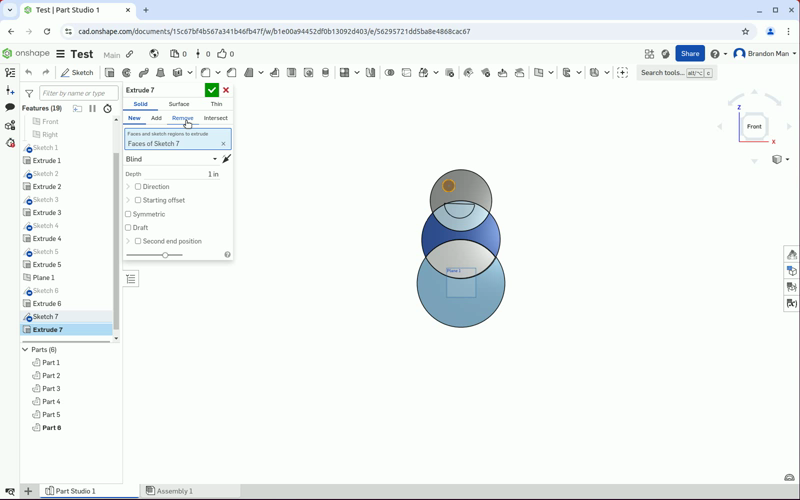
click(186, 120)
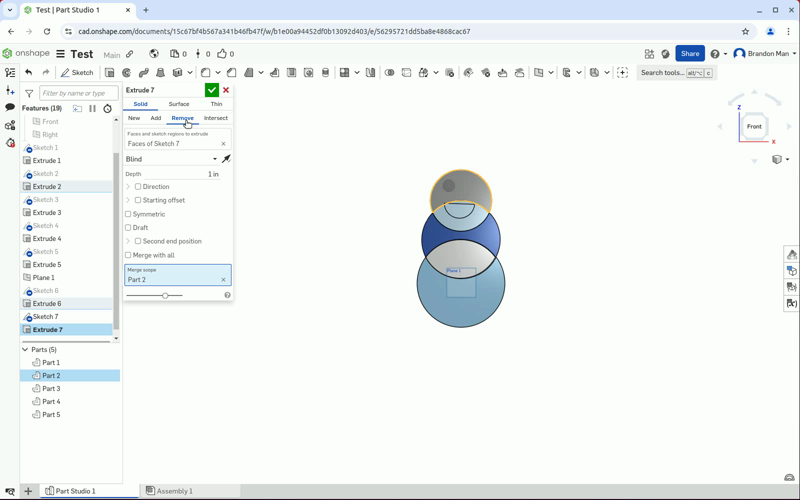
key(tab, 4)
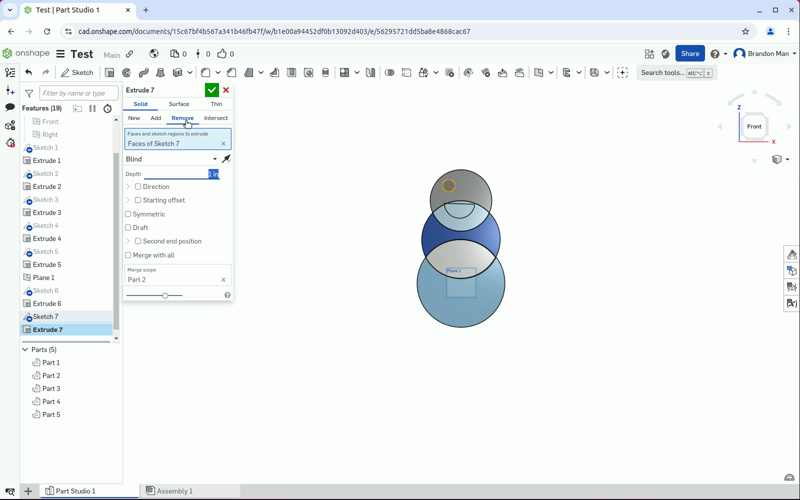
text(9.388)
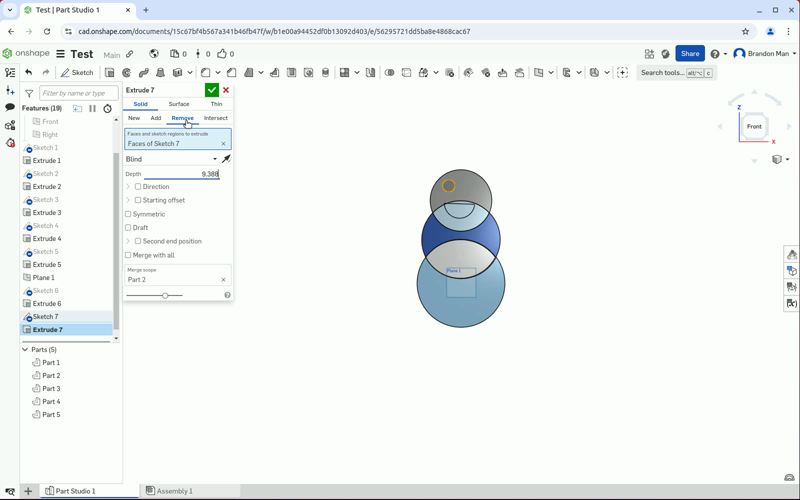
key(tab, 6)
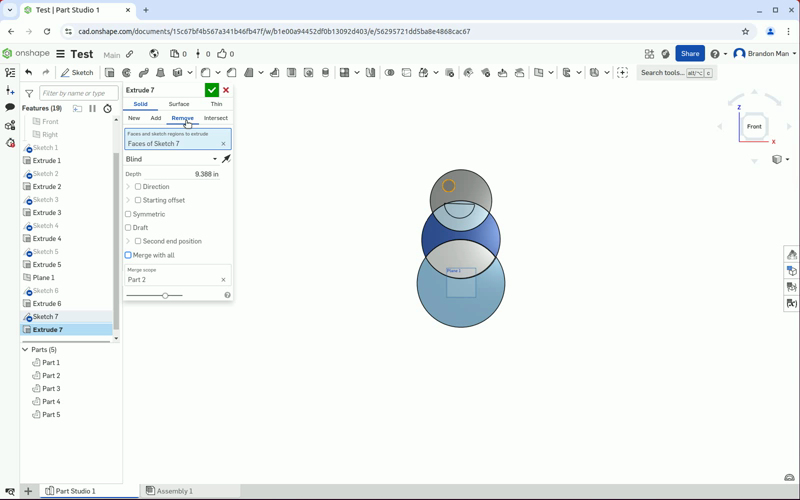
key(space)
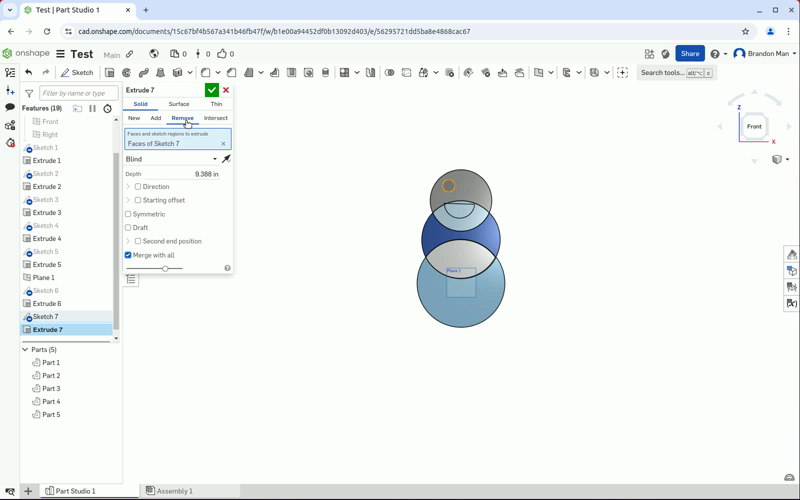
key(enter)
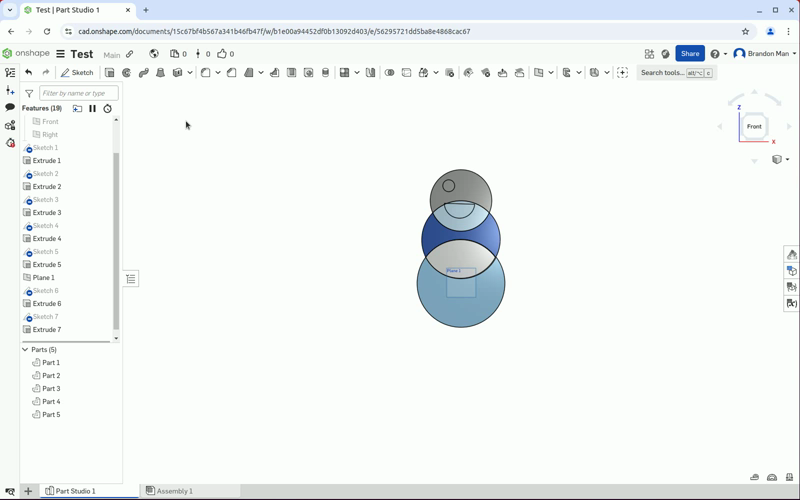
key(shift+h)
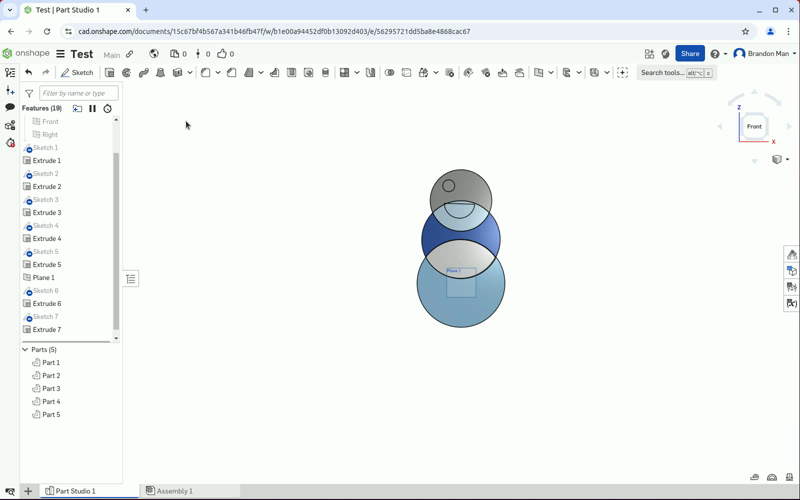
key(shift+h)
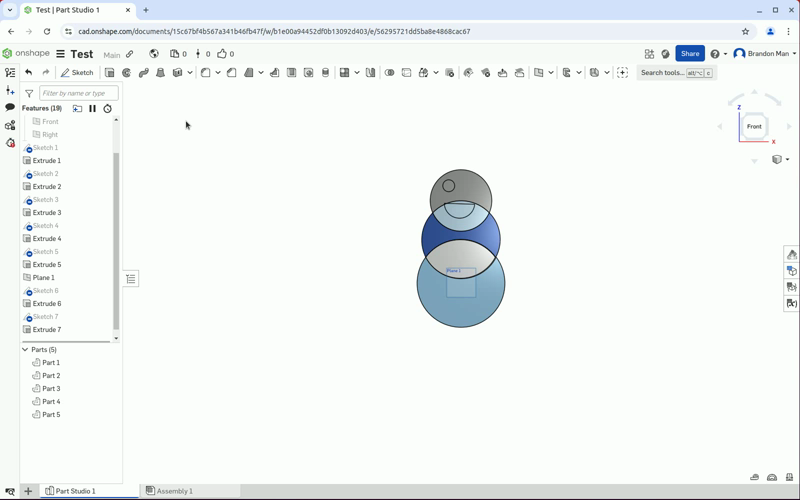
mouse_move(69, 150)
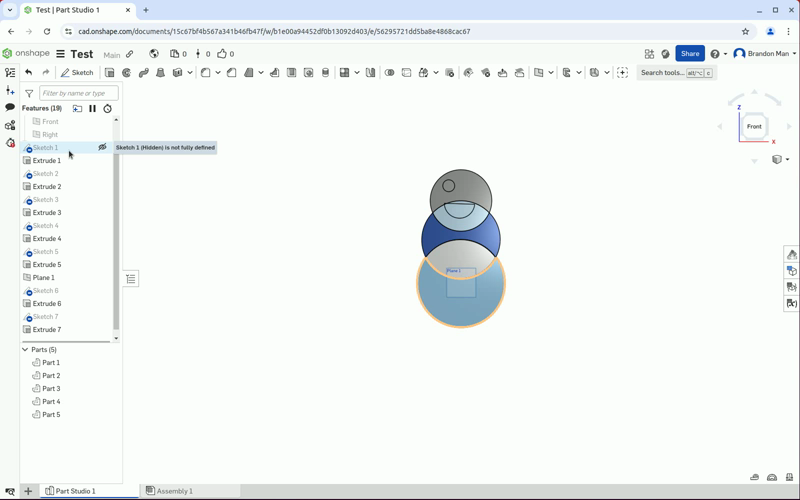
click(69, 150)
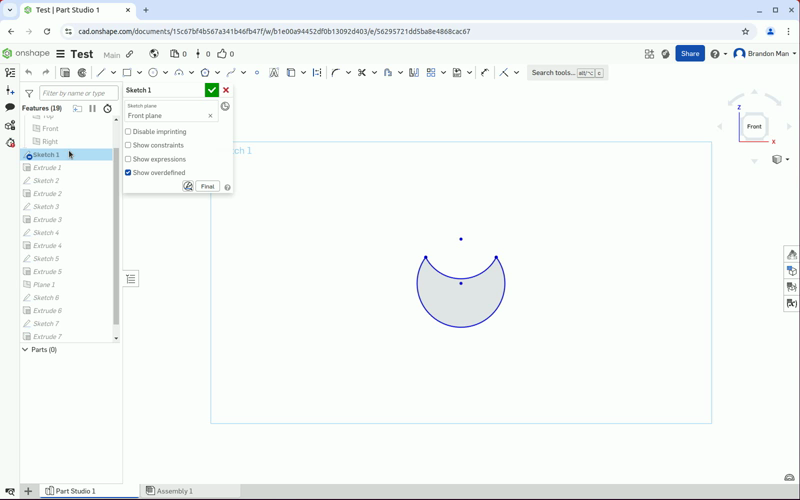
mouse_move(229, 92)
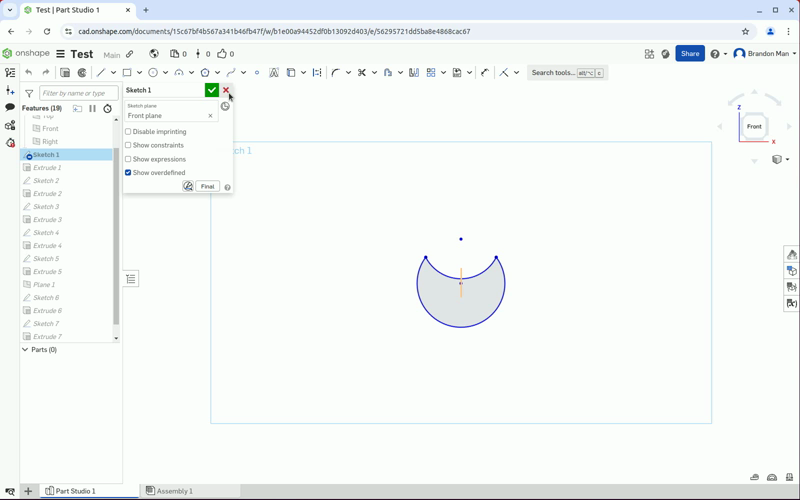
click(229, 92)
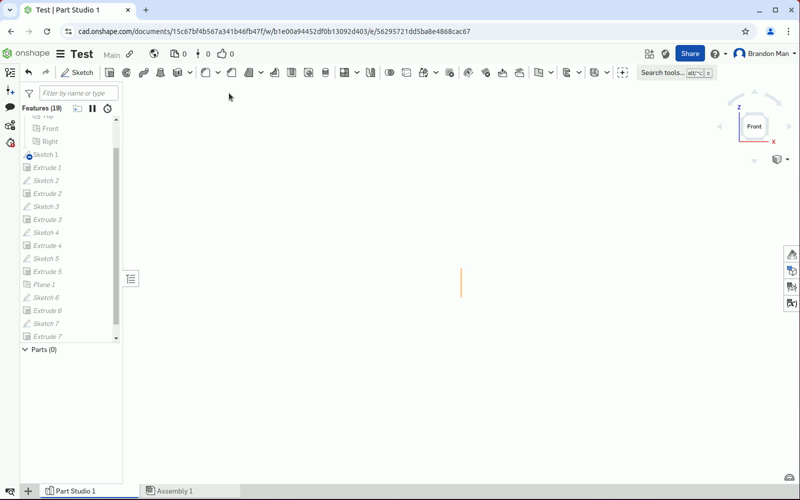
key(shift+s)
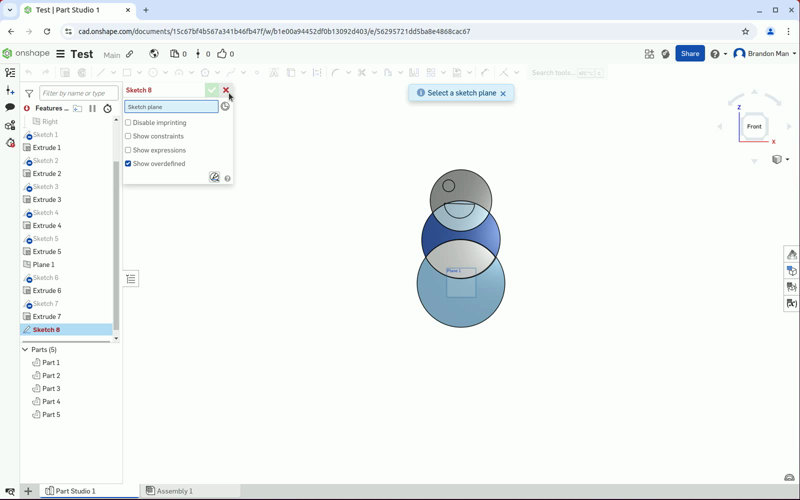
mouse_move(69, 267)
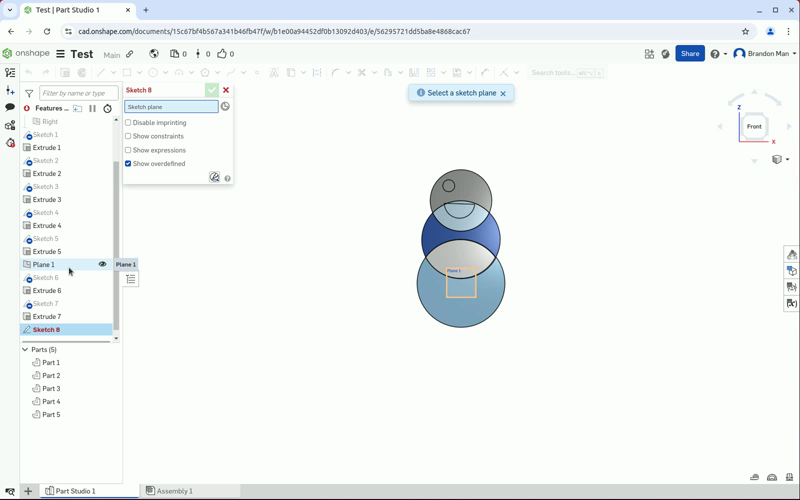
click(69, 267)
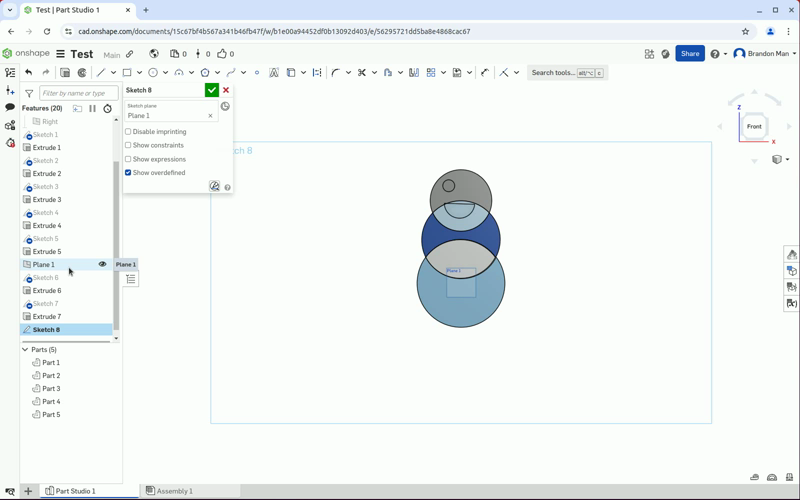
mouse_move(73, 352)
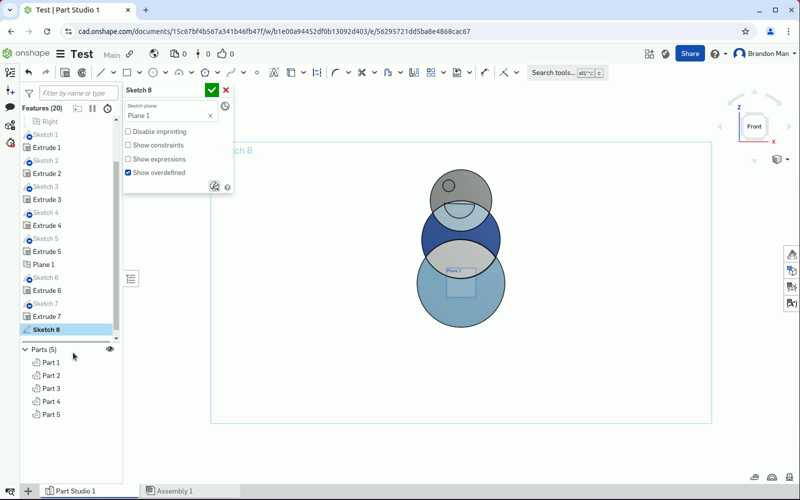
key(y)
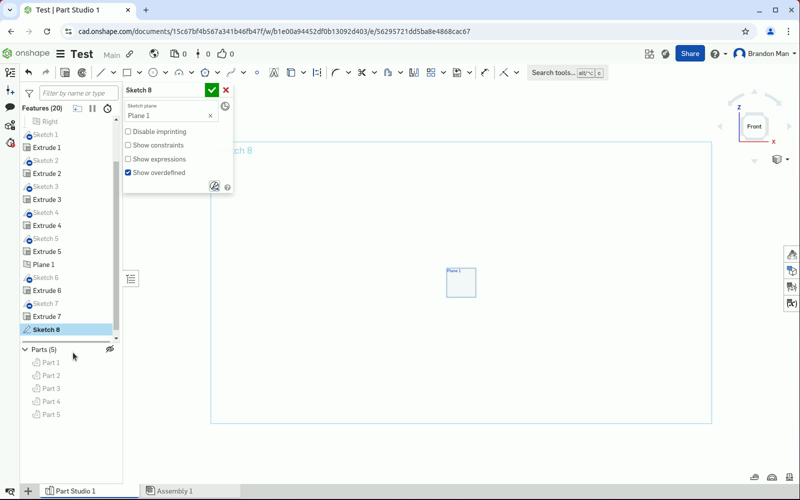
key(c)
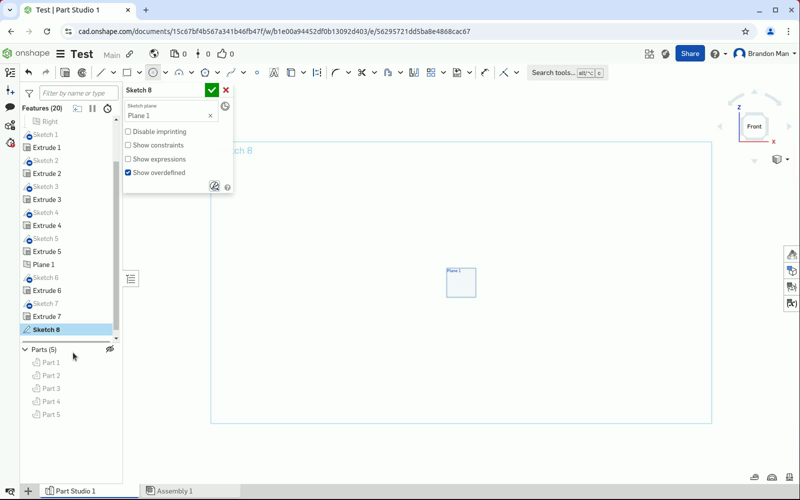
key_down(shift)
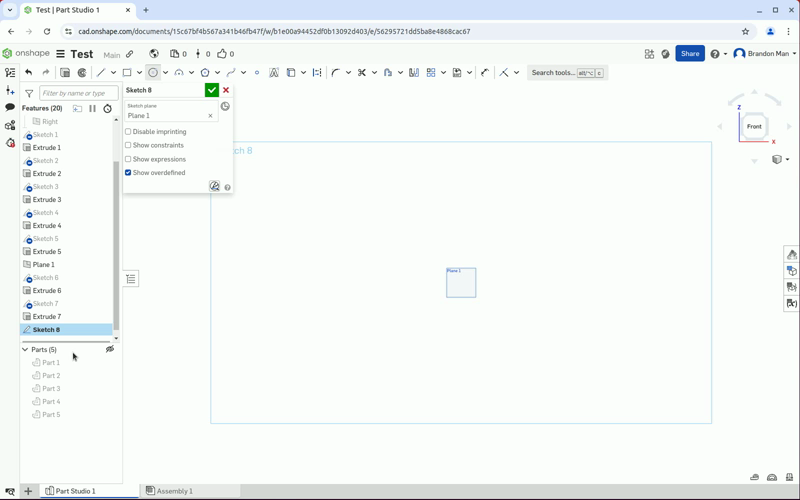
mouse_move(469, 184)
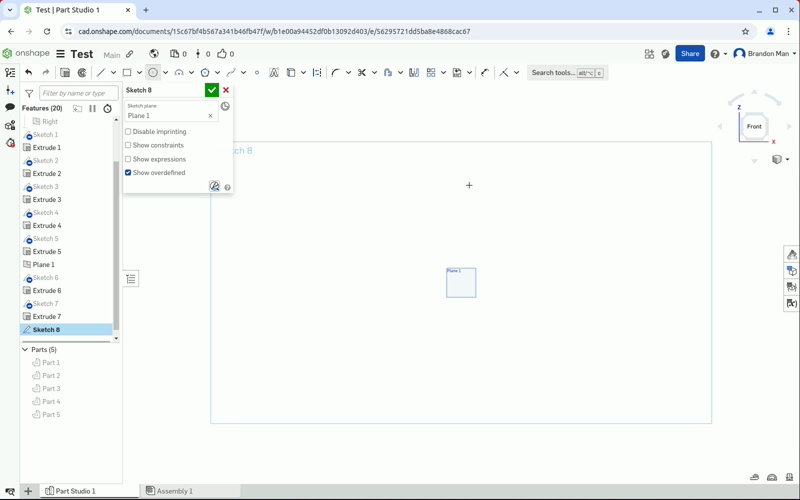
click(469, 184)
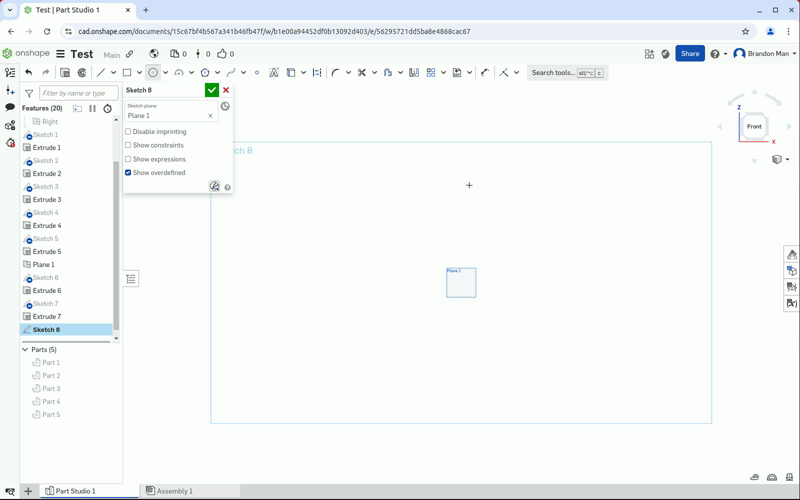
key_up(shift)
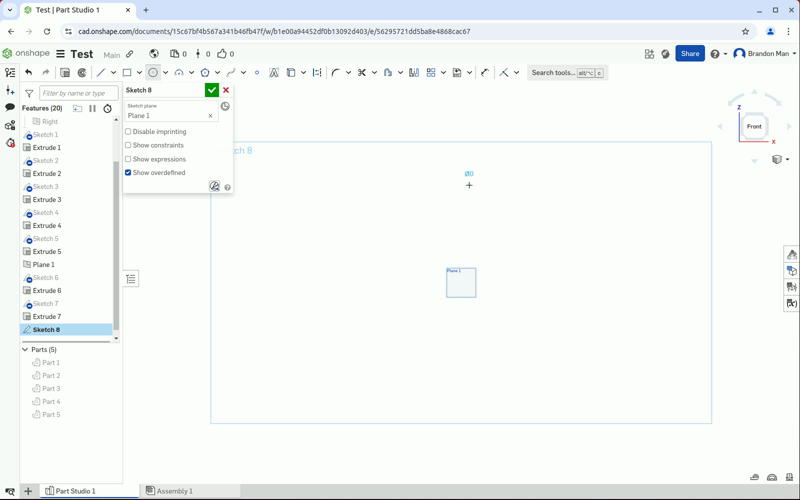
mouse_move(477, 184)
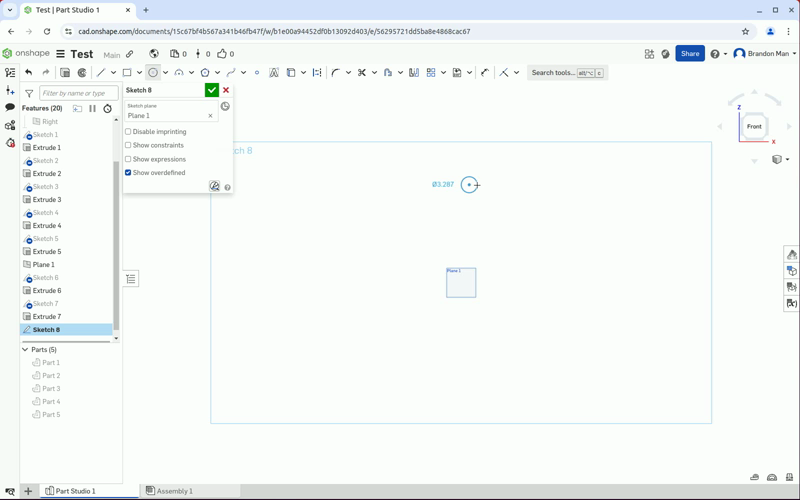
click(477, 184)
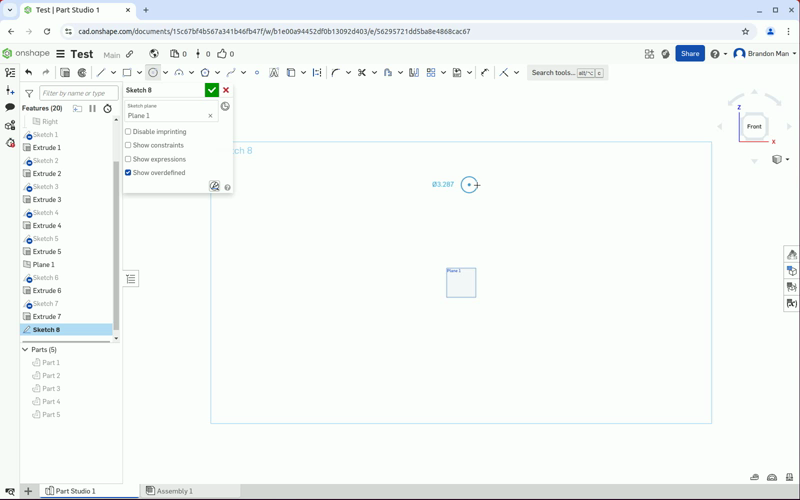
key(esc)
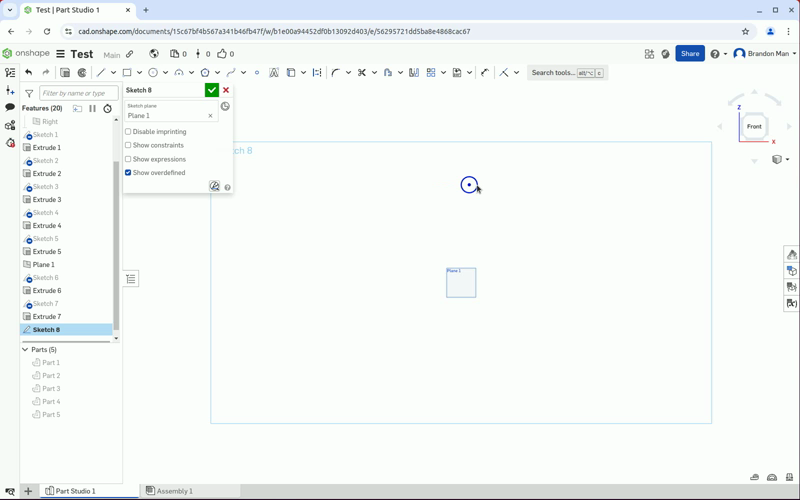
mouse_move(473, 183)
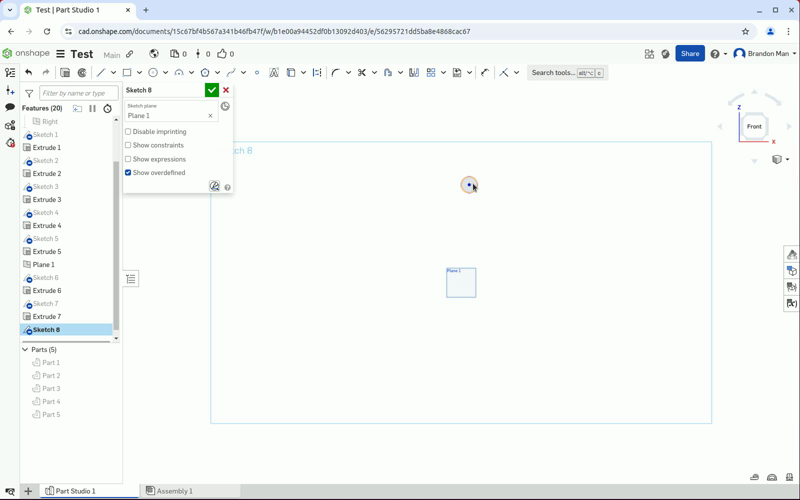
scroll(6)
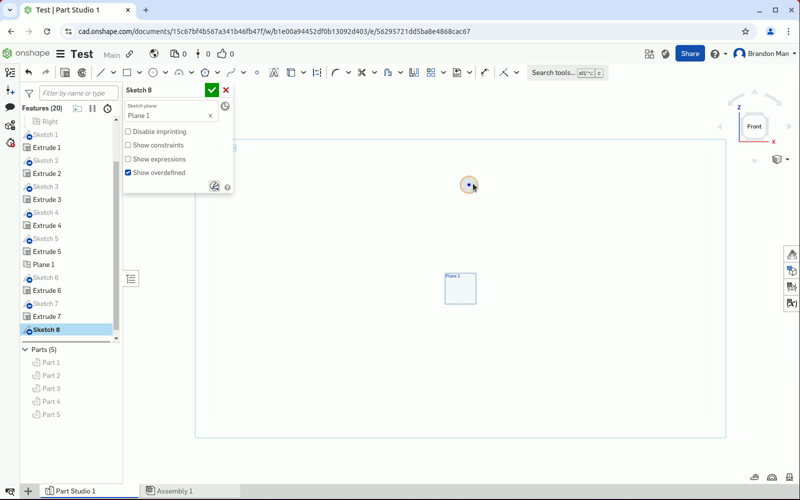
scroll(6)
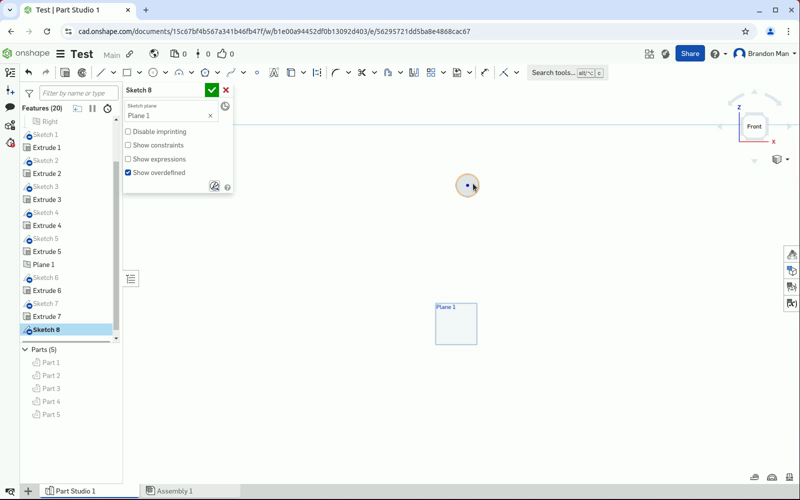
scroll(6)
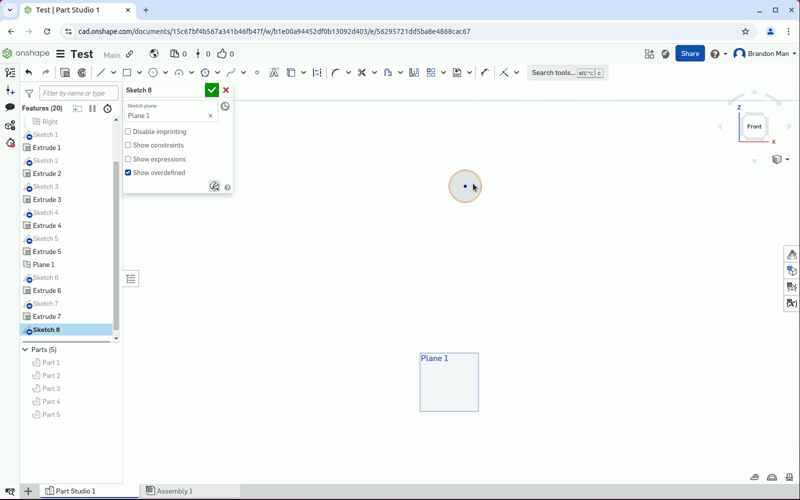
scroll(6)
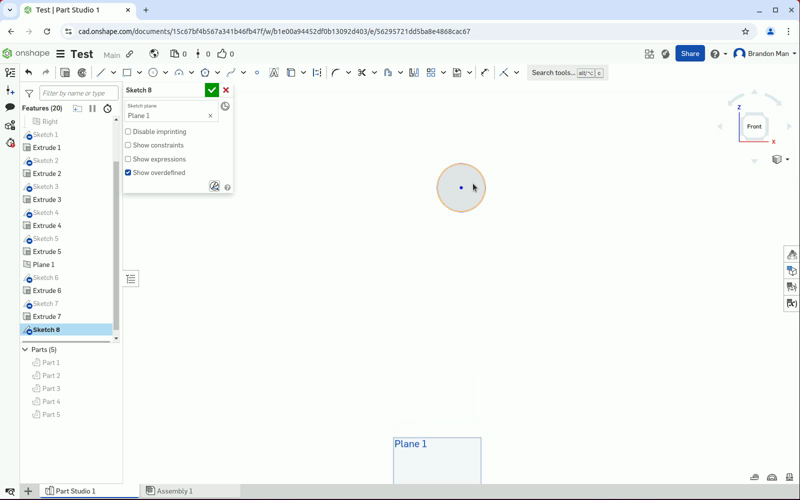
scroll(6)
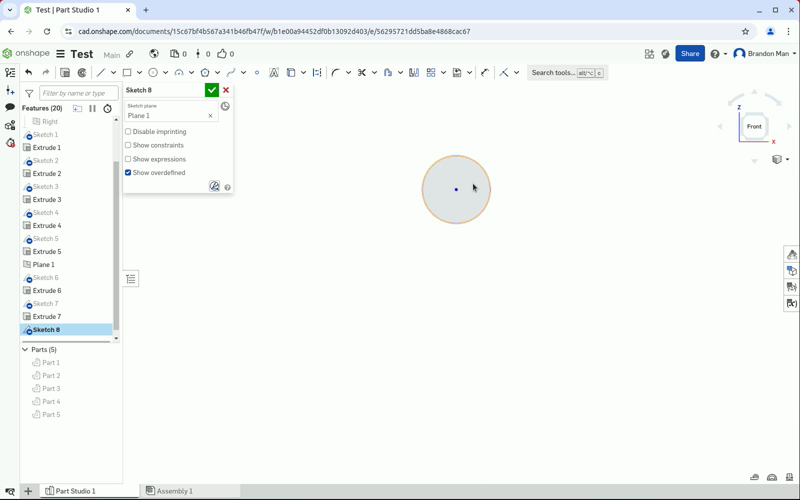
scroll(6)
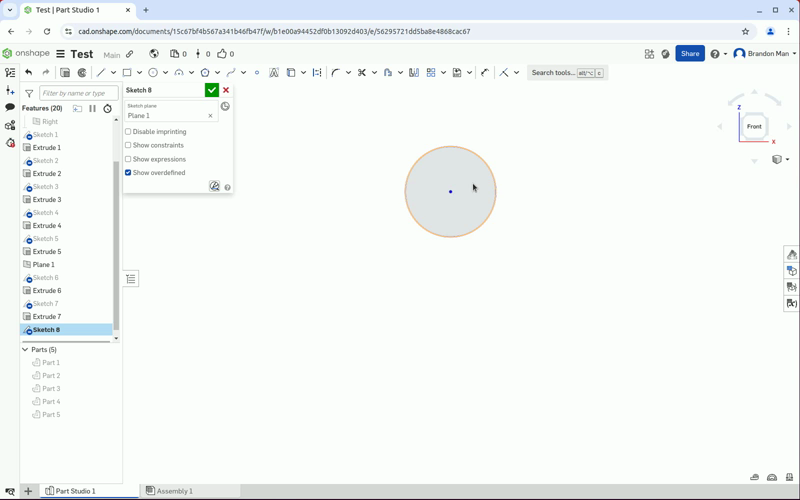
scroll(6)
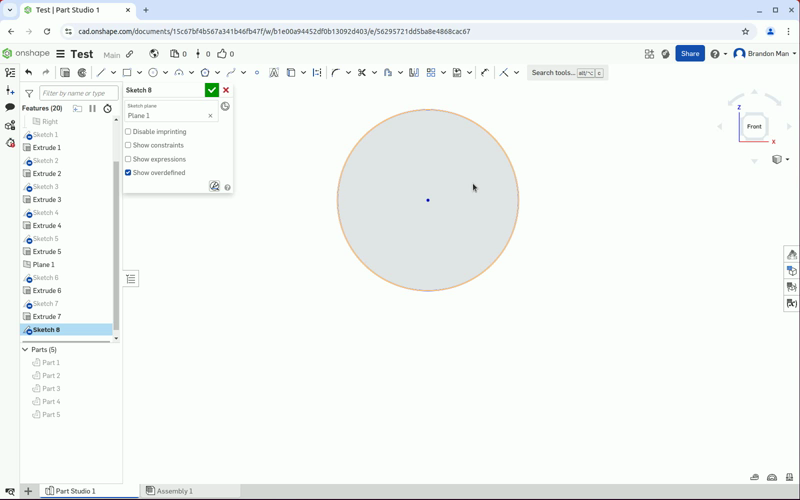
click(473, 183)
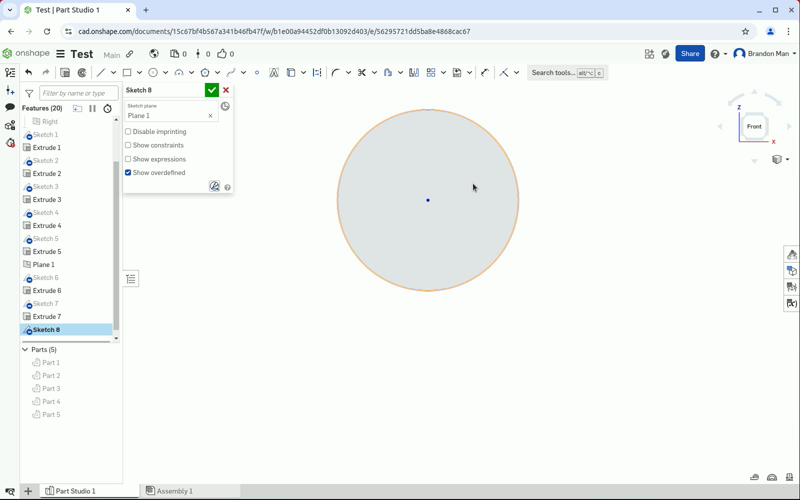
scroll(-6)
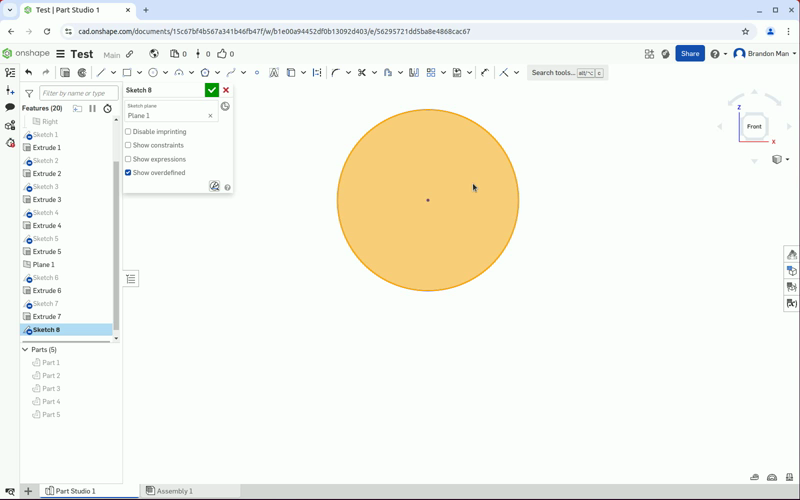
scroll(-6)
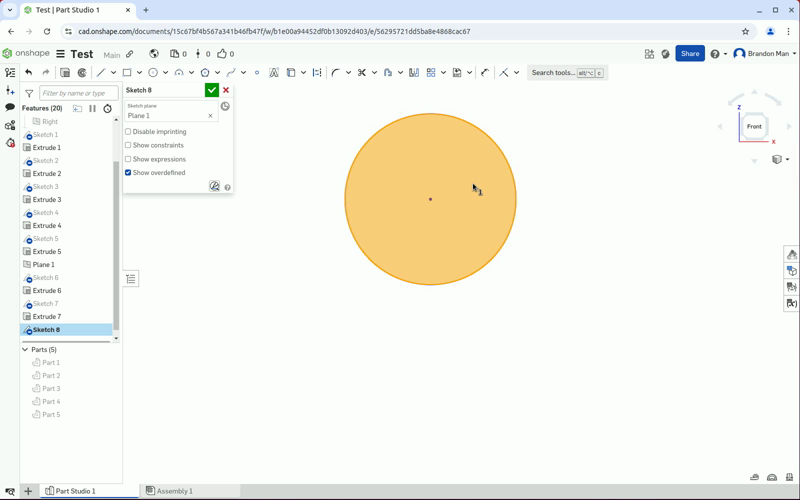
scroll(-6)
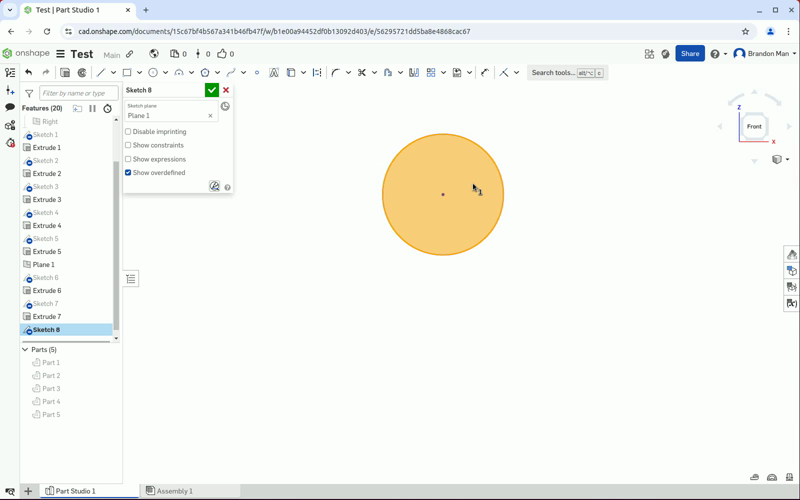
scroll(-6)
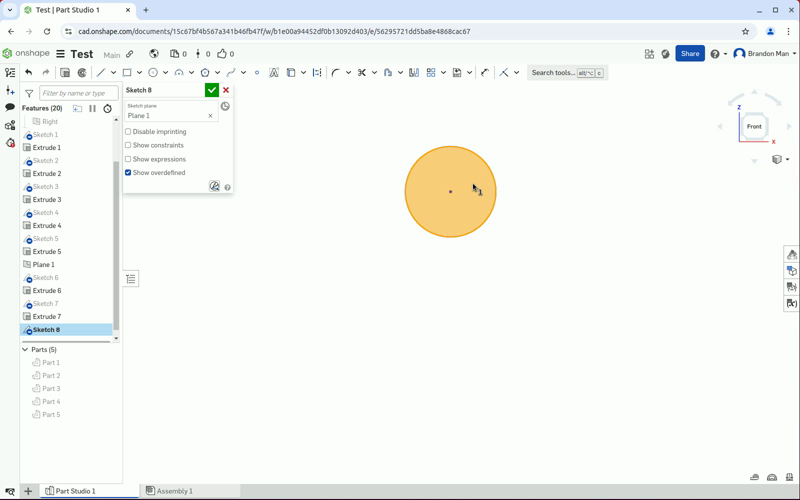
scroll(-6)
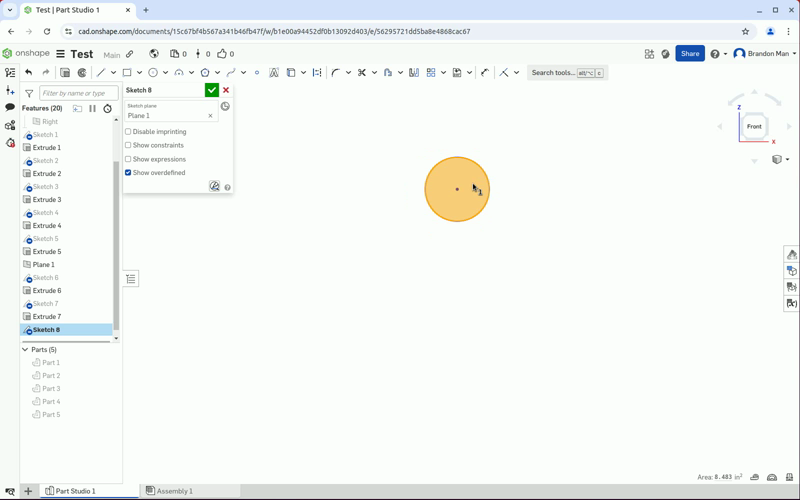
scroll(-6)
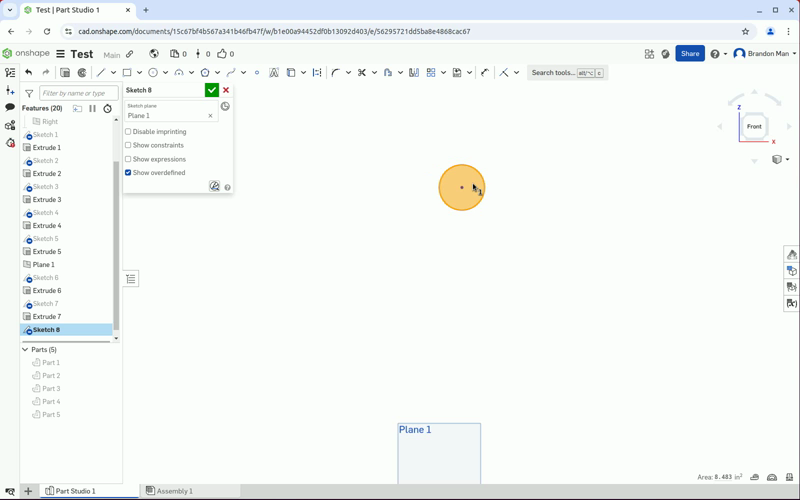
scroll(-6)
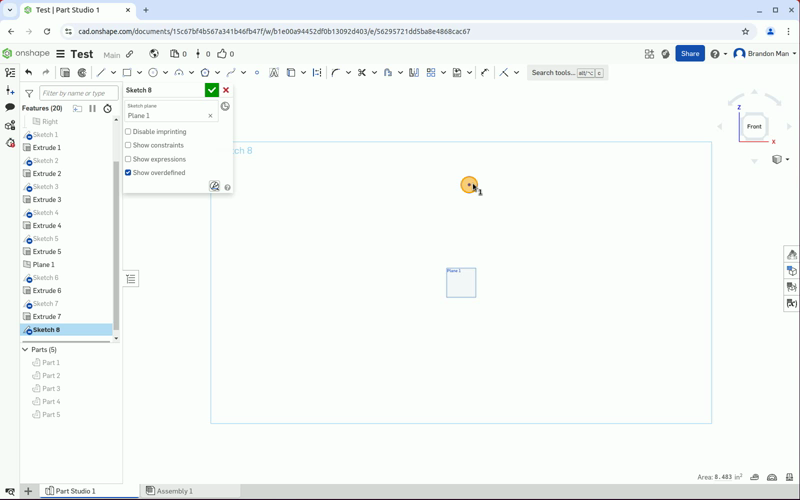
mouse_move(73, 352)
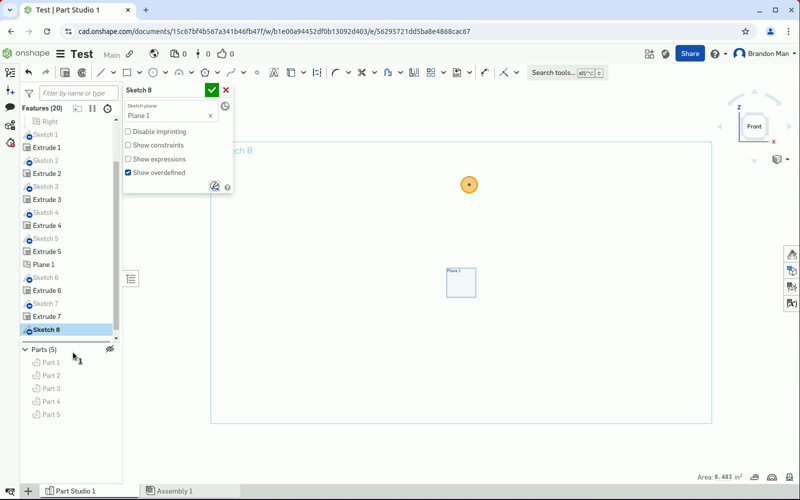
key(shift+y)
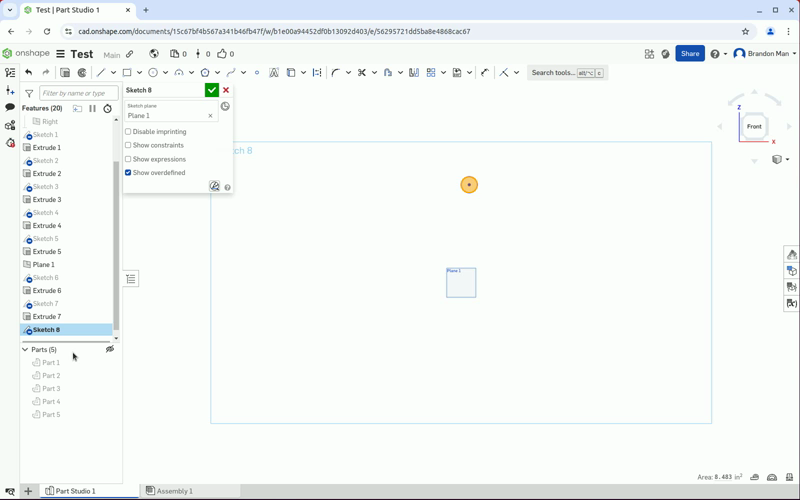
key(shift+e)
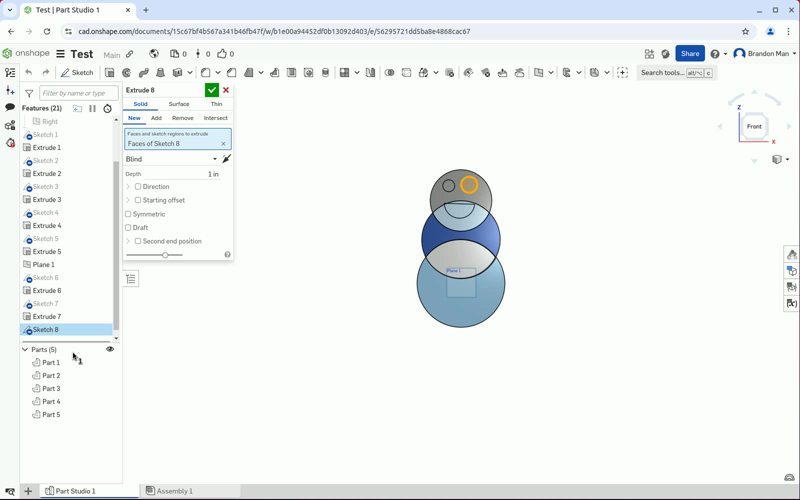
mouse_move(143, 106)
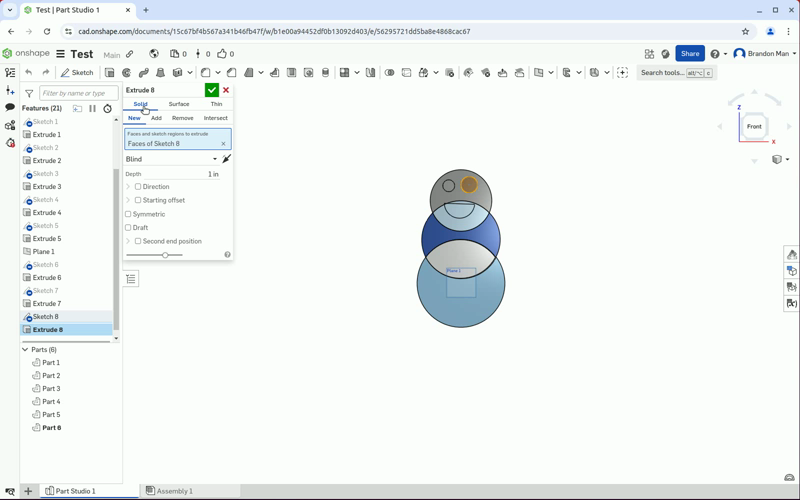
click(143, 106)
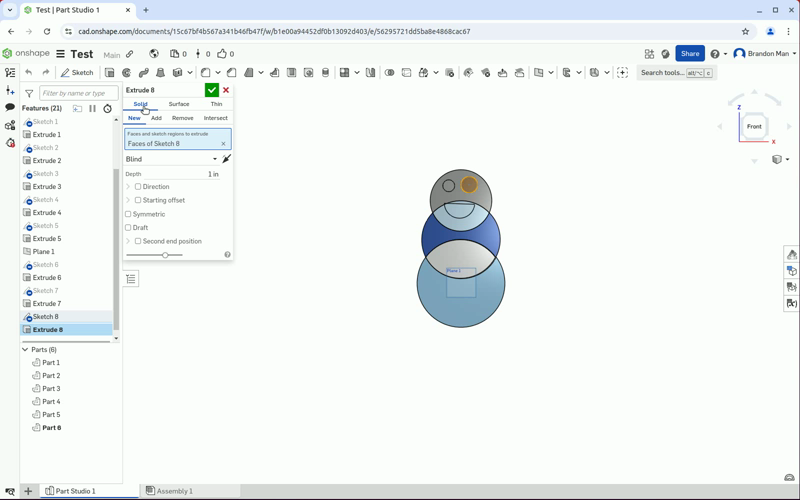
mouse_move(186, 120)
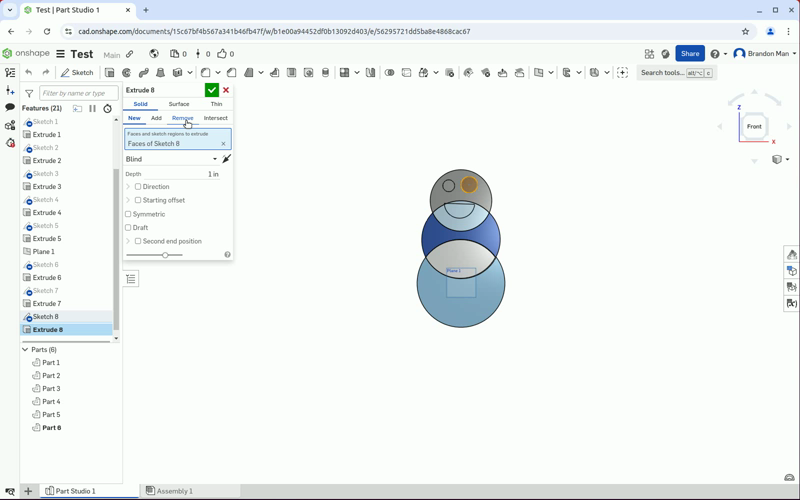
click(186, 120)
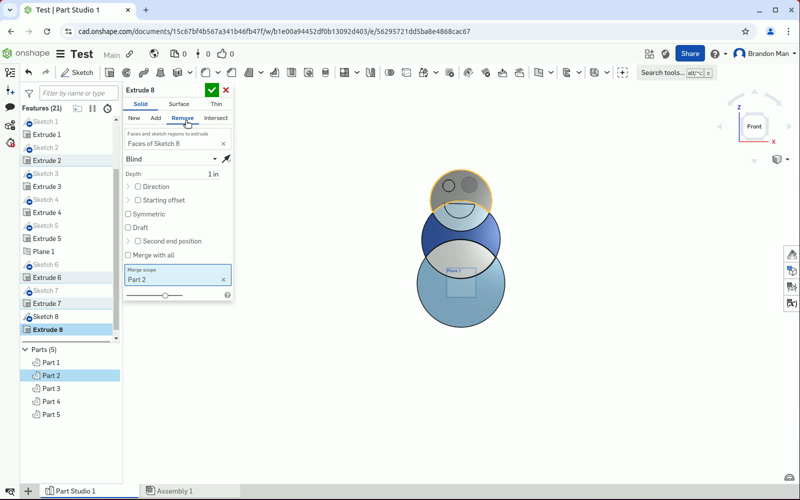
key(tab, 4)
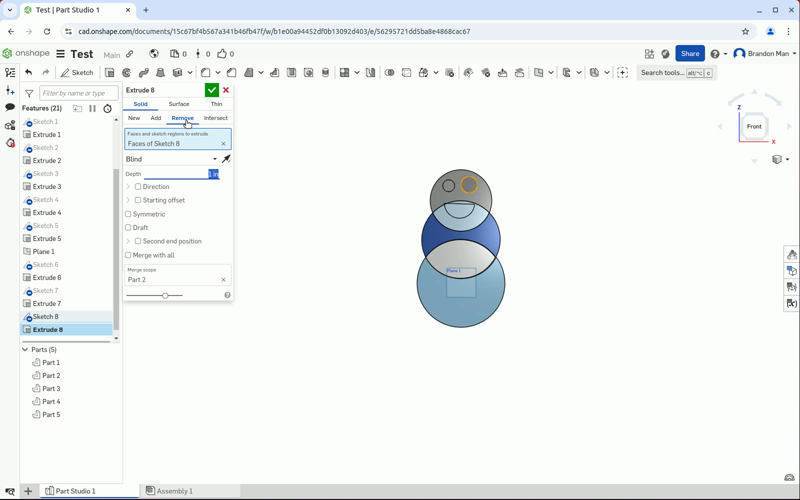
text(9.388)
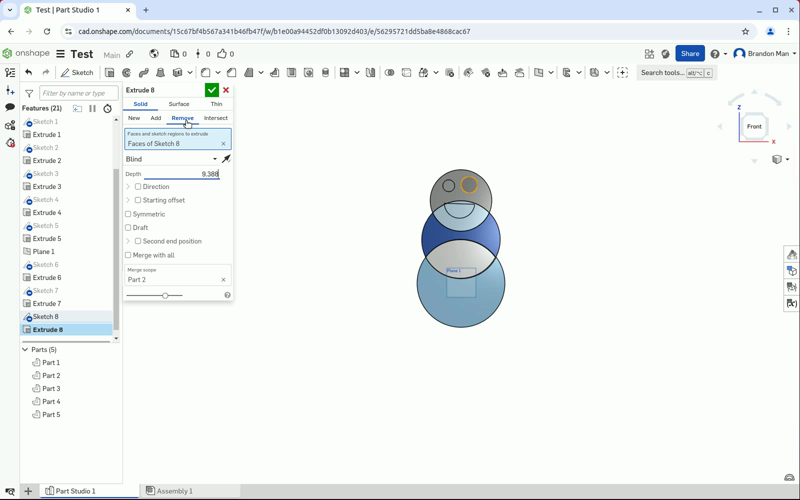
key(tab, 6)
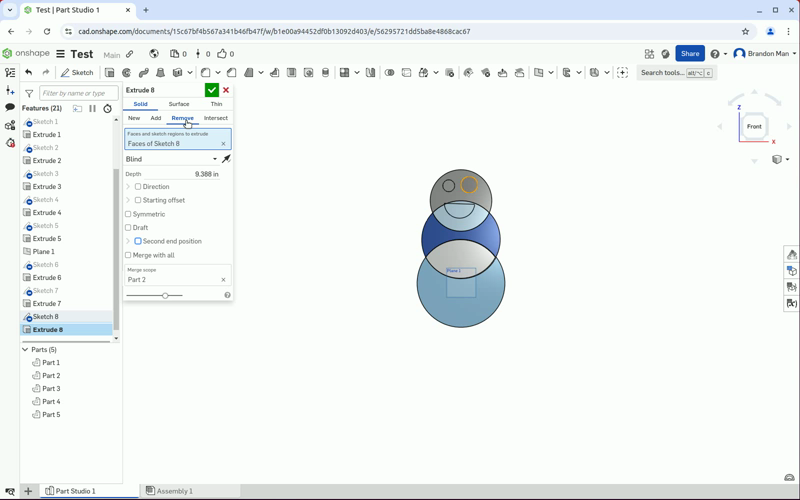
key(space)
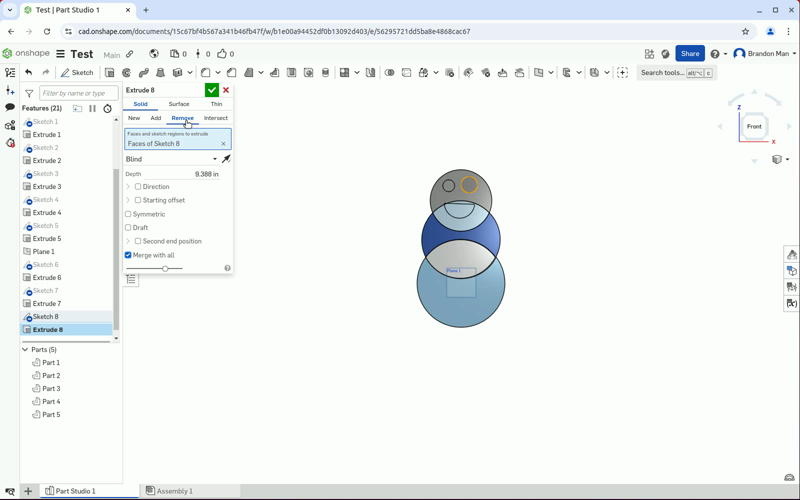
key(enter)
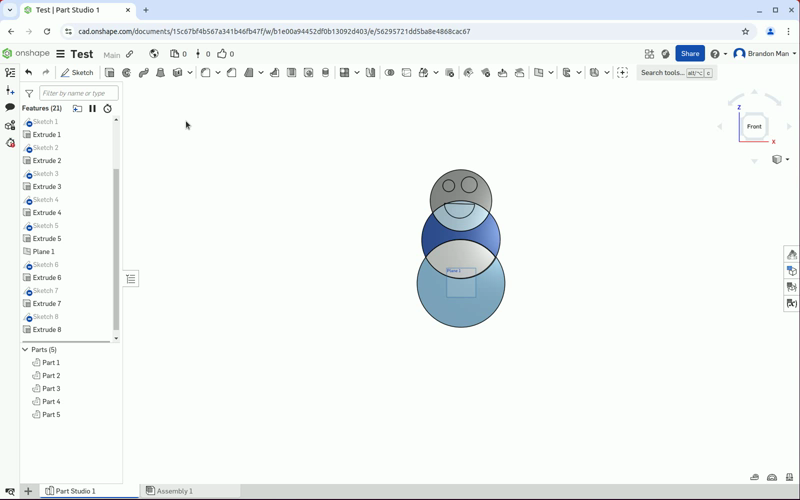
key(shift+h)
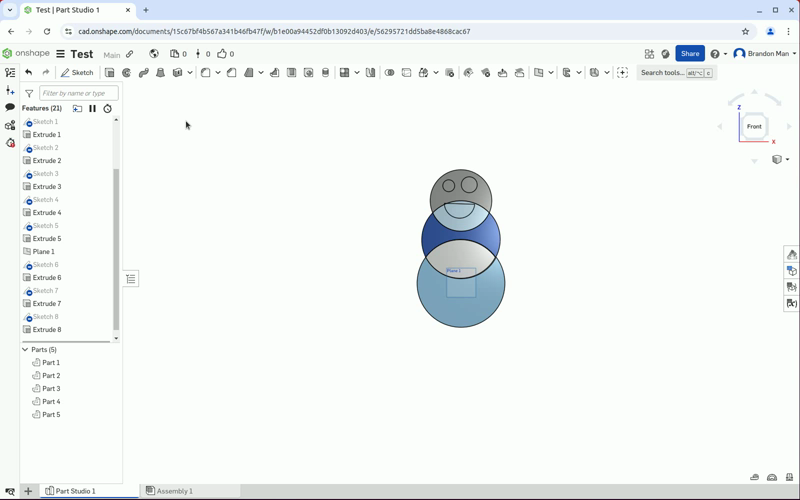
key(shift+h)
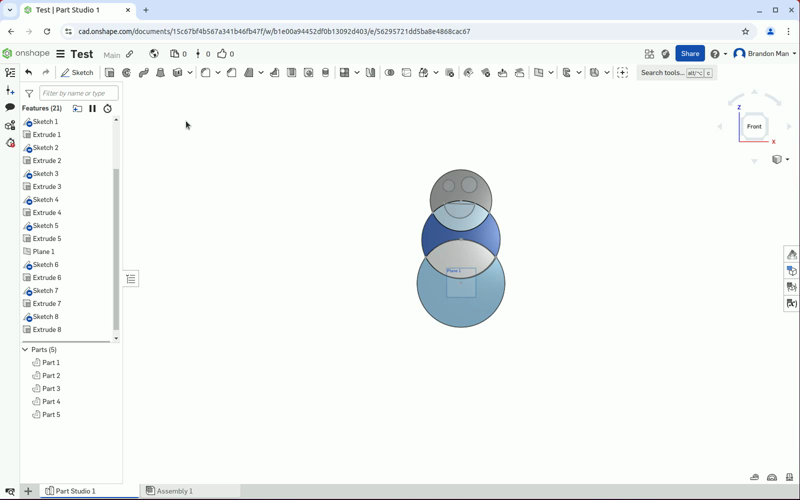
key(shift+7)
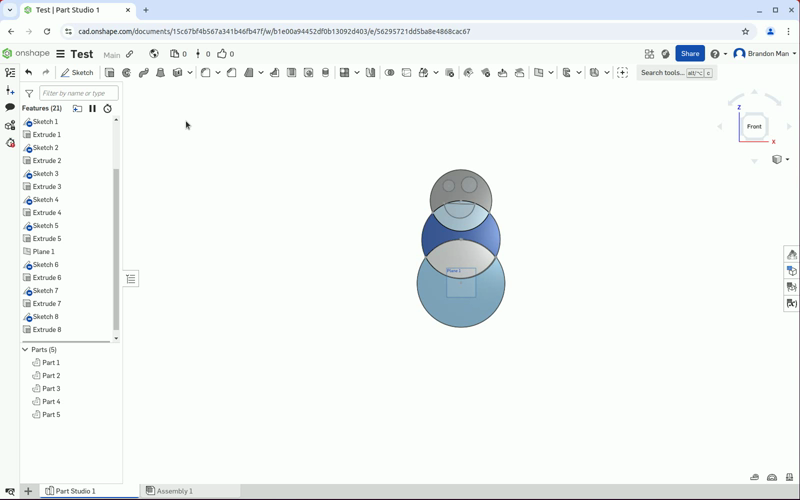
key(left, 2)
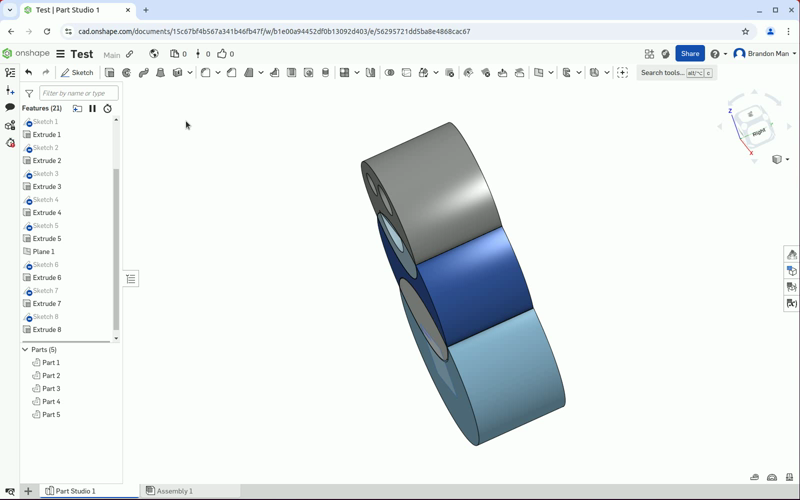
key(down, 2)
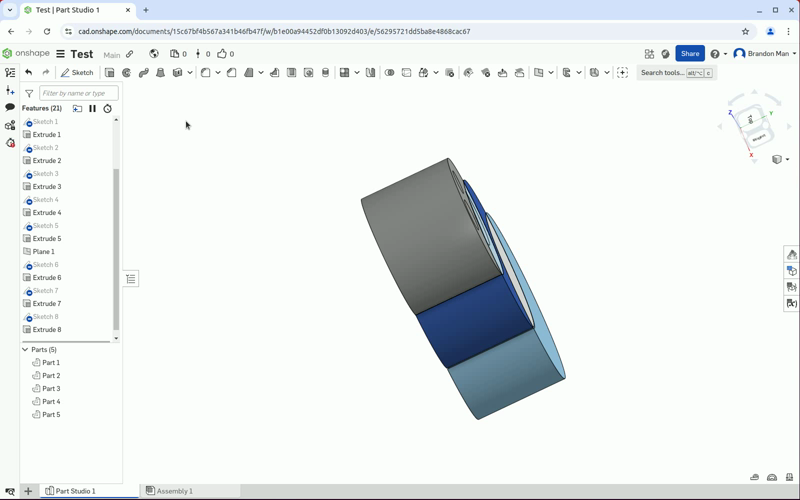
key(up, 2)
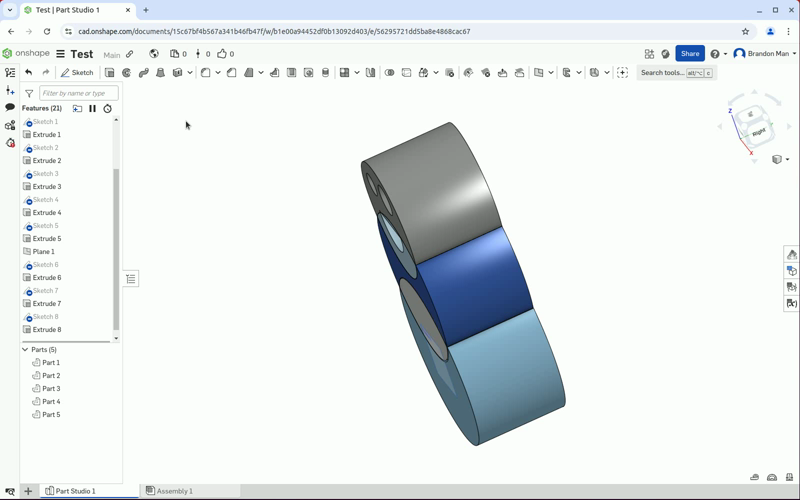
key(right, 2)
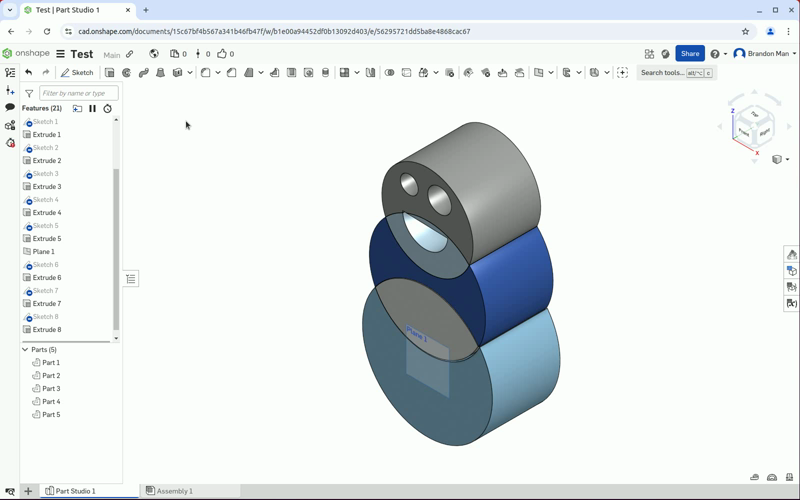
mouse_move(69, 124)
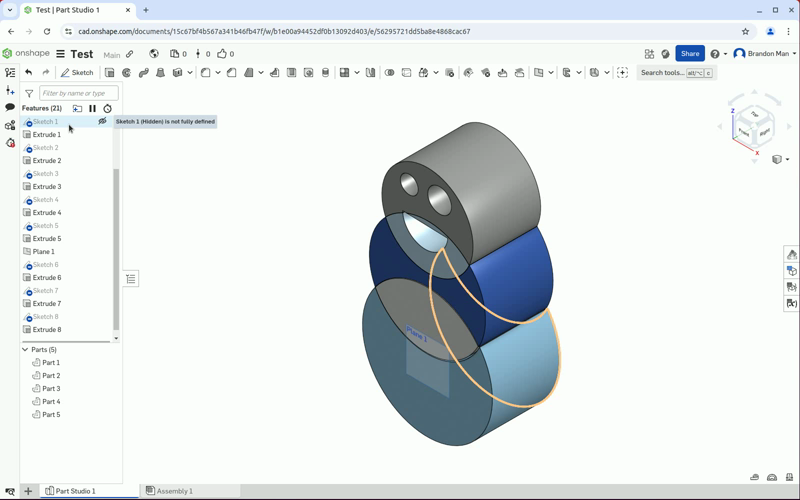
click(69, 124)